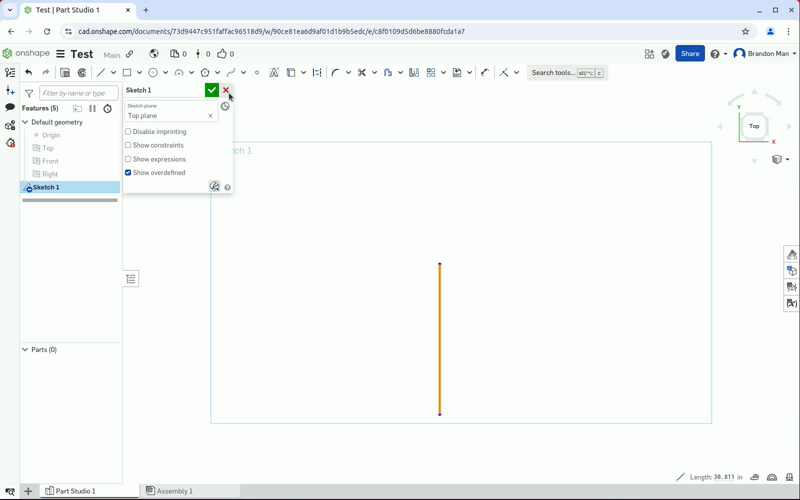
key(shift+h)
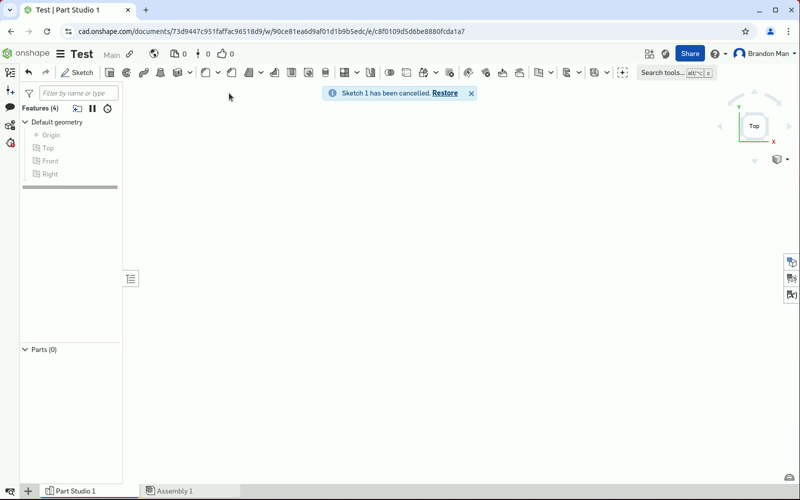
mouse_move(73, 352)
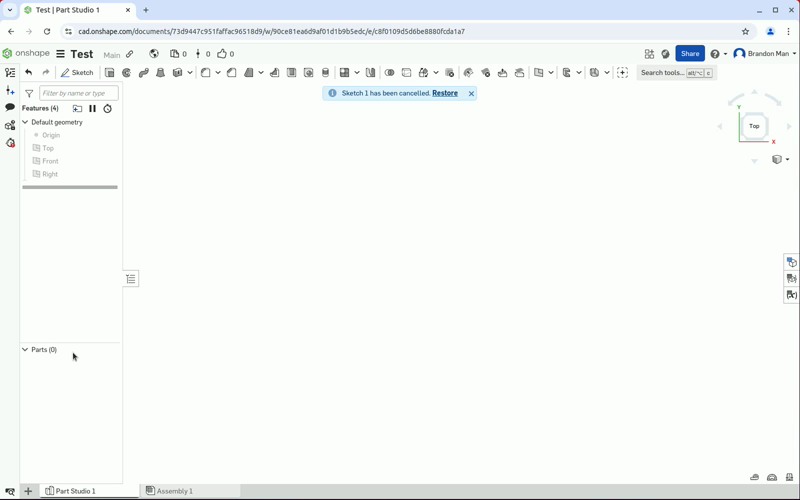
key(y)
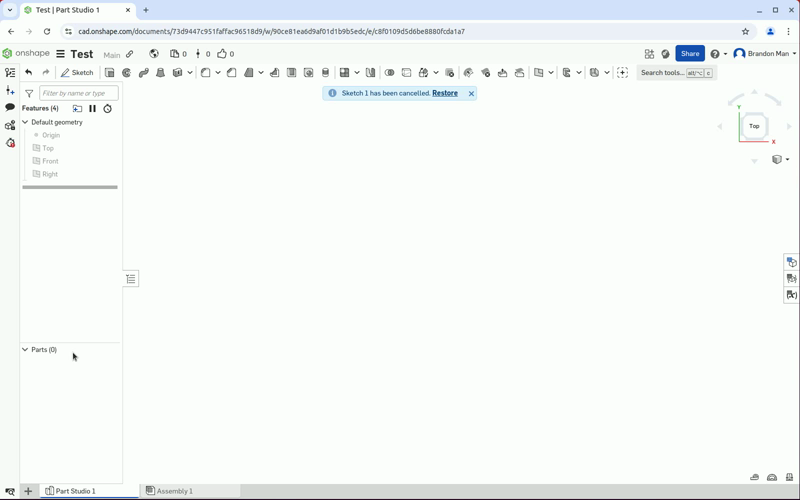
key(shift+p)
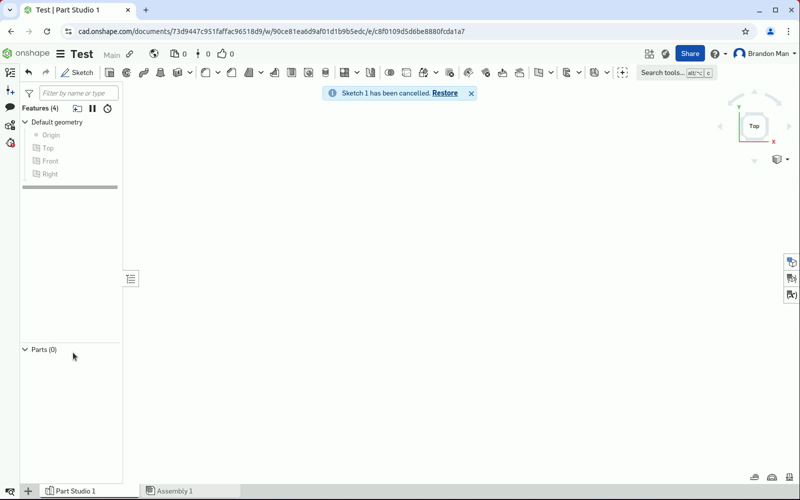
key(space)
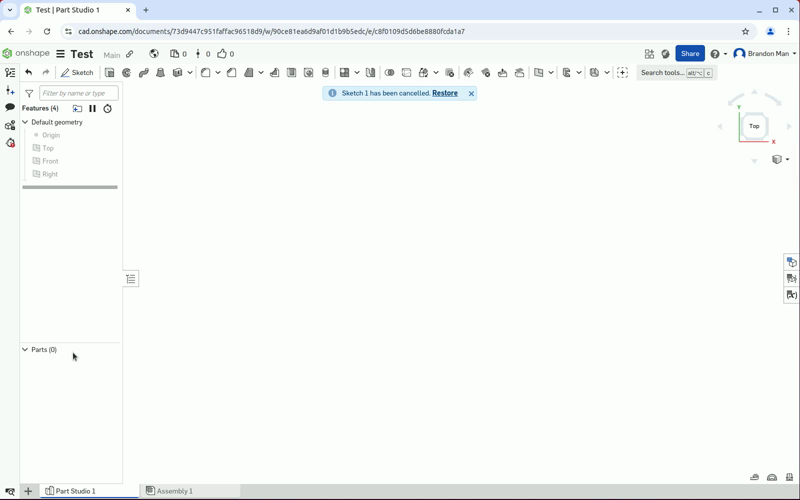
key_down(shift)
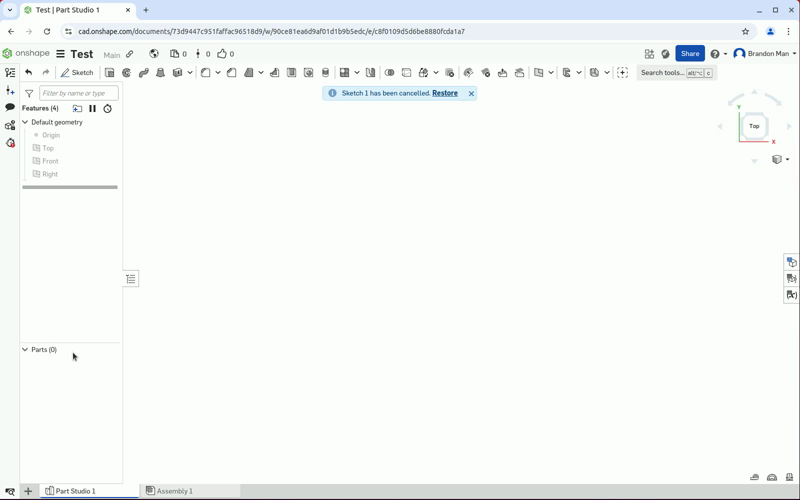
key(up)
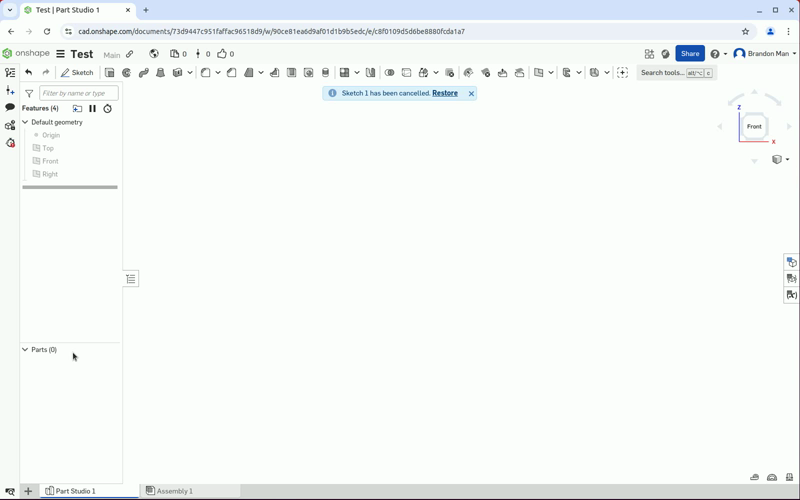
key_up(shift)
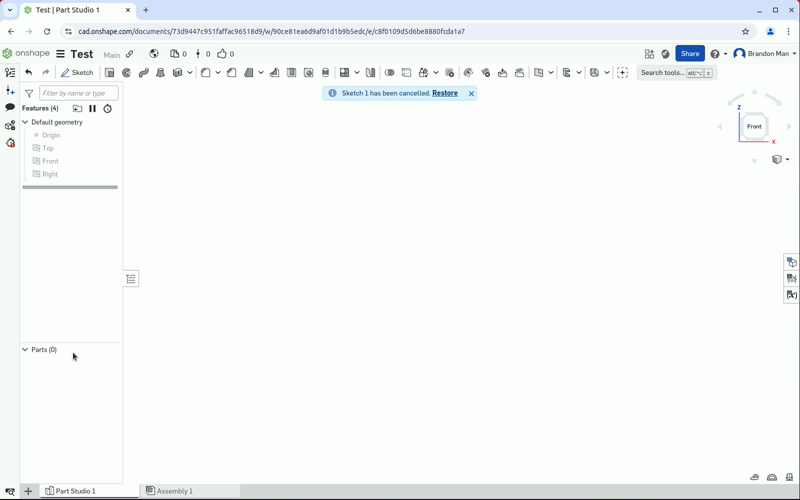
mouse_move(73, 352)
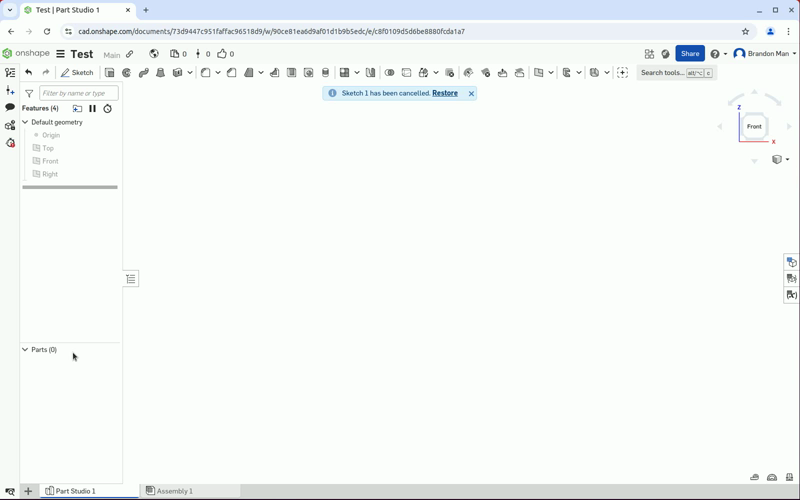
key(shift+y)
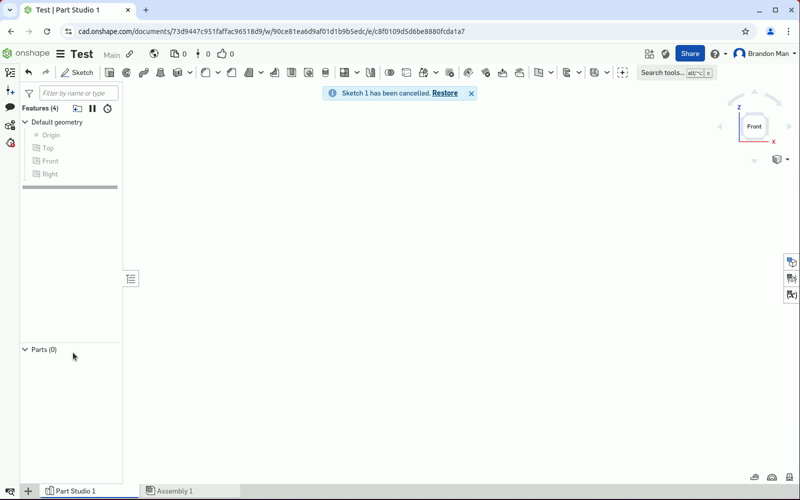
key(shift+s)
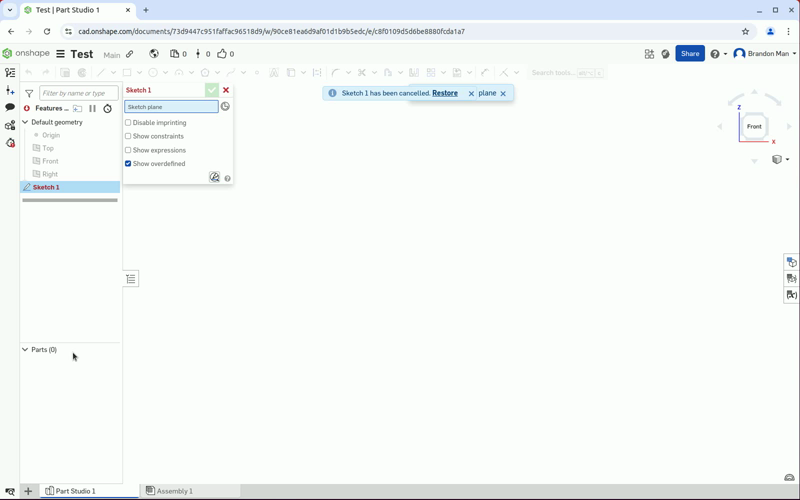
mouse_move(73, 163)
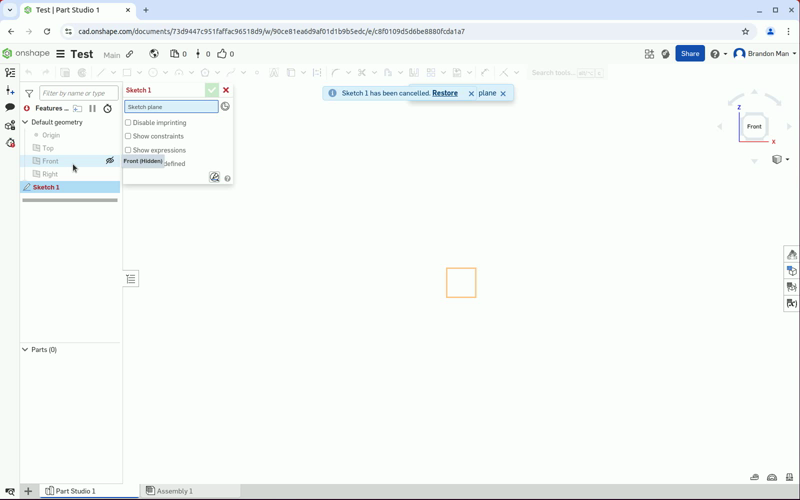
click(73, 163)
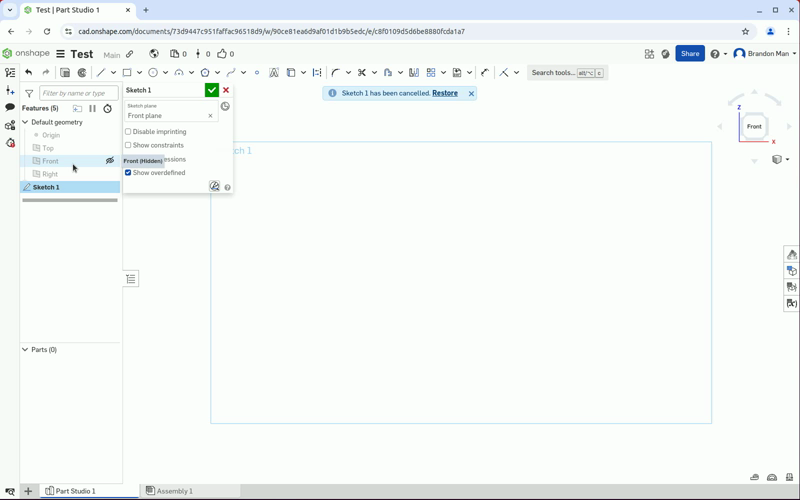
mouse_move(73, 352)
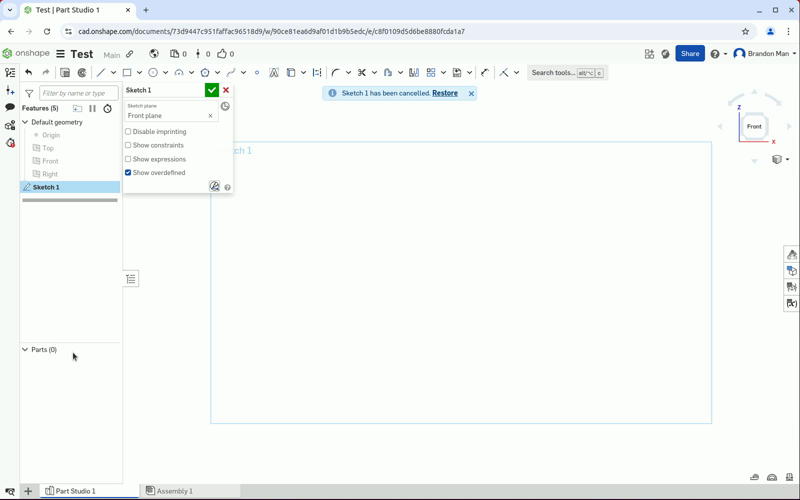
key(y)
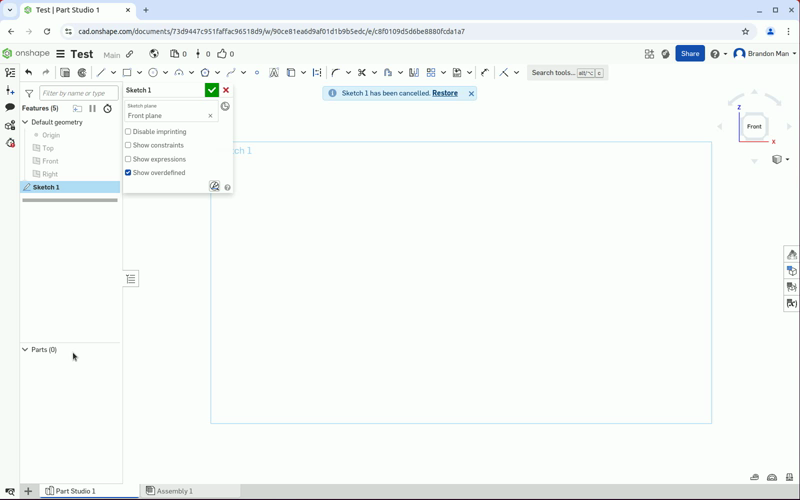
key(l)
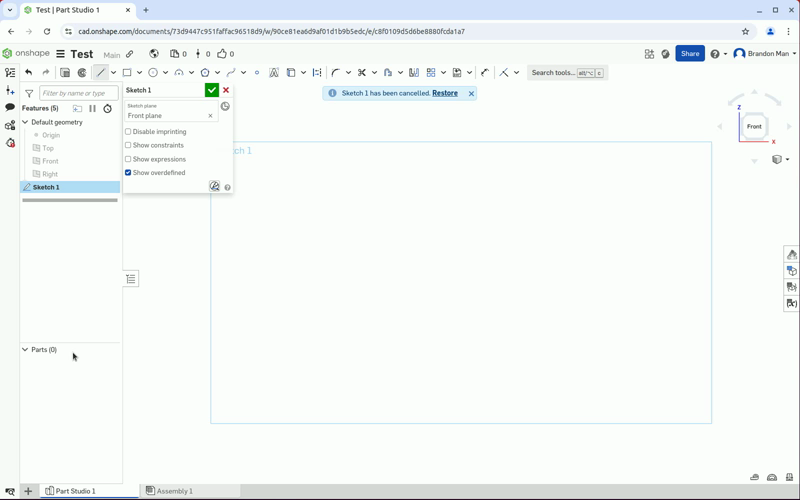
key_down(shift)
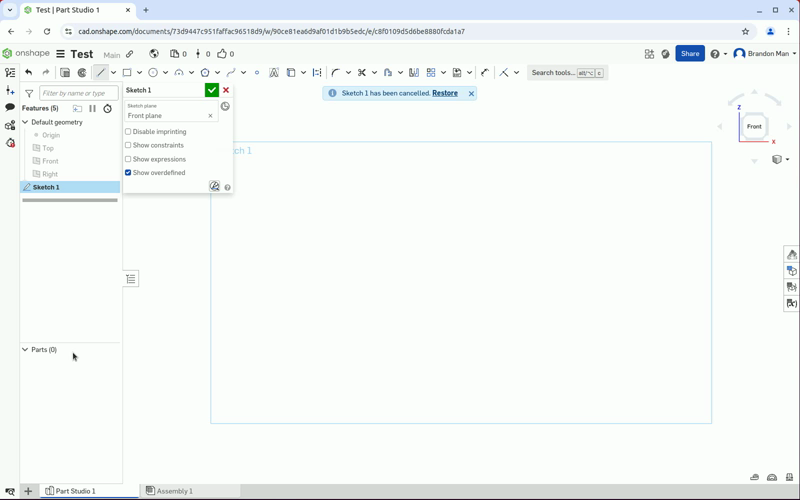
mouse_move(348, 306)
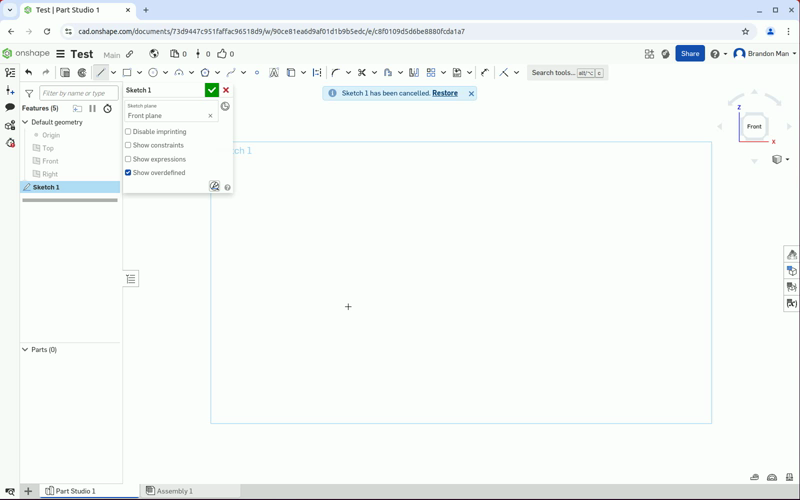
click(348, 306)
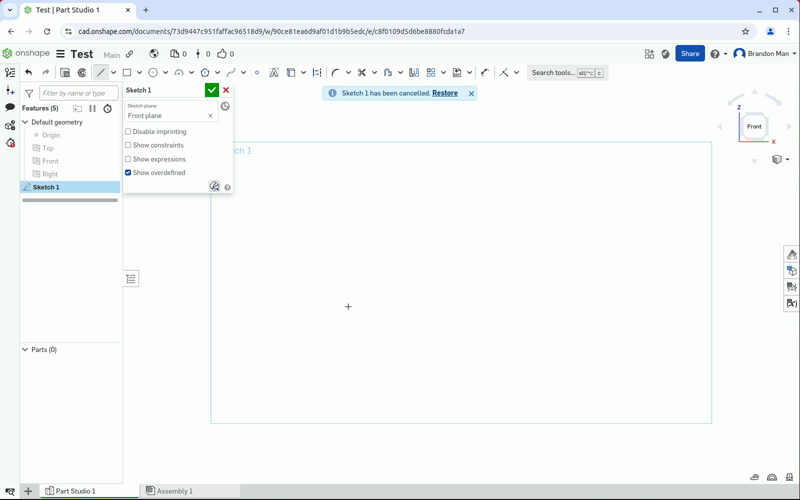
key_up(shift)
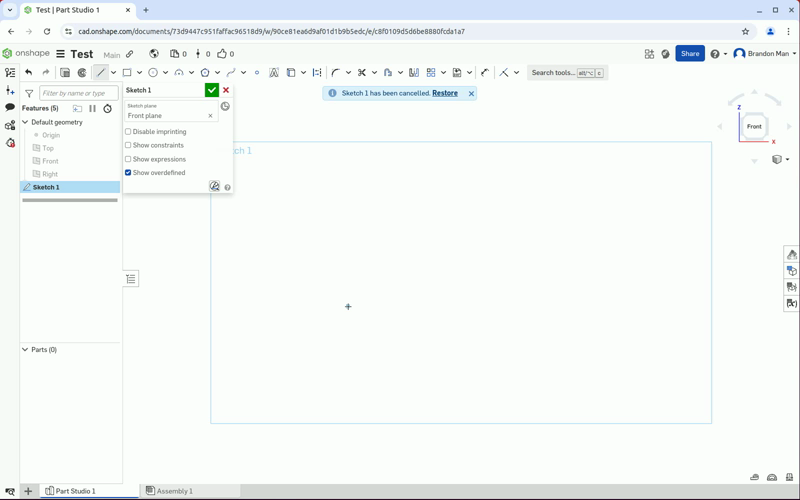
key_down(shift)
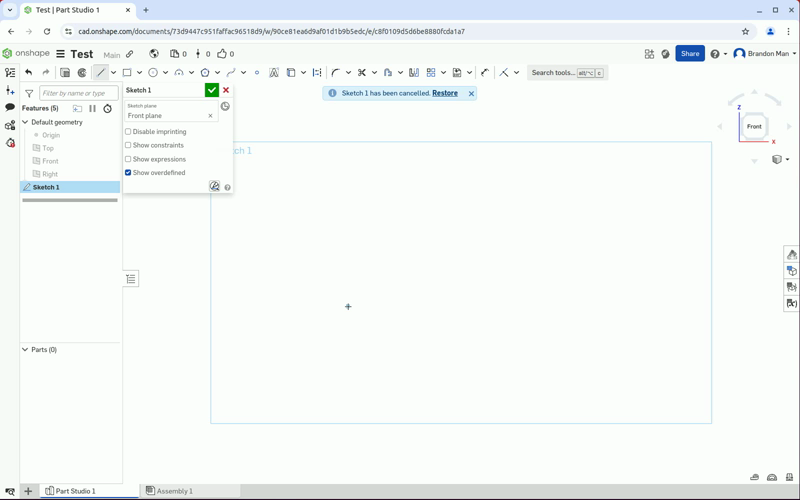
mouse_move(378, 306)
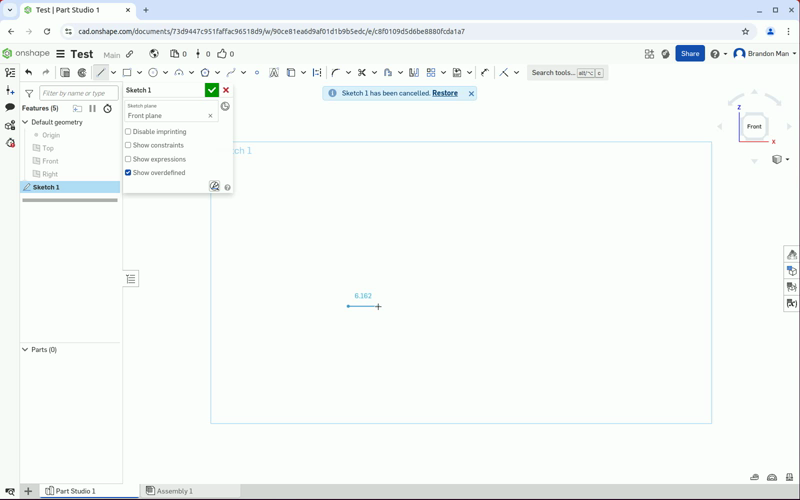
mouse_move(377, 306)
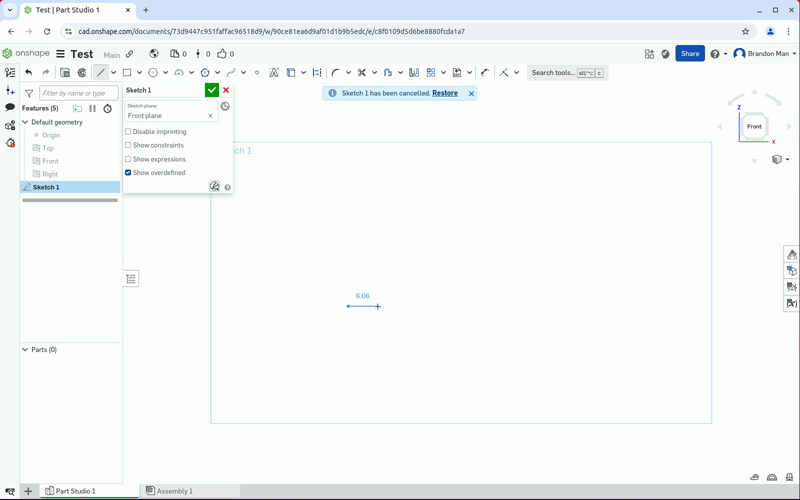
click(377, 306)
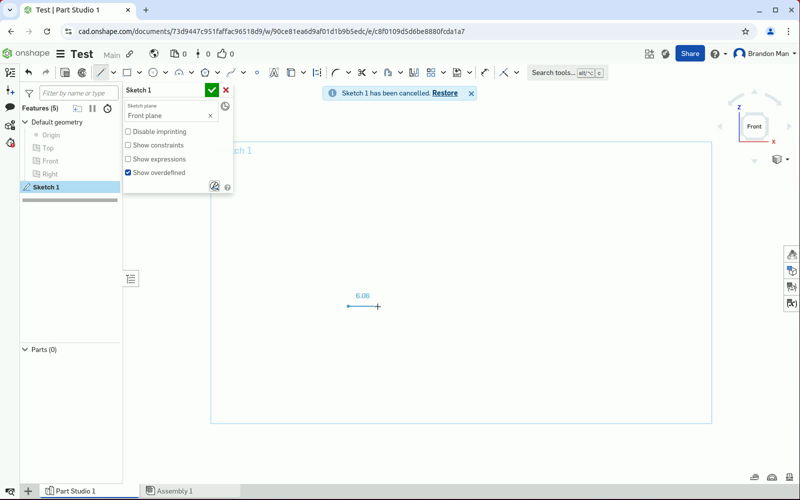
key_up(shift)
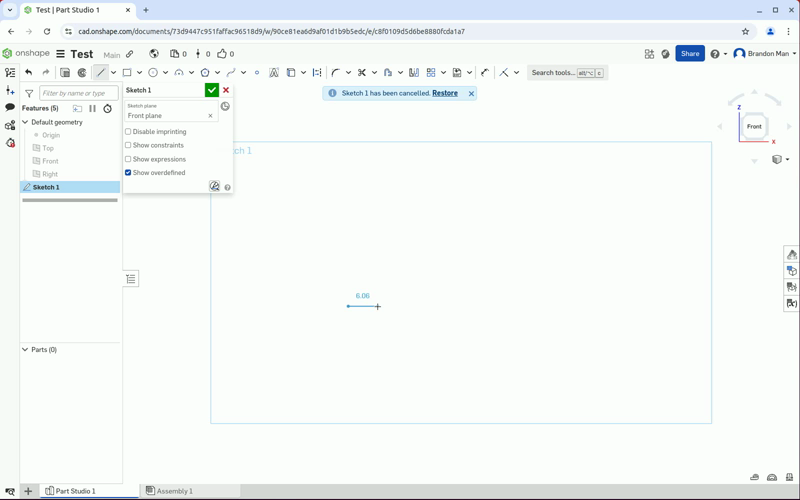
key(esc)
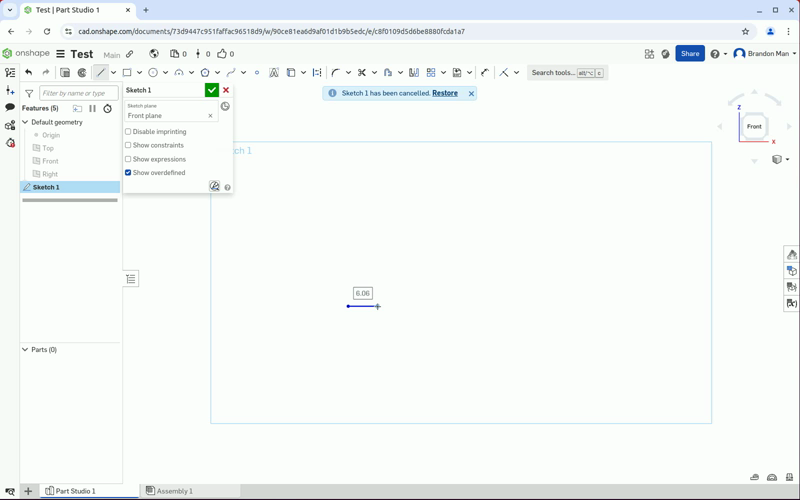
key(a)
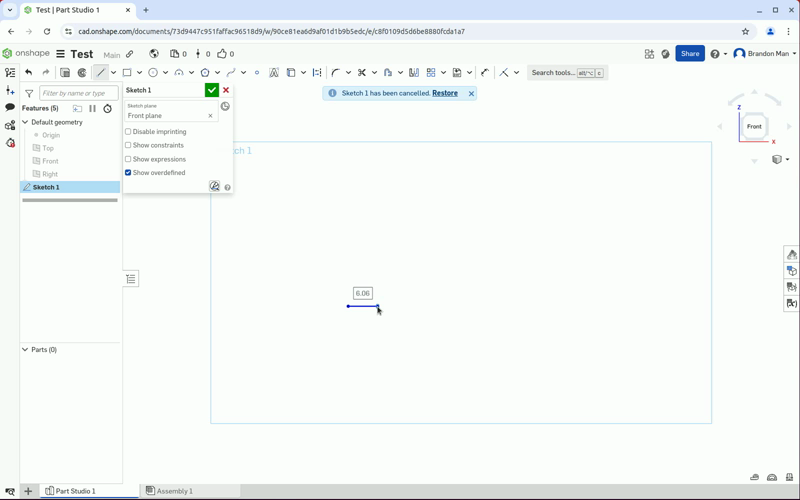
mouse_move(377, 306)
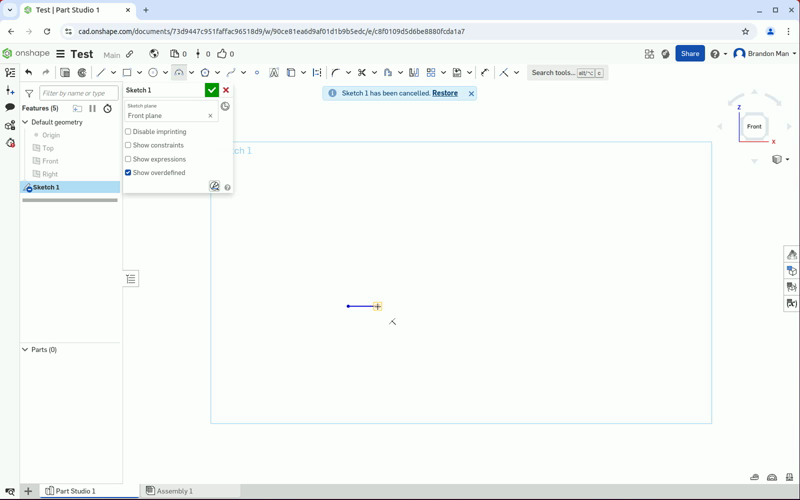
click(377, 306)
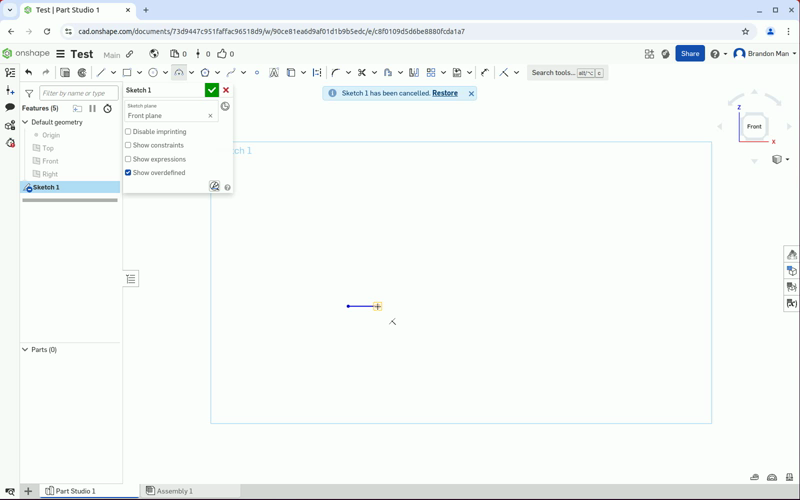
key_down(shift)
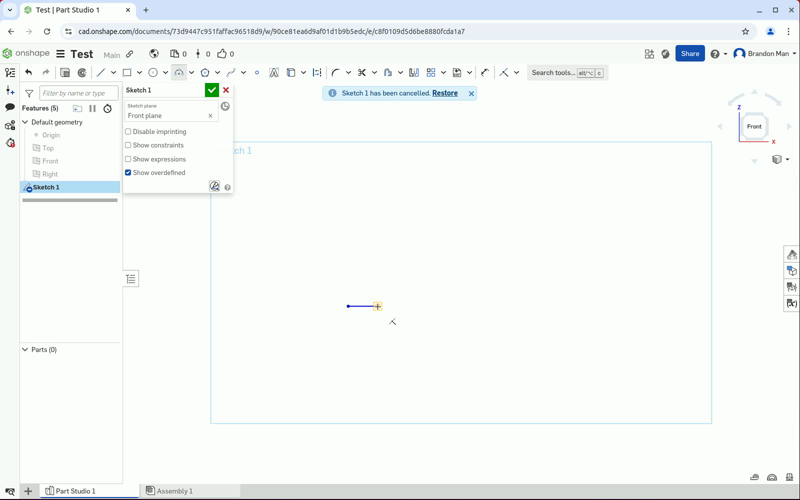
mouse_move(377, 259)
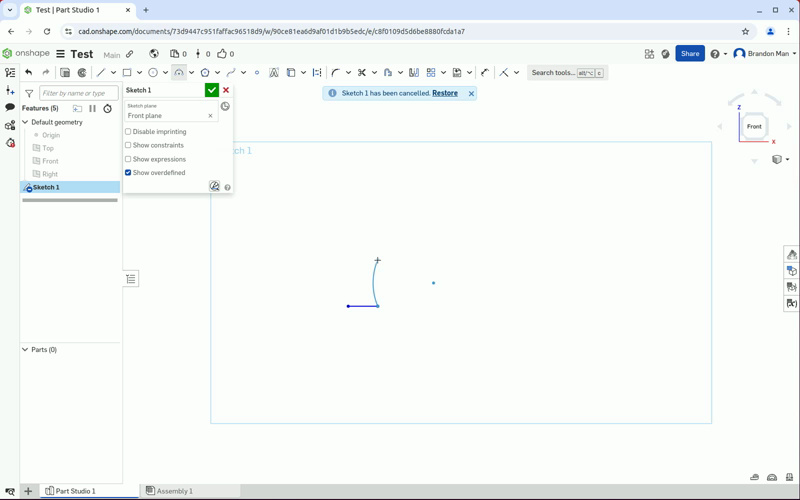
click(377, 259)
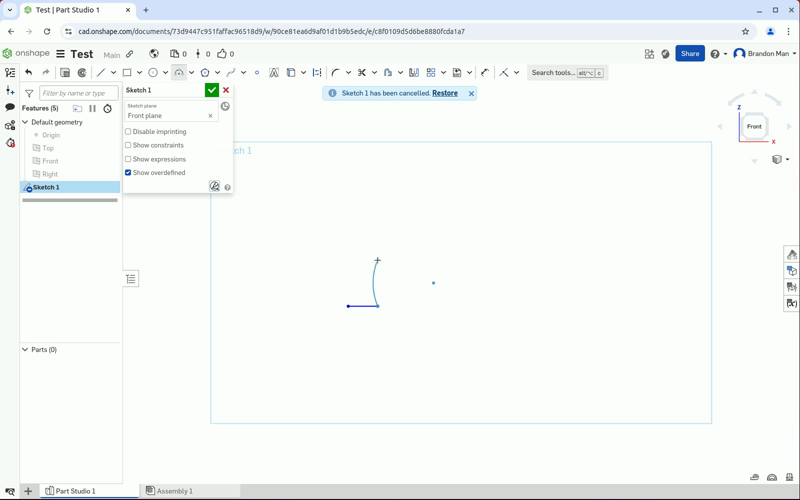
mouse_move(374, 283)
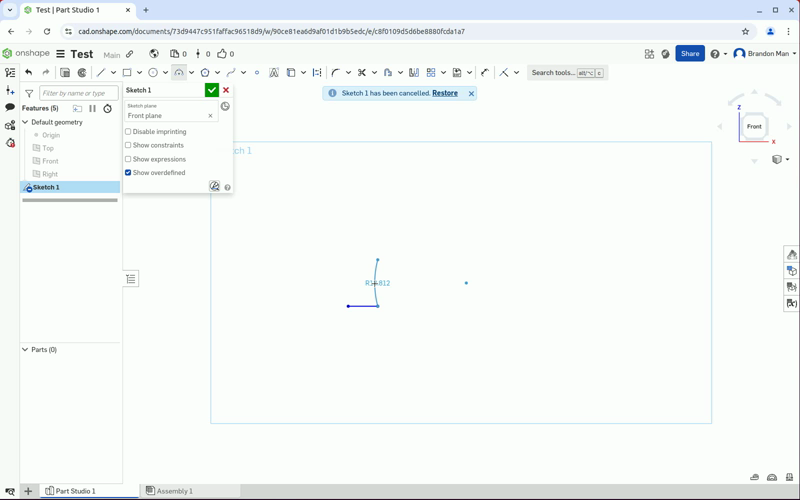
click(374, 283)
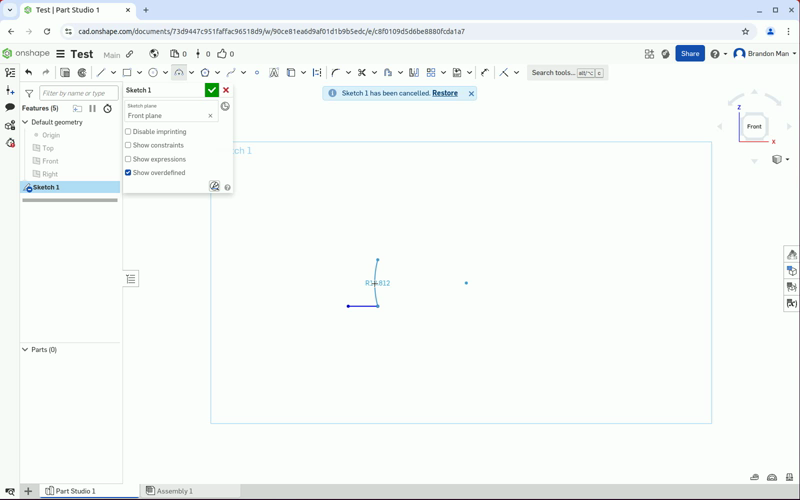
key_up(shift)
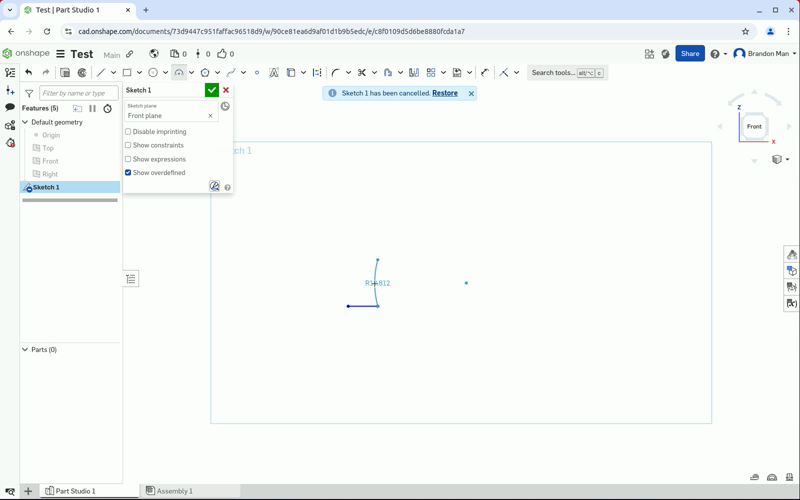
key(esc)
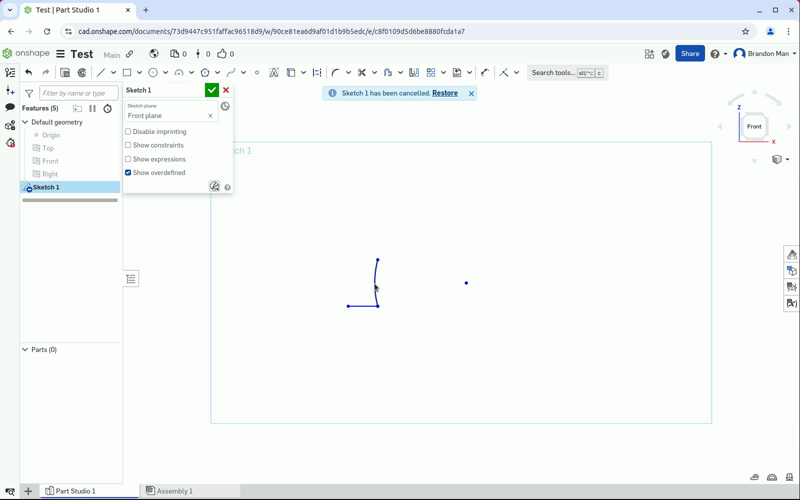
key(l)
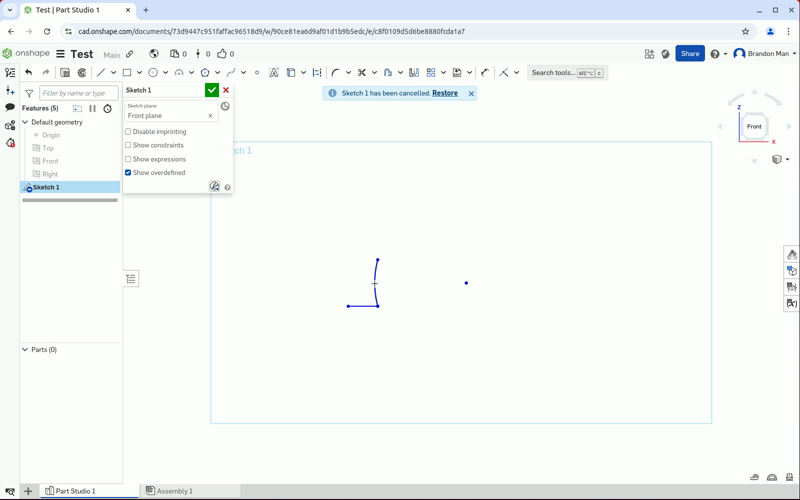
mouse_move(377, 259)
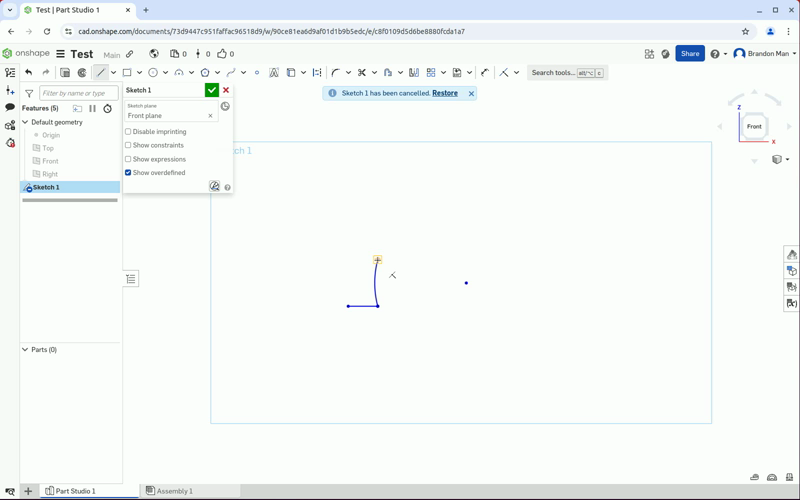
click(377, 259)
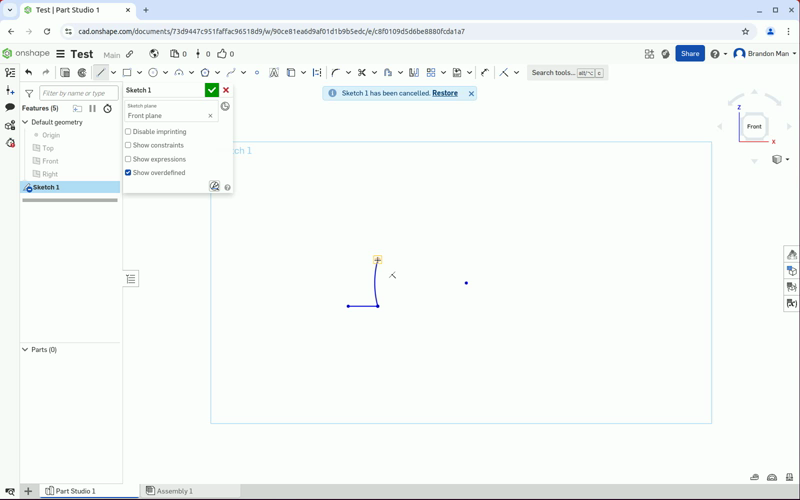
key_down(shift)
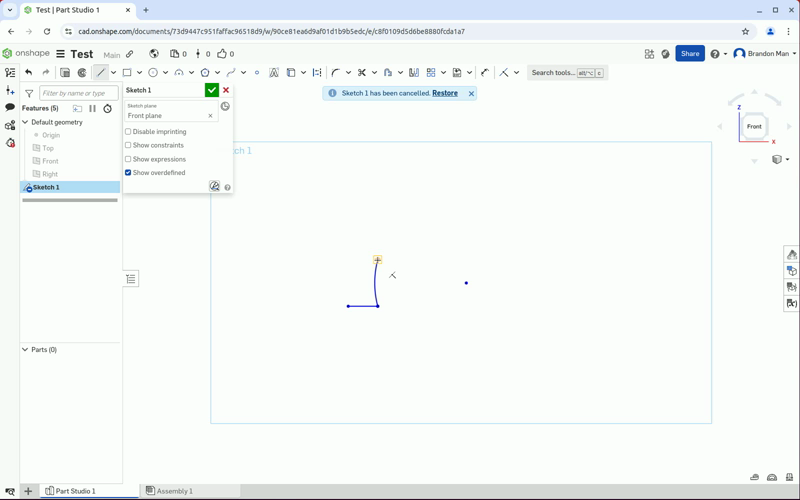
mouse_move(407, 259)
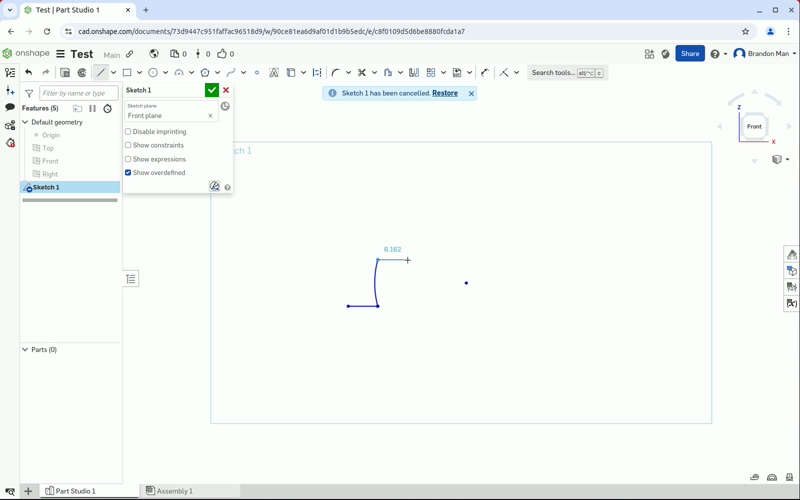
mouse_move(348, 259)
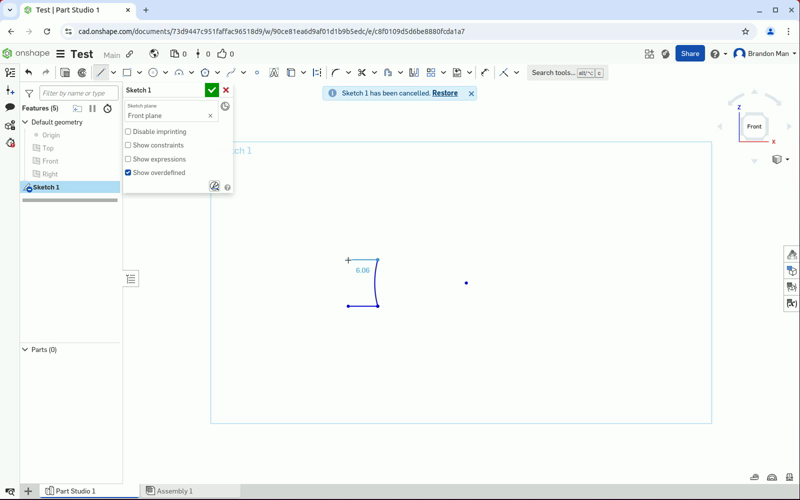
click(348, 259)
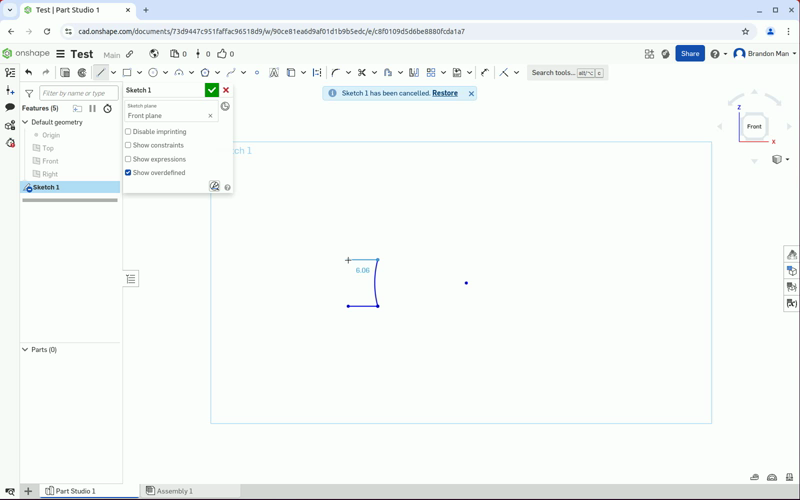
key_up(shift)
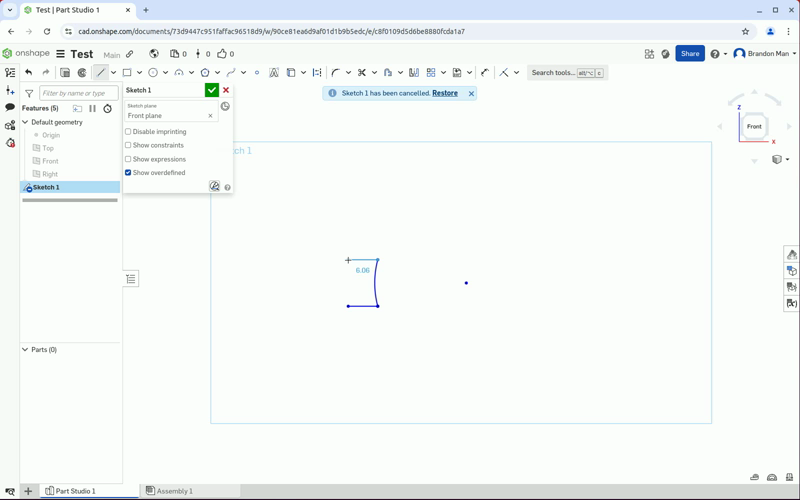
mouse_move(378, 259)
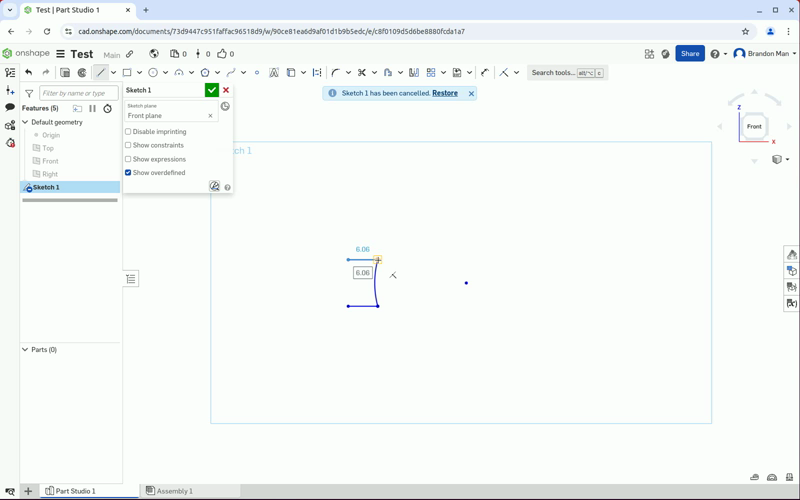
key_down(shift)
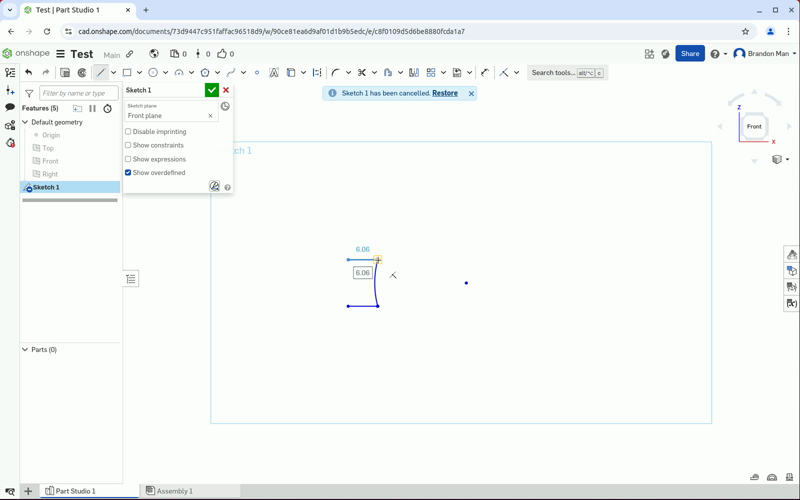
mouse_move(348, 306)
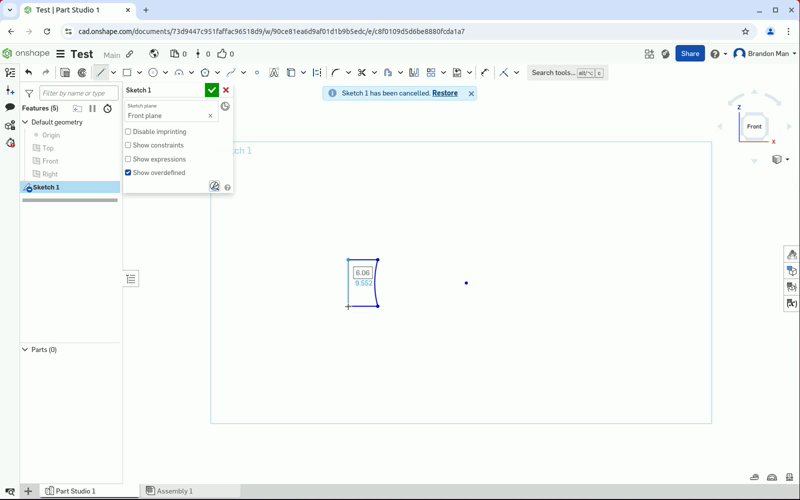
key_up(shift)
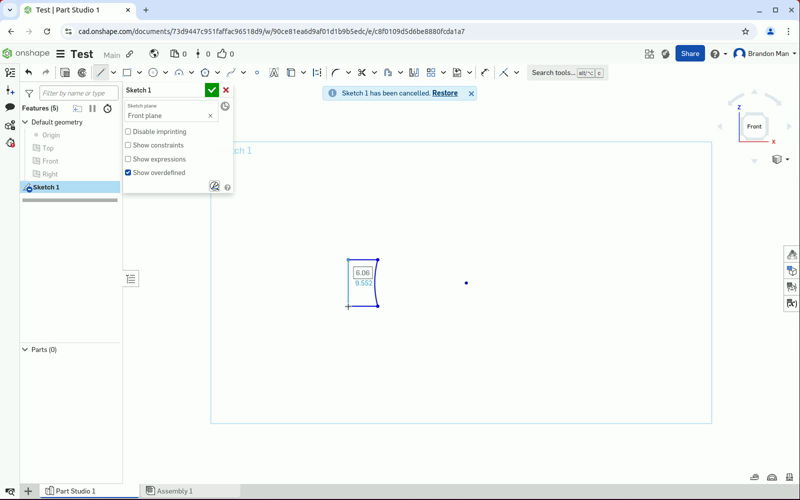
click(348, 306)
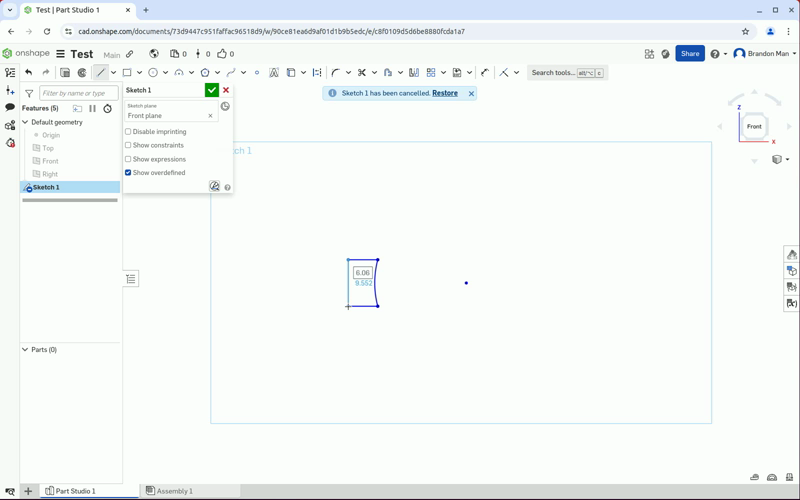
key(esc)
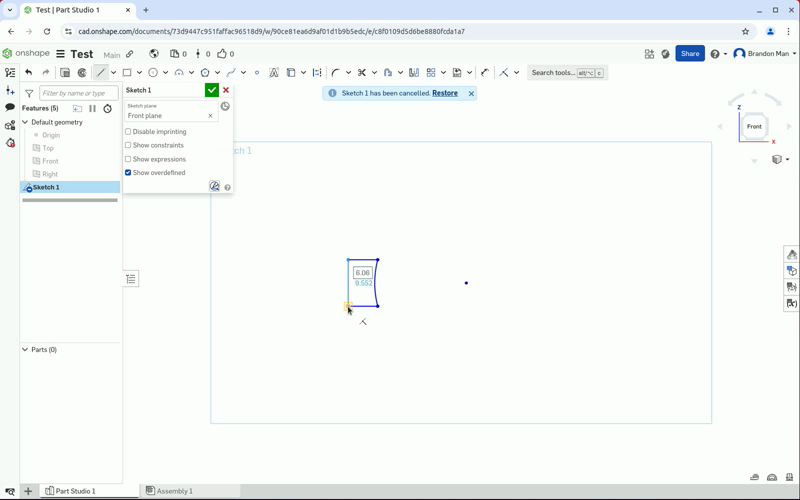
mouse_move(371, 272)
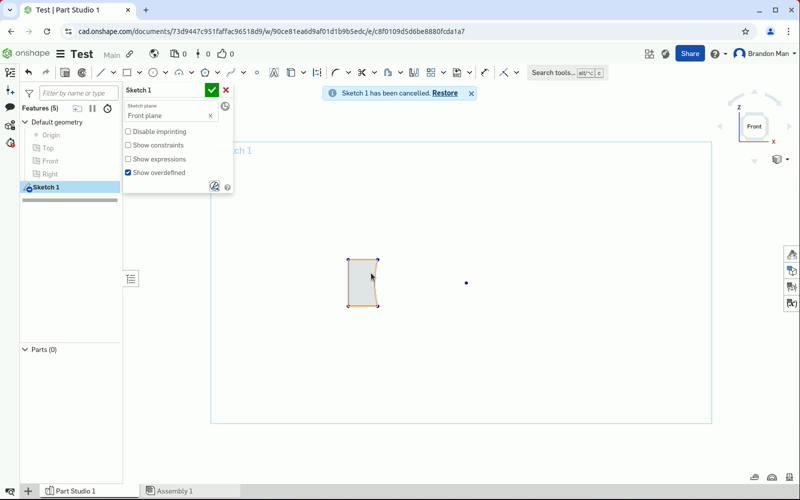
scroll(6)
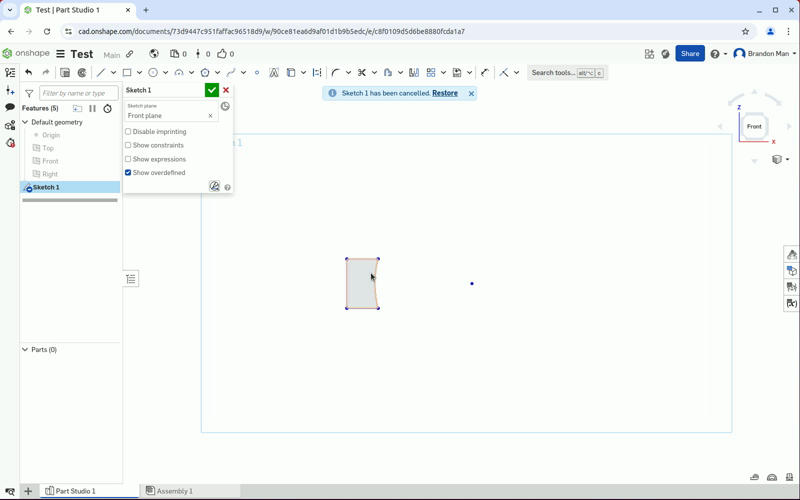
scroll(6)
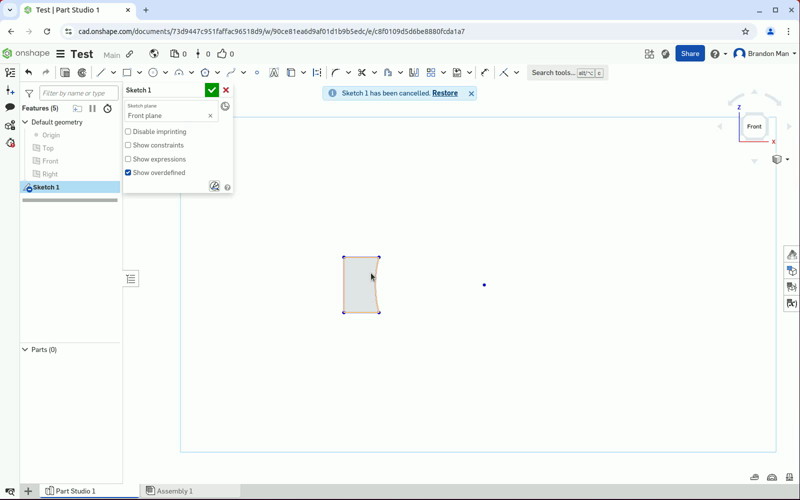
scroll(6)
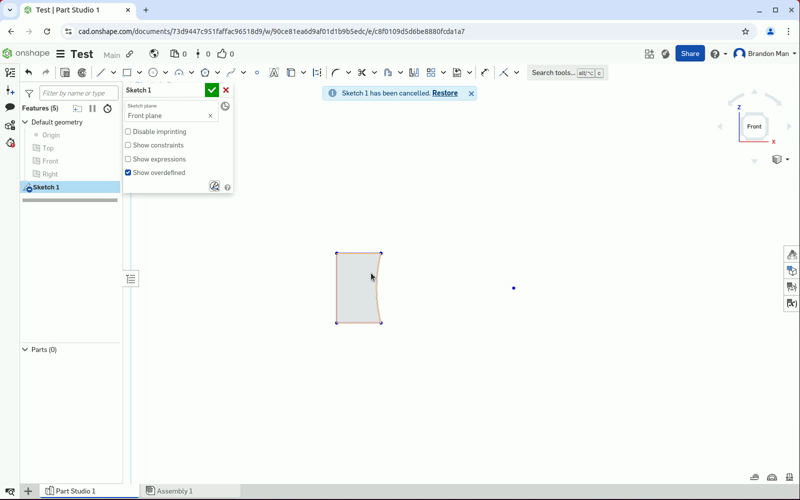
scroll(6)
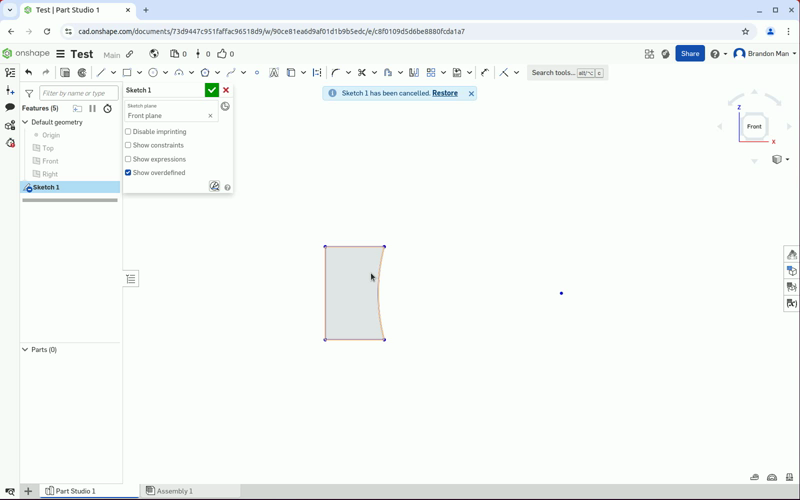
scroll(6)
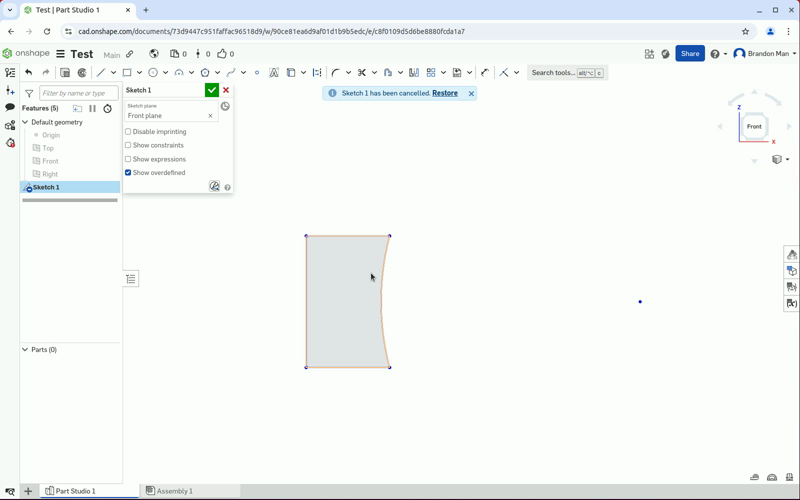
scroll(6)
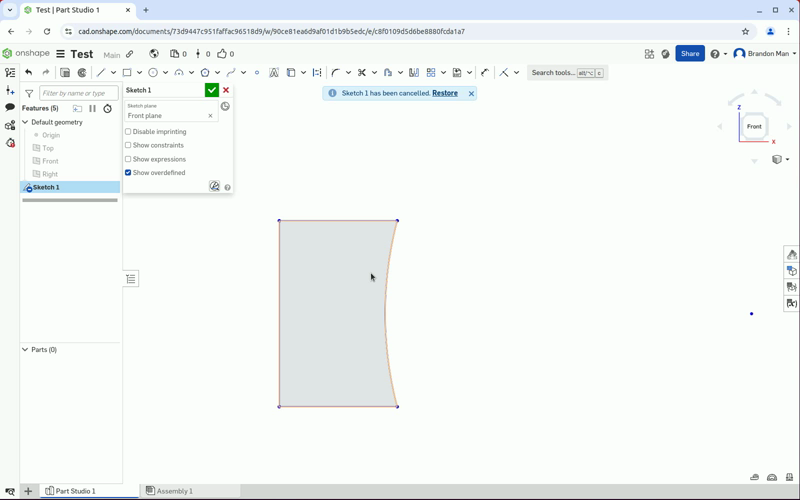
scroll(6)
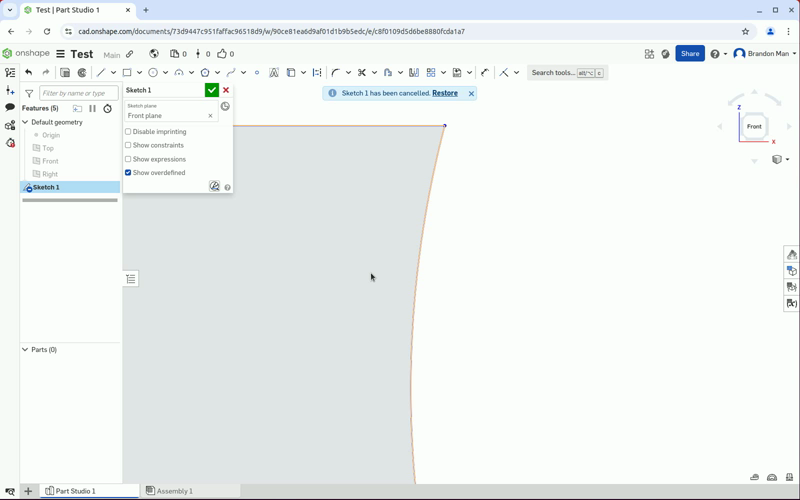
click(371, 272)
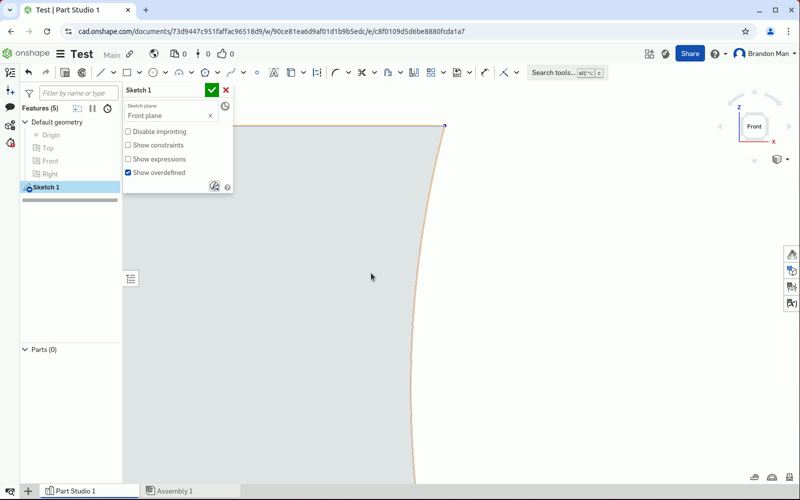
scroll(-6)
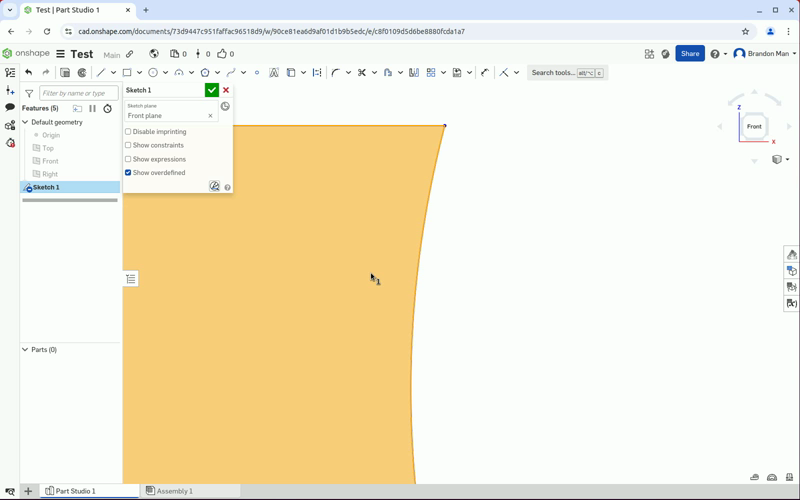
scroll(-6)
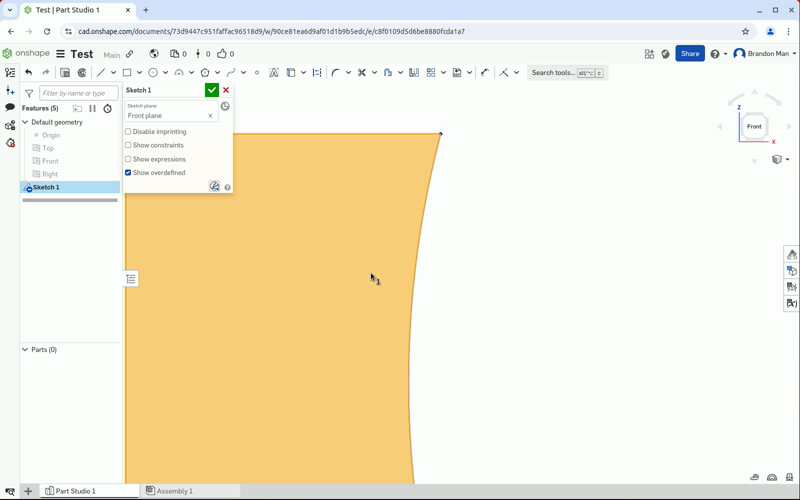
scroll(-6)
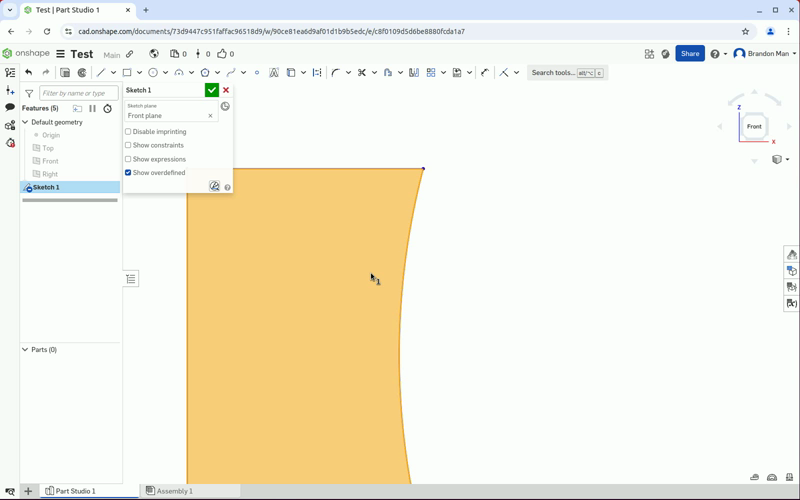
scroll(-6)
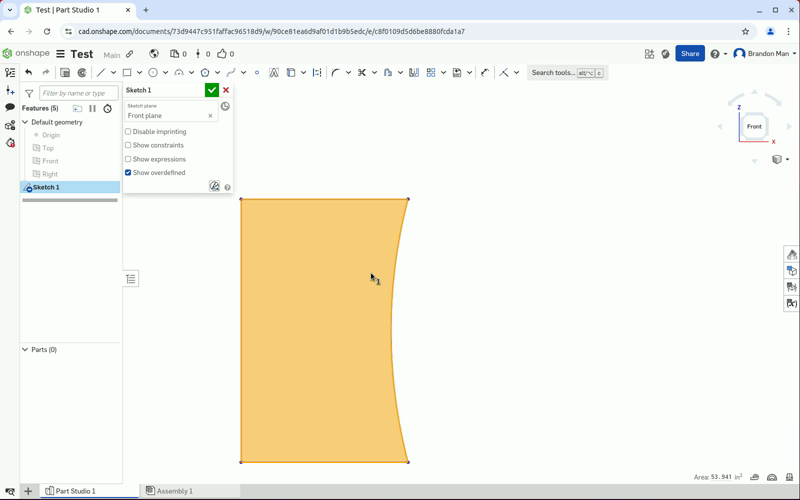
scroll(-6)
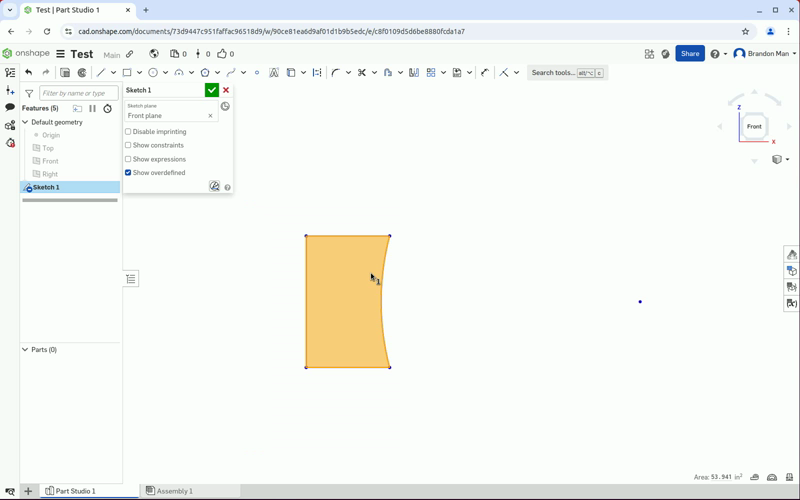
scroll(-6)
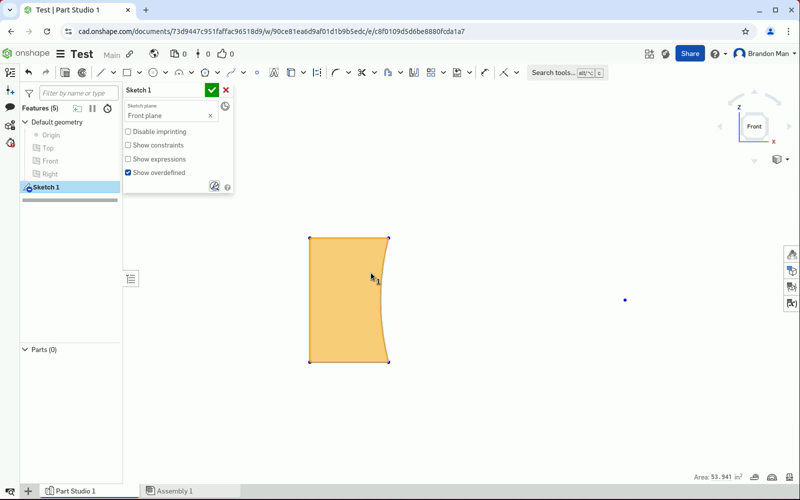
scroll(-6)
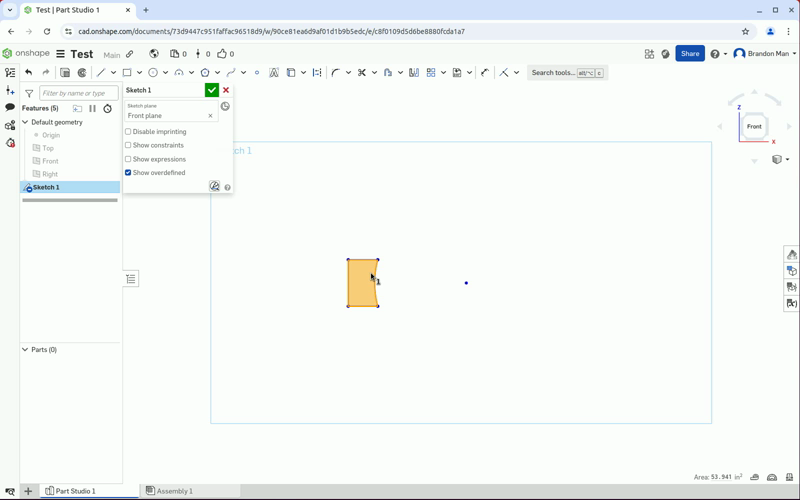
mouse_move(73, 352)
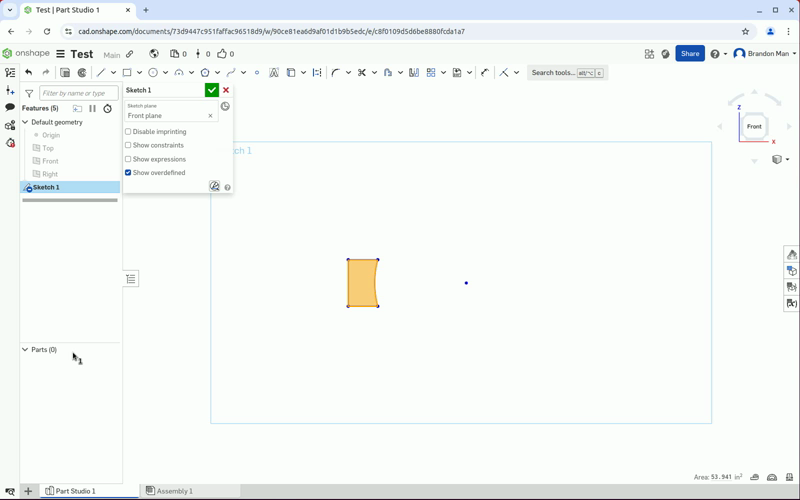
key(shift+y)
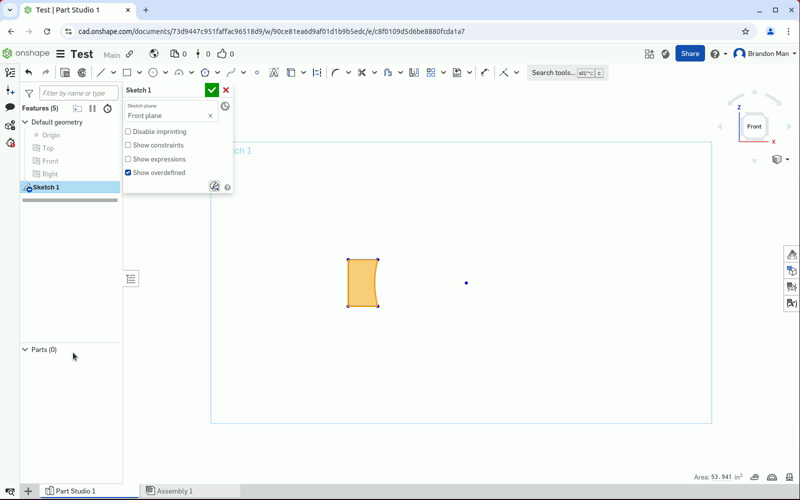
key(shift+e)
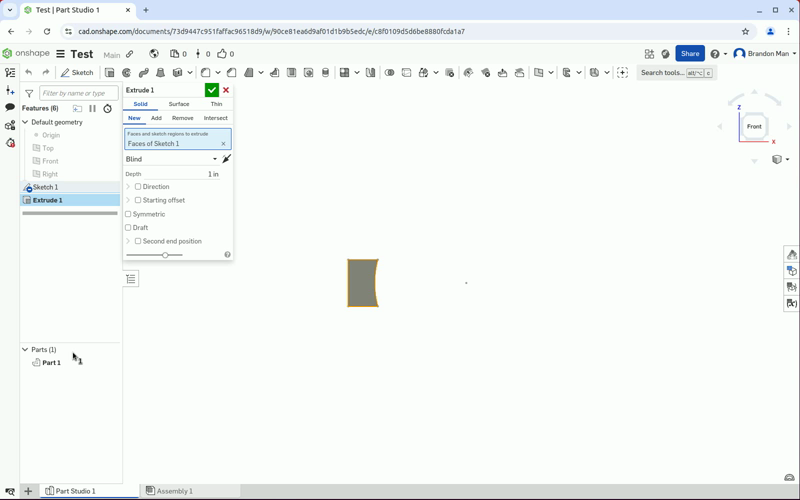
mouse_move(143, 106)
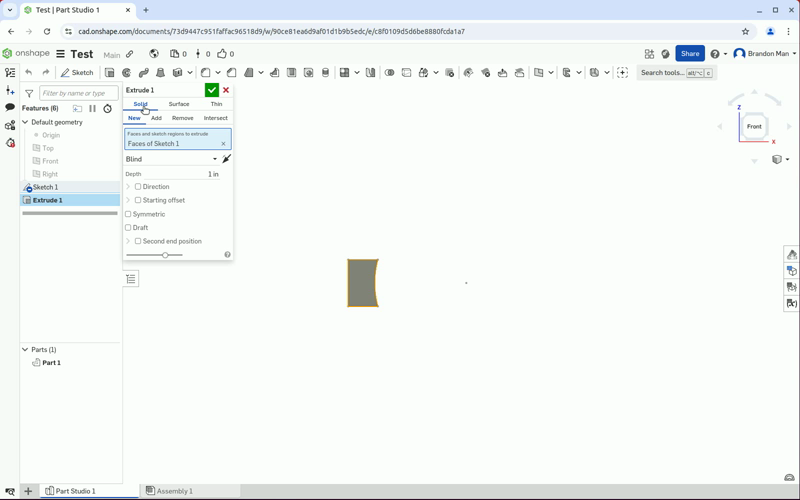
click(143, 106)
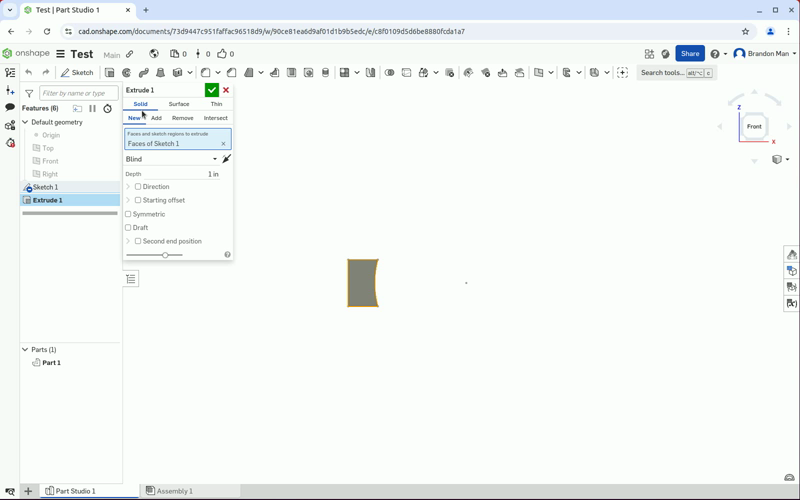
mouse_move(137, 120)
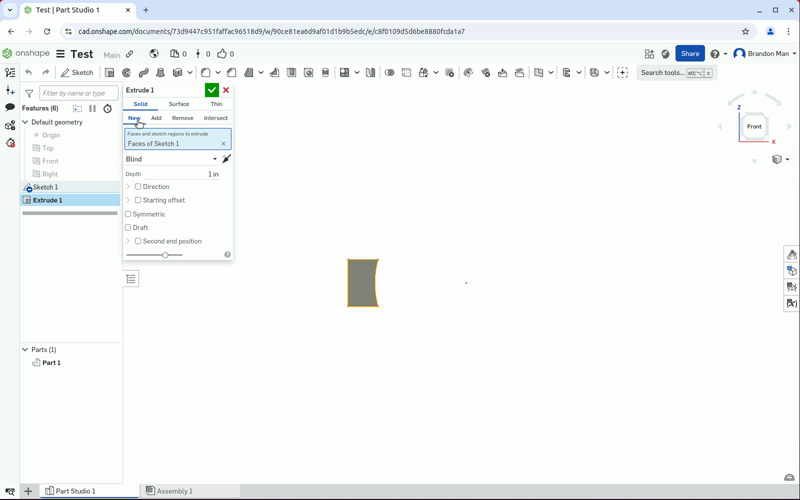
click(137, 120)
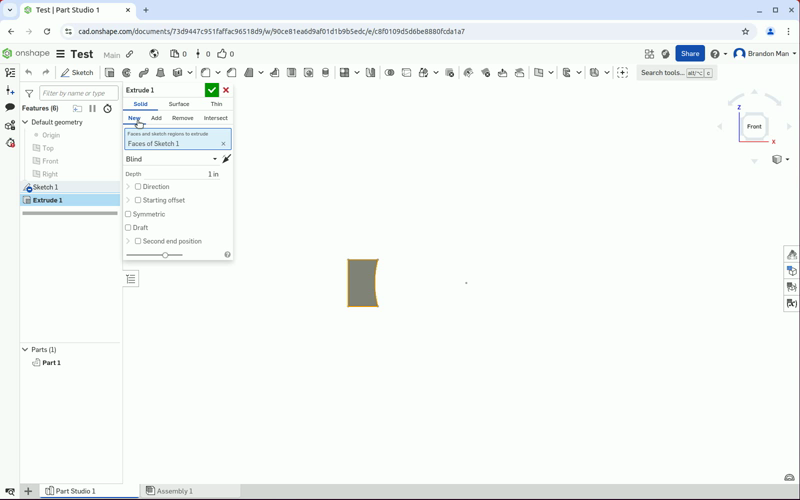
key(tab, 4)
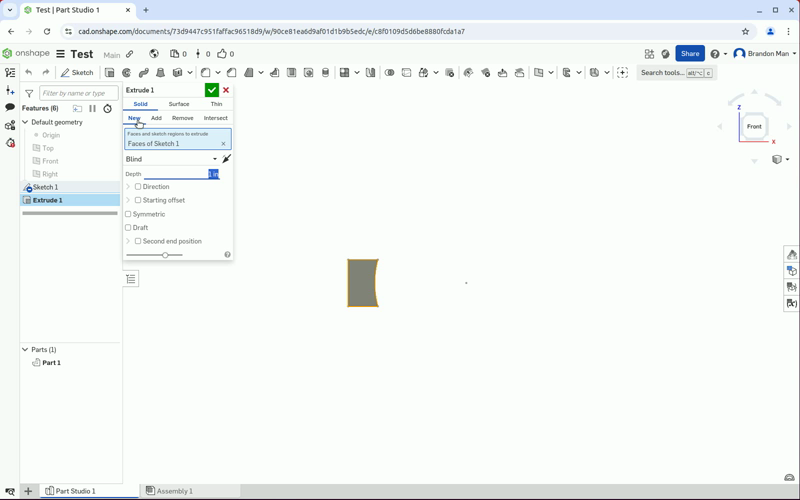
text(5.777)
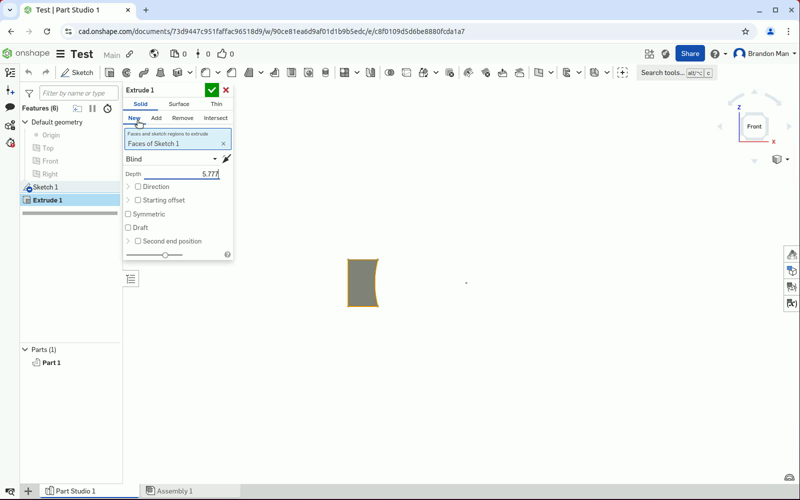
key(enter)
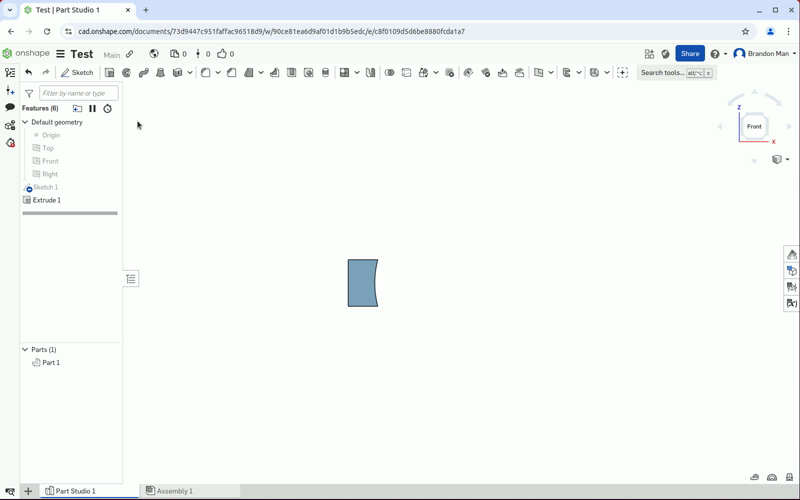
key(shift+h)
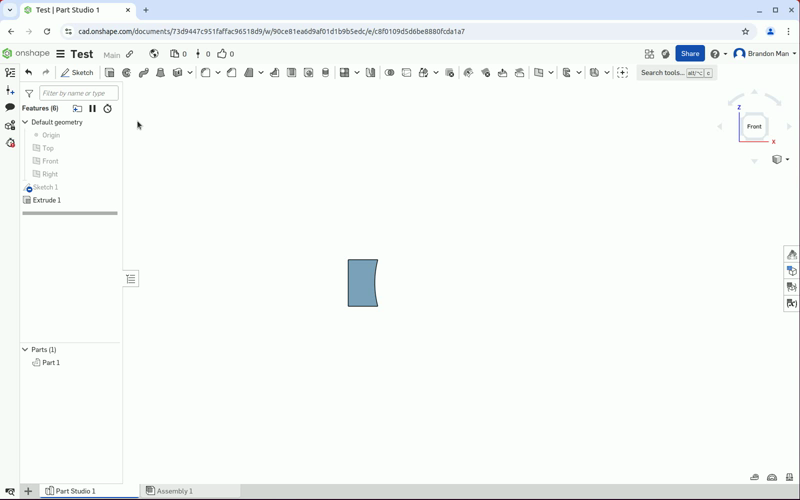
key(shift+h)
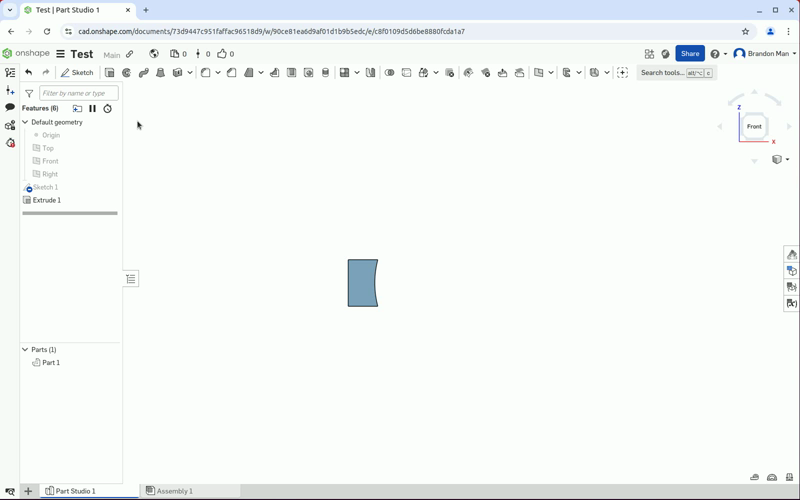
mouse_move(73, 189)
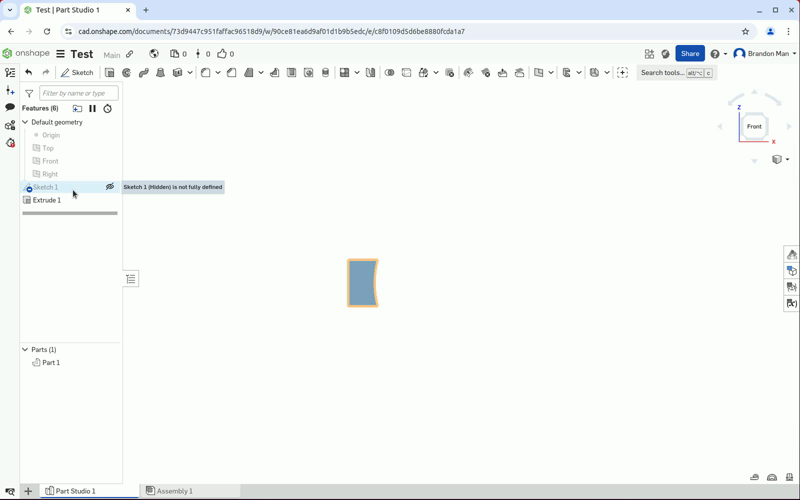
click(73, 189)
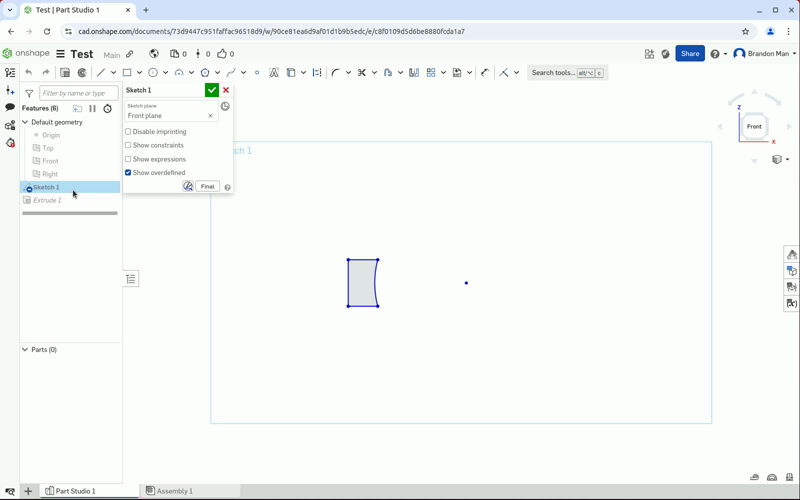
mouse_move(229, 92)
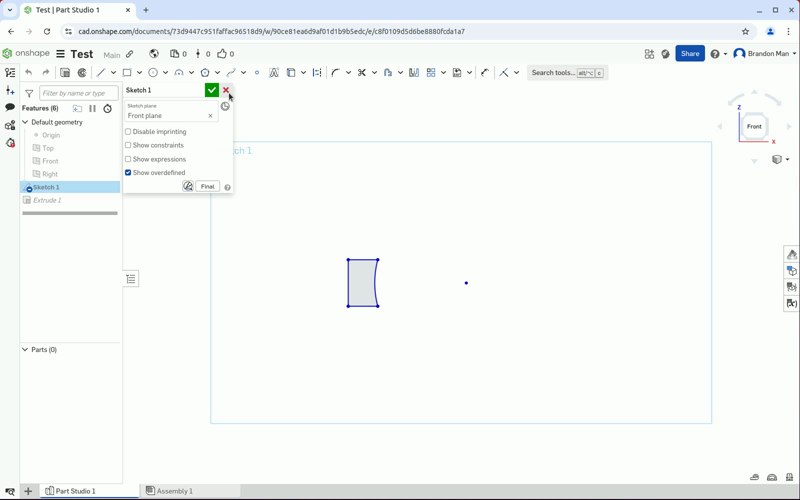
click(229, 92)
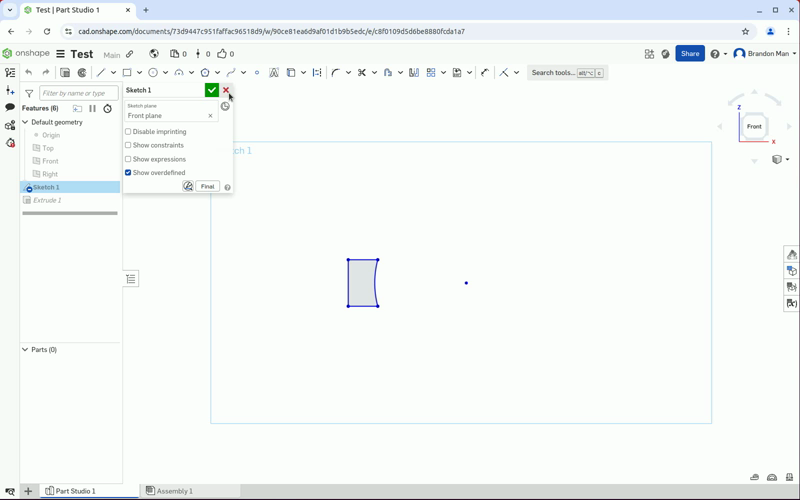
key(shift+s)
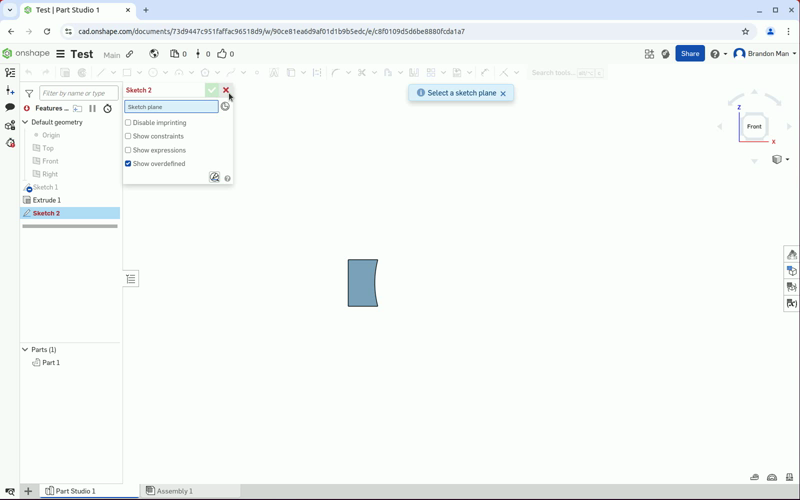
mouse_move(73, 163)
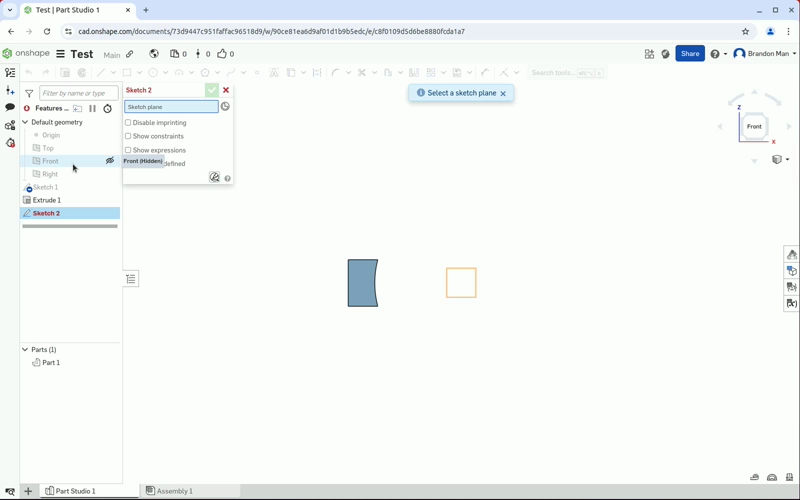
click(73, 163)
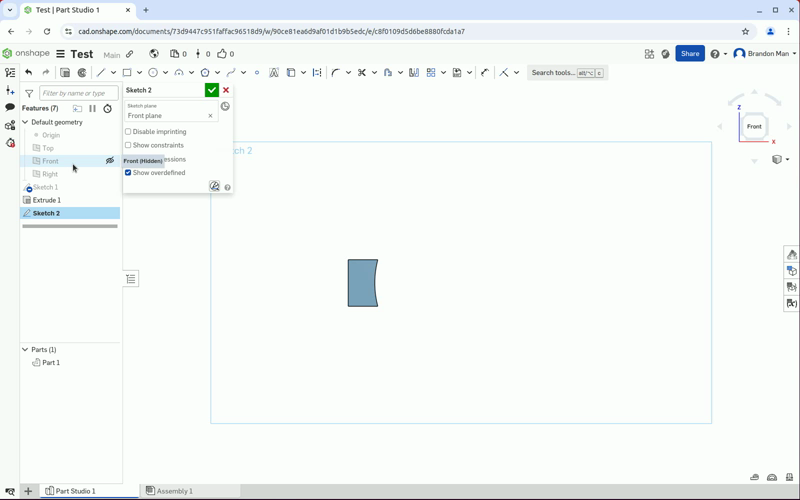
mouse_move(73, 352)
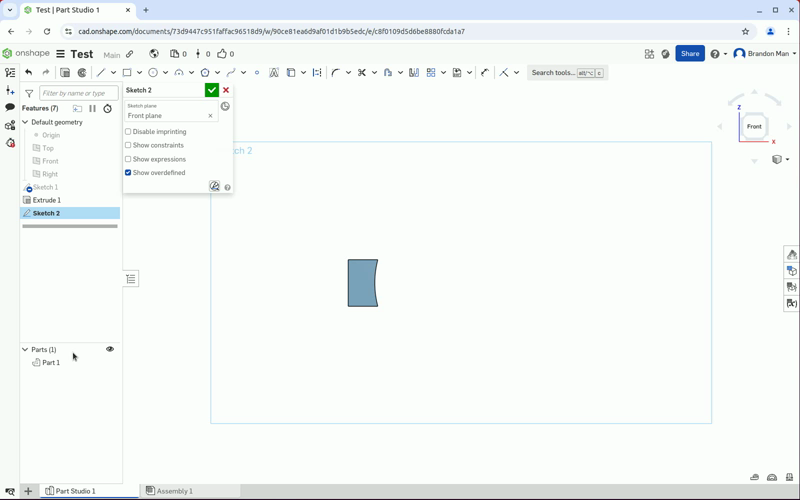
key(y)
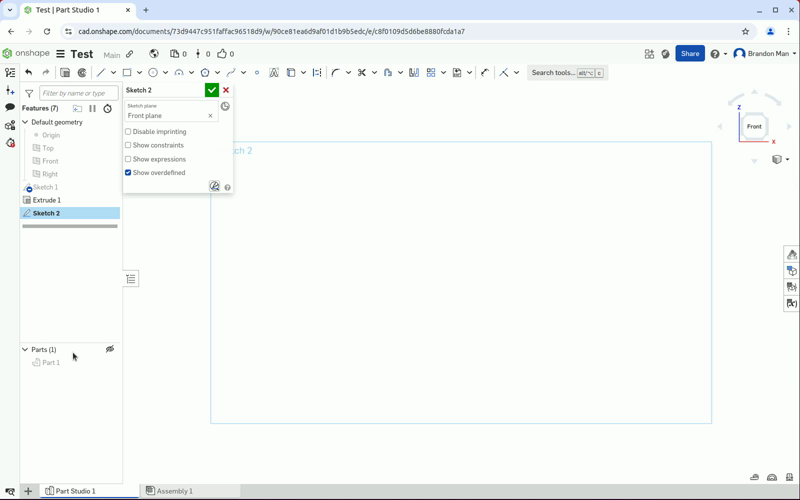
key(l)
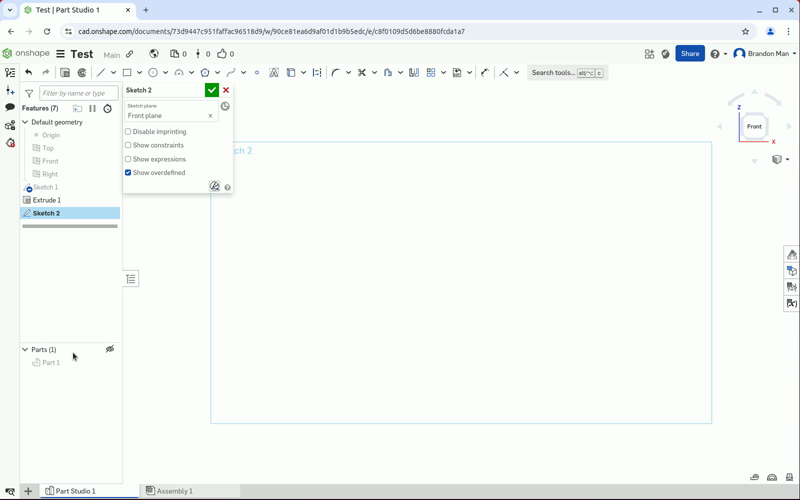
key_down(shift)
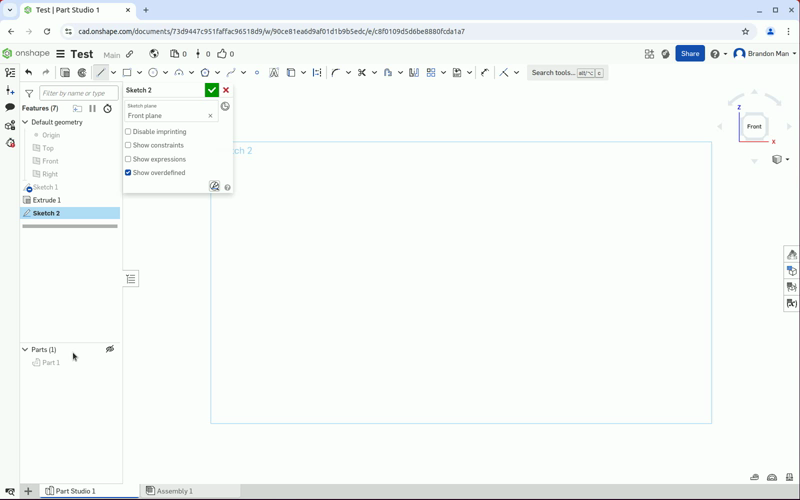
mouse_move(384, 368)
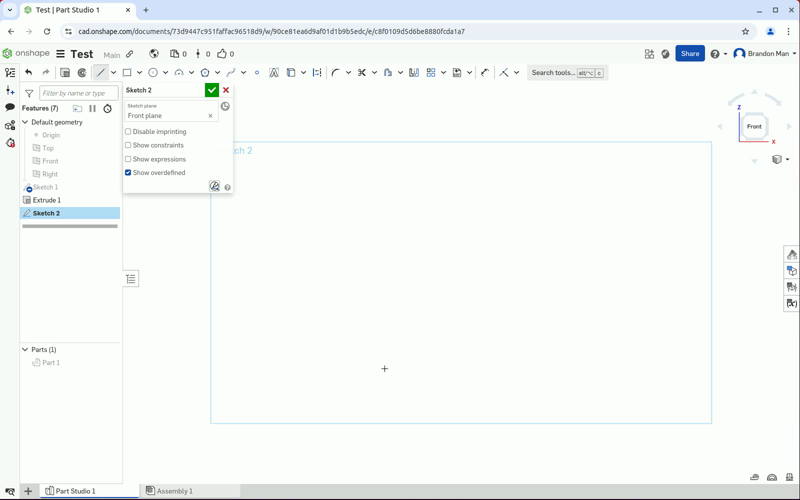
click(384, 368)
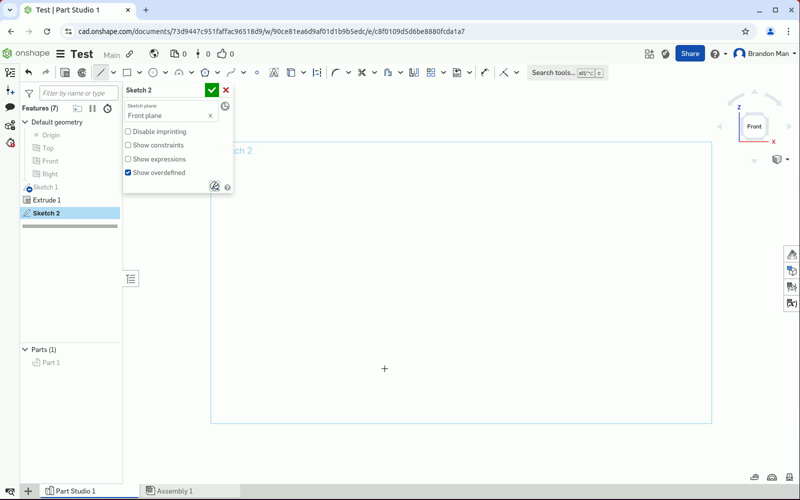
key_up(shift)
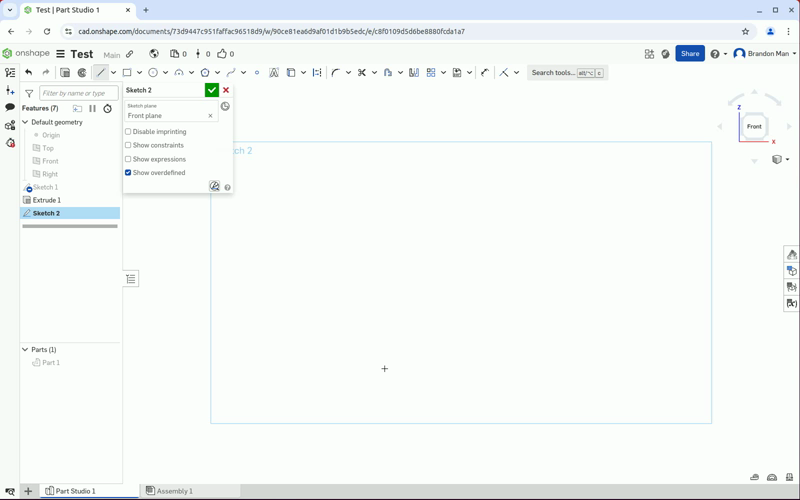
key_down(shift)
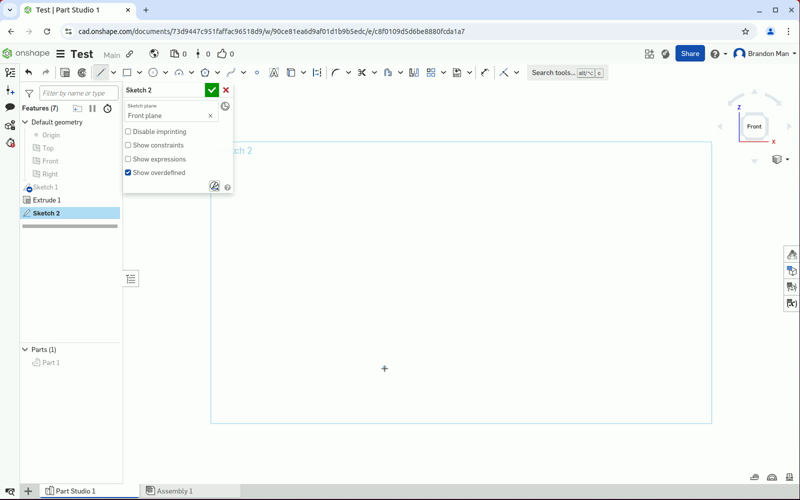
mouse_move(414, 368)
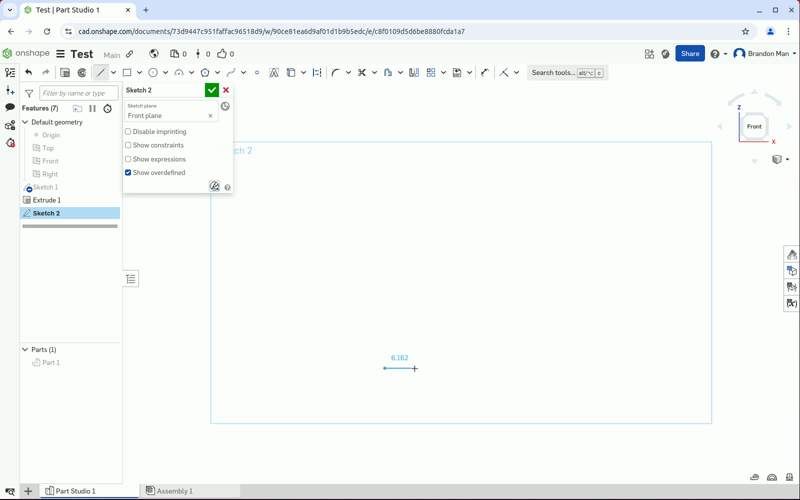
mouse_move(425, 391)
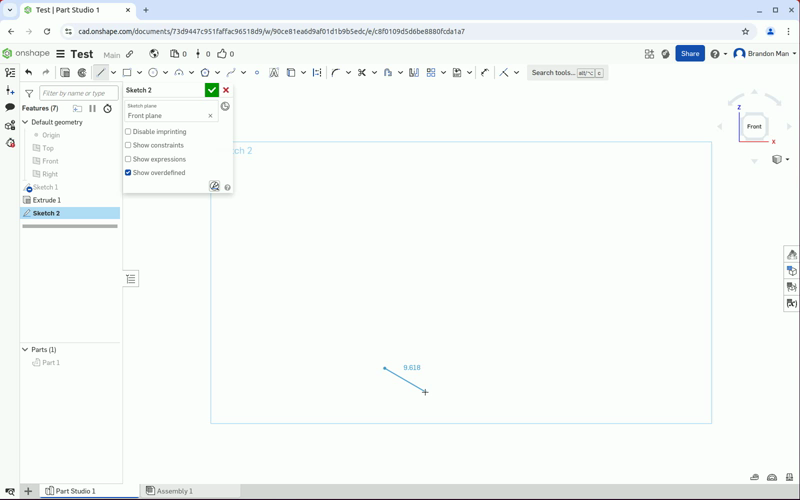
click(425, 391)
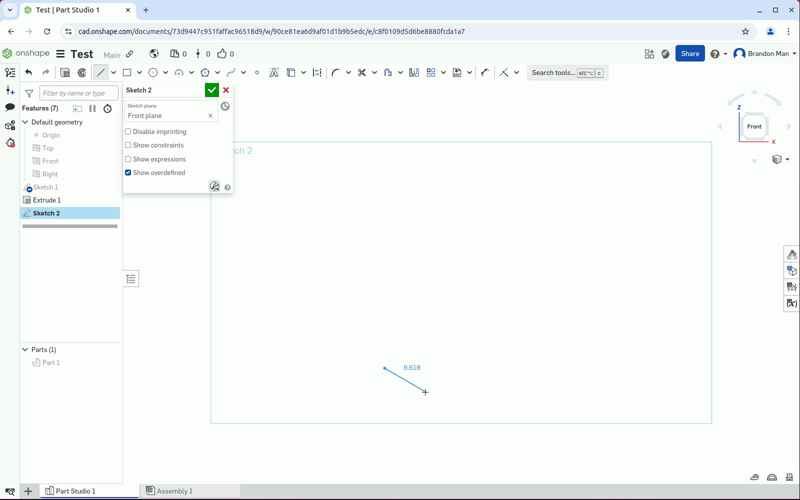
key_up(shift)
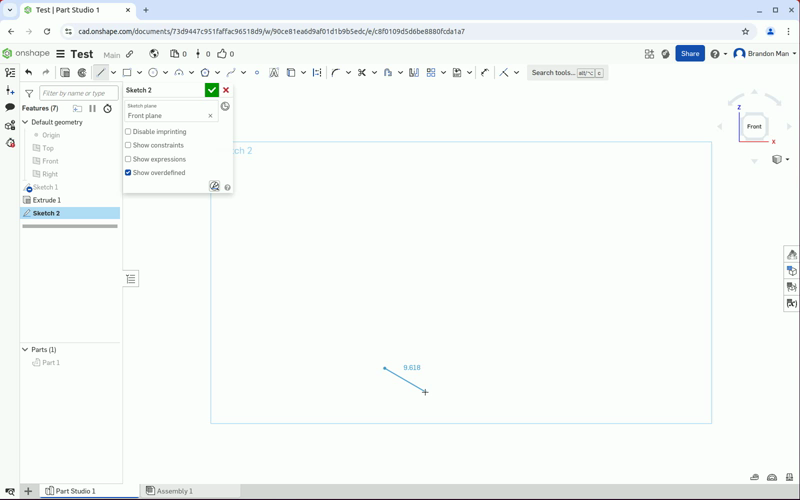
key_down(shift)
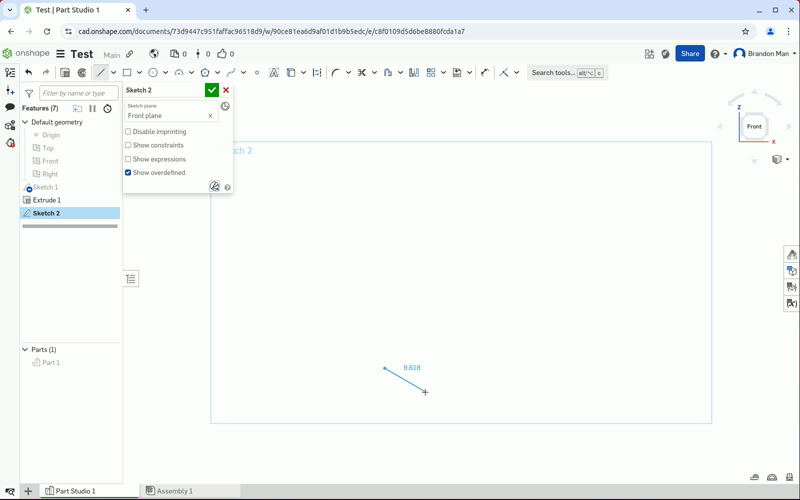
mouse_move(455, 391)
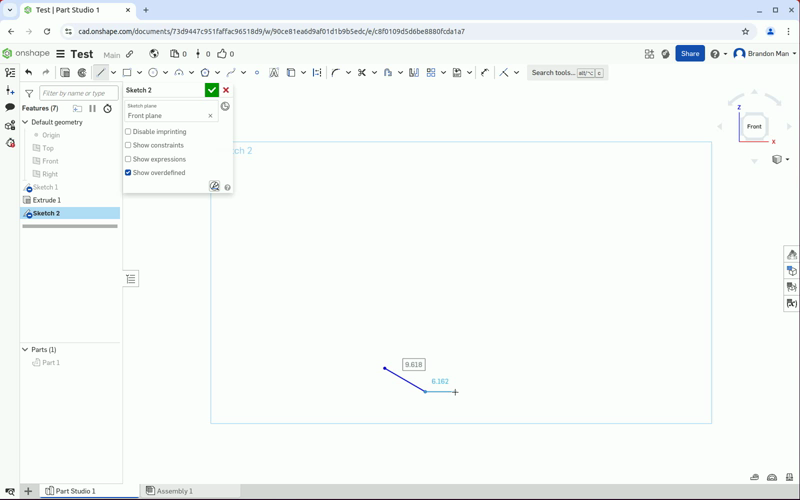
mouse_move(440, 365)
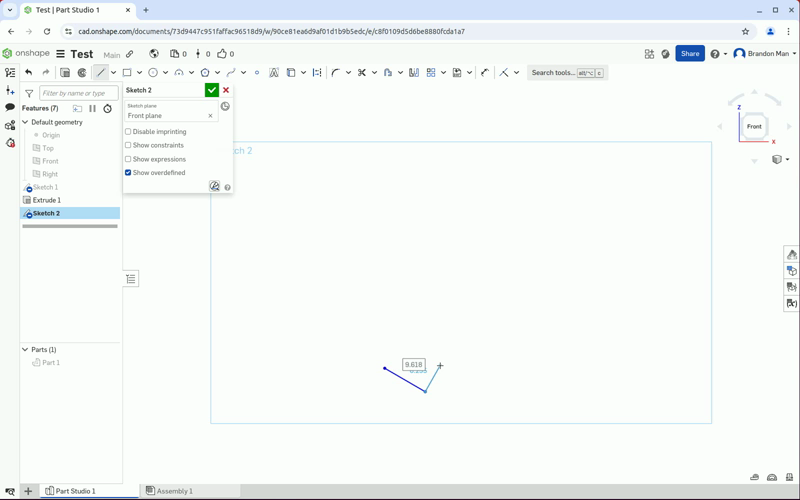
click(440, 365)
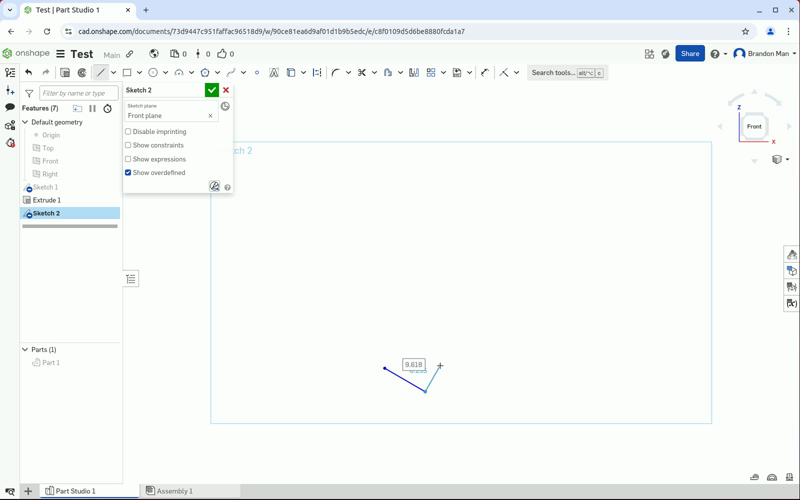
key_up(shift)
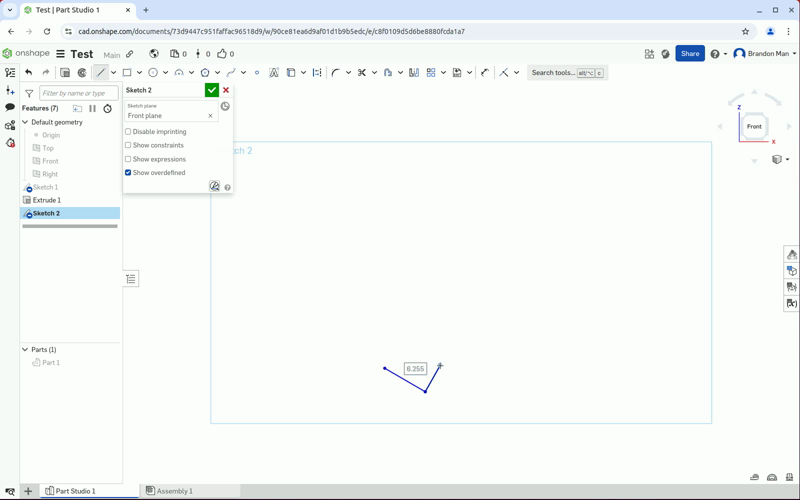
key(esc)
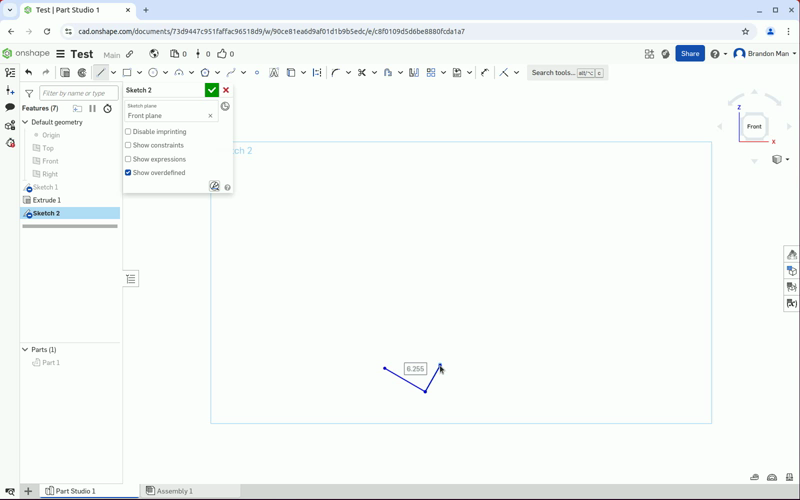
key(a)
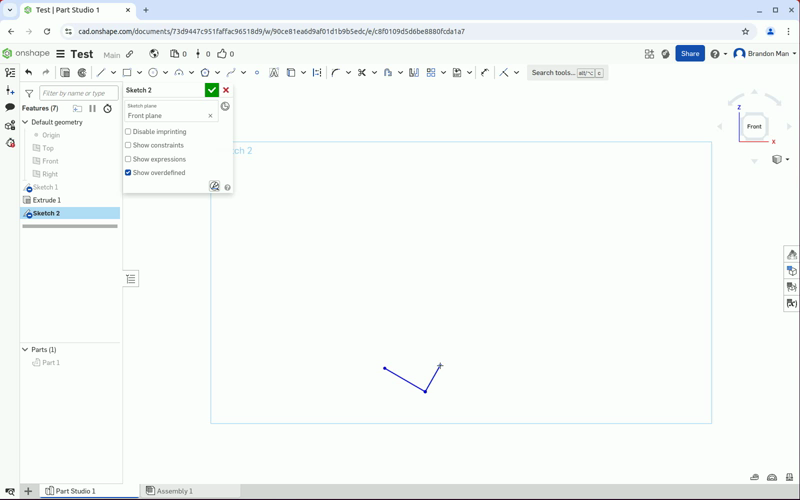
mouse_move(440, 365)
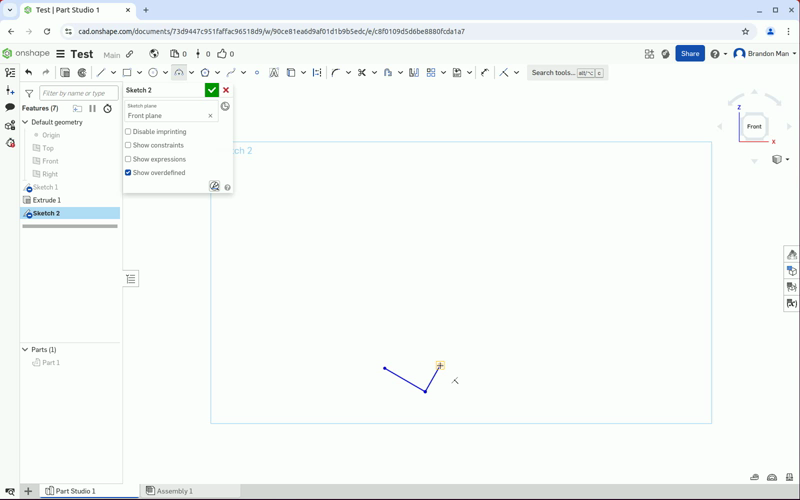
click(440, 365)
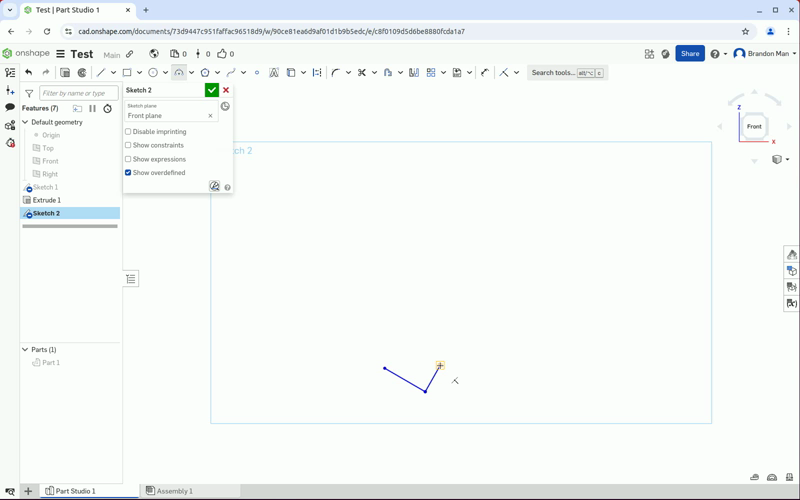
key_down(shift)
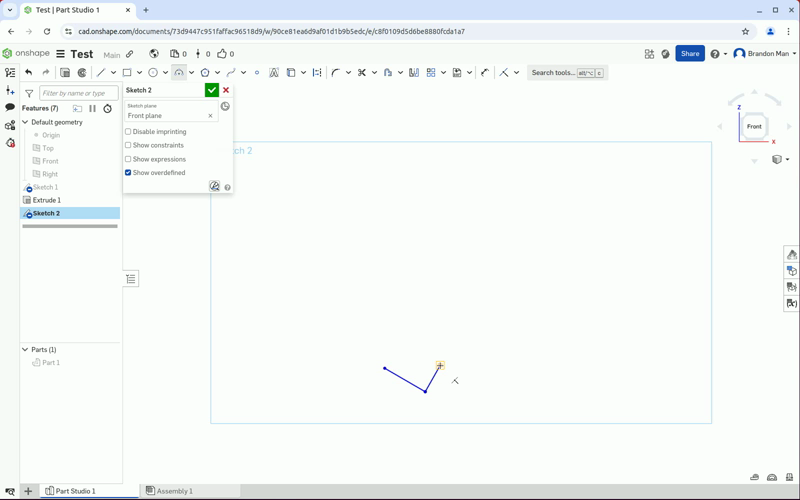
mouse_move(399, 342)
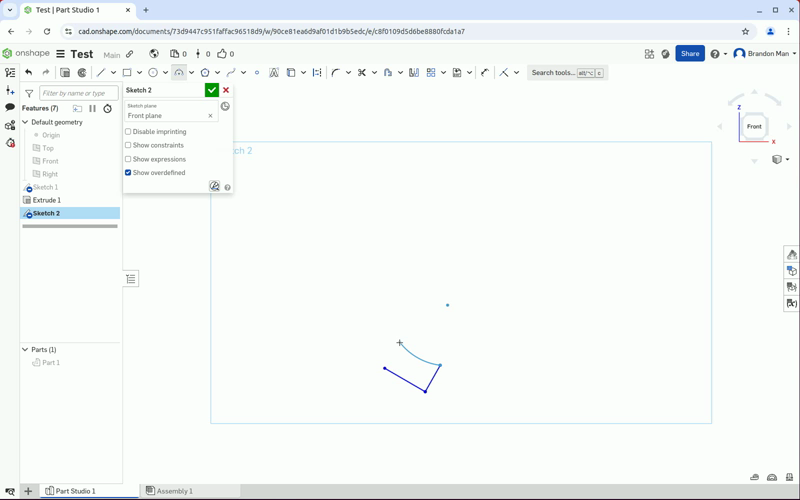
click(399, 342)
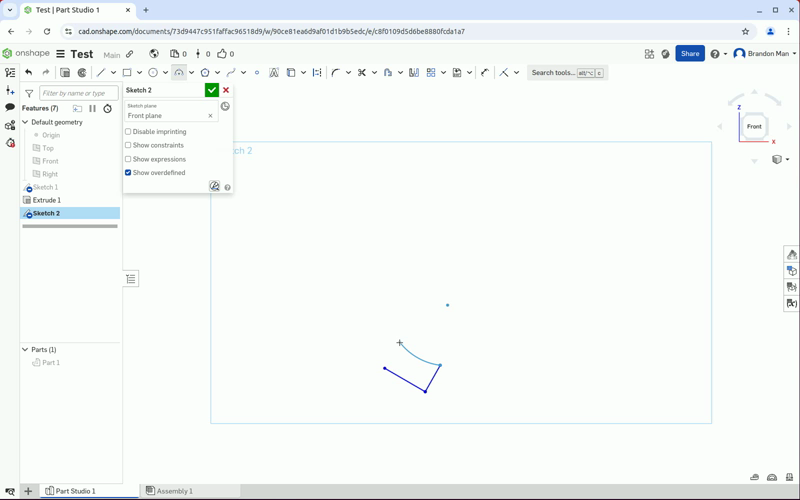
mouse_move(418, 356)
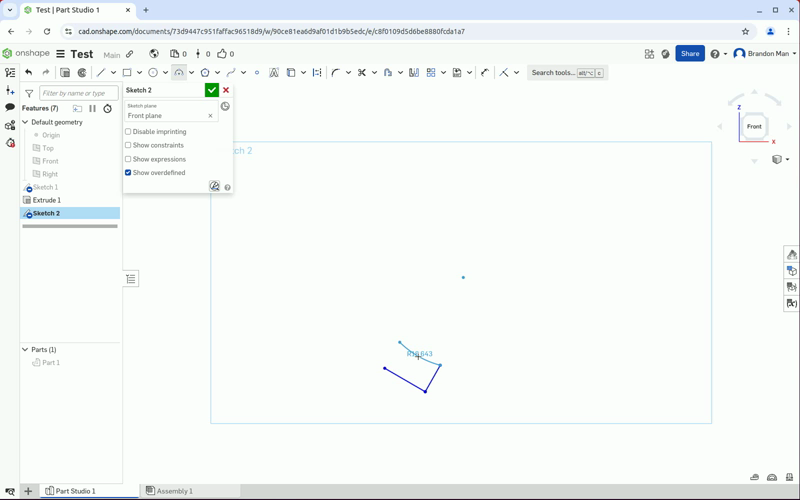
click(418, 356)
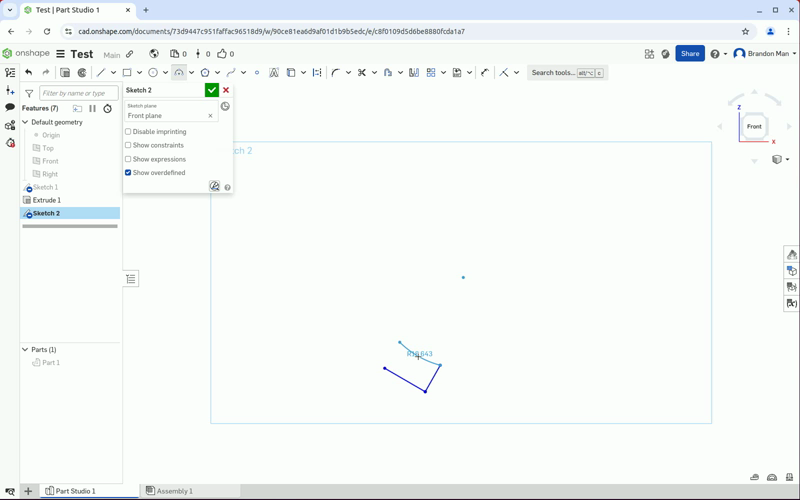
key_up(shift)
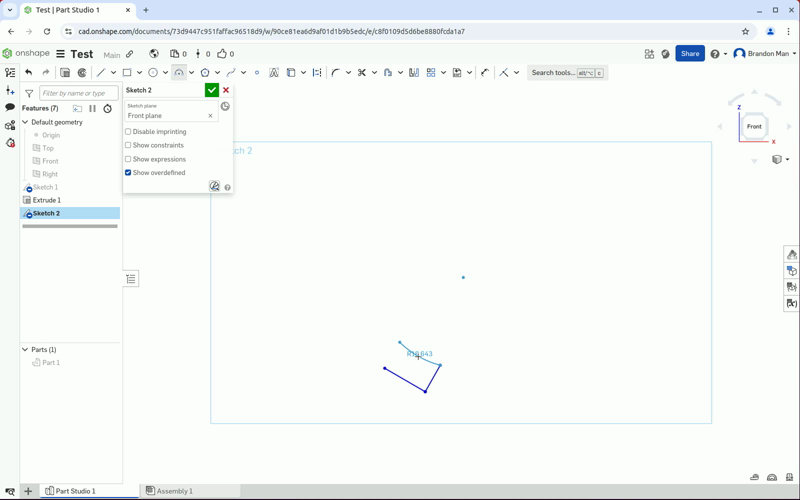
key(esc)
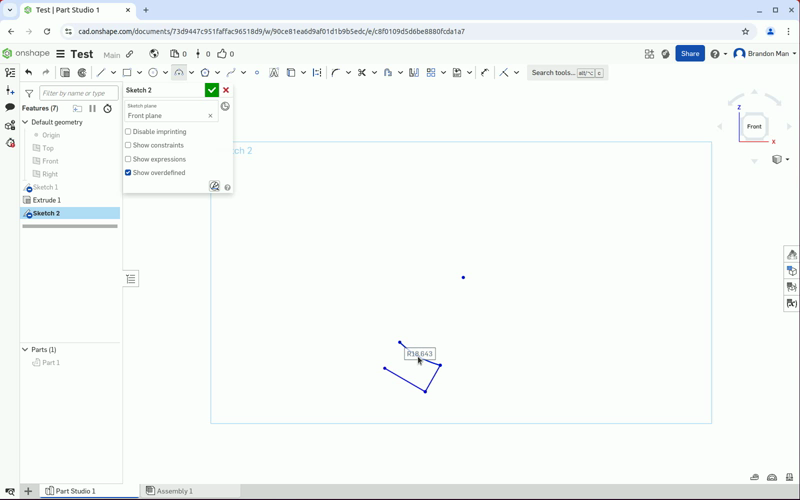
key(l)
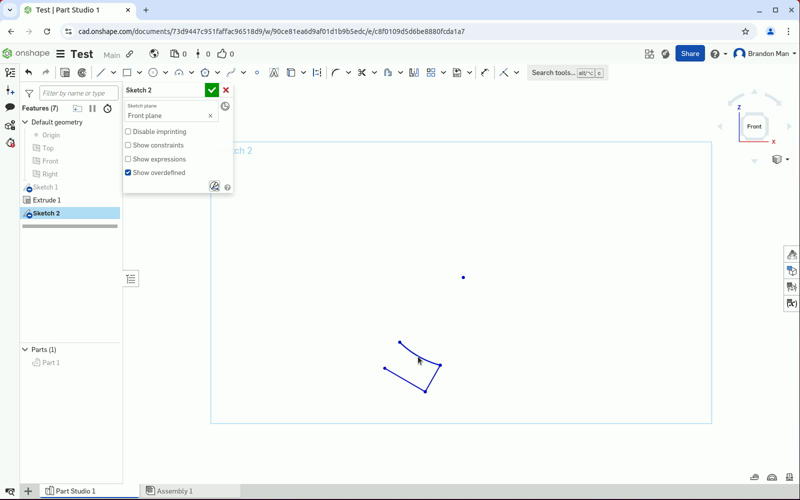
mouse_move(399, 342)
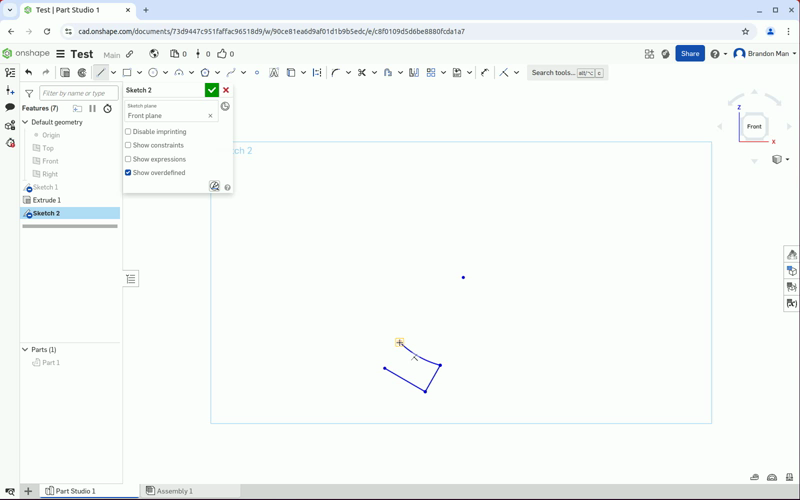
click(399, 342)
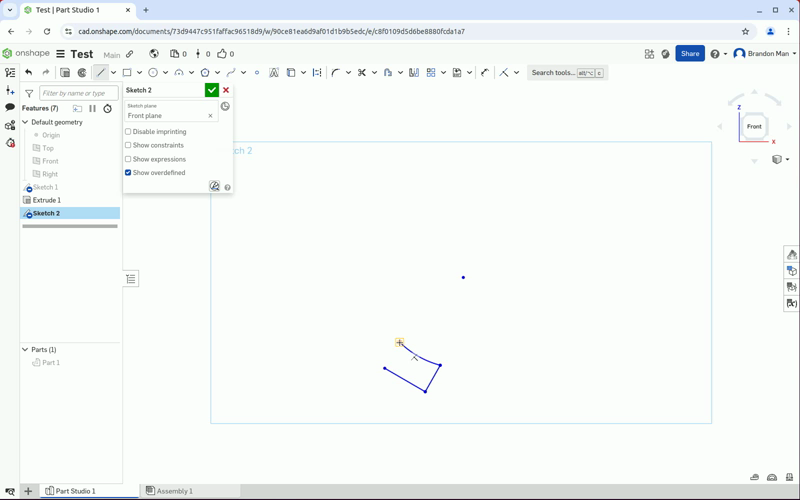
mouse_move(429, 342)
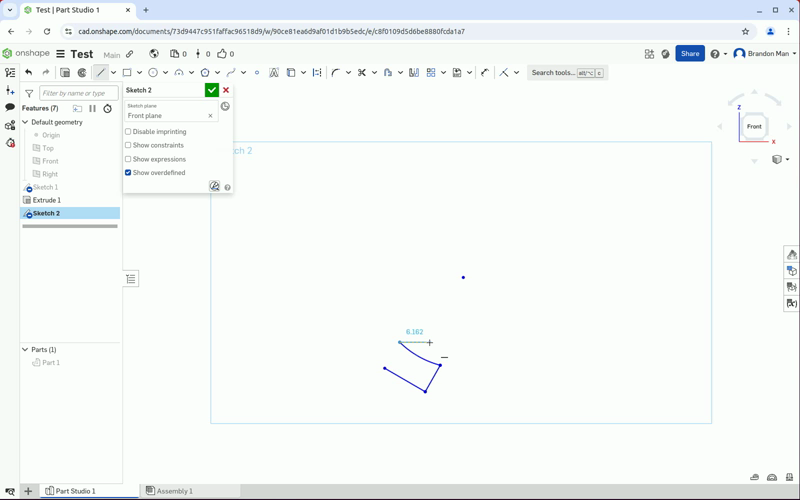
key_down(shift)
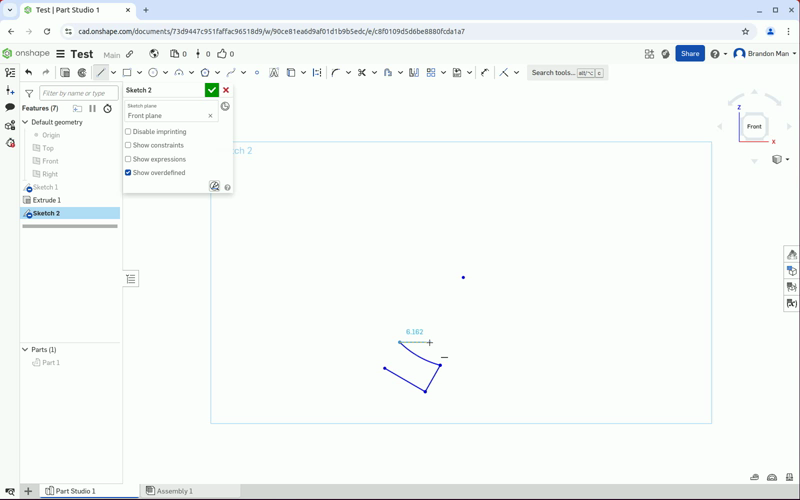
mouse_move(384, 368)
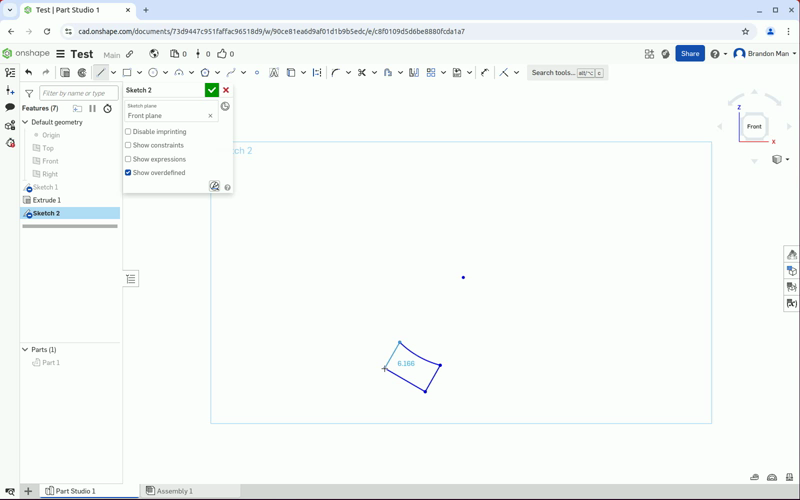
key_up(shift)
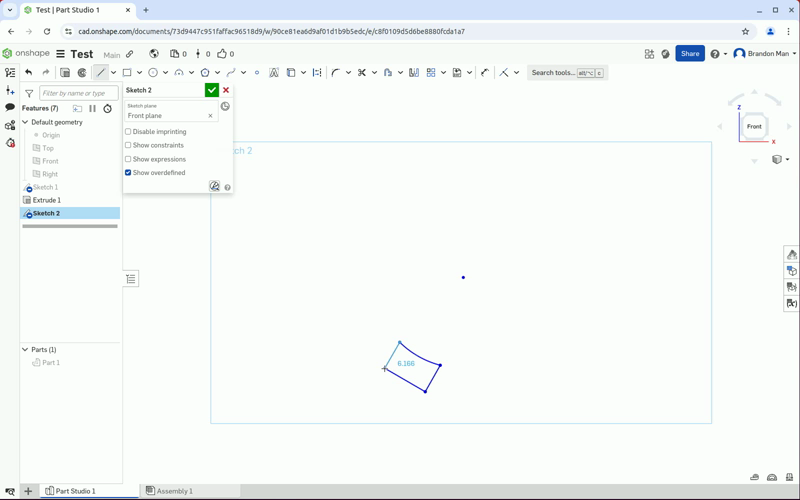
click(384, 368)
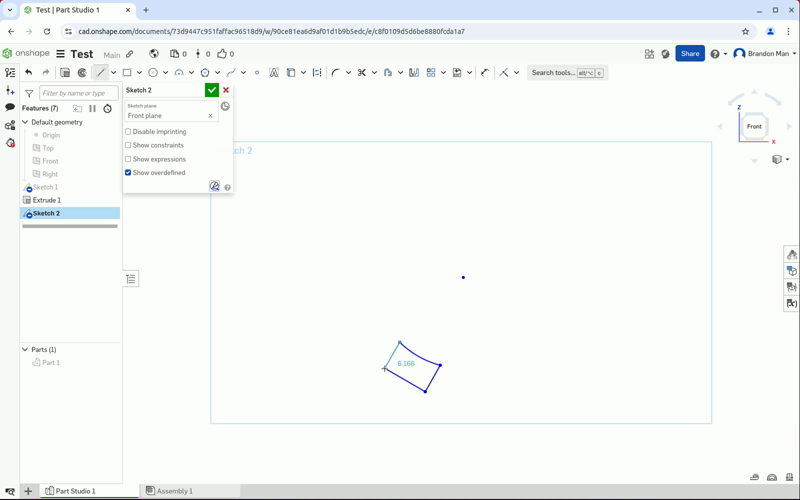
key(esc)
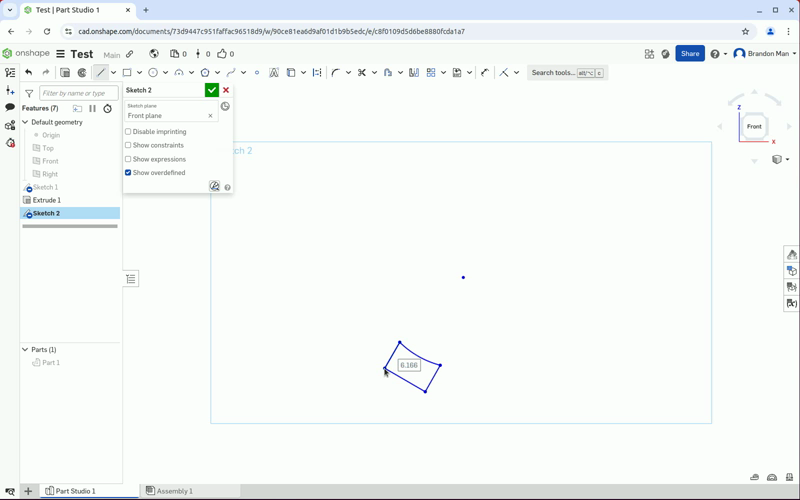
mouse_move(427, 372)
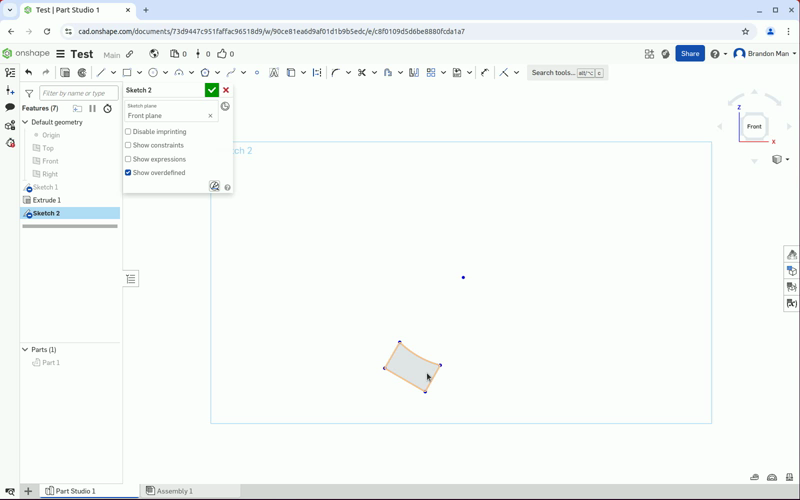
scroll(6)
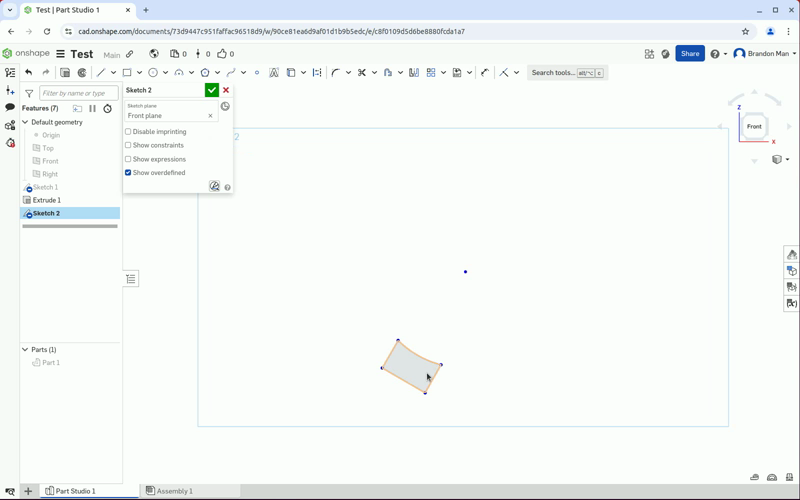
scroll(6)
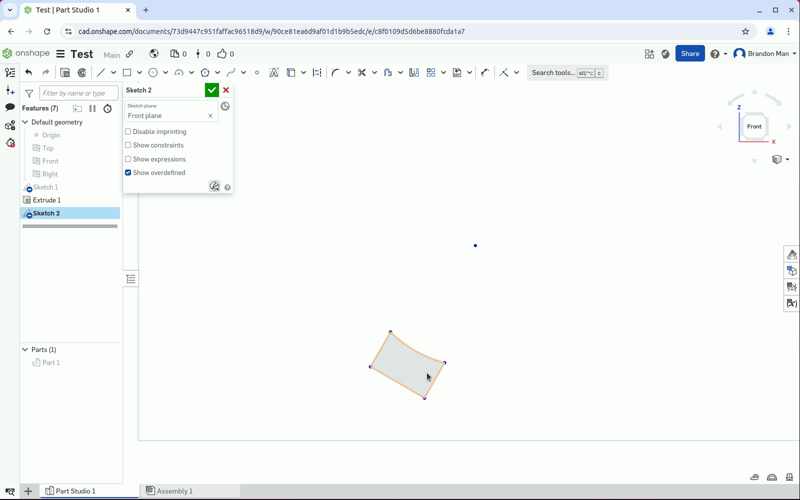
scroll(6)
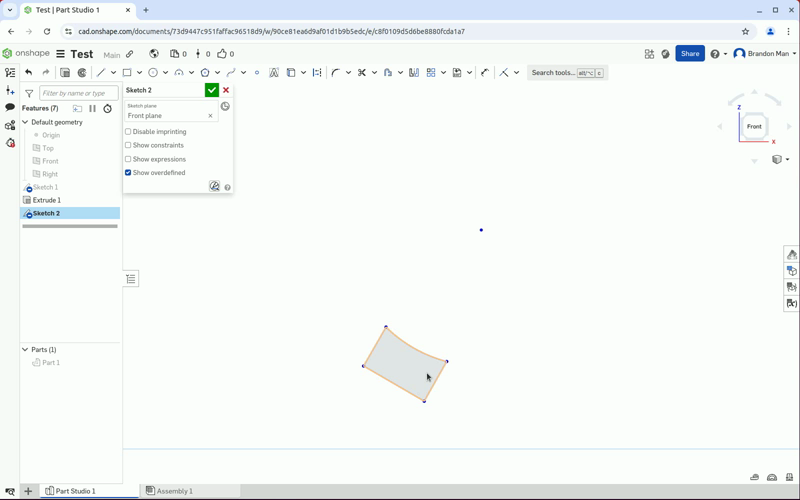
scroll(6)
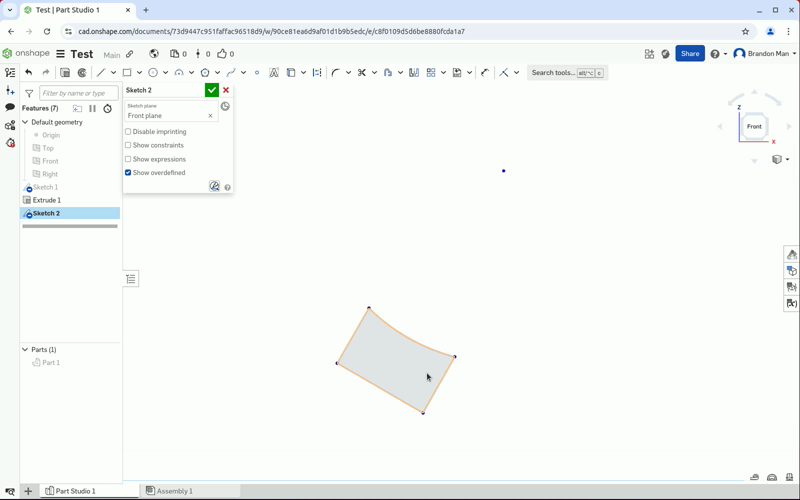
scroll(6)
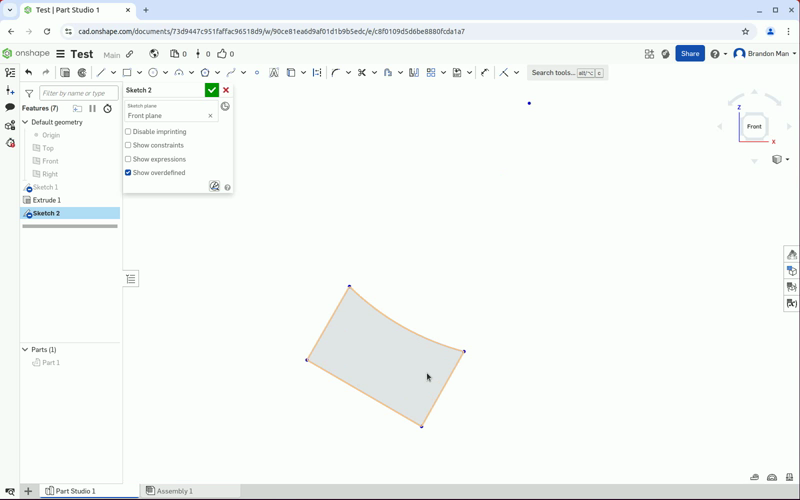
scroll(6)
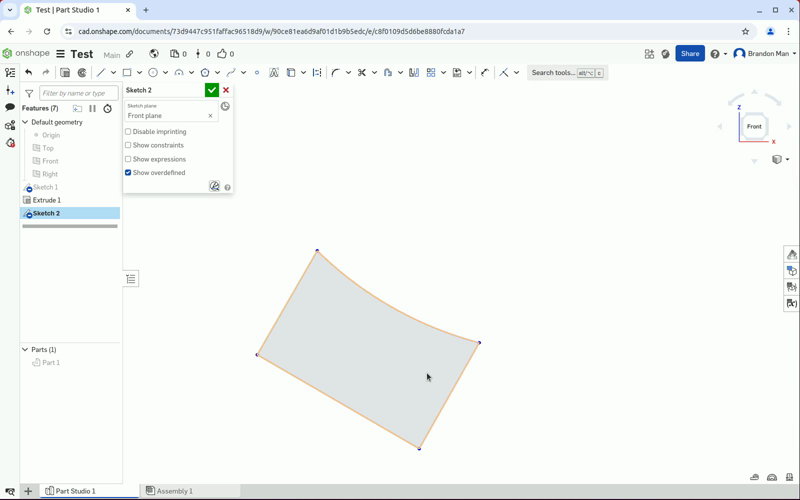
scroll(6)
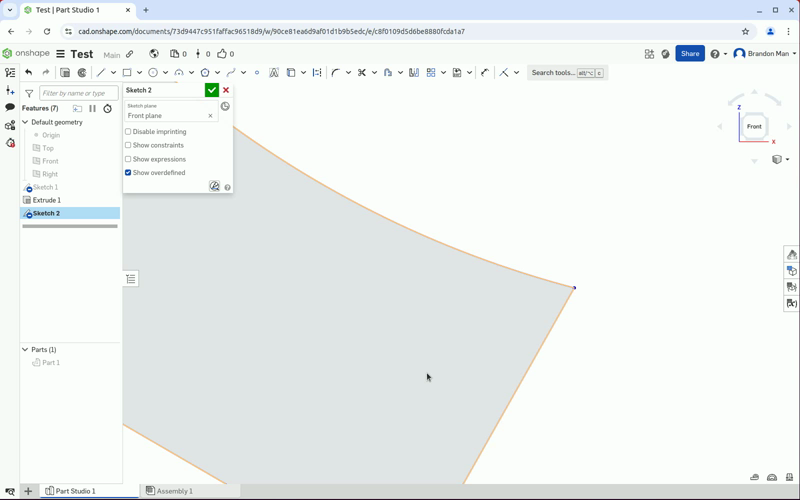
click(427, 372)
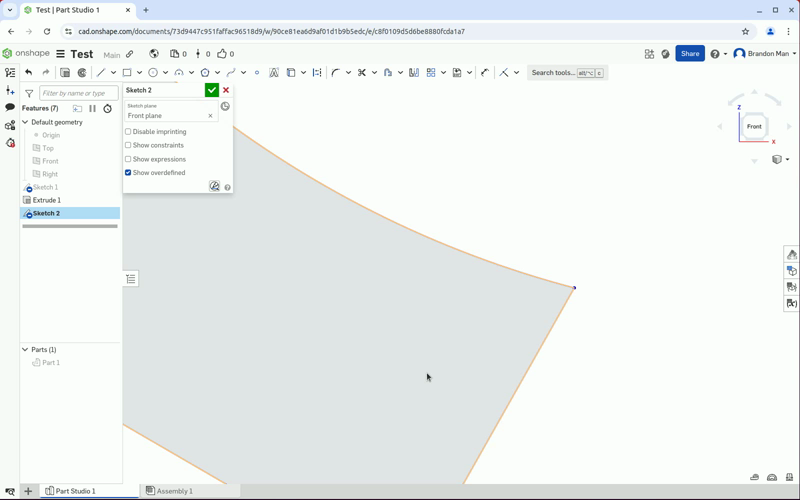
scroll(-6)
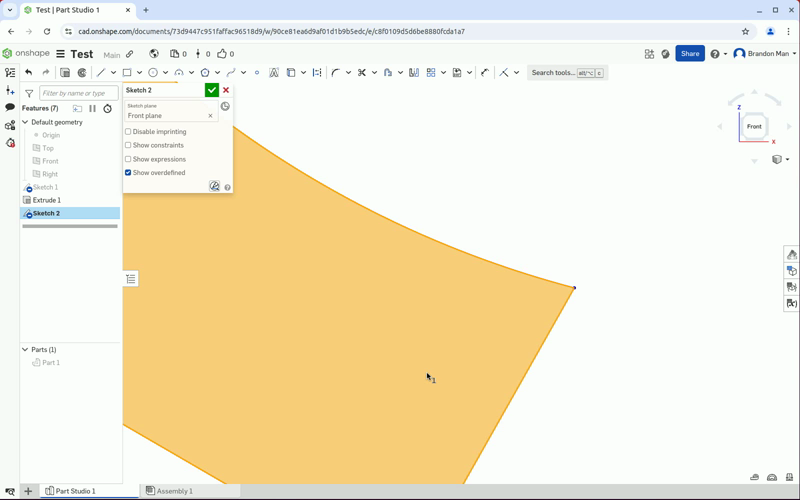
scroll(-6)
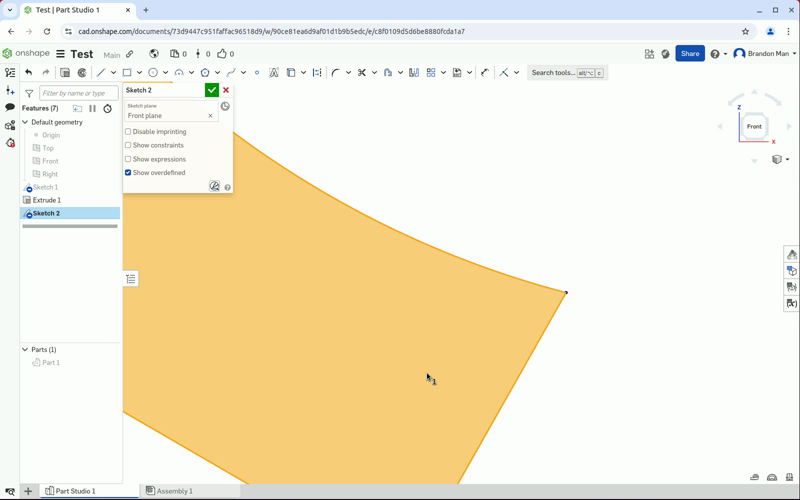
scroll(-6)
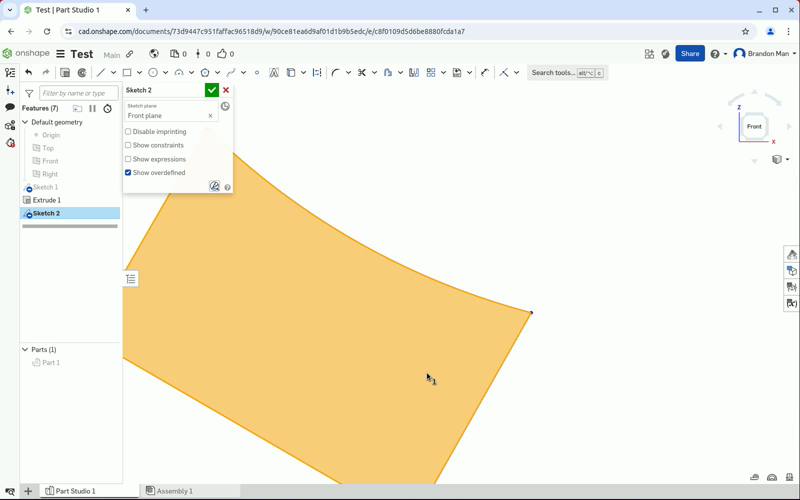
scroll(-6)
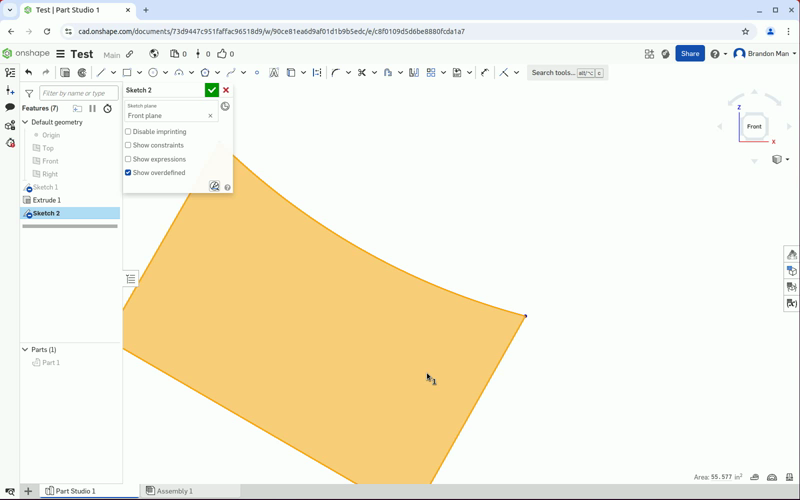
scroll(-6)
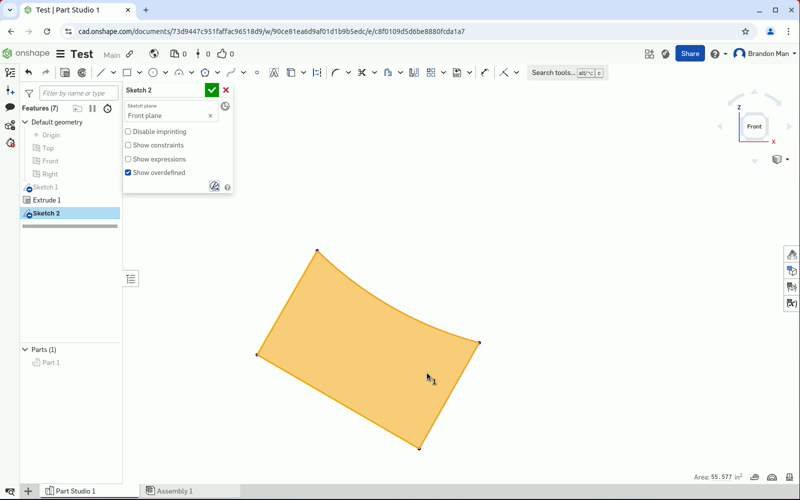
scroll(-6)
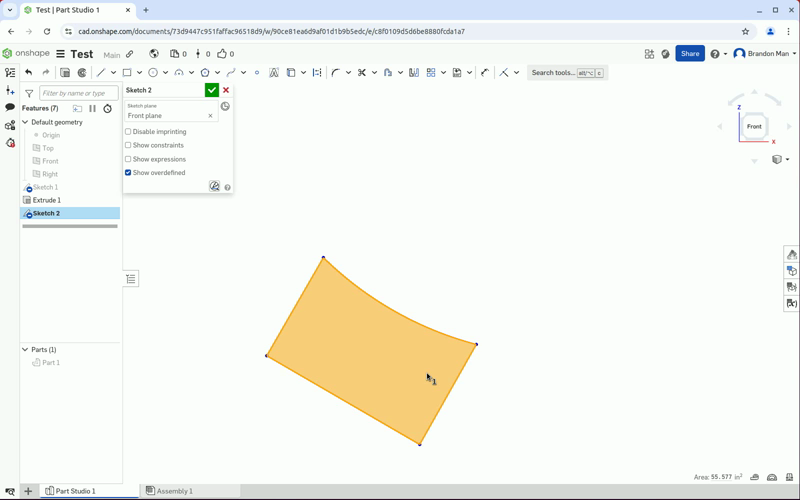
scroll(-6)
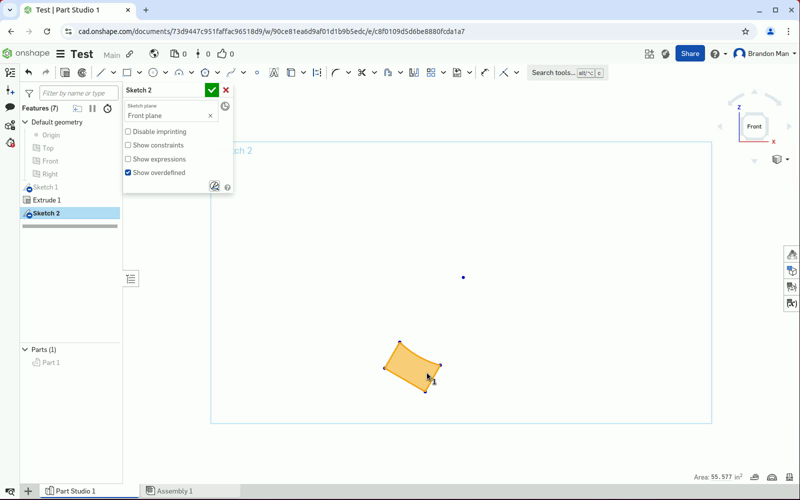
mouse_move(73, 352)
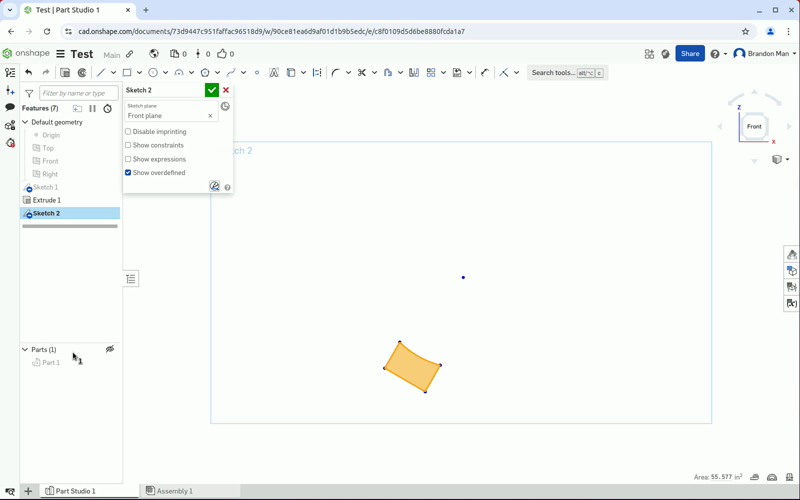
key(shift+y)
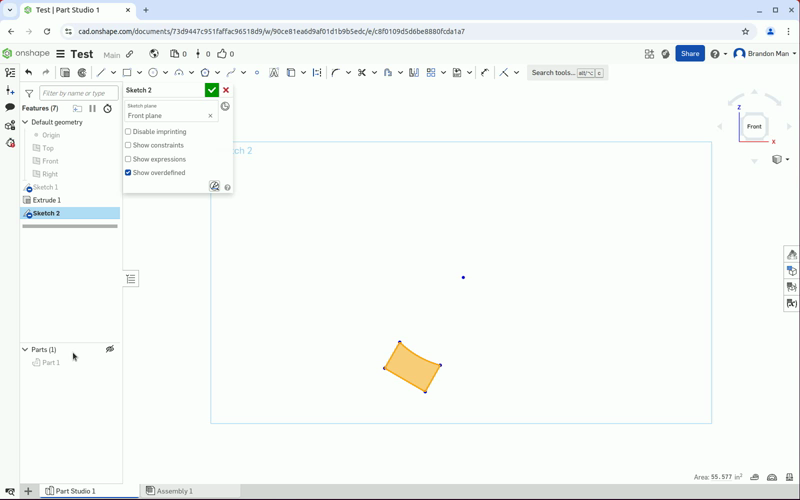
key(shift+e)
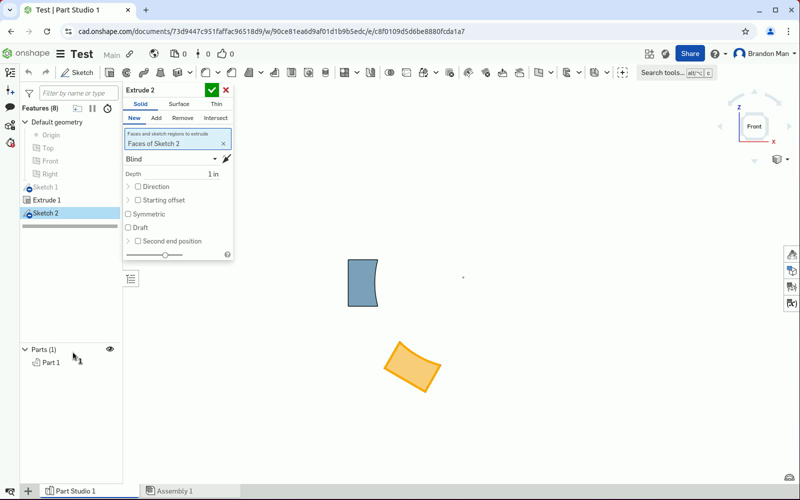
mouse_move(143, 106)
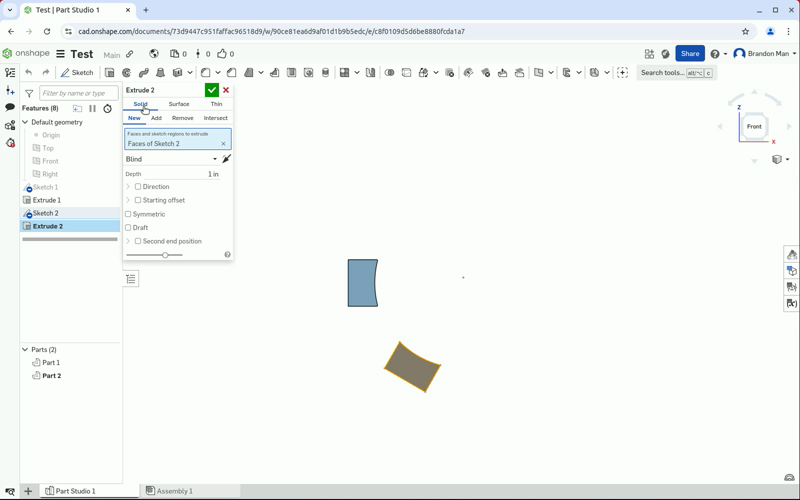
click(143, 106)
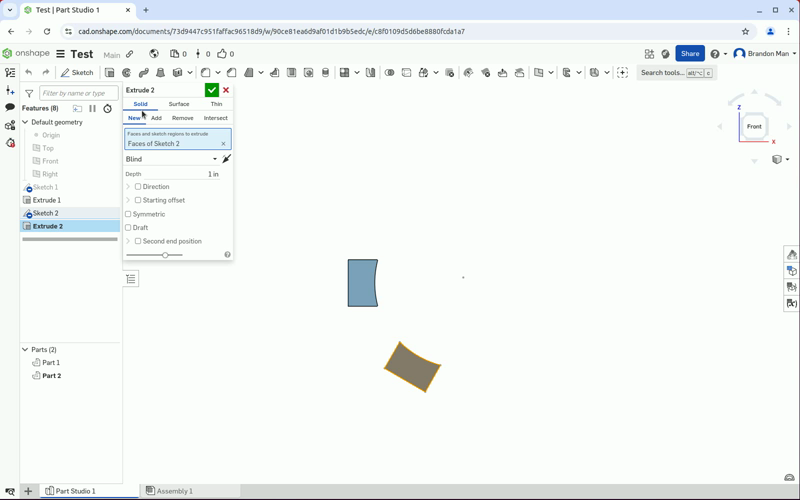
mouse_move(137, 120)
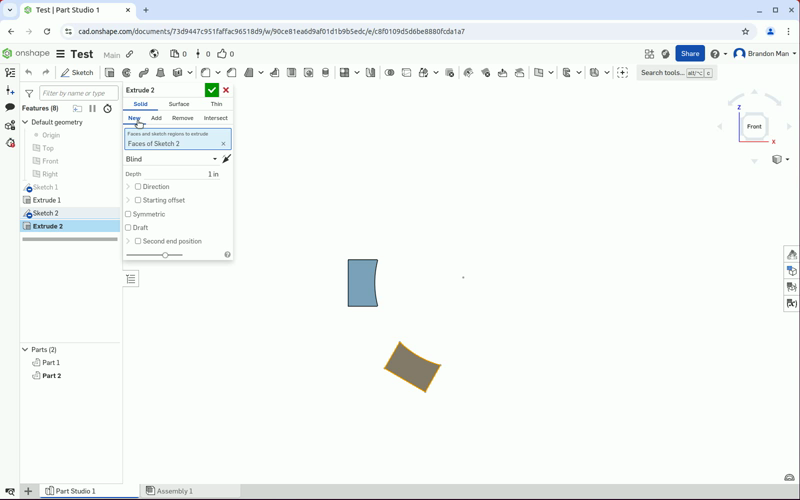
click(137, 120)
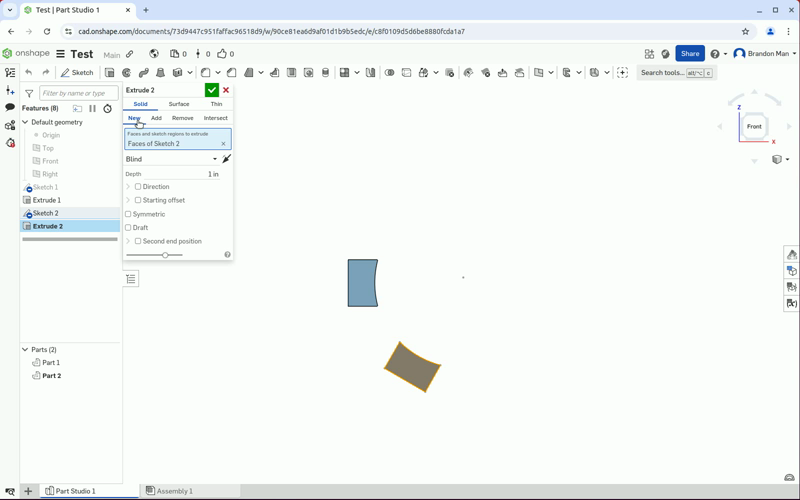
key(tab, 4)
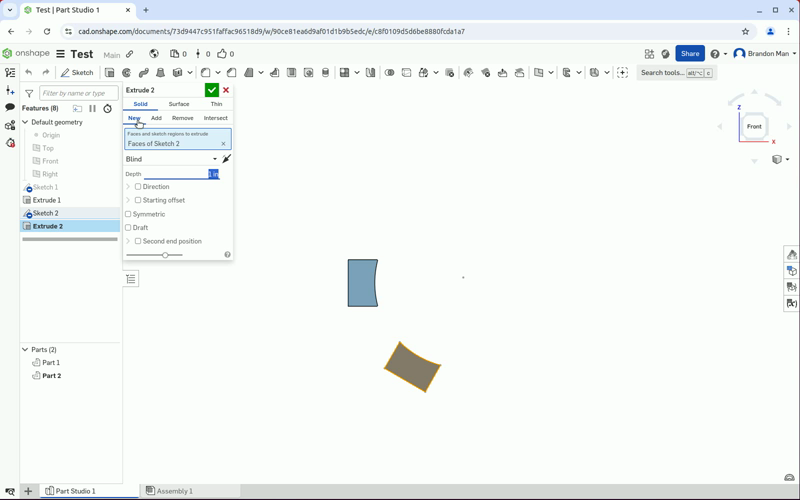
text(5.777)
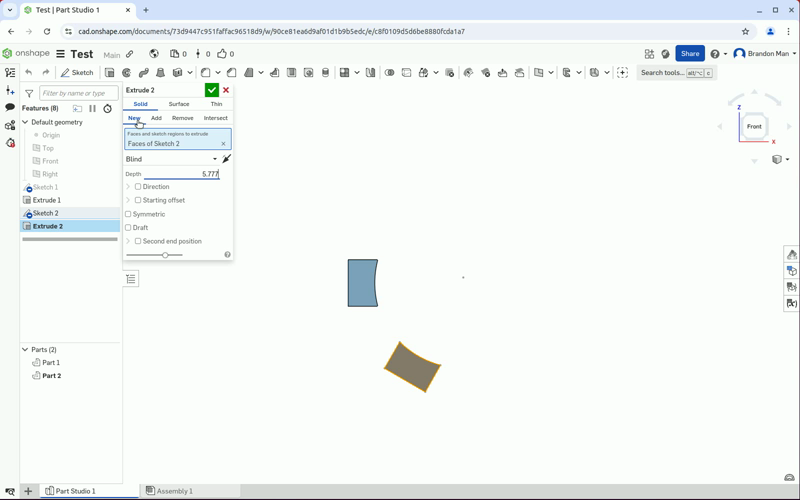
key(enter)
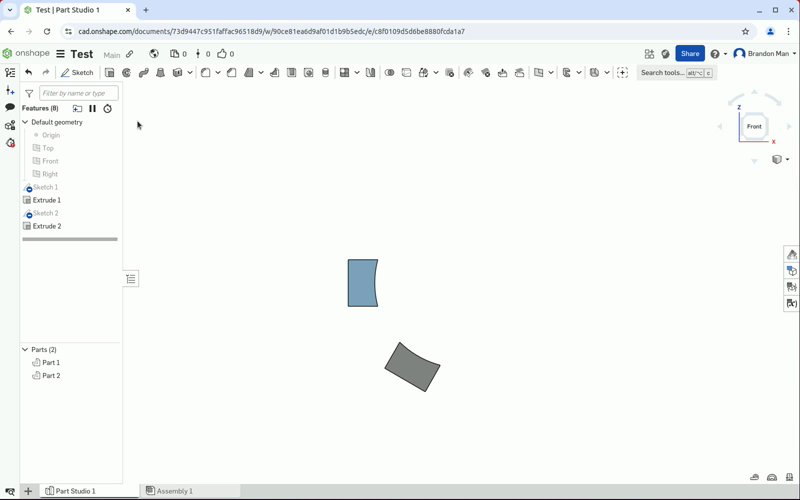
key(shift+h)
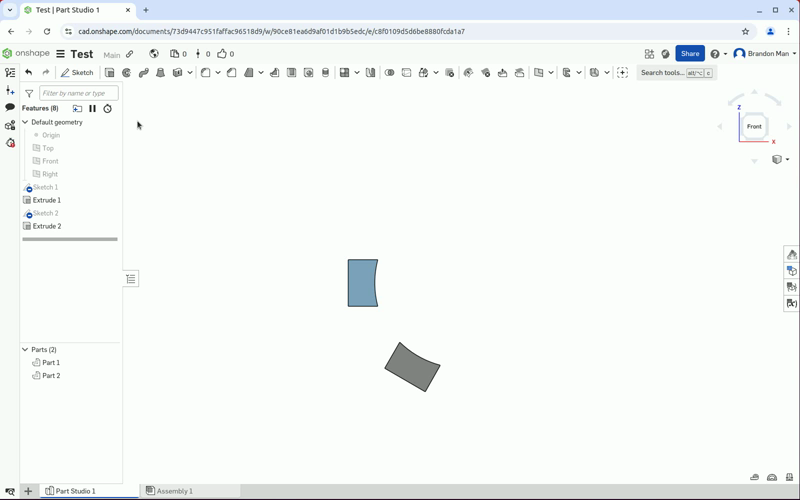
key(shift+h)
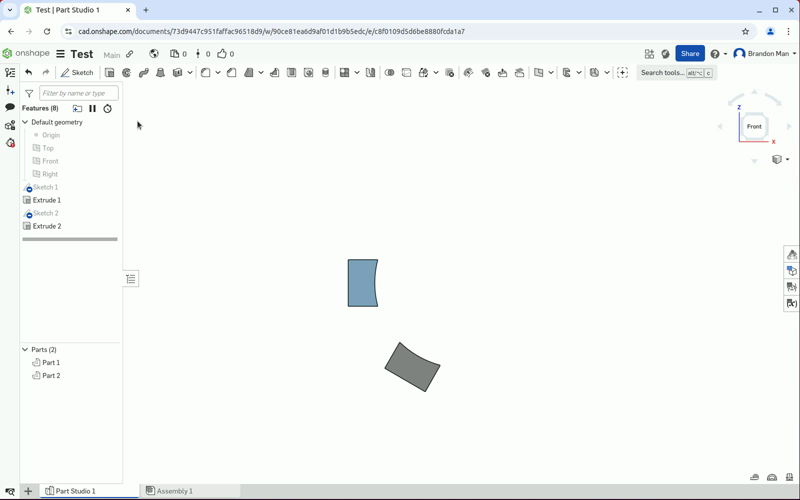
mouse_move(73, 189)
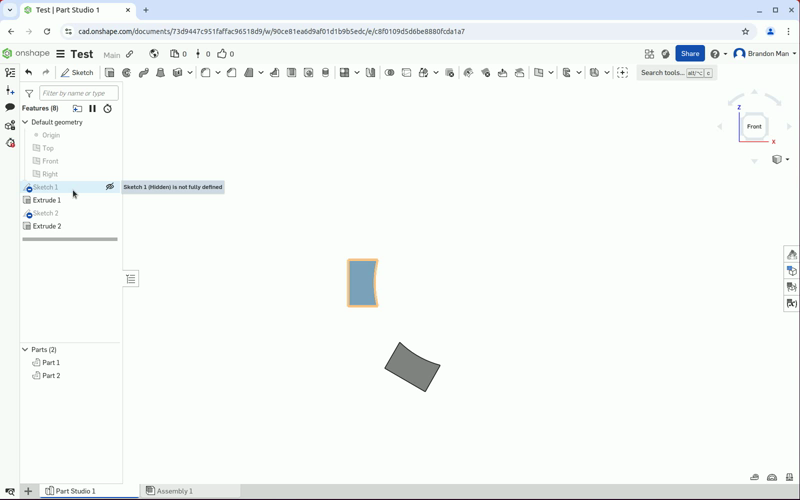
click(73, 189)
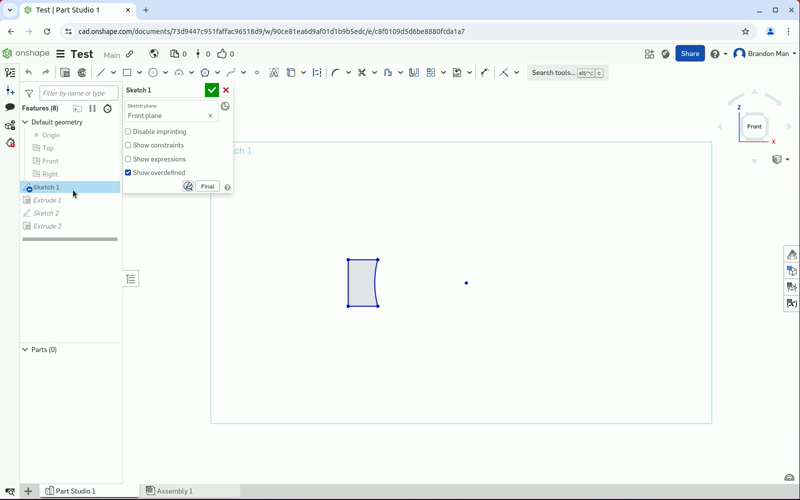
mouse_move(229, 92)
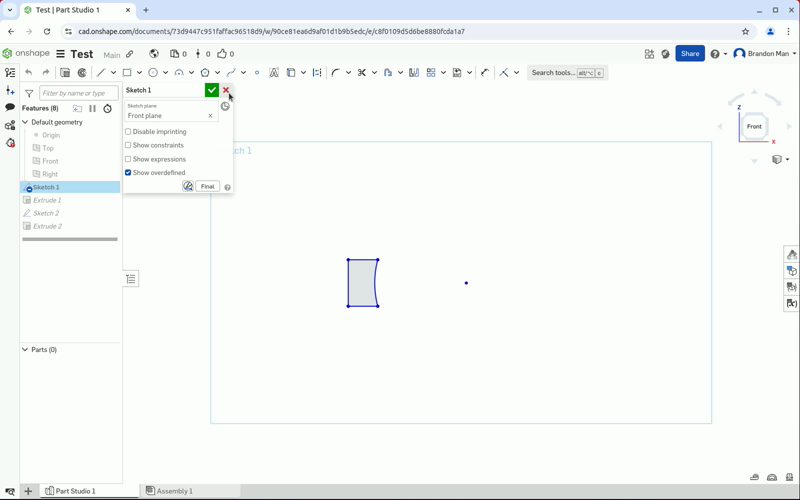
click(229, 92)
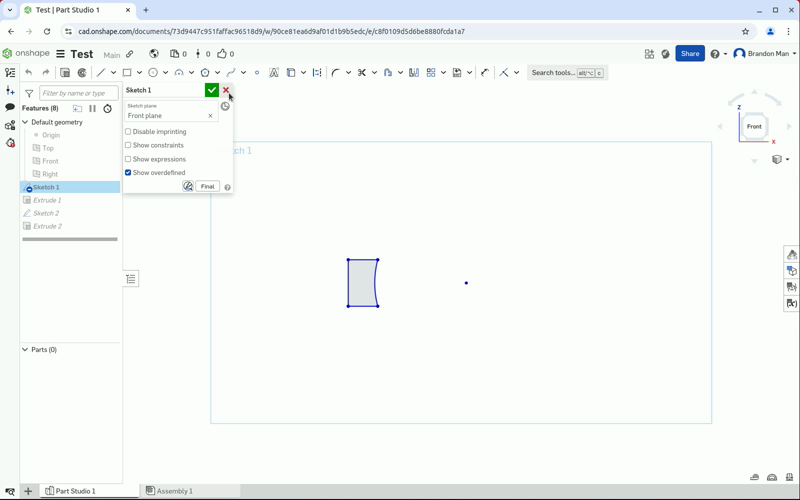
key(shift+s)
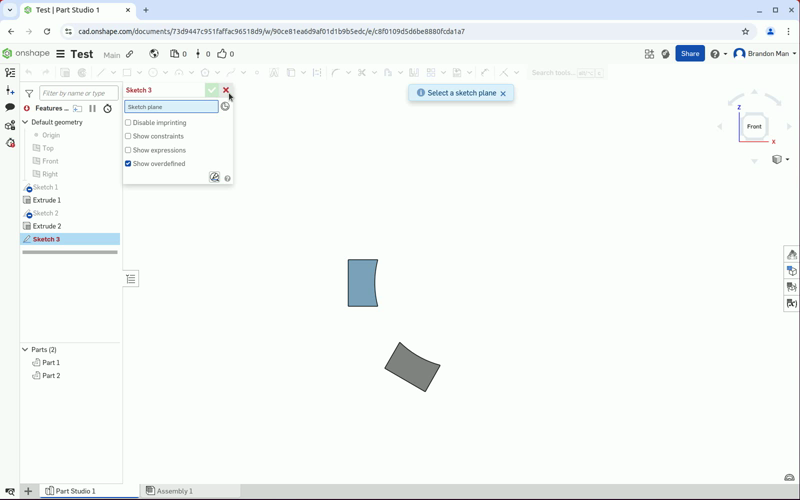
mouse_move(73, 163)
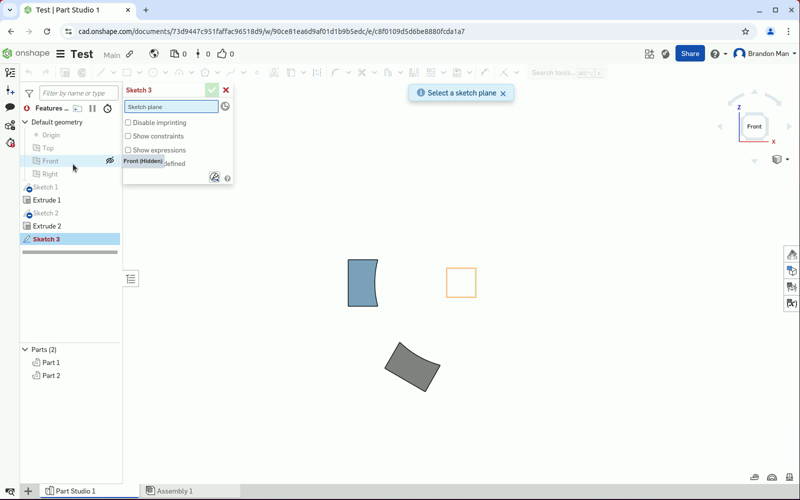
click(73, 163)
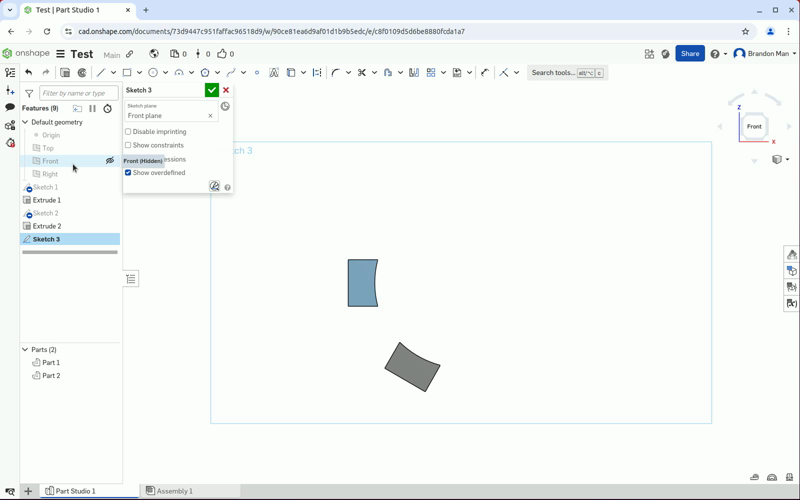
mouse_move(73, 352)
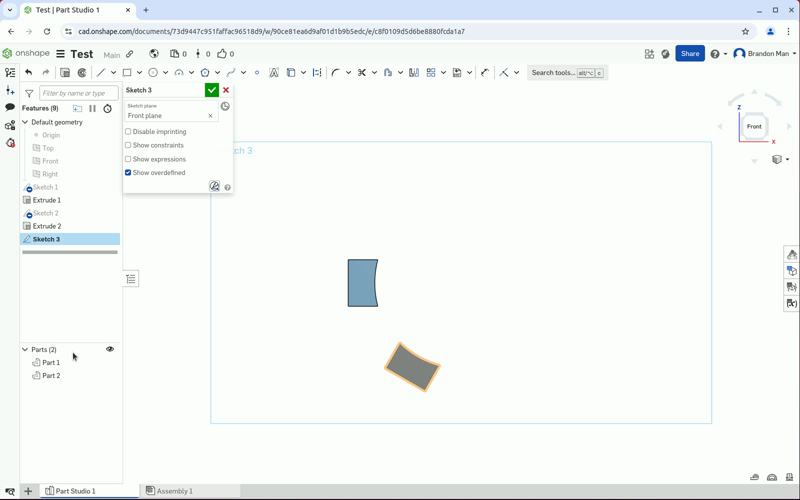
key(y)
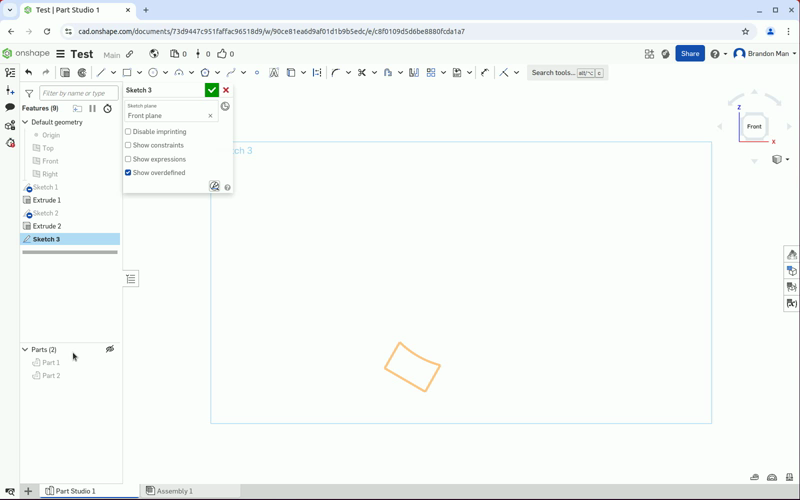
key(l)
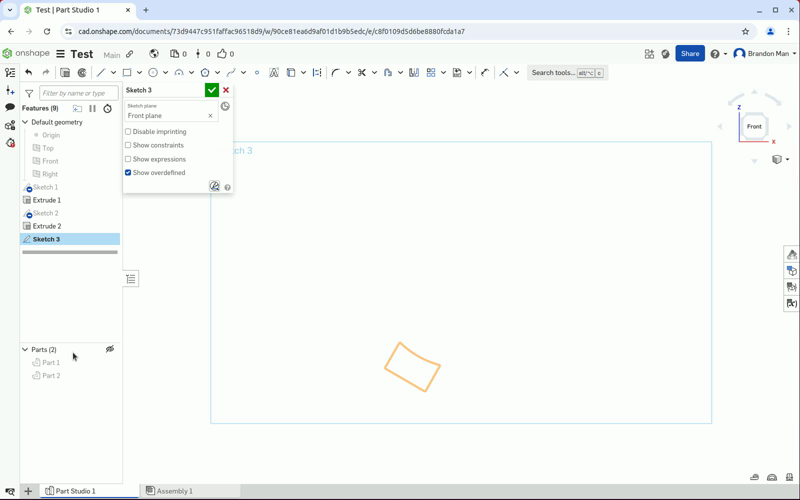
key_down(shift)
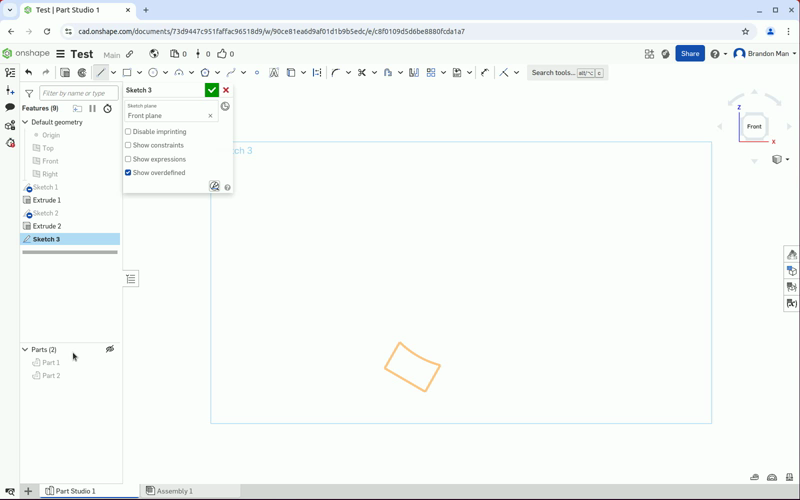
mouse_move(481, 366)
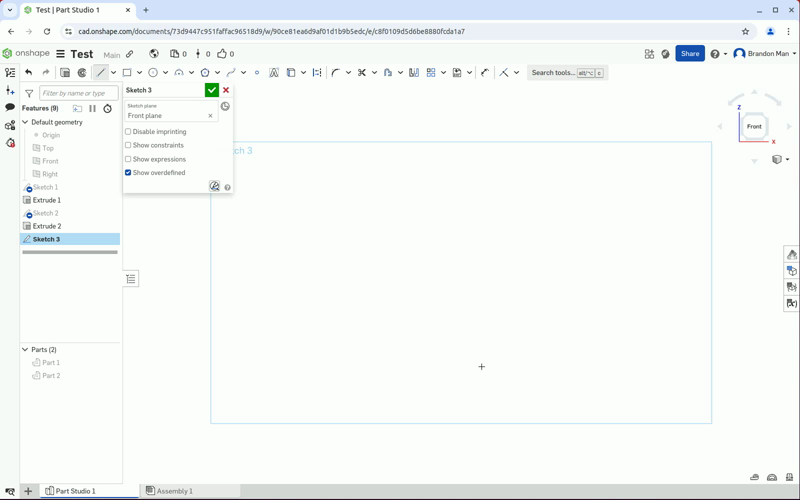
click(481, 366)
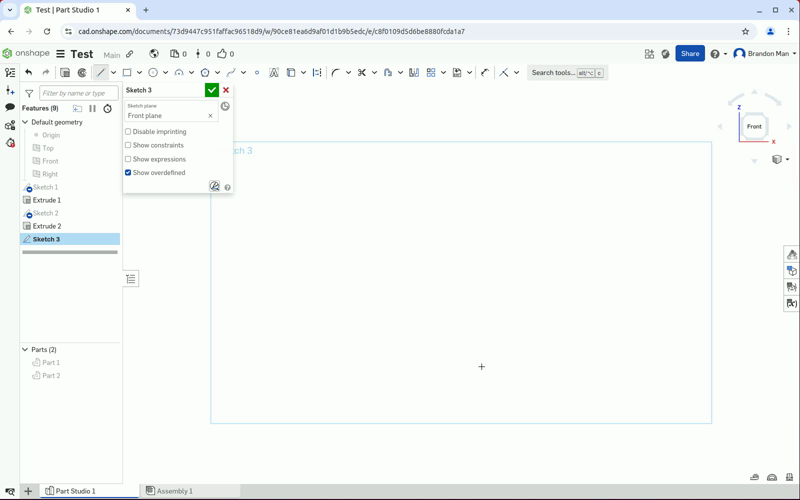
key_up(shift)
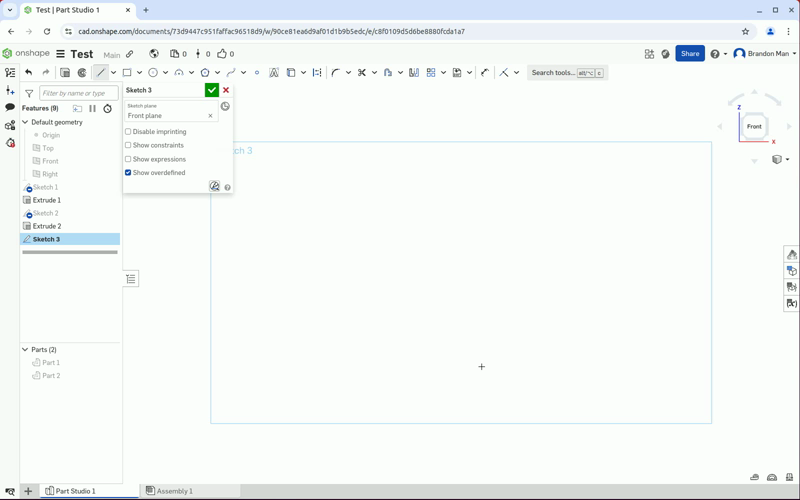
key_down(shift)
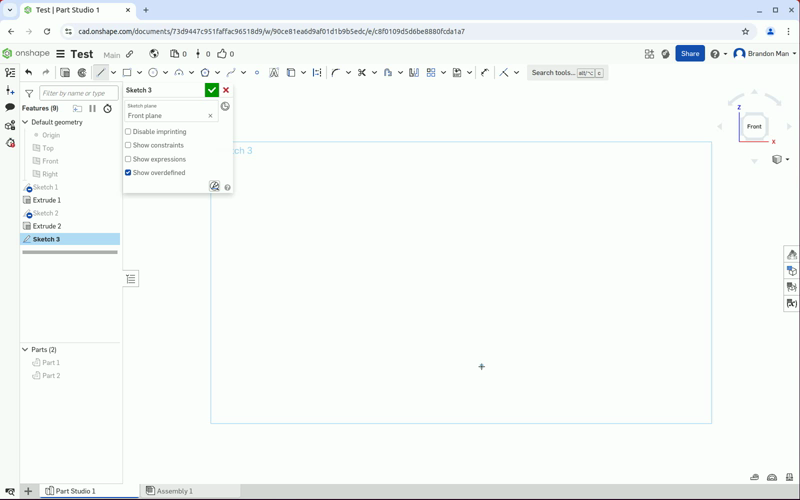
mouse_move(511, 366)
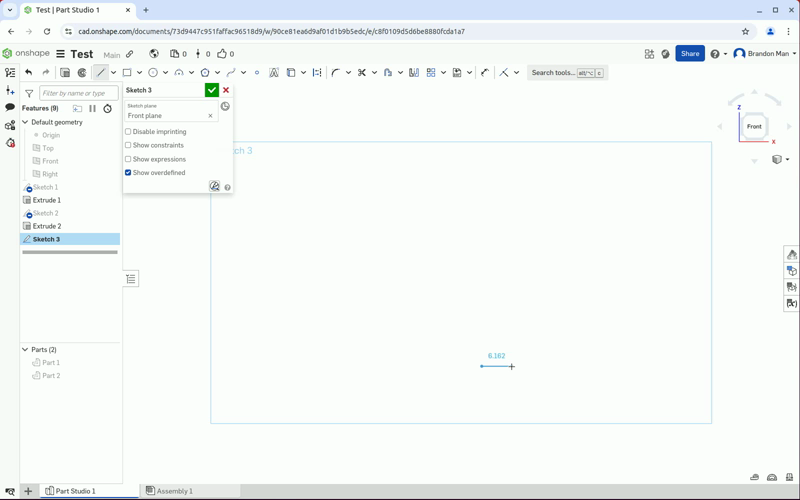
mouse_move(497, 392)
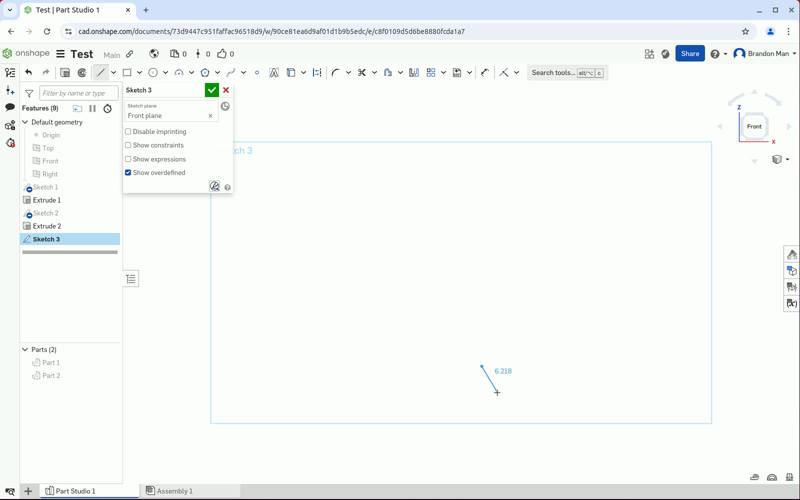
click(497, 392)
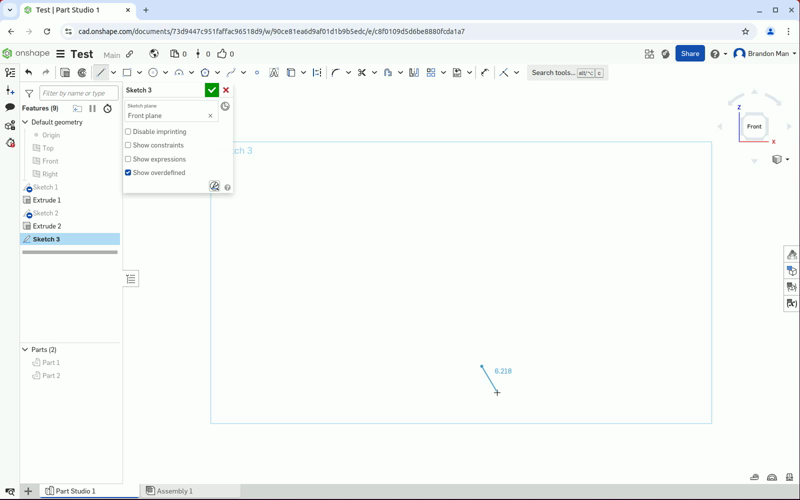
key_up(shift)
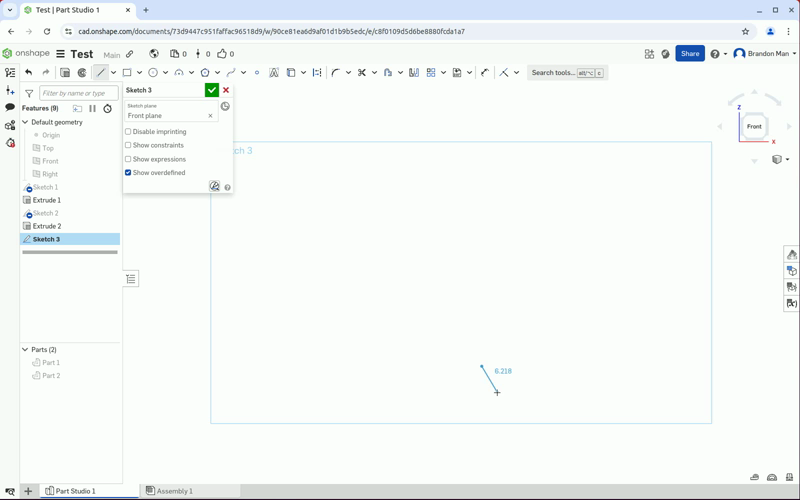
key_down(shift)
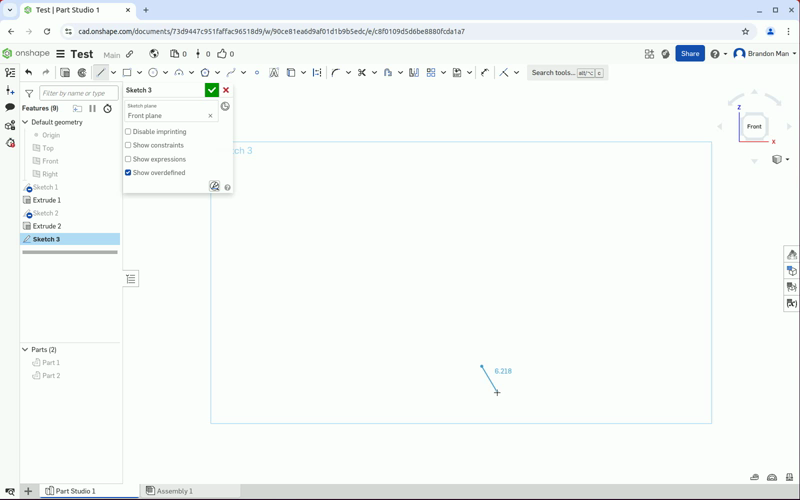
mouse_move(527, 392)
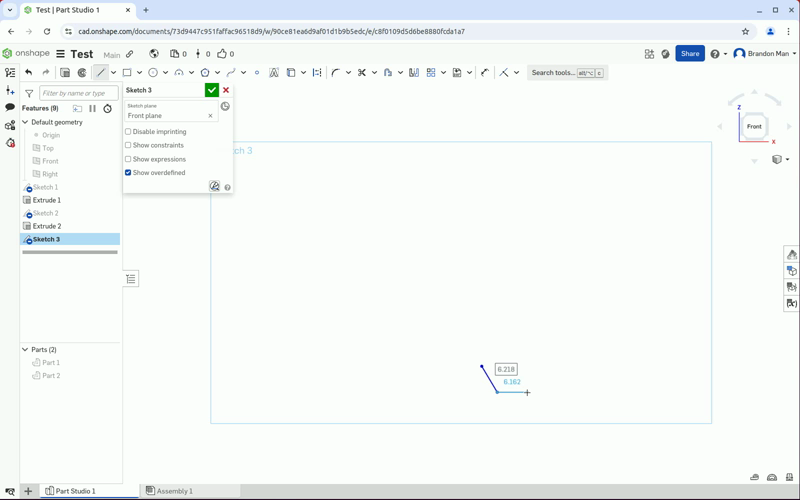
mouse_move(537, 369)
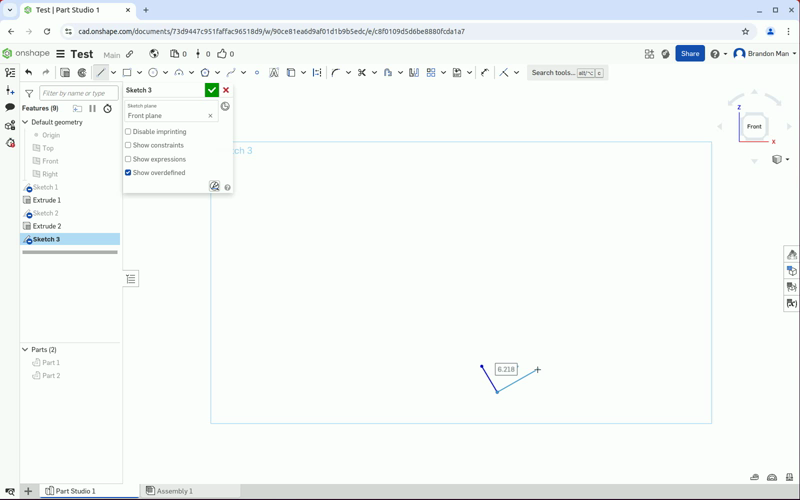
click(537, 369)
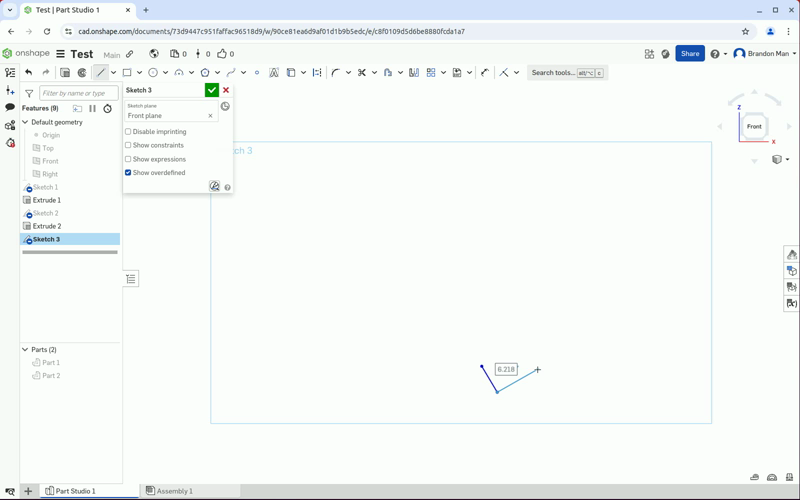
key_up(shift)
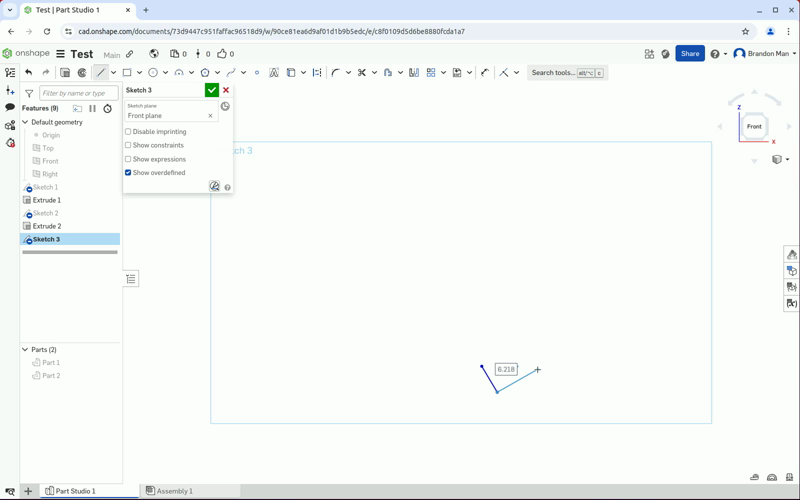
key_down(shift)
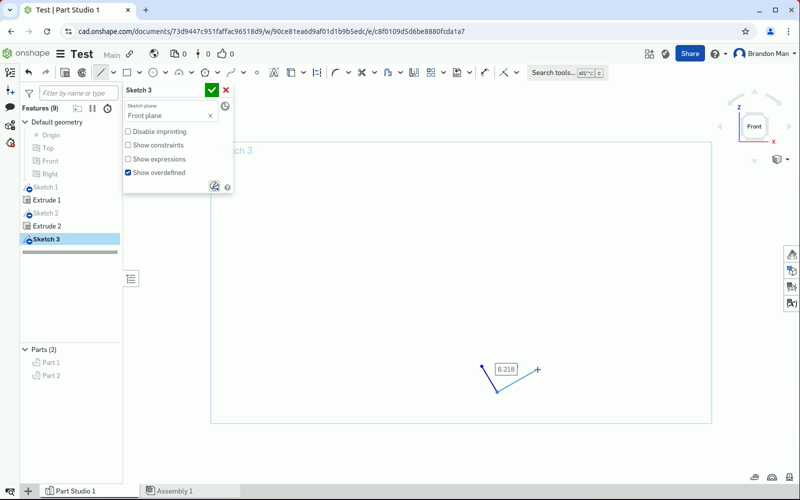
mouse_move(567, 369)
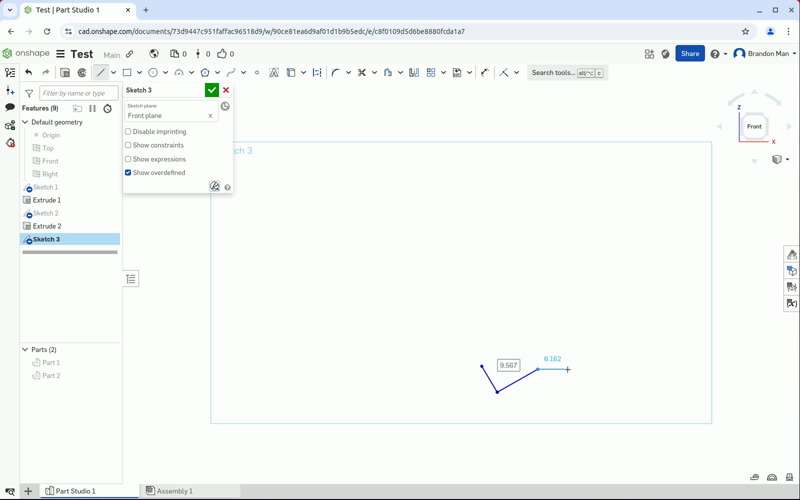
mouse_move(522, 342)
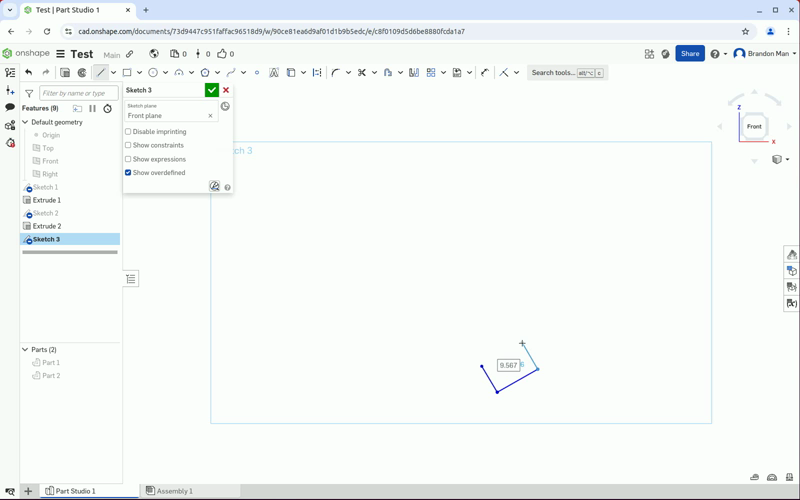
click(522, 342)
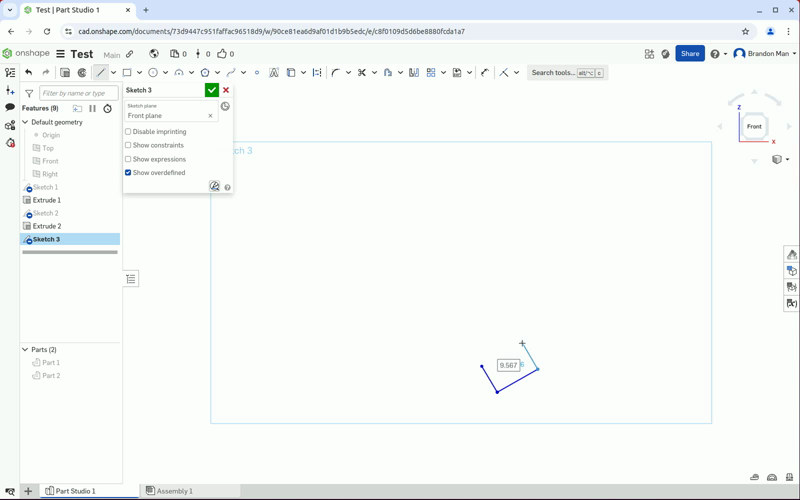
key_up(shift)
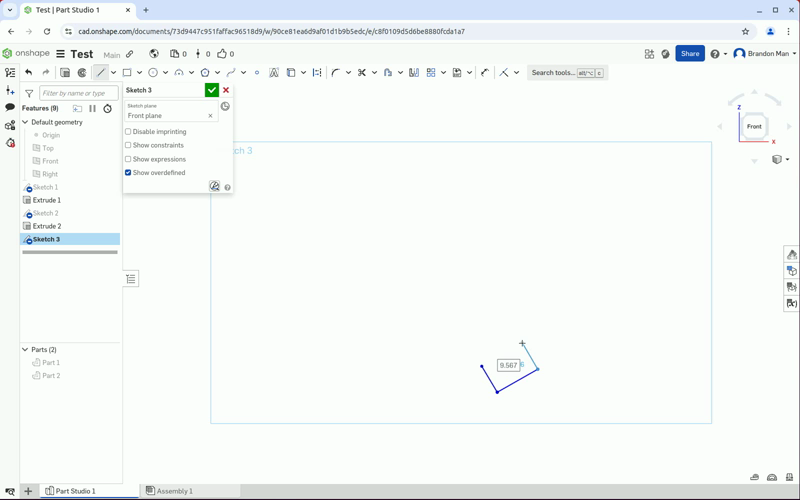
key(esc)
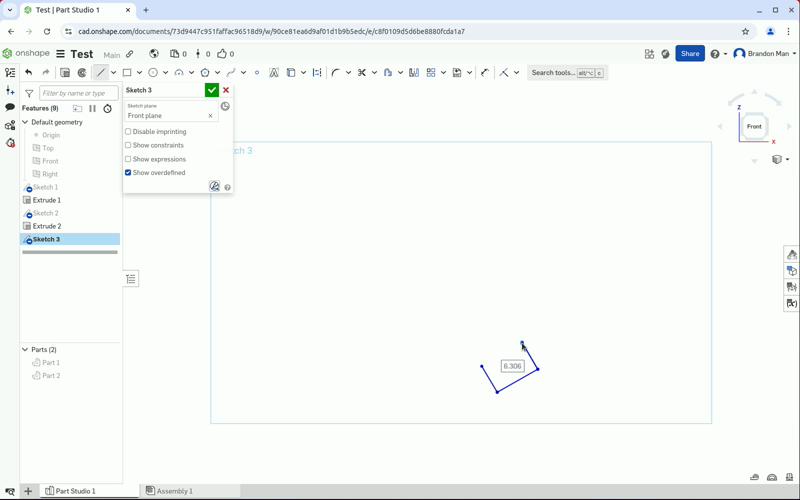
key(a)
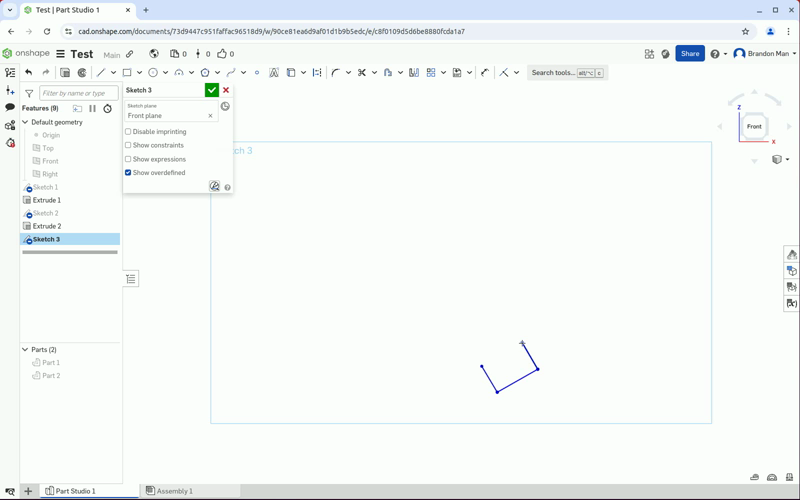
mouse_move(522, 342)
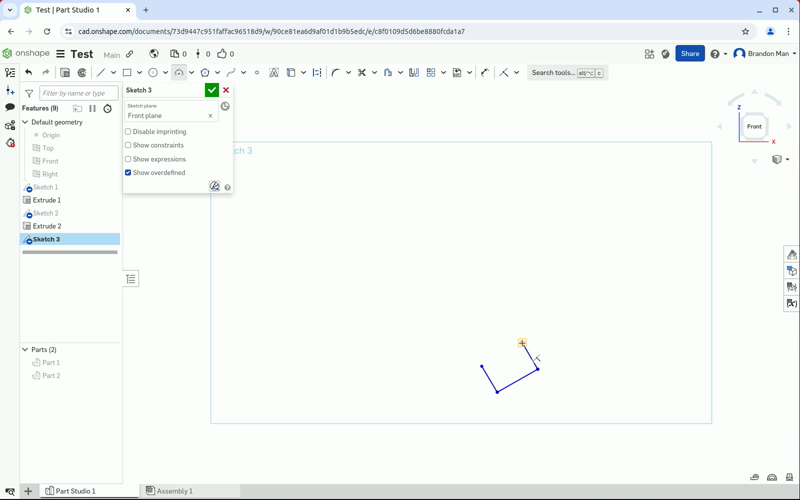
click(522, 342)
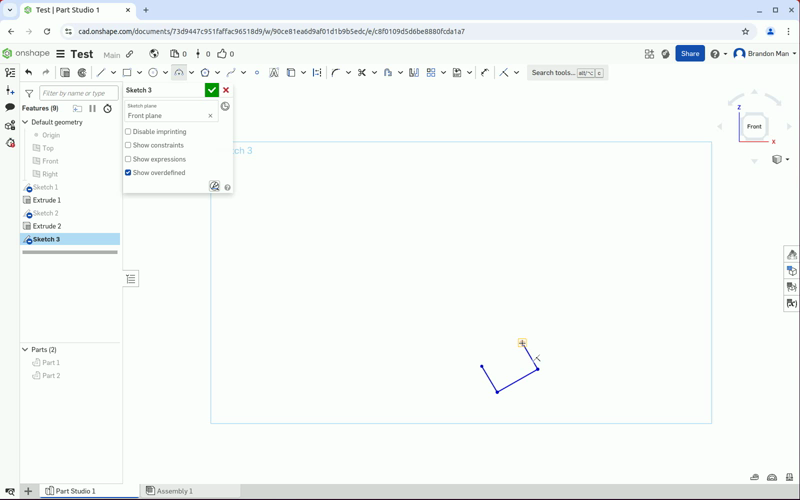
mouse_move(481, 366)
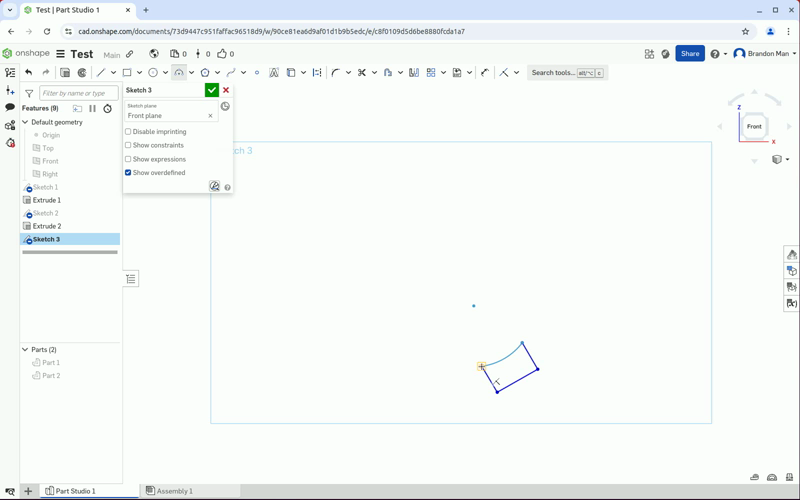
click(481, 366)
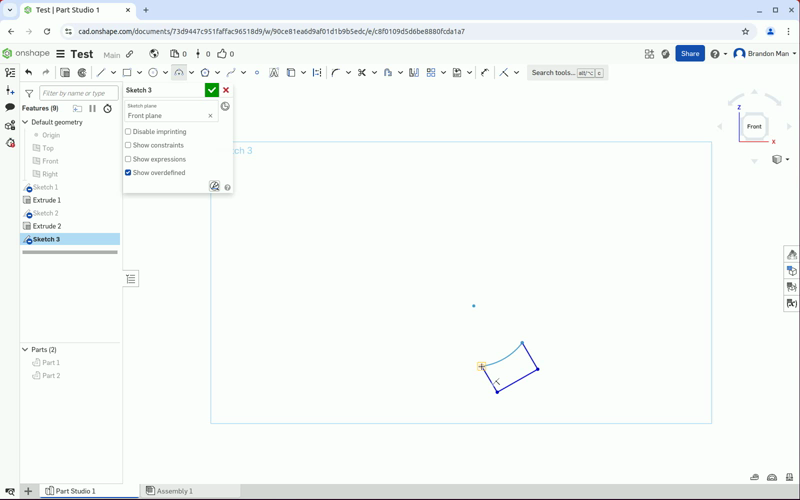
key_down(shift)
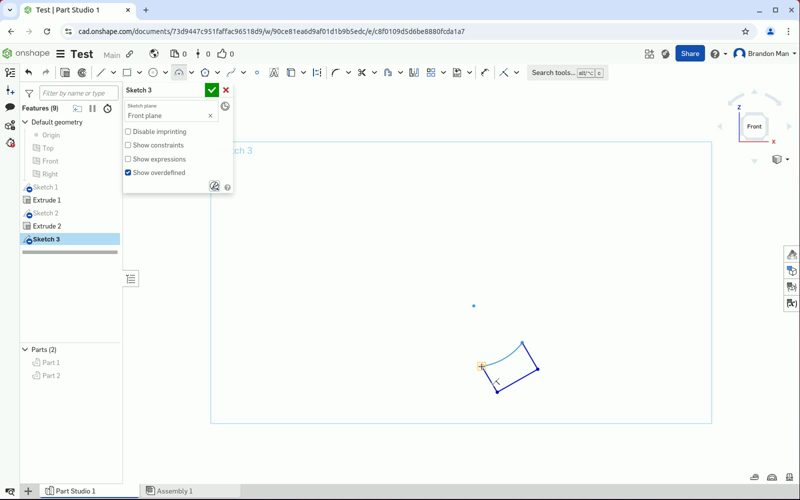
mouse_move(503, 357)
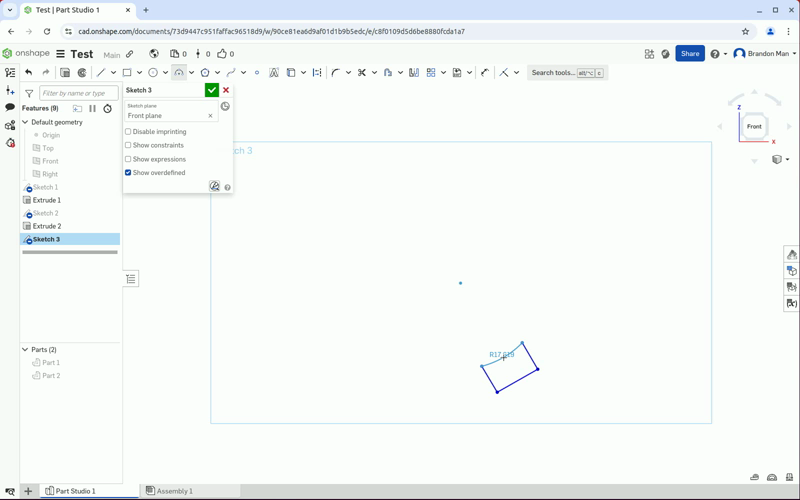
click(503, 357)
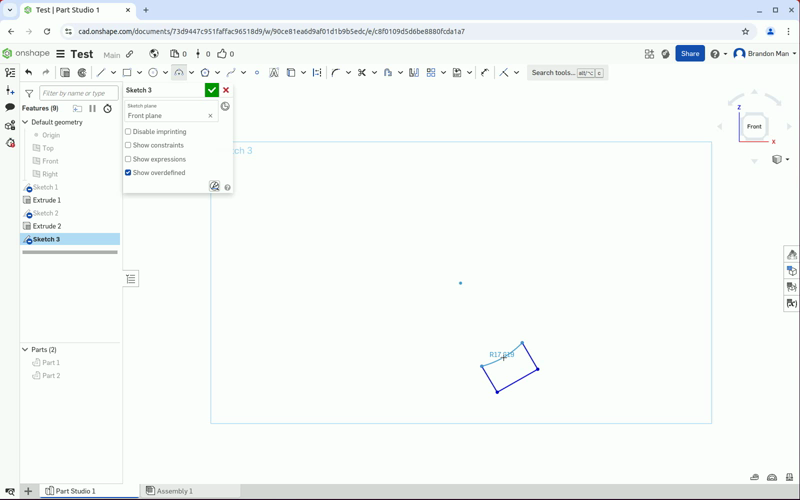
key_up(shift)
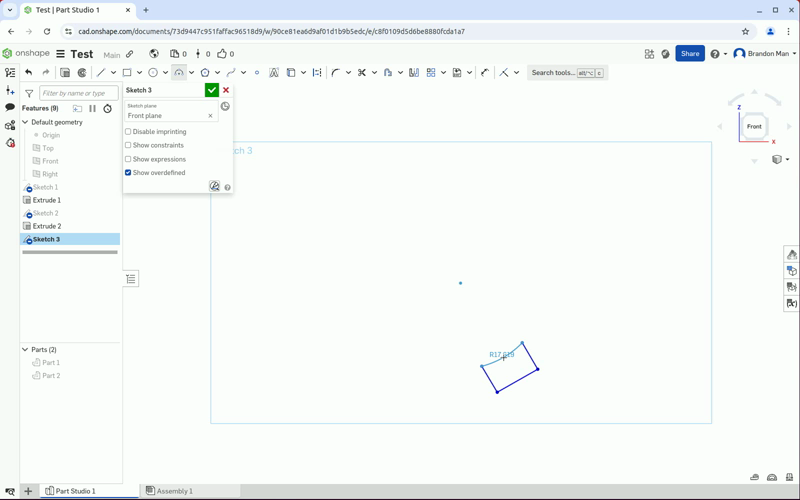
key(esc)
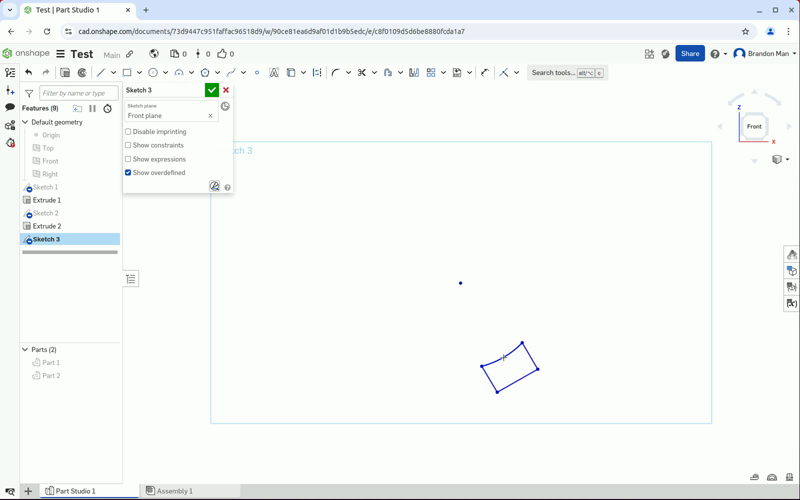
mouse_move(505, 384)
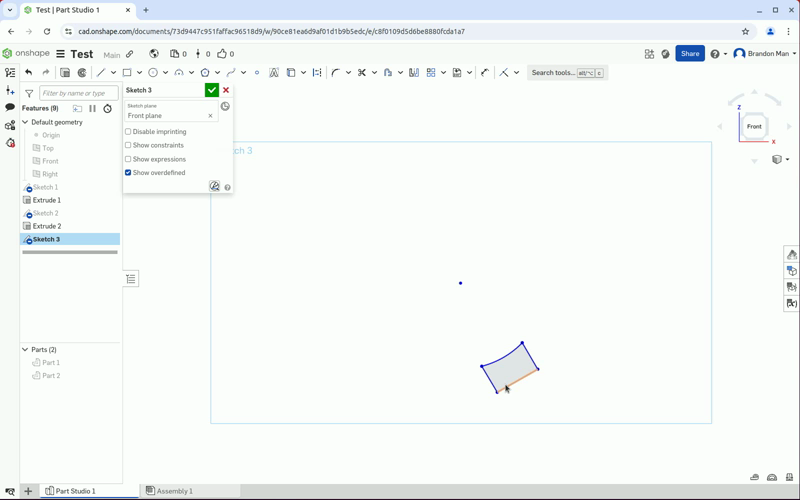
scroll(6)
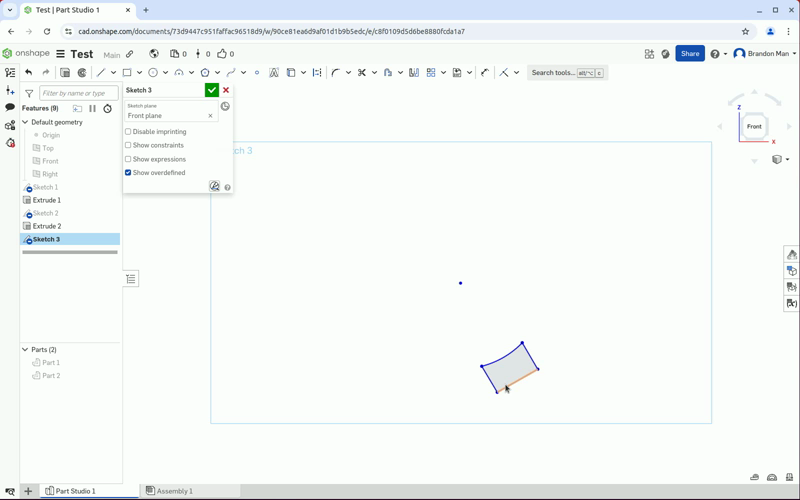
scroll(6)
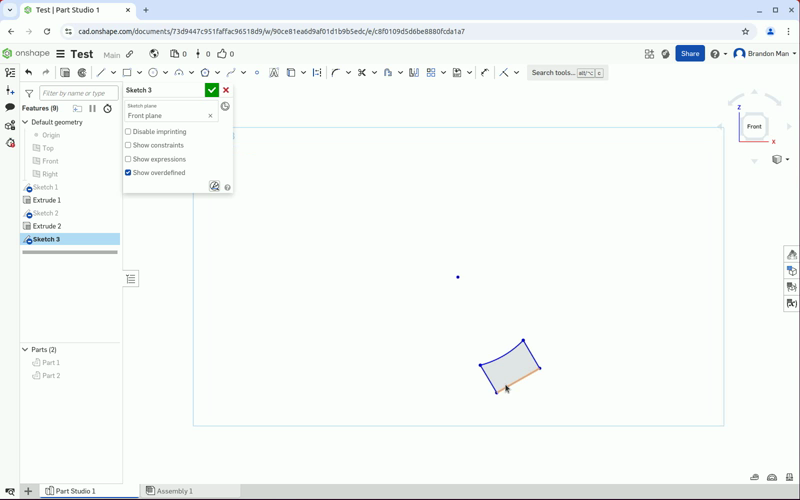
scroll(6)
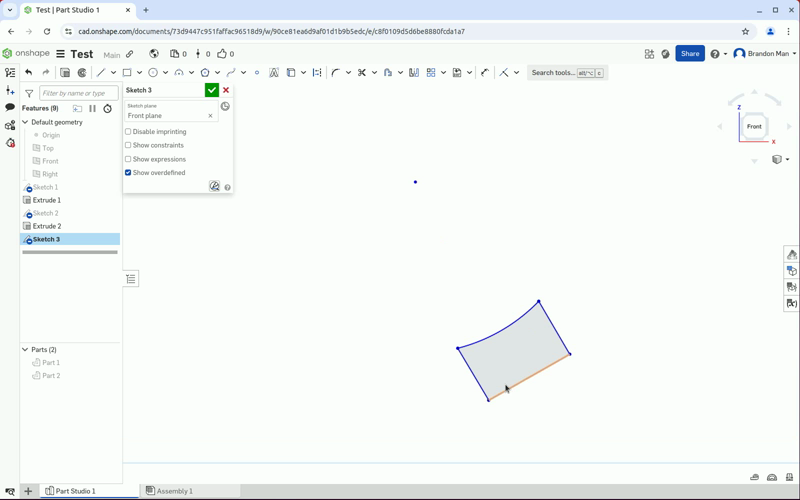
scroll(6)
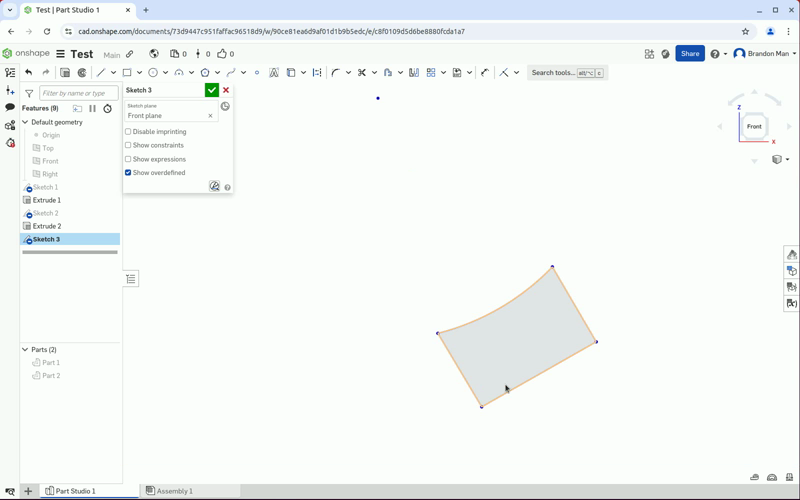
scroll(6)
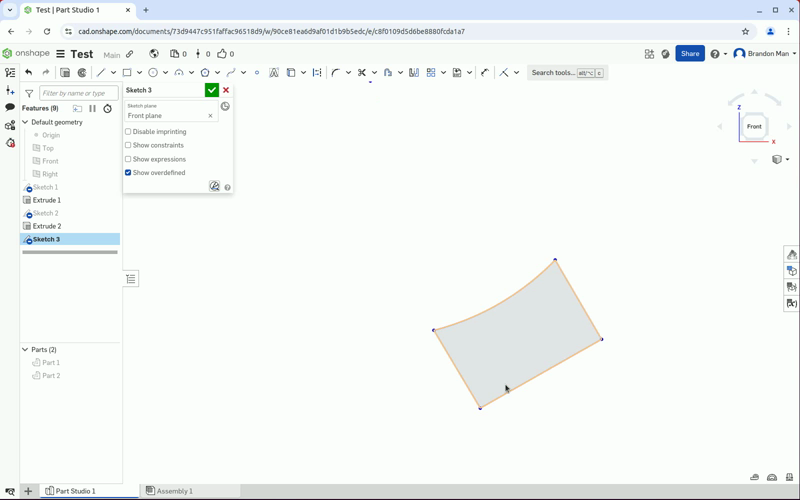
scroll(6)
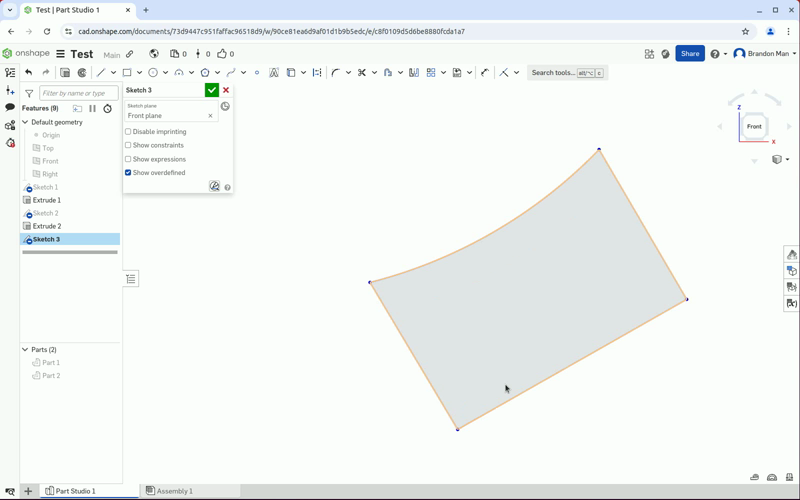
scroll(6)
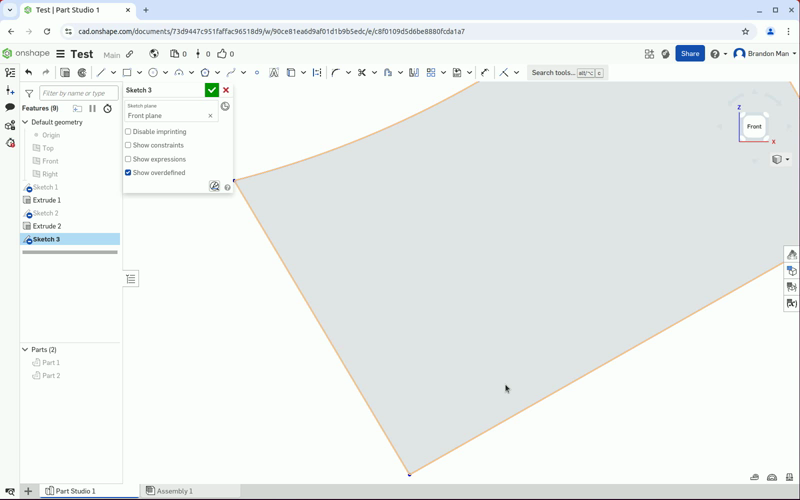
click(505, 384)
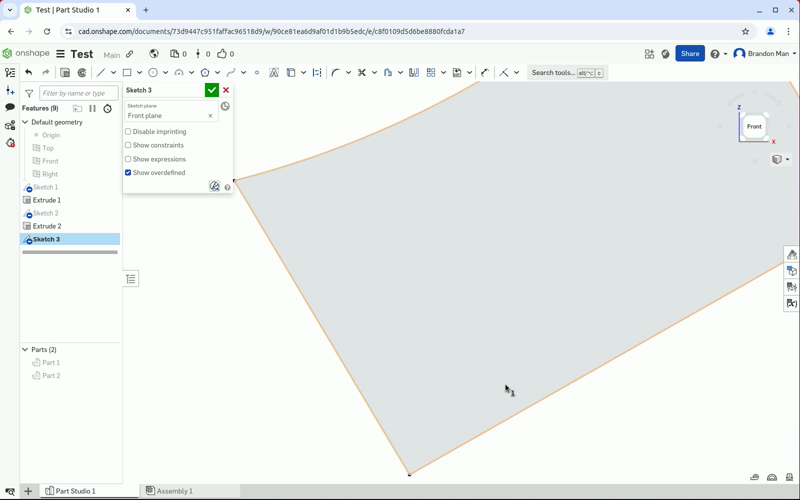
scroll(-6)
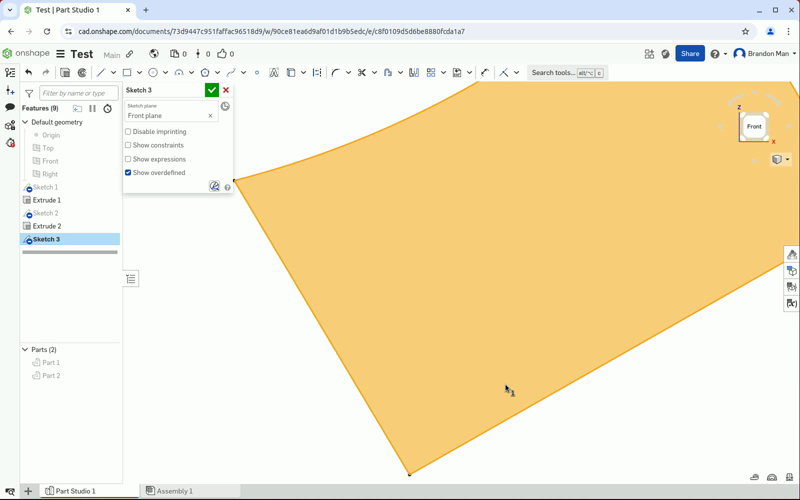
scroll(-6)
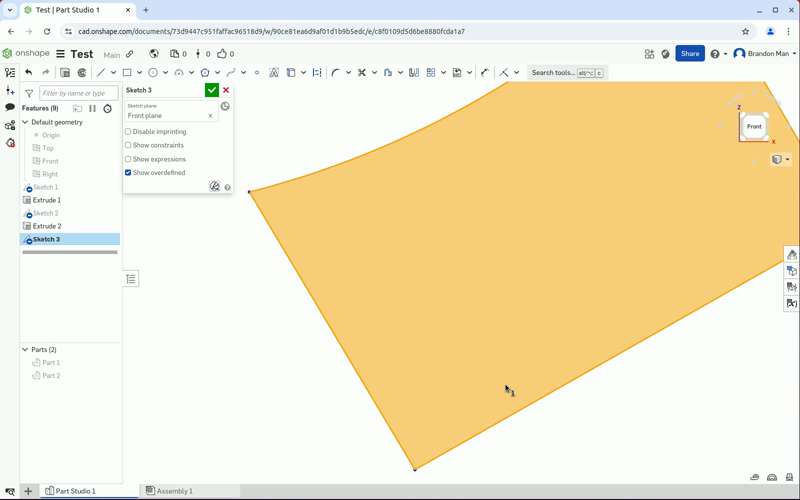
scroll(-6)
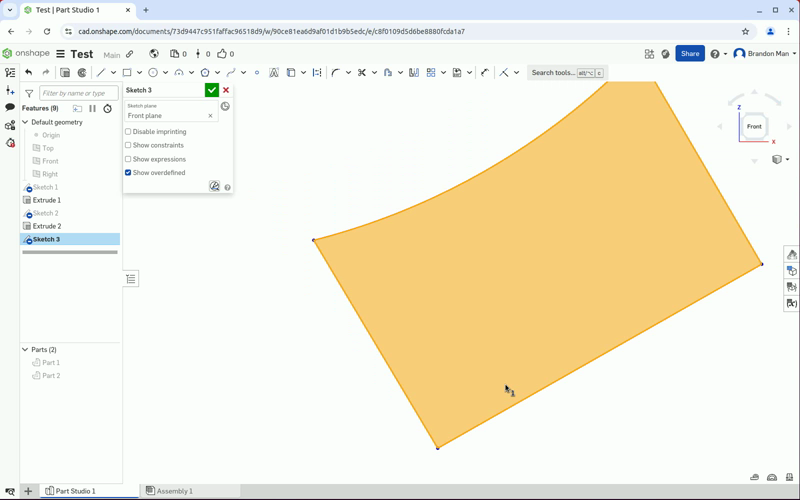
scroll(-6)
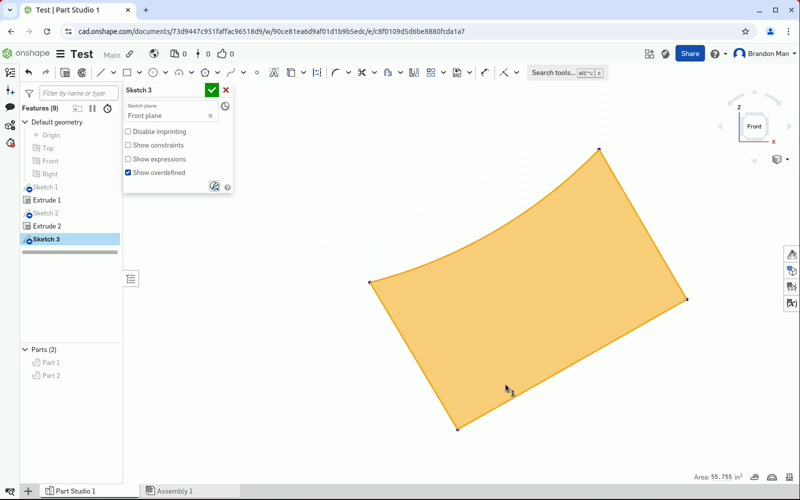
scroll(-6)
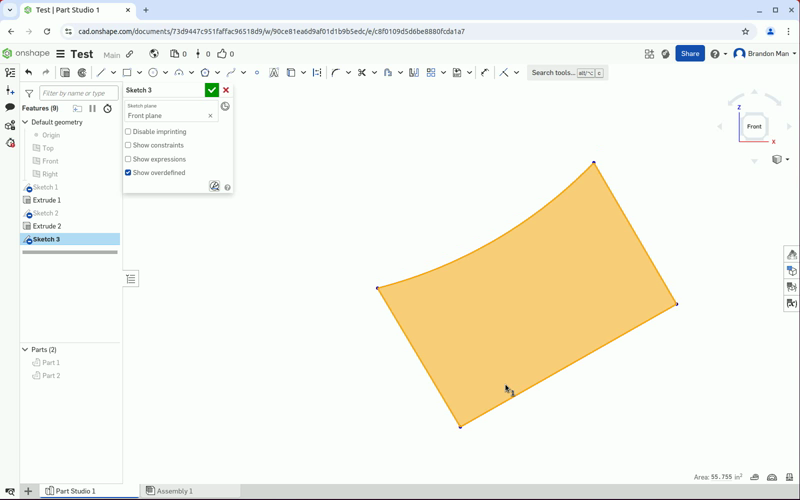
scroll(-6)
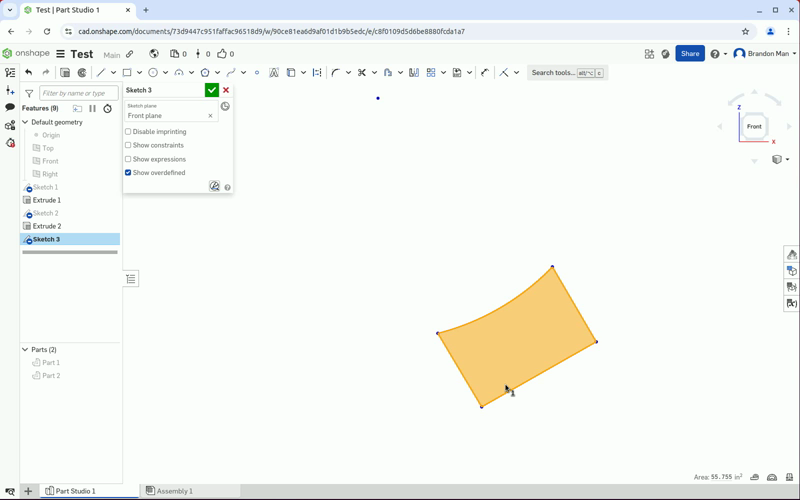
scroll(-6)
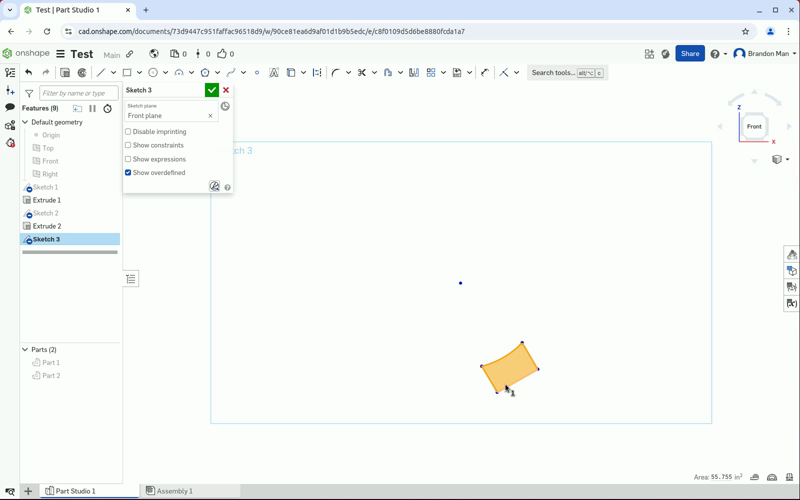
mouse_move(73, 352)
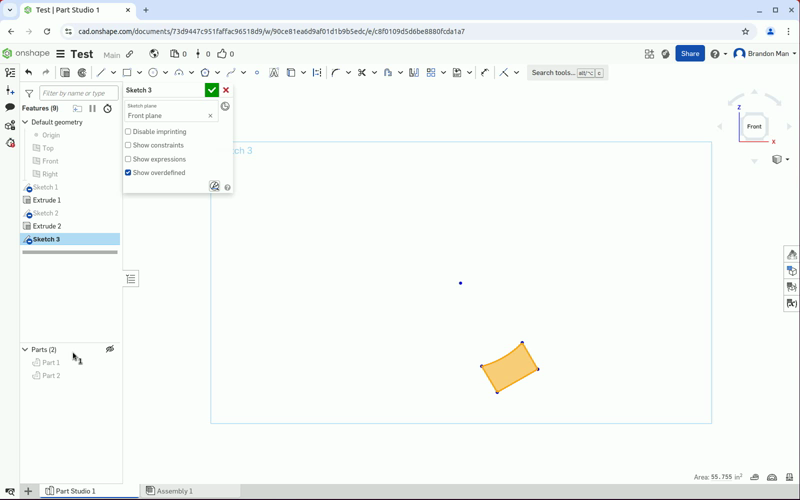
key(shift+y)
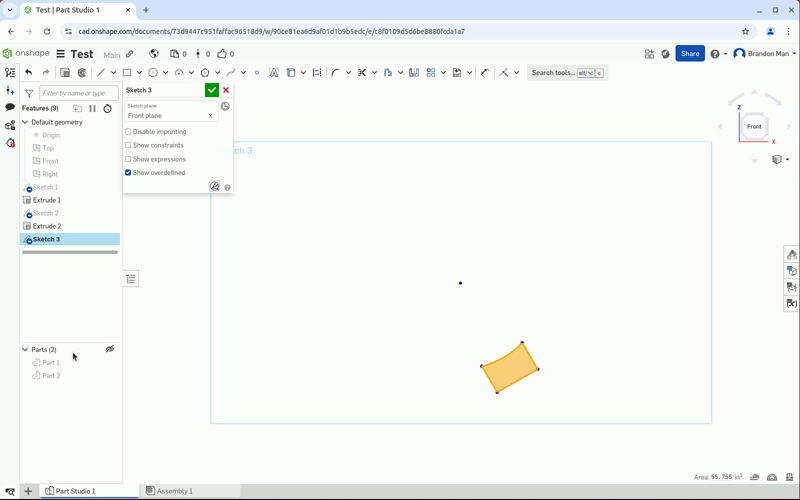
key(shift+e)
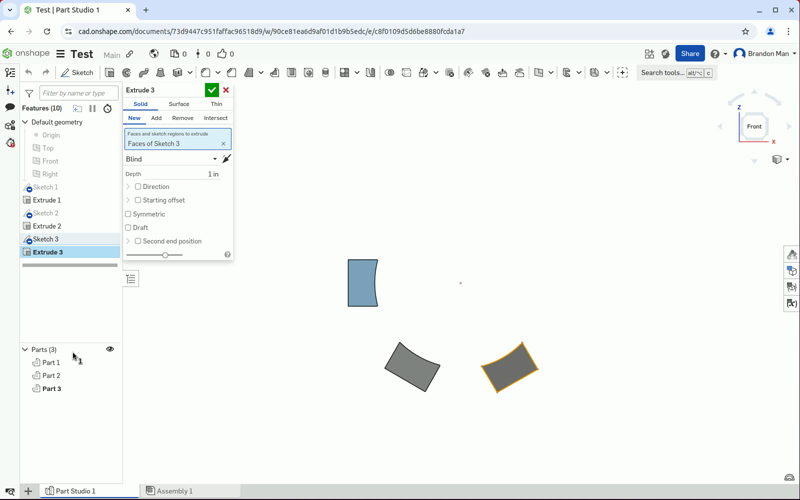
mouse_move(143, 106)
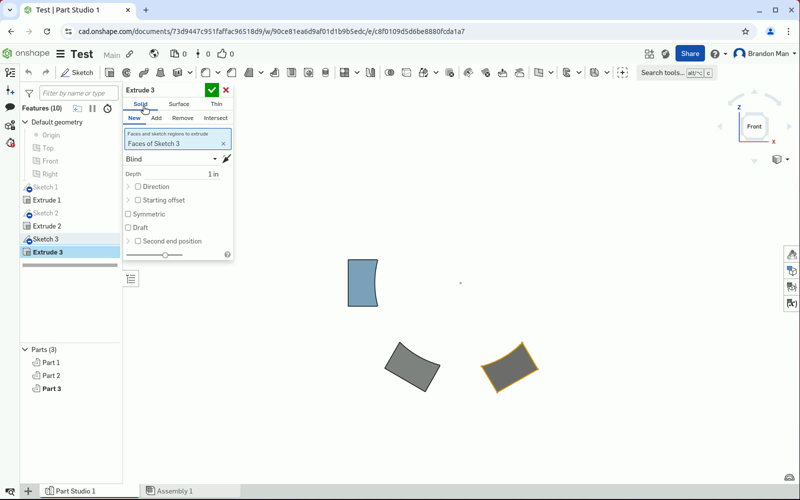
click(143, 106)
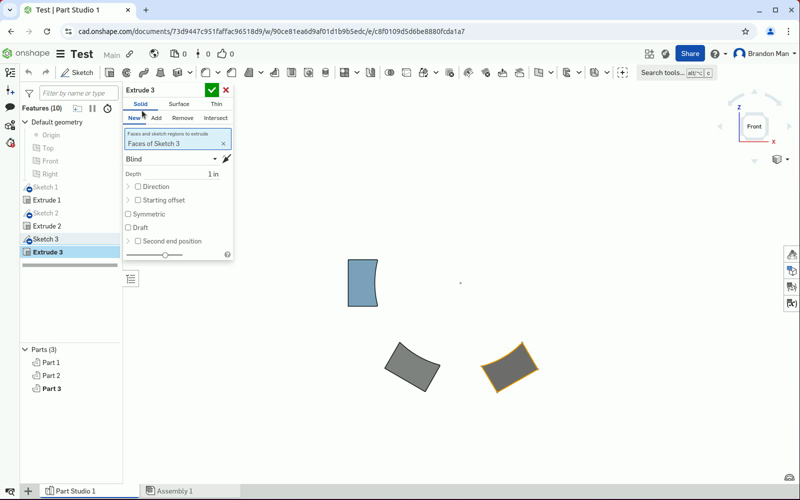
mouse_move(137, 120)
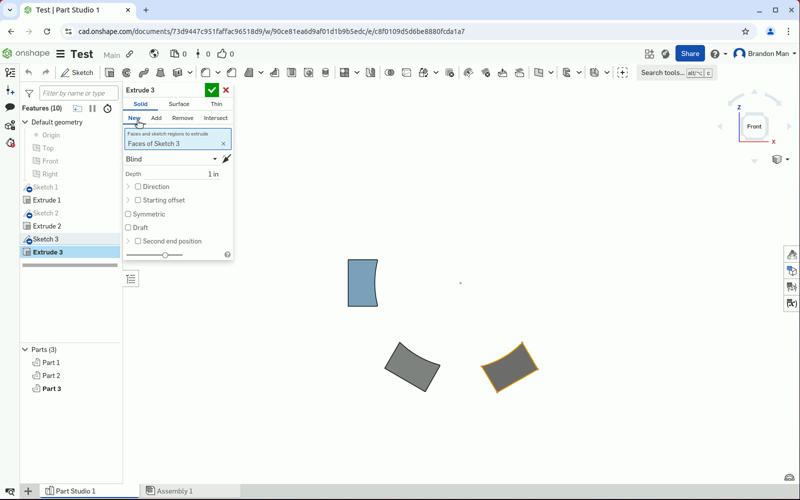
click(137, 120)
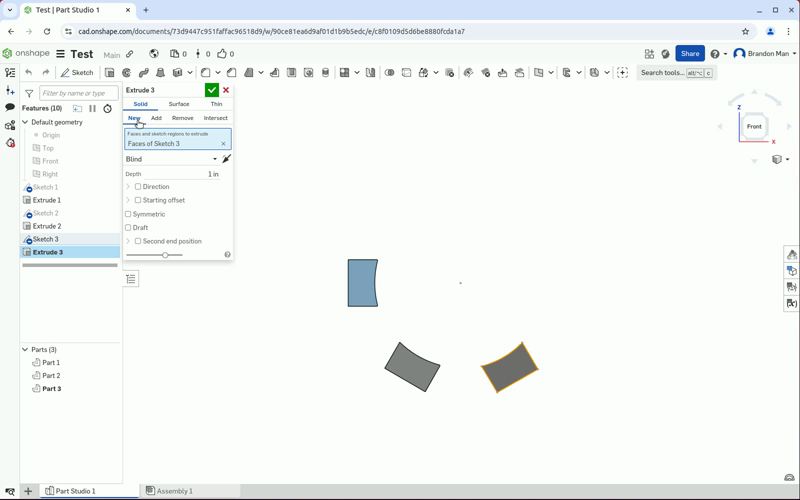
key(tab, 4)
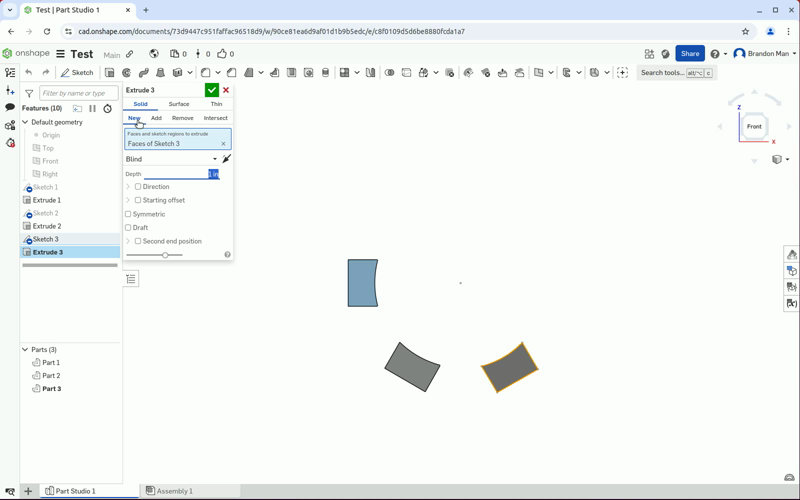
text(5.777)
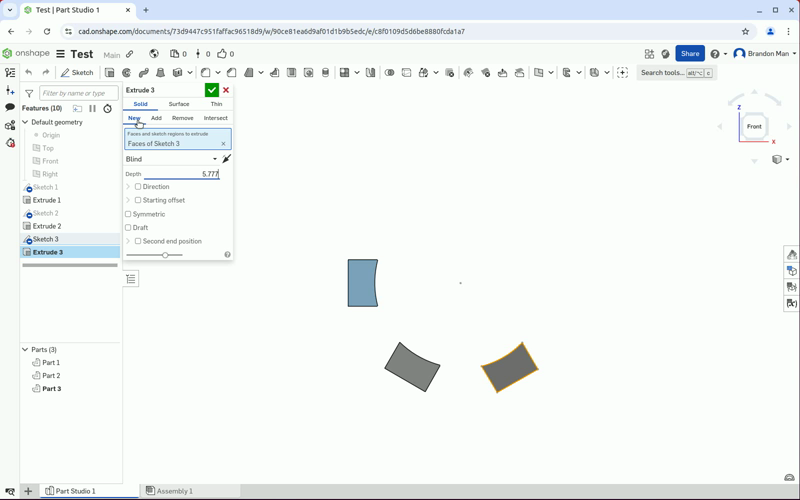
key(enter)
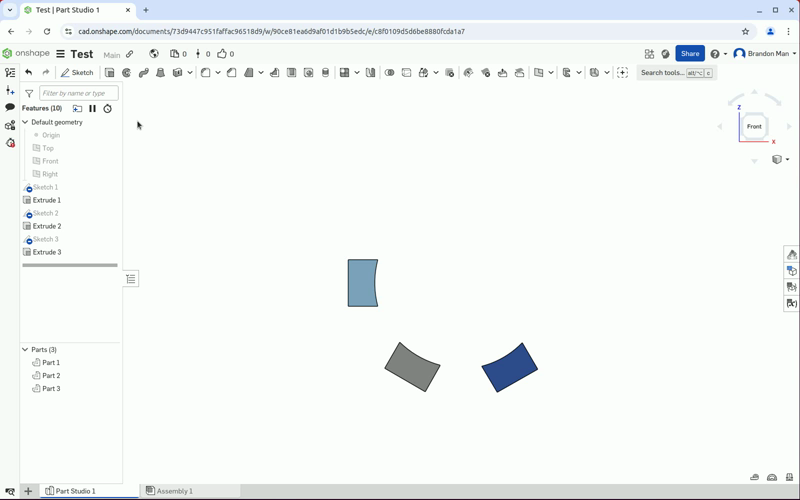
key(shift+h)
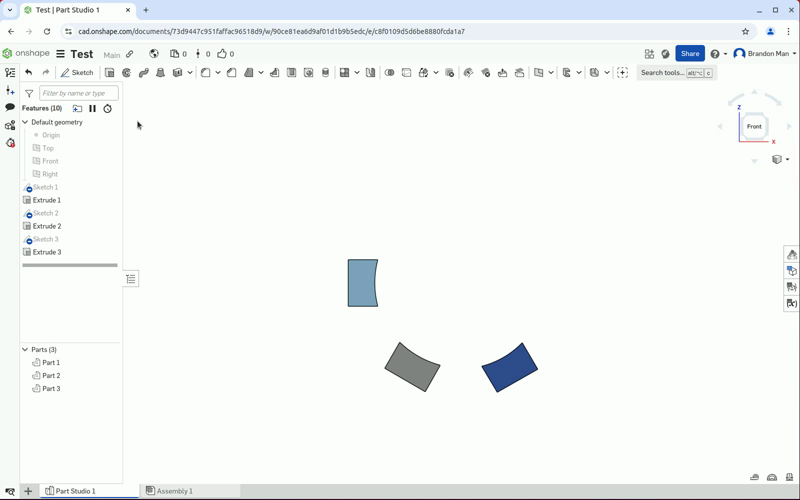
key(shift+h)
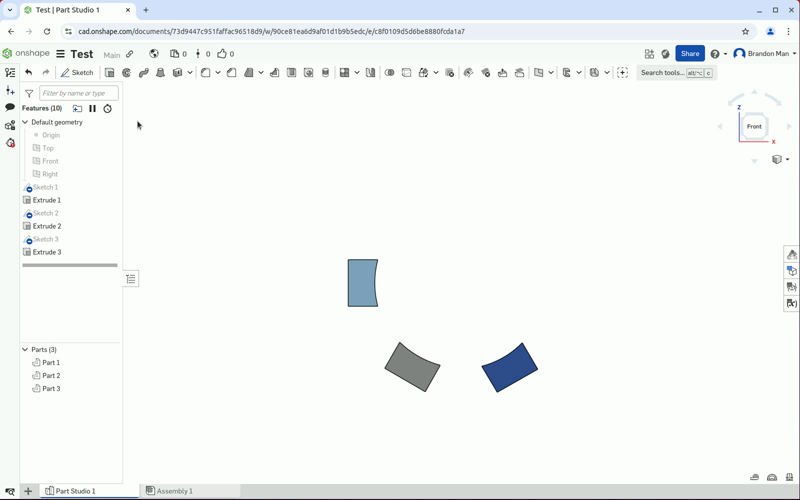
mouse_move(73, 189)
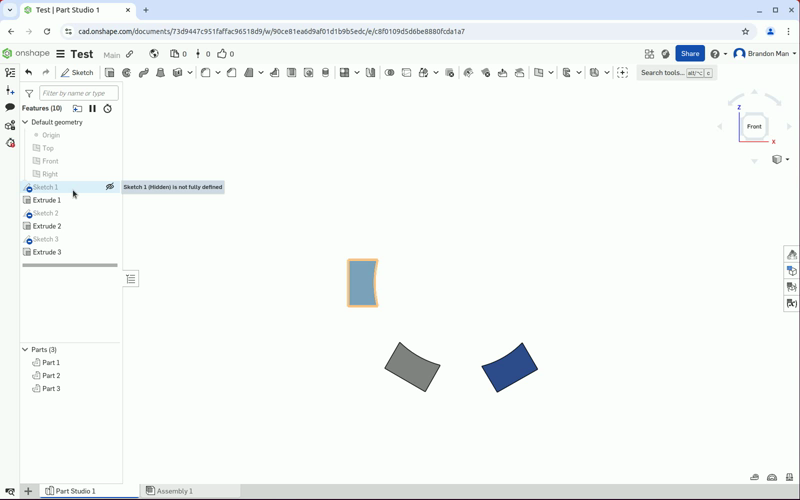
click(73, 189)
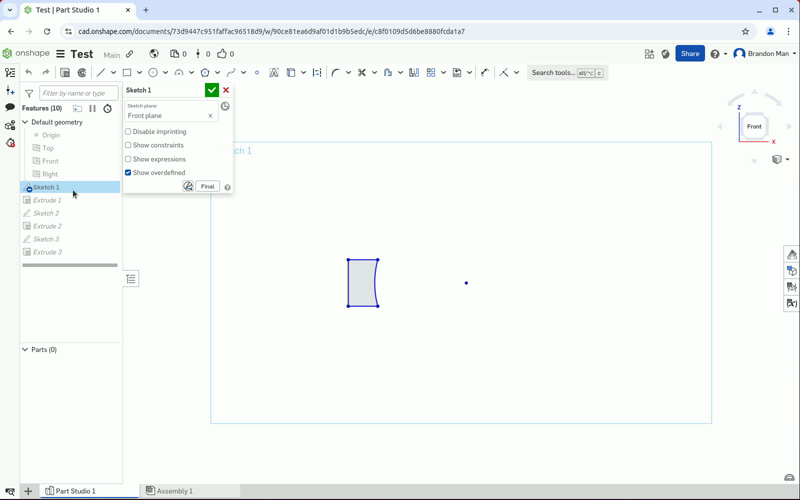
mouse_move(229, 92)
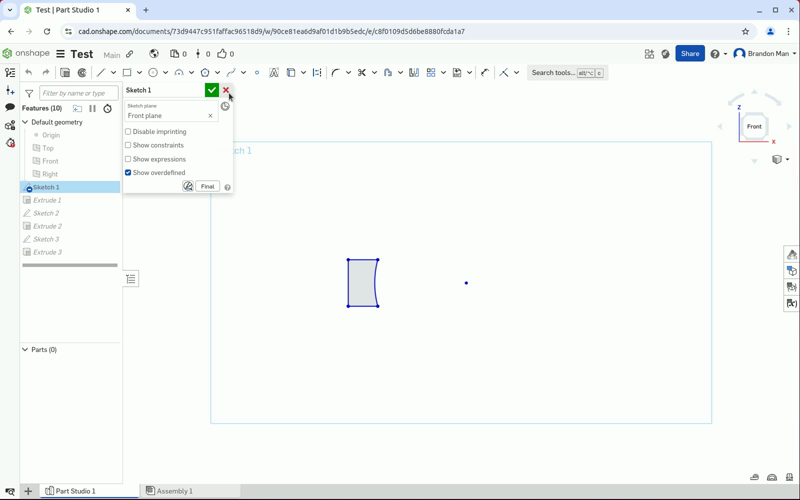
click(229, 92)
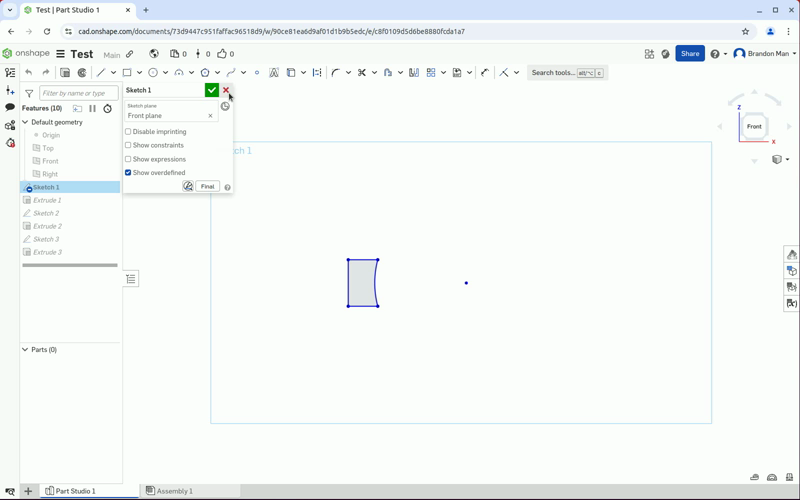
key(shift+s)
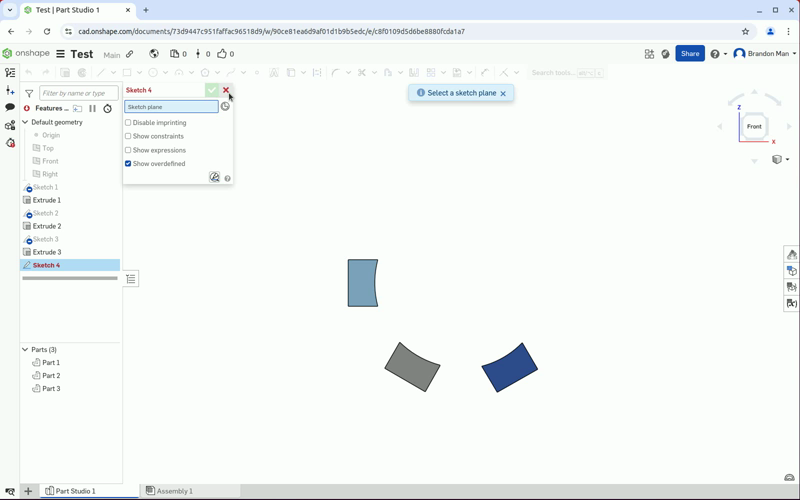
mouse_move(73, 163)
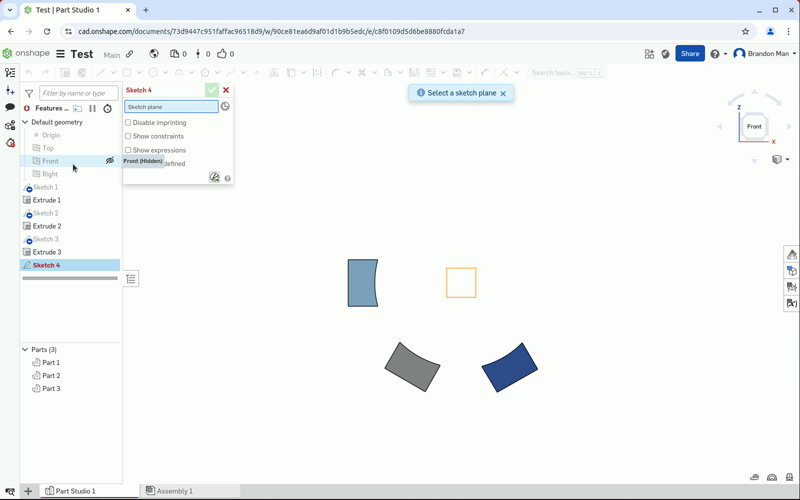
click(73, 163)
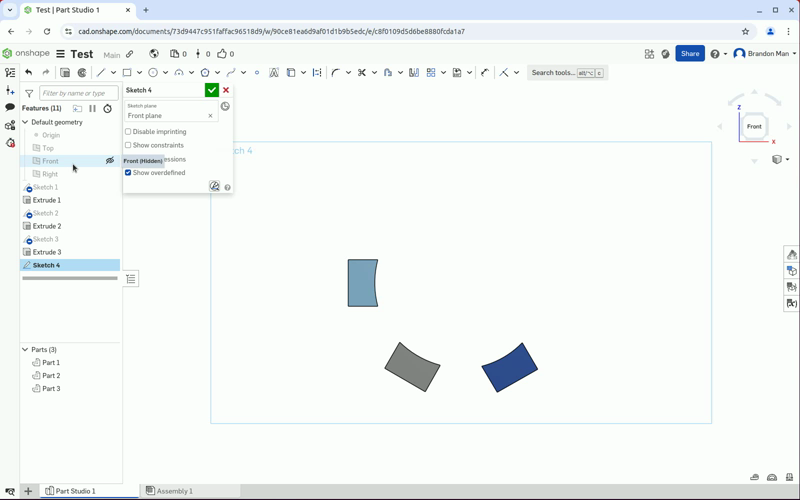
mouse_move(73, 352)
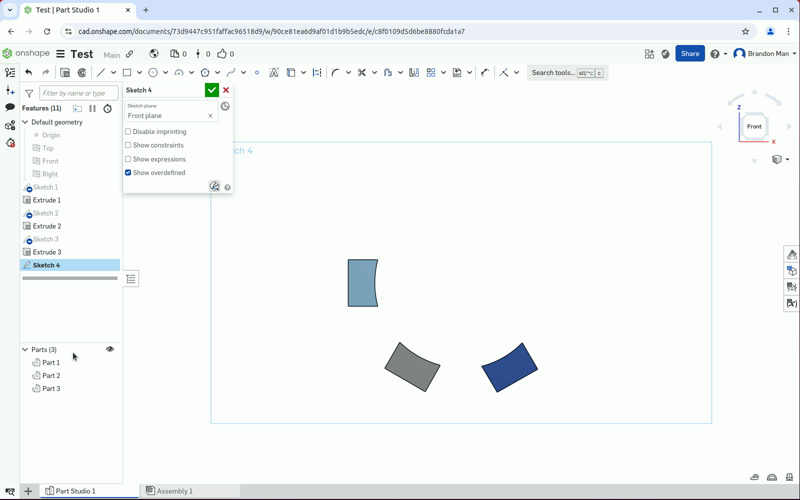
key(y)
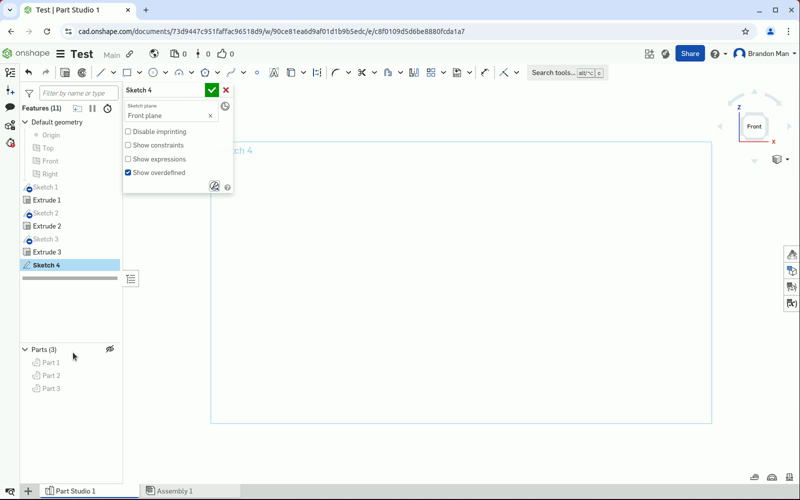
key(l)
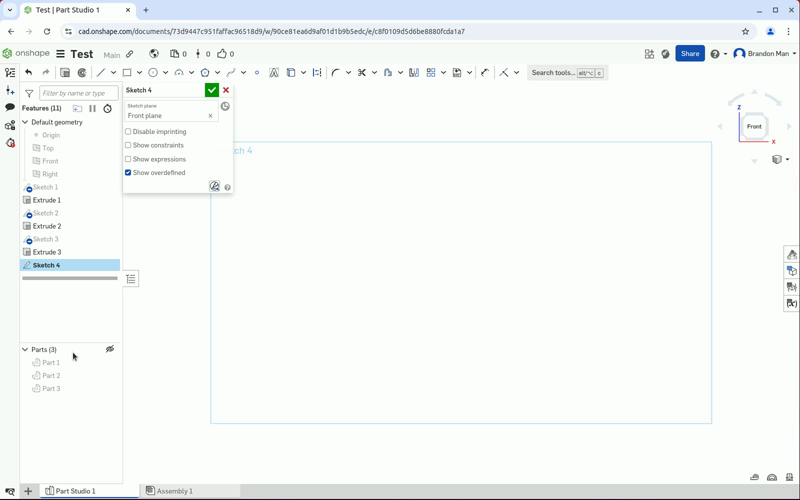
key_down(shift)
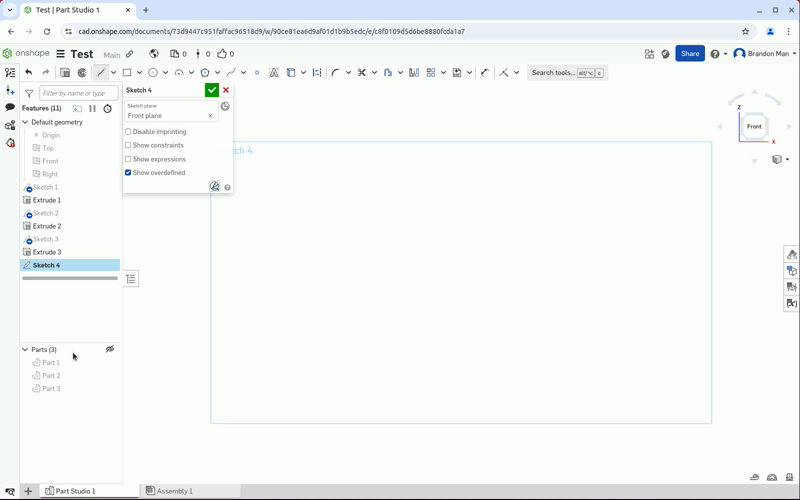
mouse_move(543, 306)
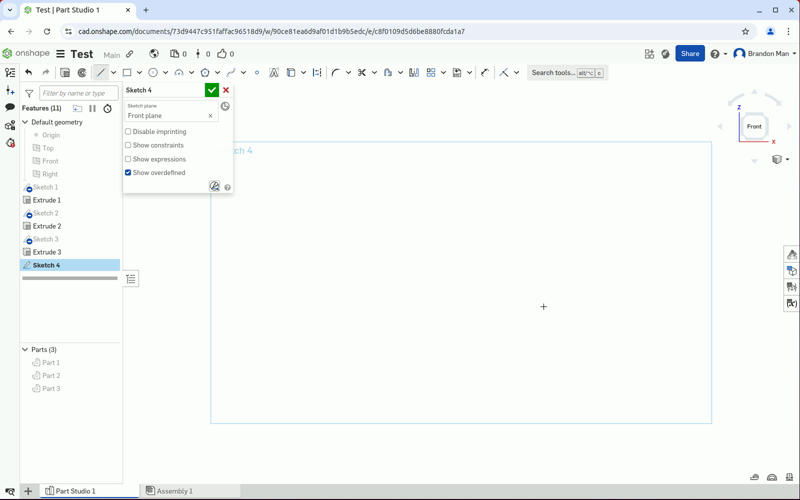
click(543, 306)
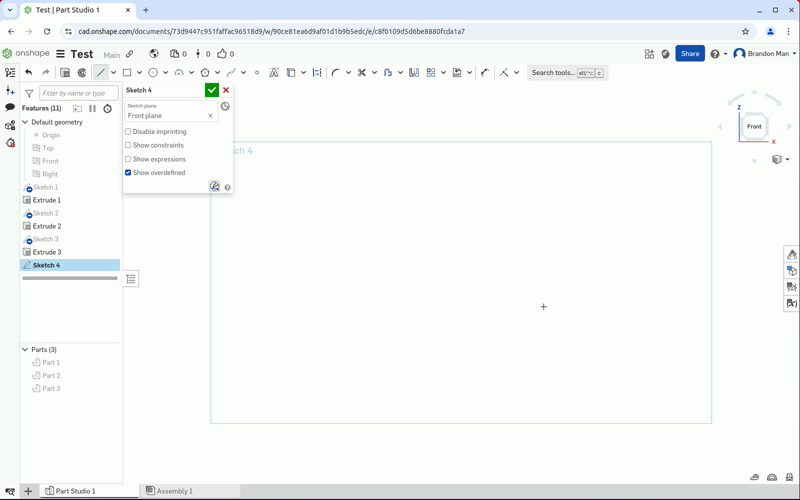
key_up(shift)
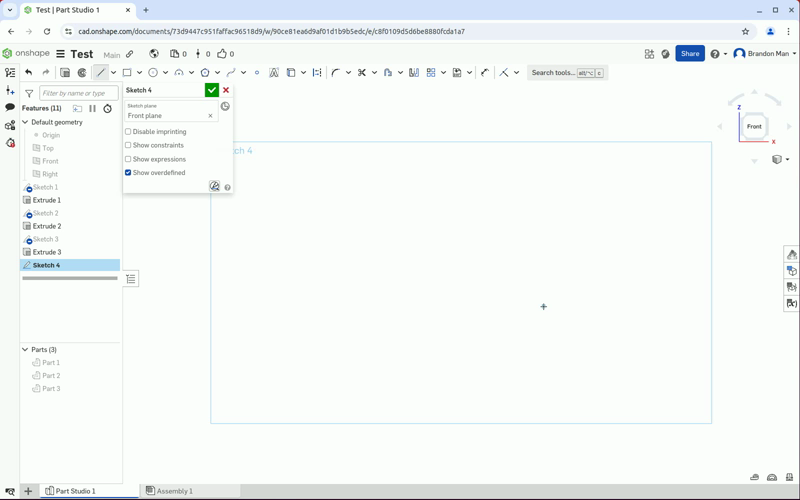
key_down(shift)
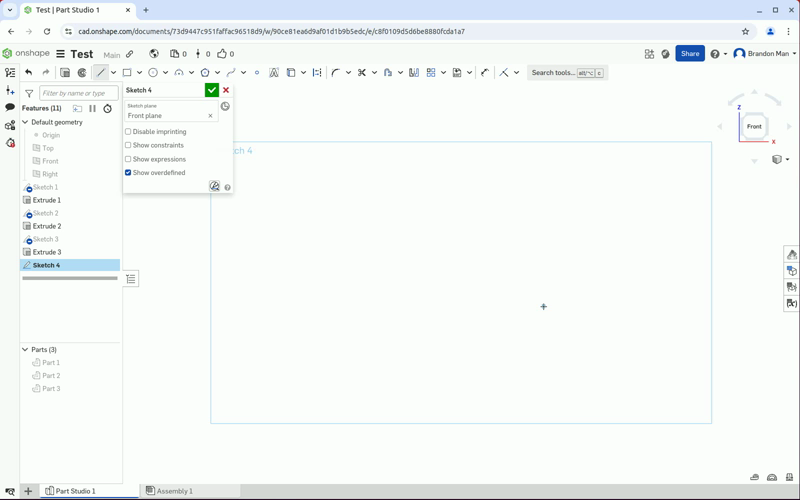
mouse_move(573, 306)
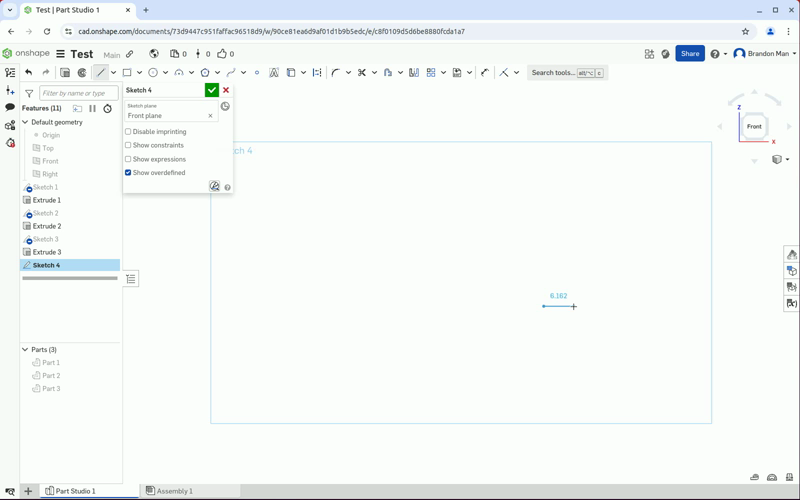
mouse_move(573, 306)
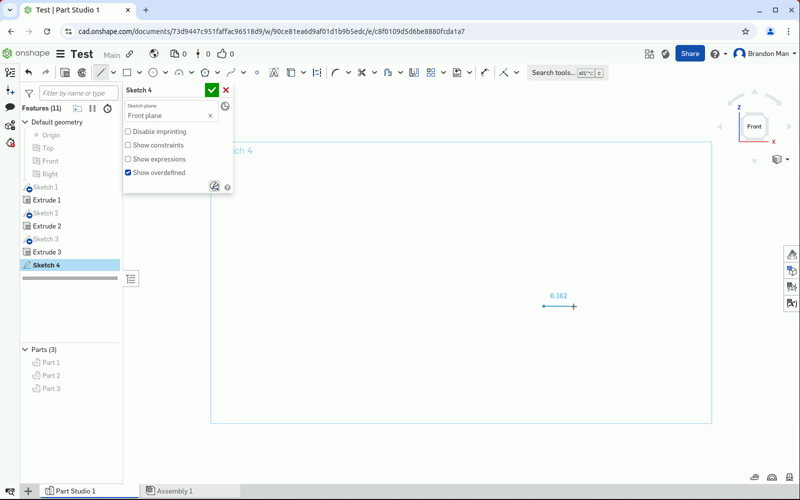
click(573, 306)
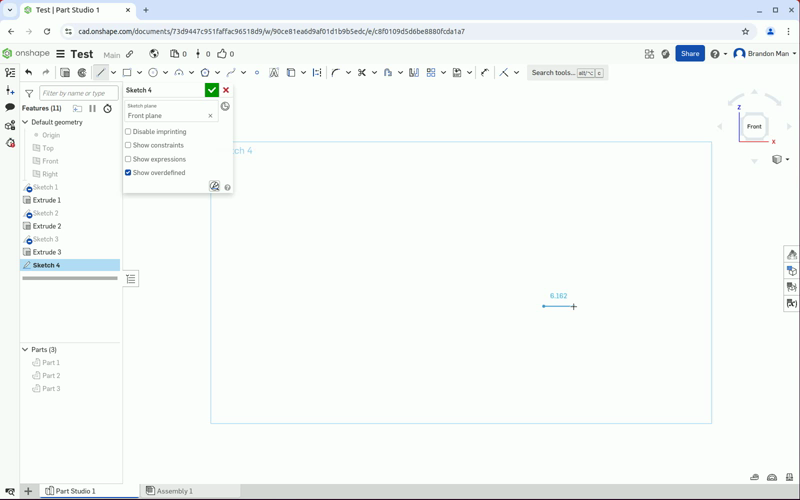
key_up(shift)
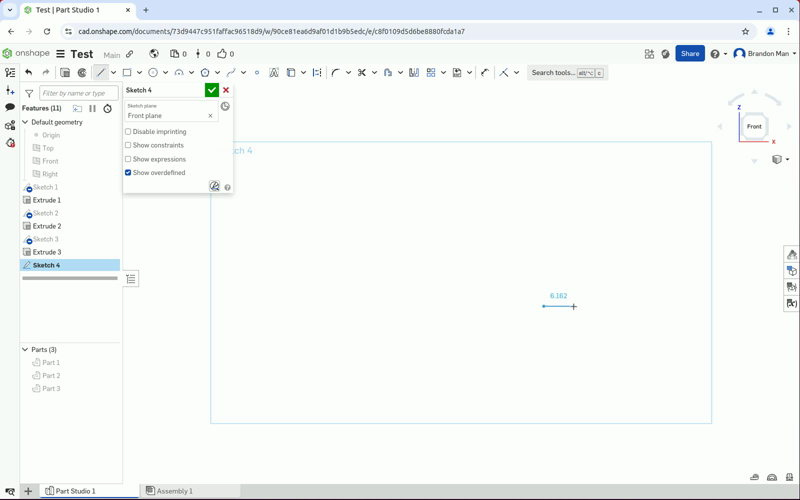
key_down(shift)
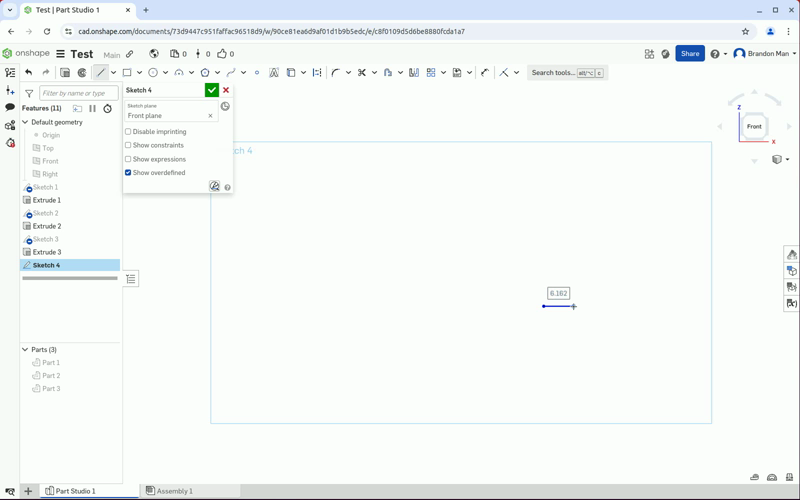
mouse_move(589, 306)
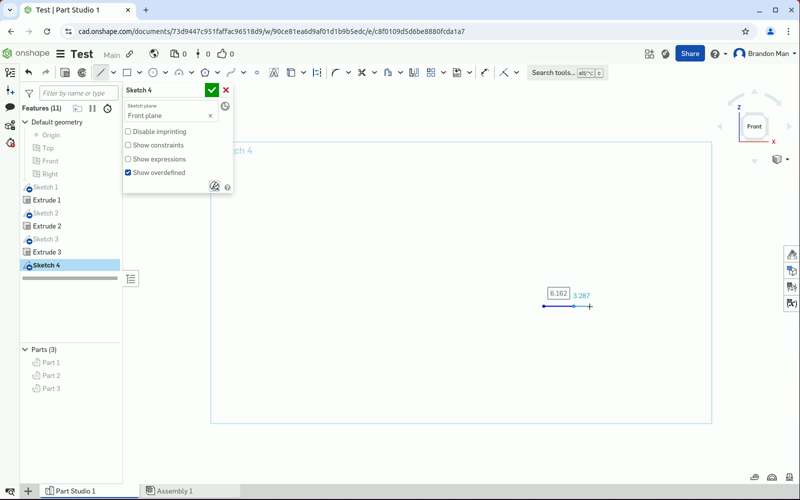
mouse_move(573, 259)
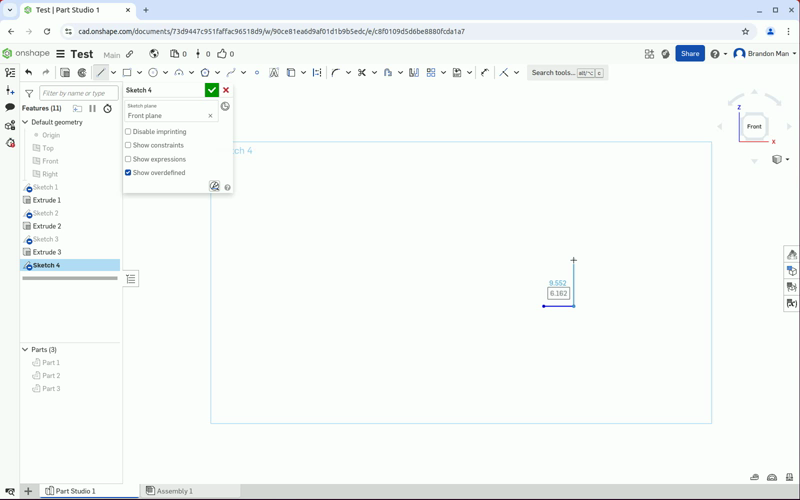
click(573, 259)
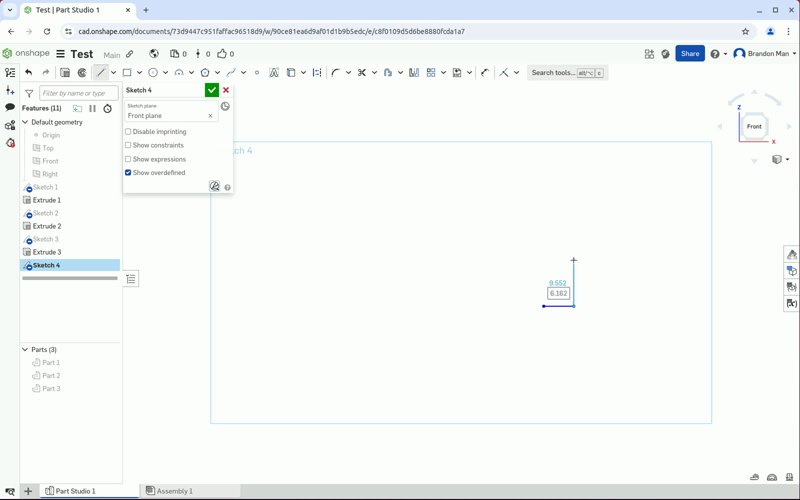
key_up(shift)
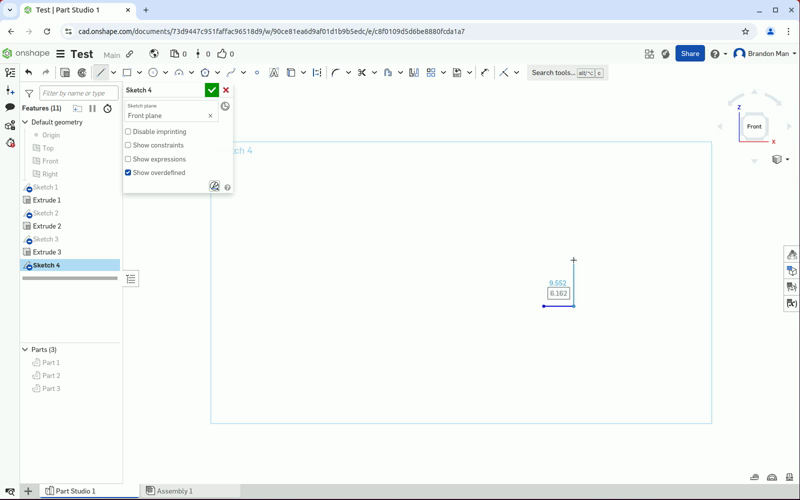
key_down(shift)
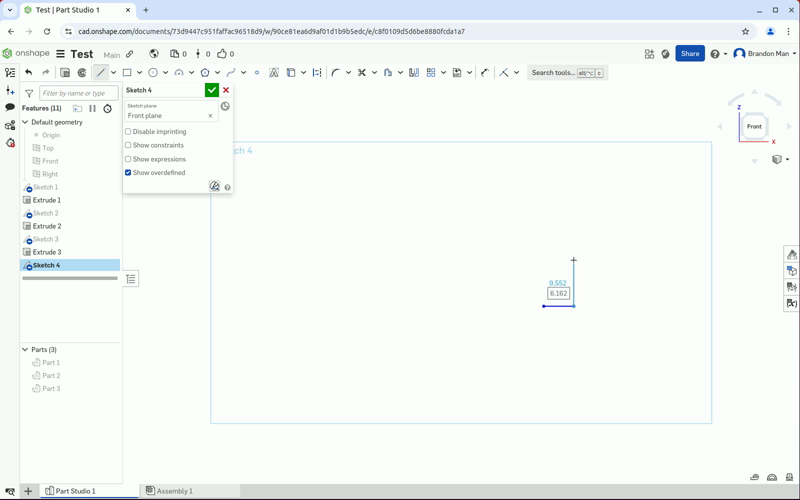
mouse_move(589, 259)
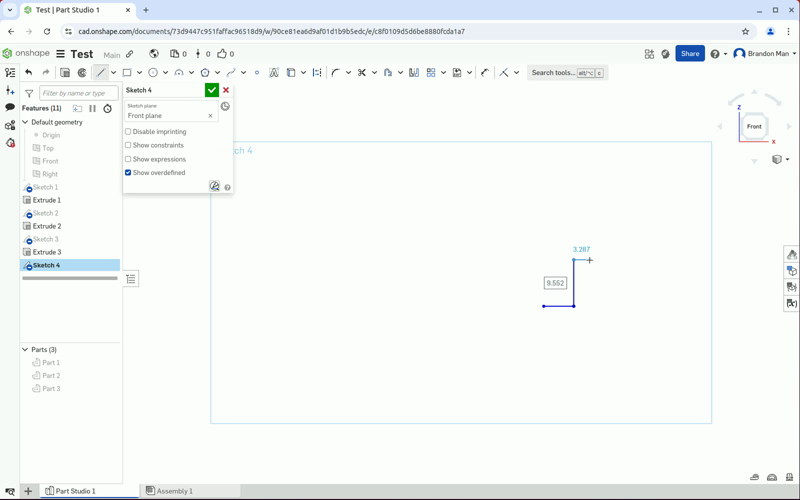
mouse_move(543, 259)
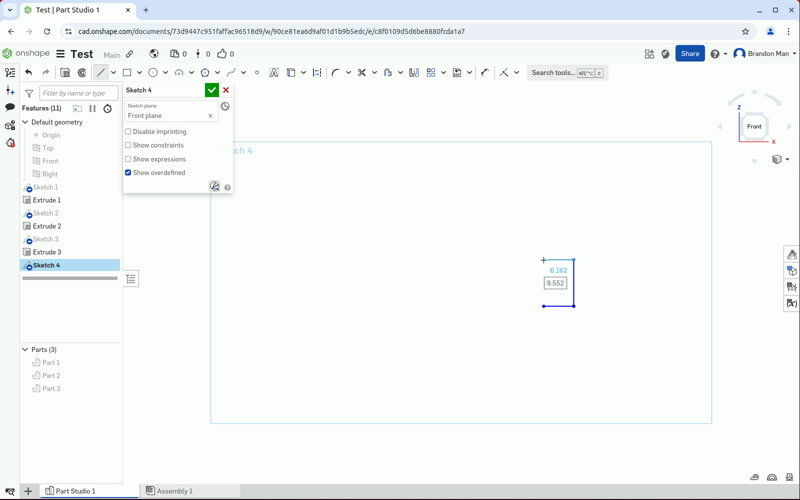
click(543, 259)
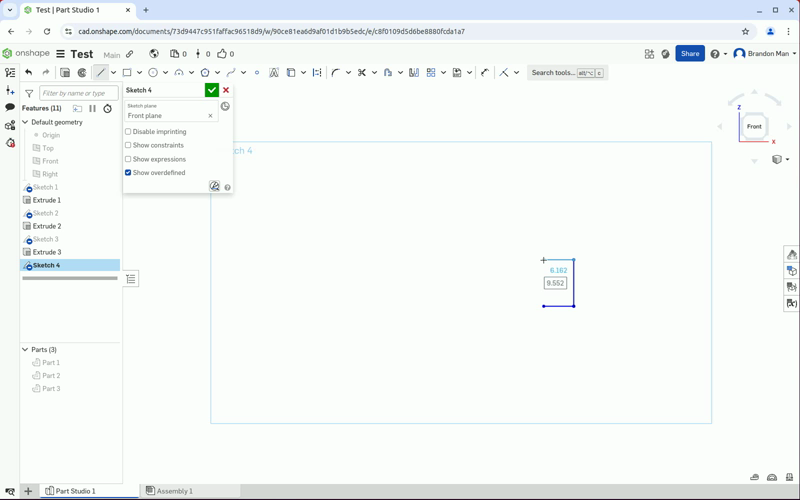
key_up(shift)
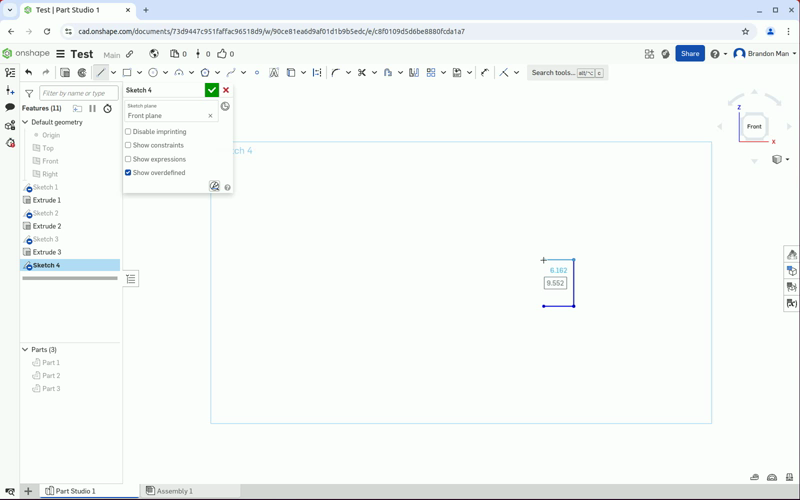
key(esc)
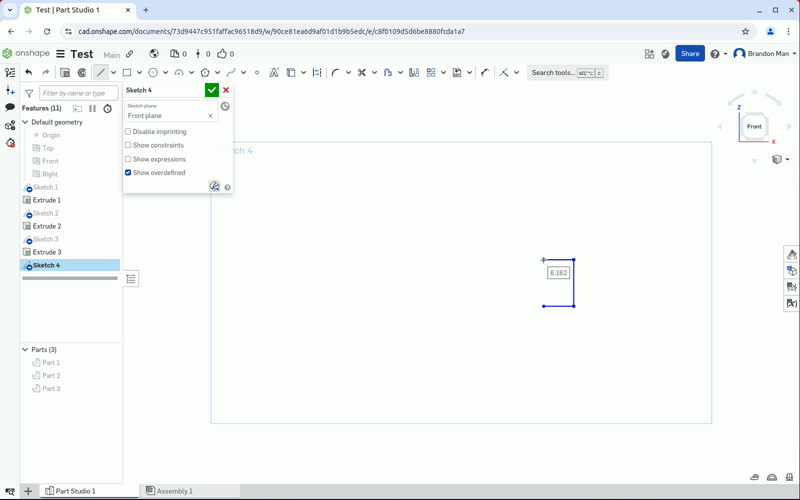
key(a)
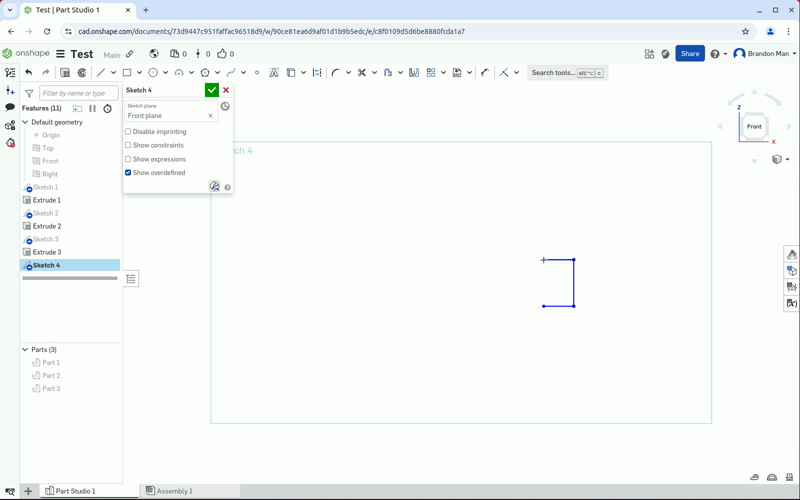
mouse_move(543, 259)
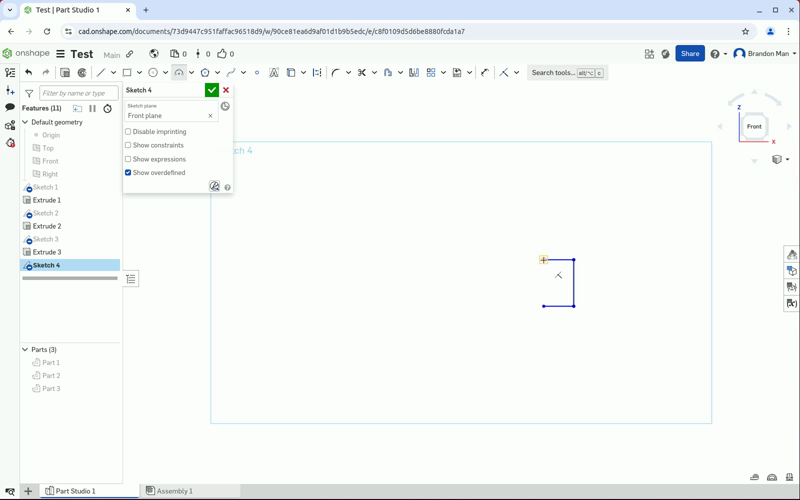
click(543, 259)
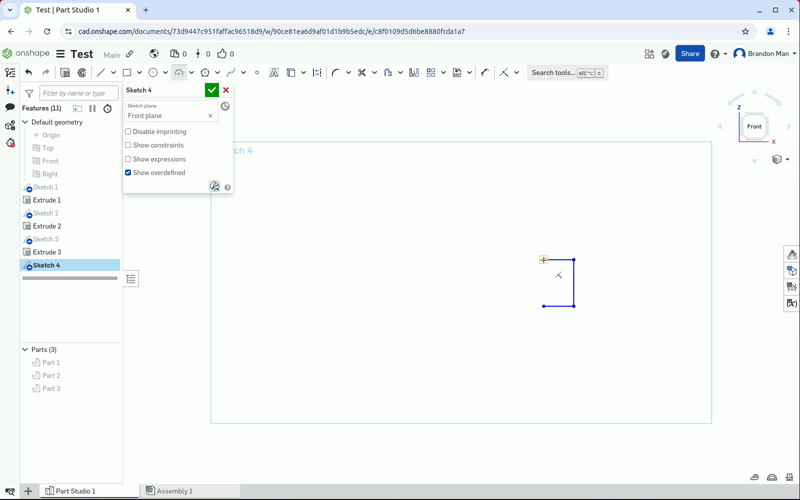
mouse_move(543, 306)
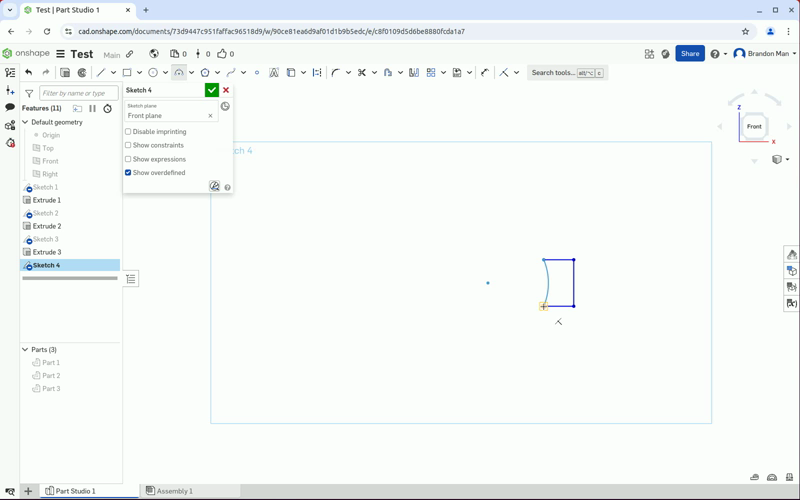
click(543, 306)
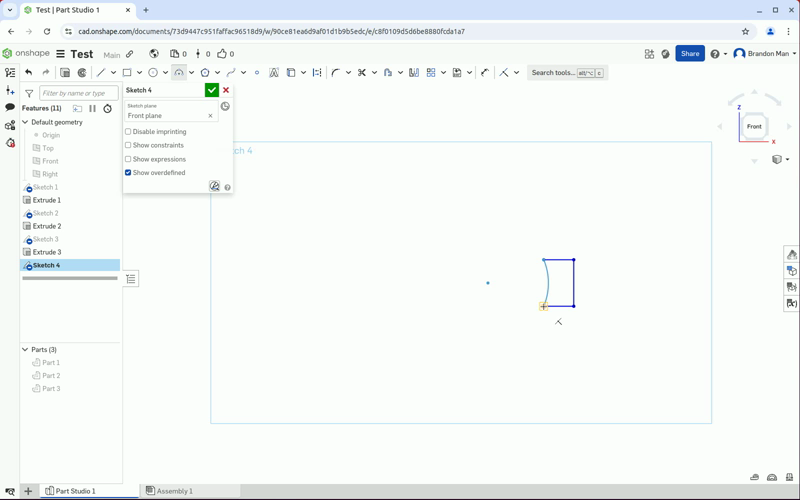
key_down(shift)
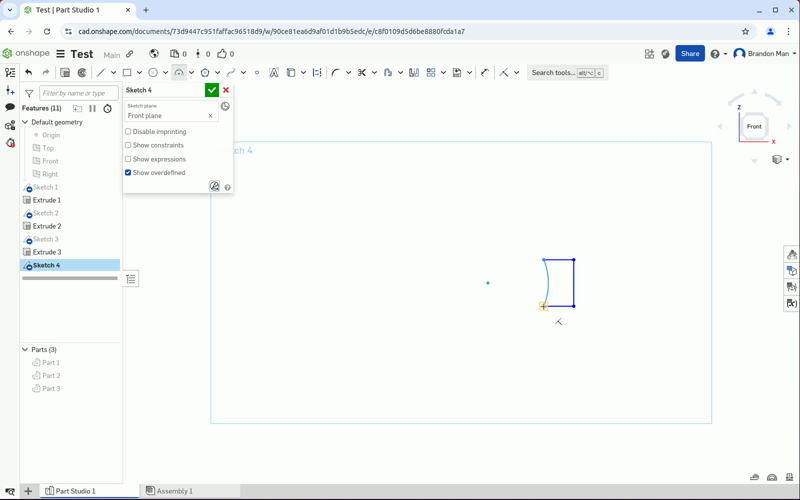
mouse_move(547, 283)
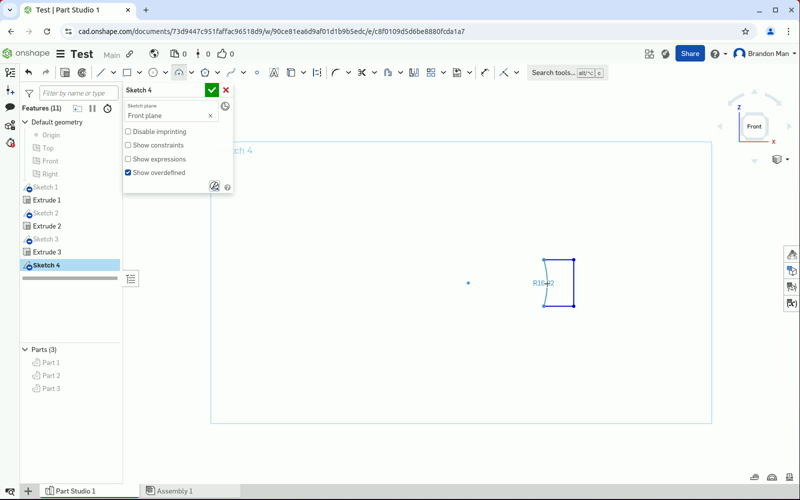
click(547, 283)
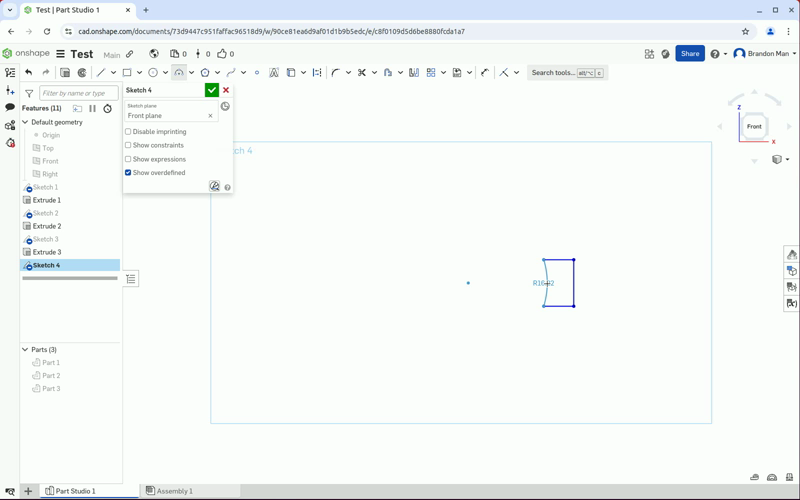
key_up(shift)
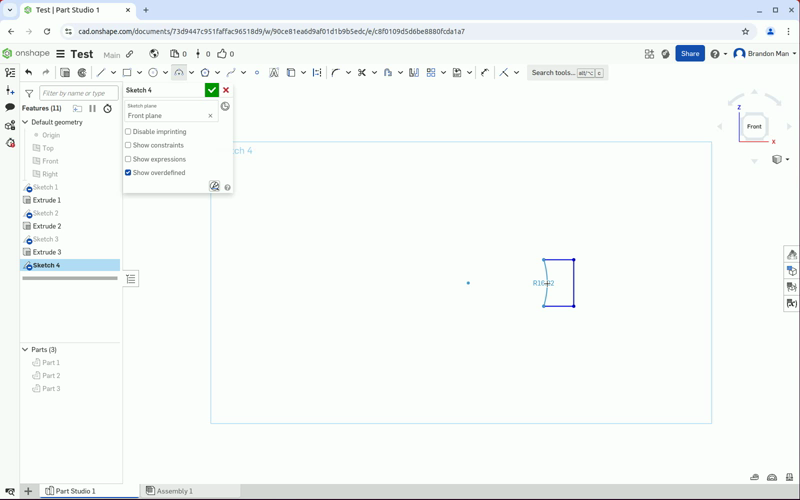
key(esc)
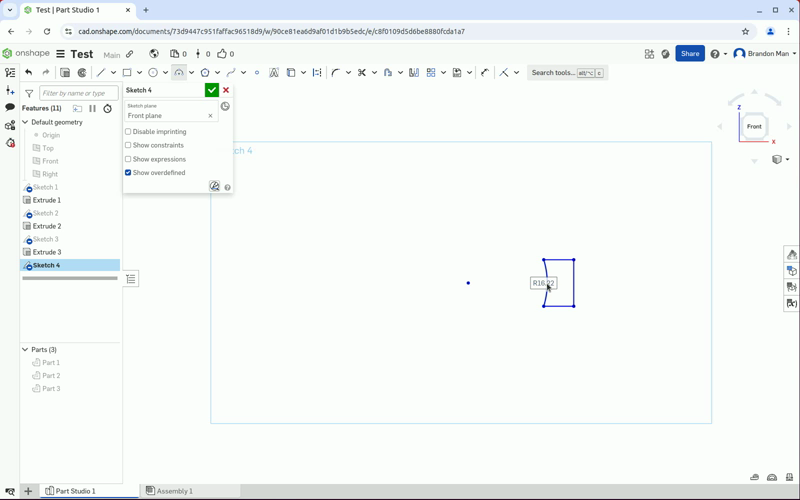
mouse_move(564, 280)
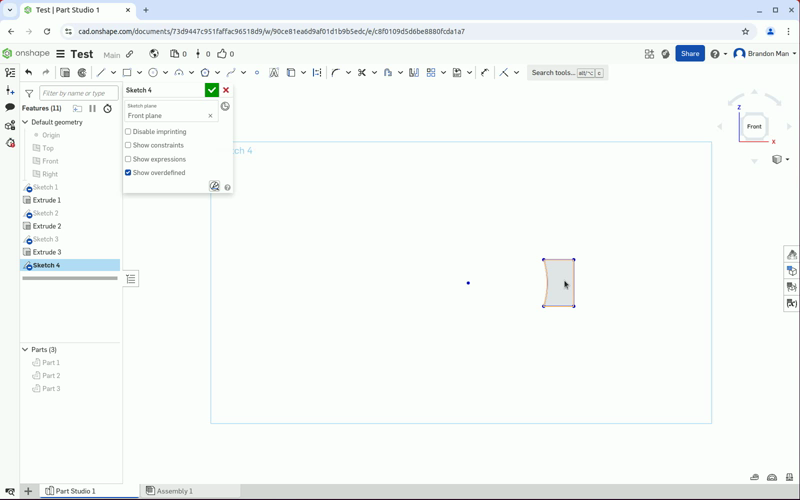
scroll(6)
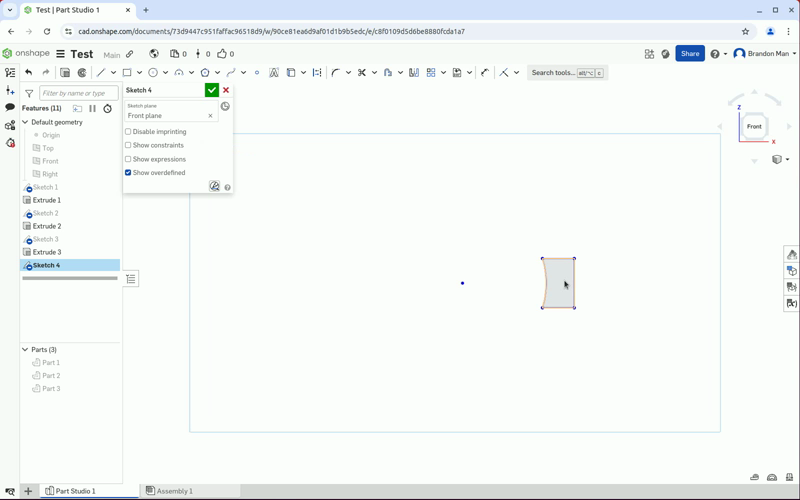
scroll(6)
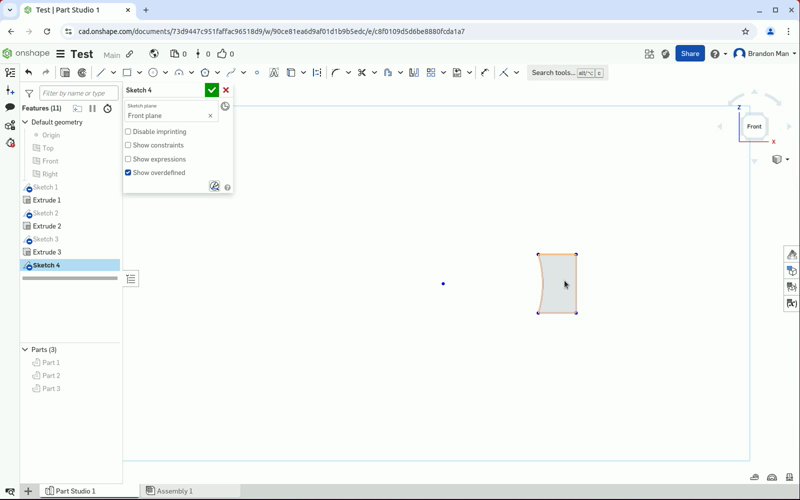
scroll(6)
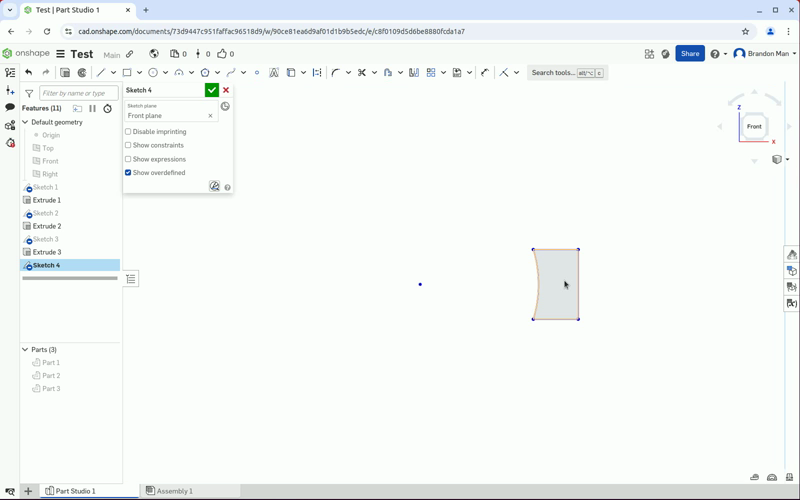
scroll(6)
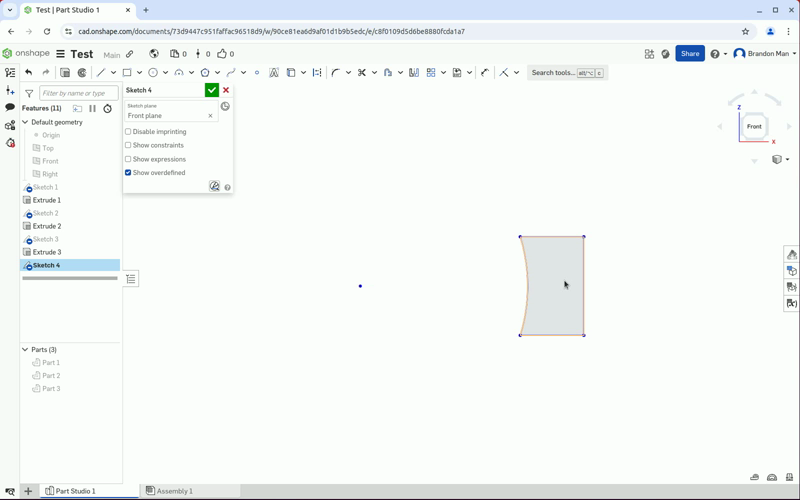
scroll(6)
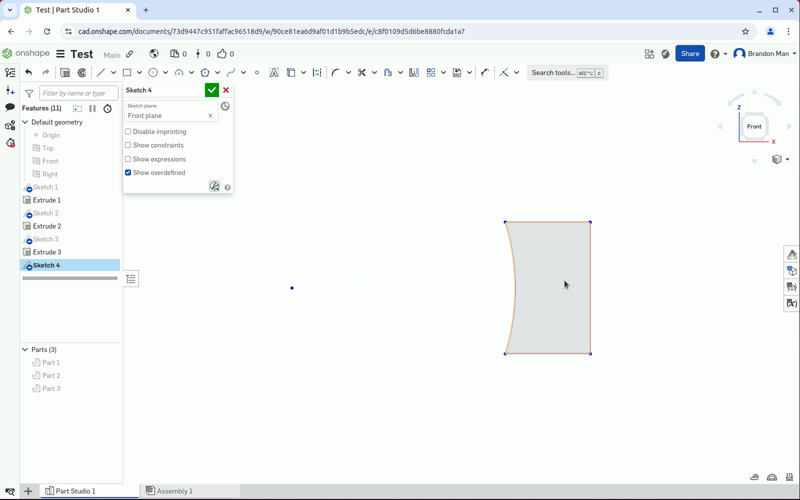
scroll(6)
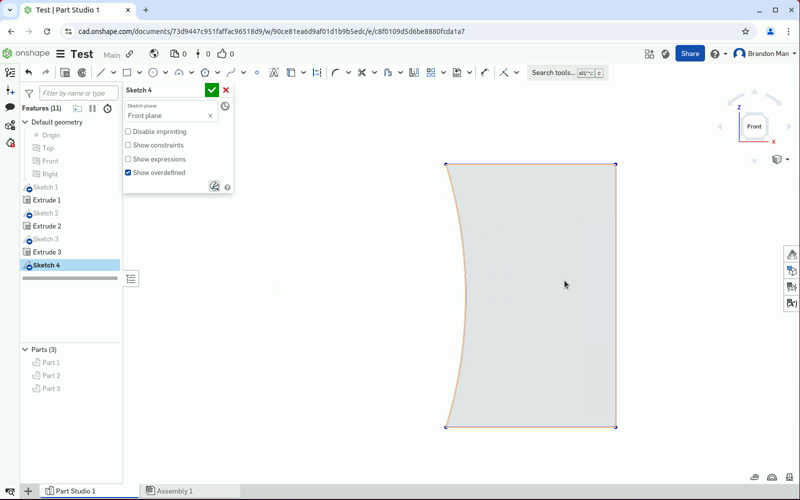
scroll(6)
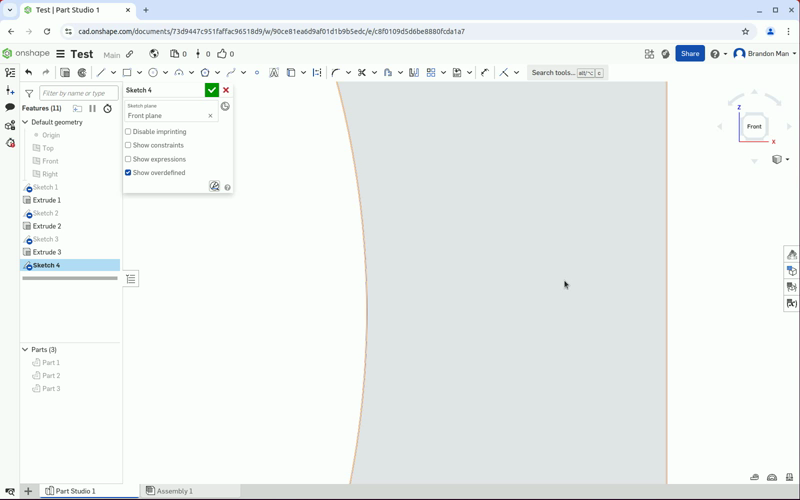
click(564, 280)
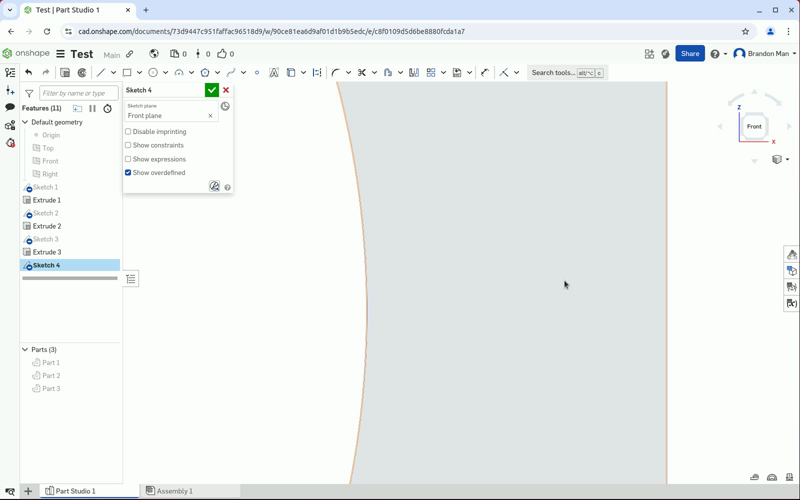
scroll(-6)
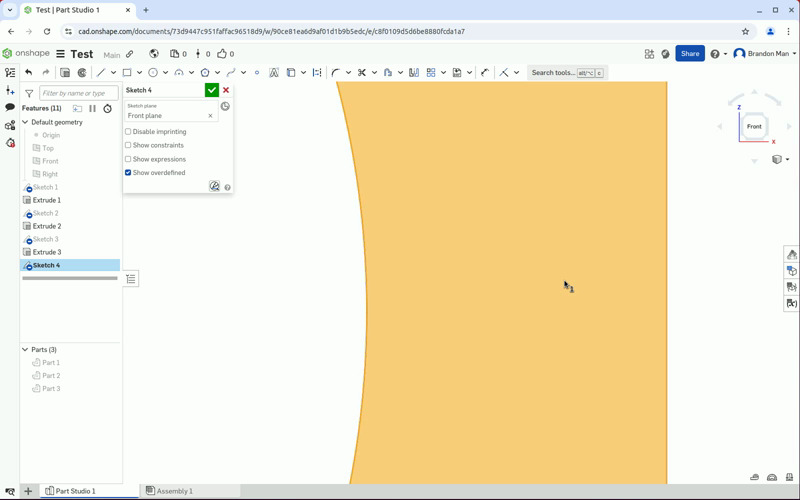
scroll(-6)
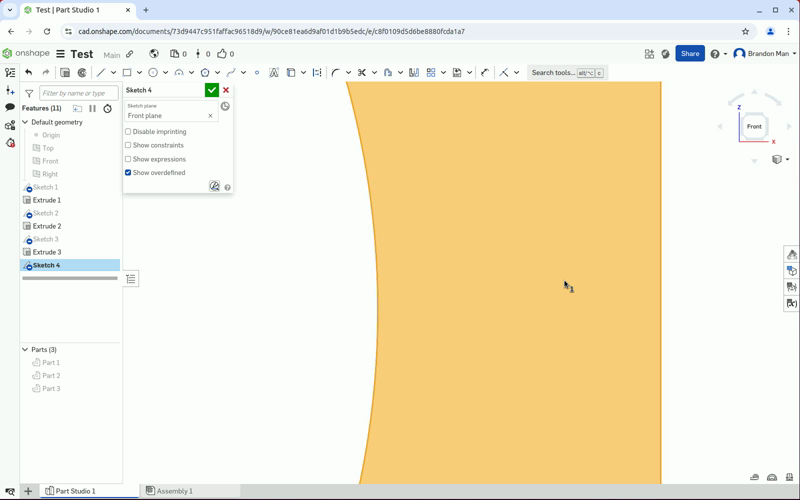
scroll(-6)
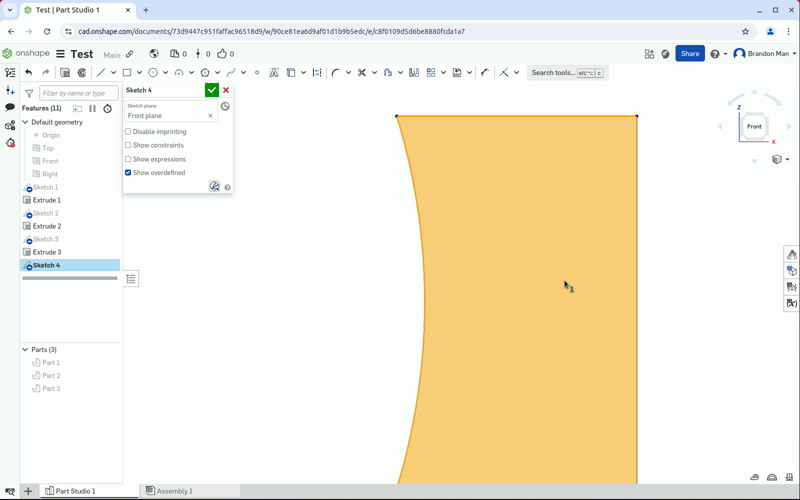
scroll(-6)
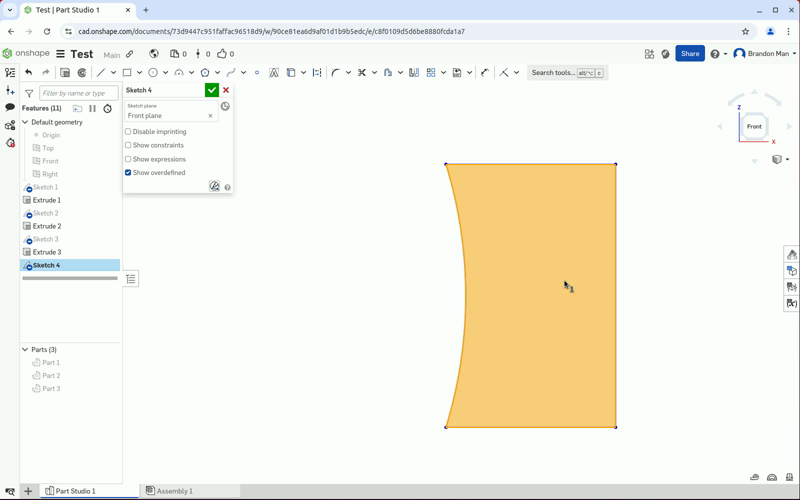
scroll(-6)
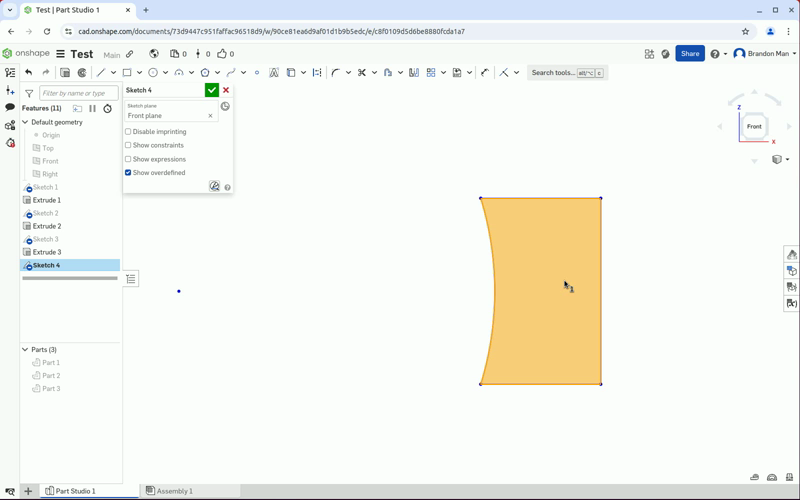
scroll(-6)
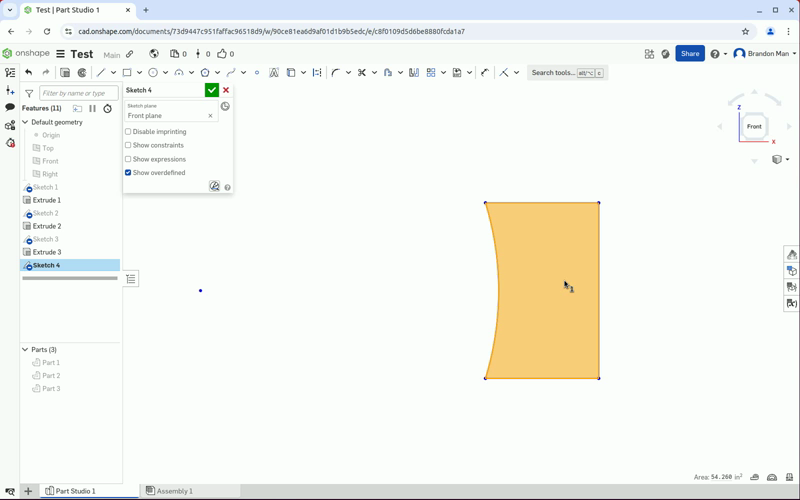
scroll(-6)
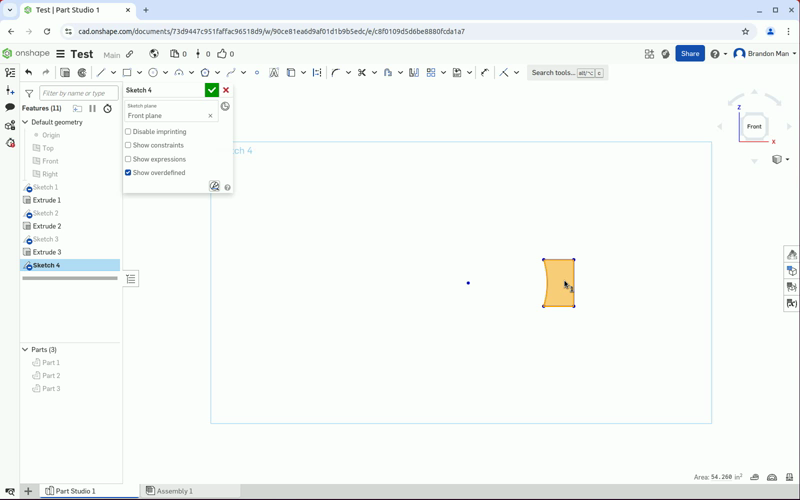
mouse_move(73, 352)
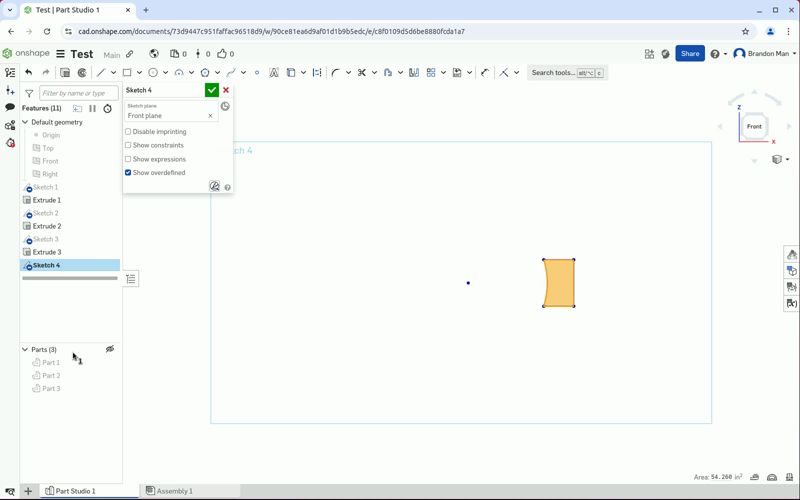
key(shift+y)
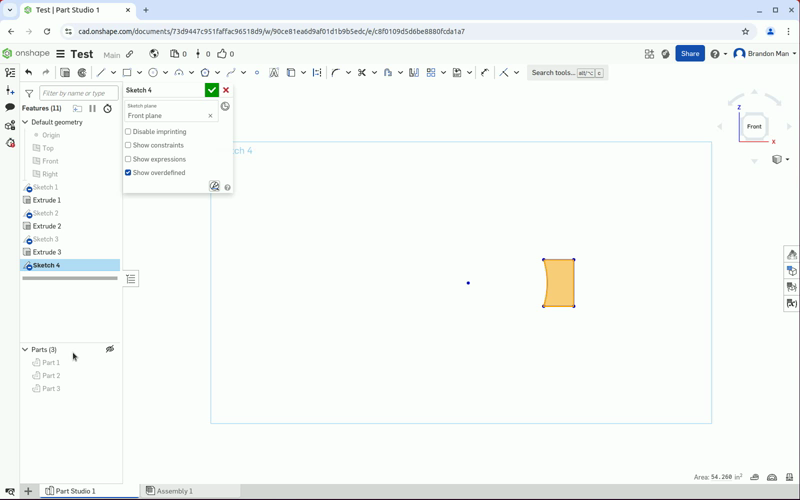
key(shift+e)
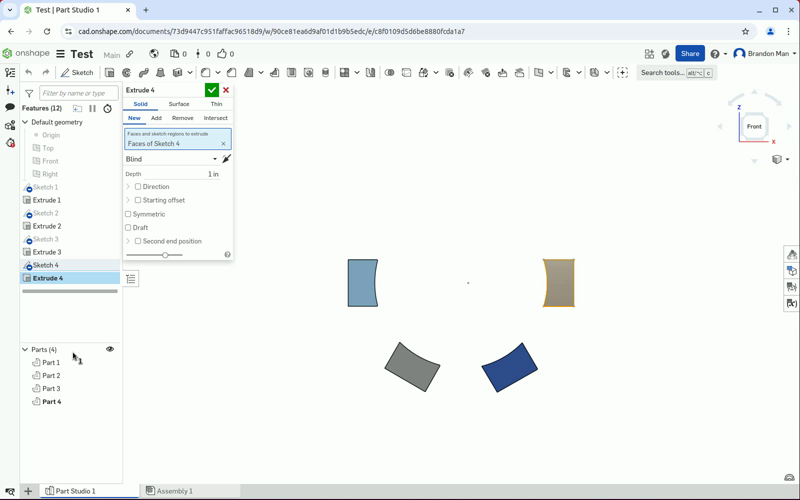
mouse_move(143, 106)
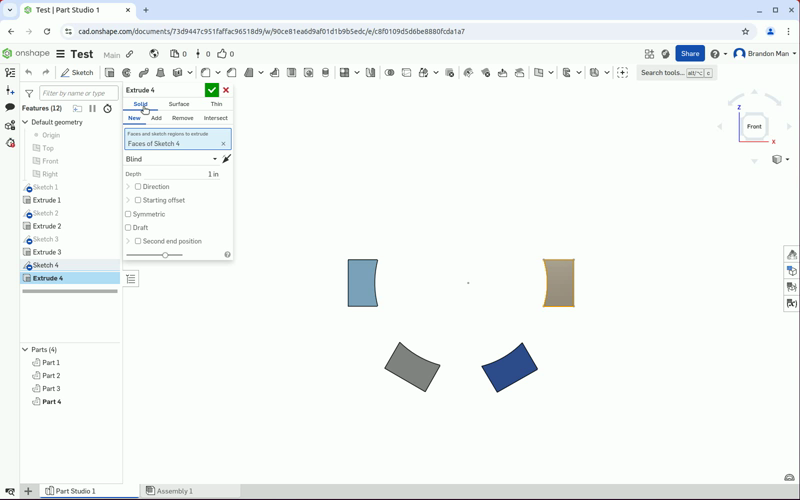
click(143, 106)
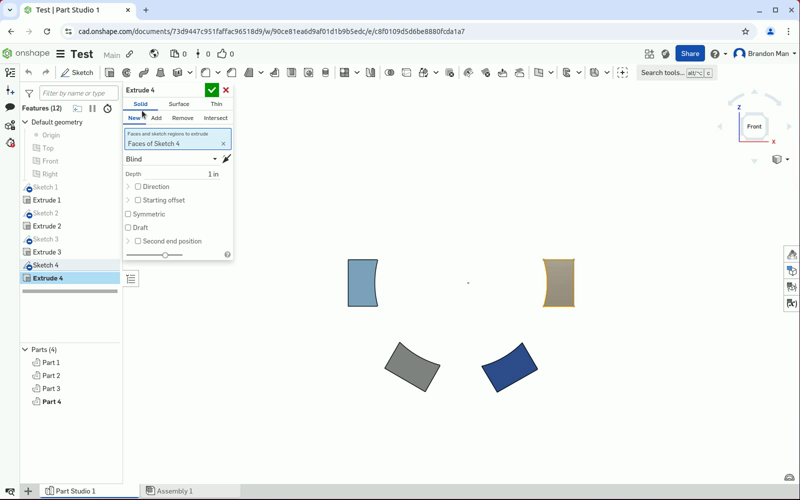
mouse_move(137, 120)
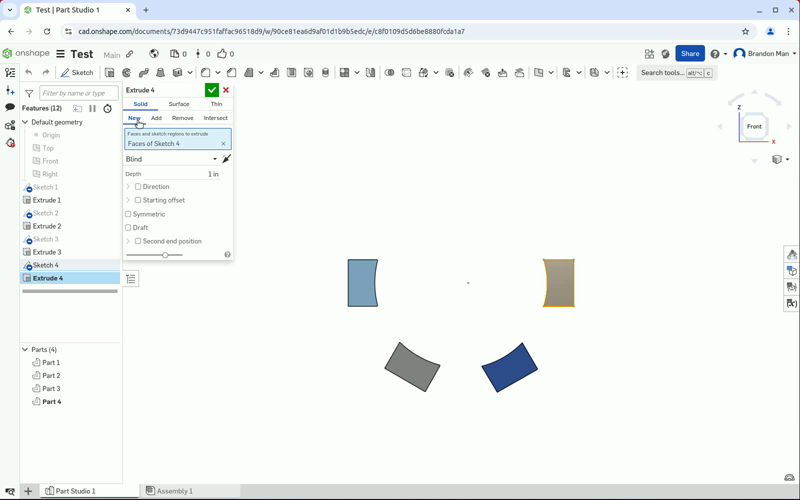
click(137, 120)
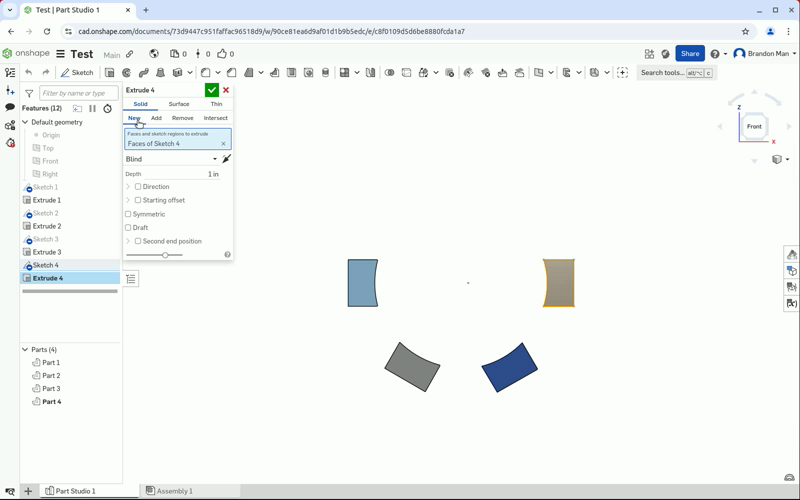
key(tab, 4)
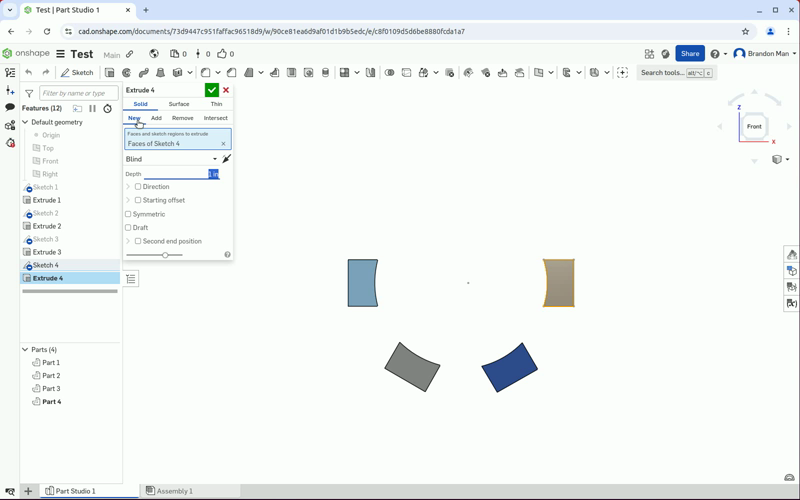
text(5.777)
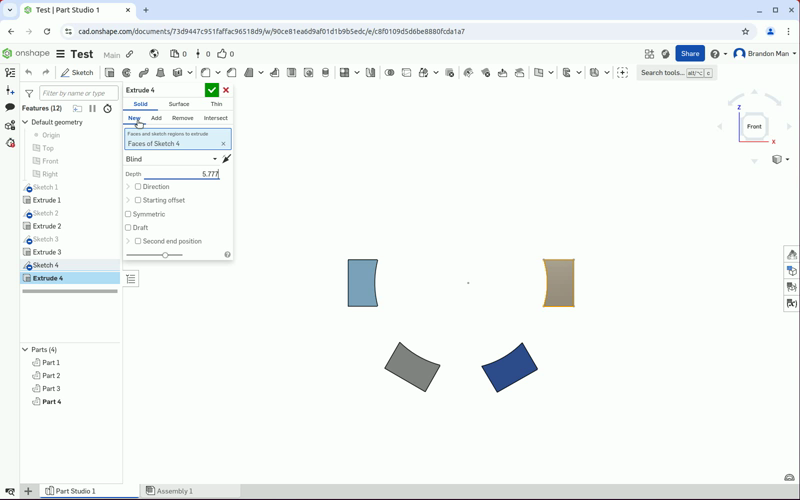
key(enter)
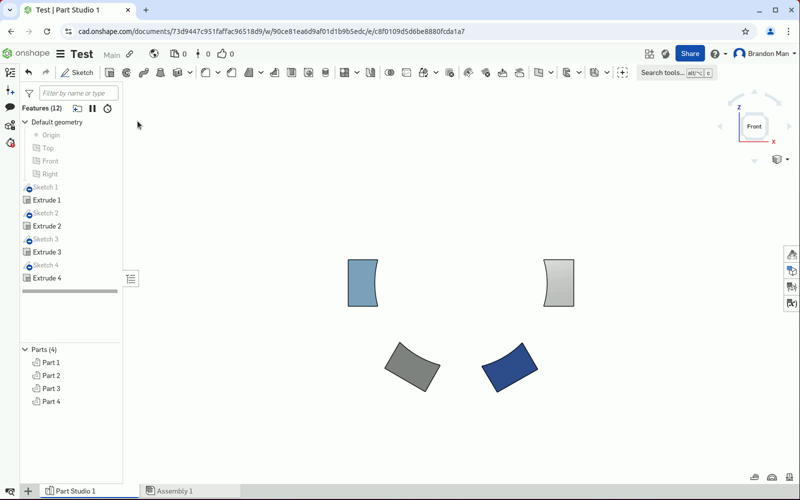
key(shift+h)
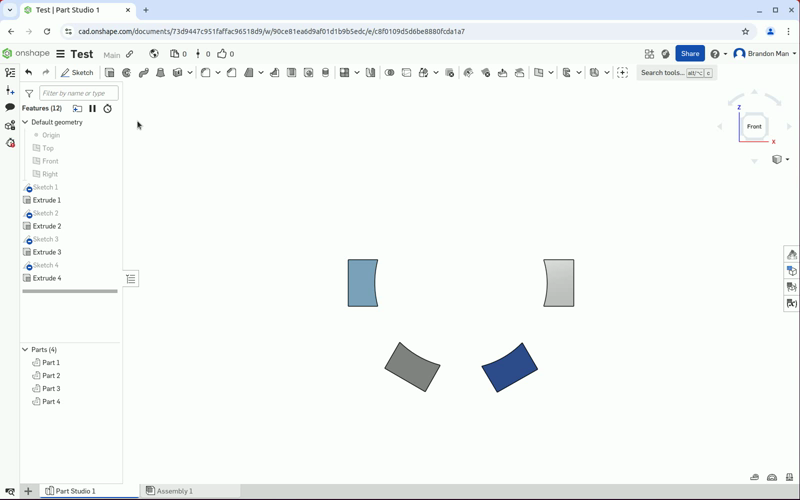
key(shift+h)
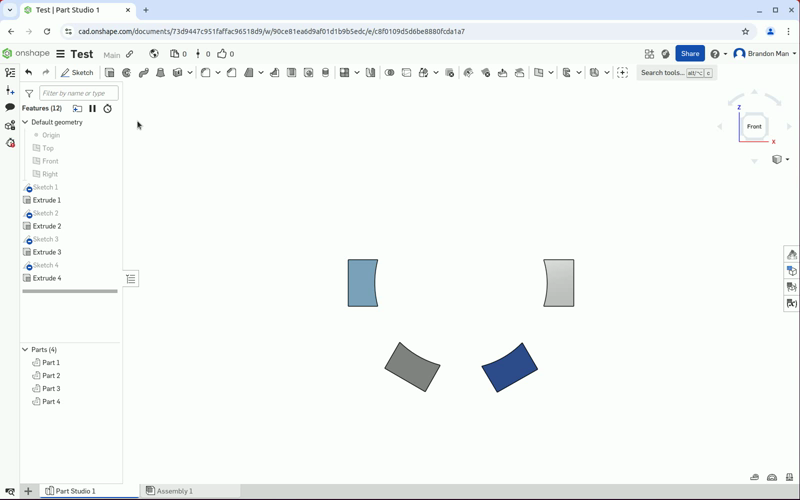
mouse_move(73, 189)
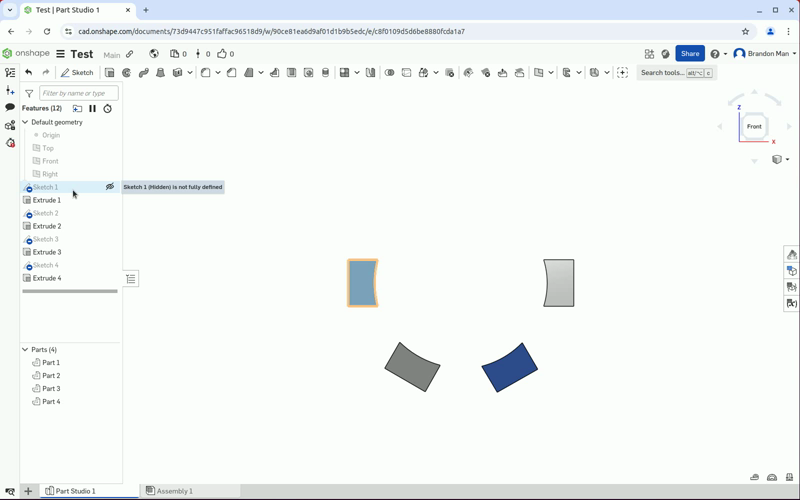
click(73, 189)
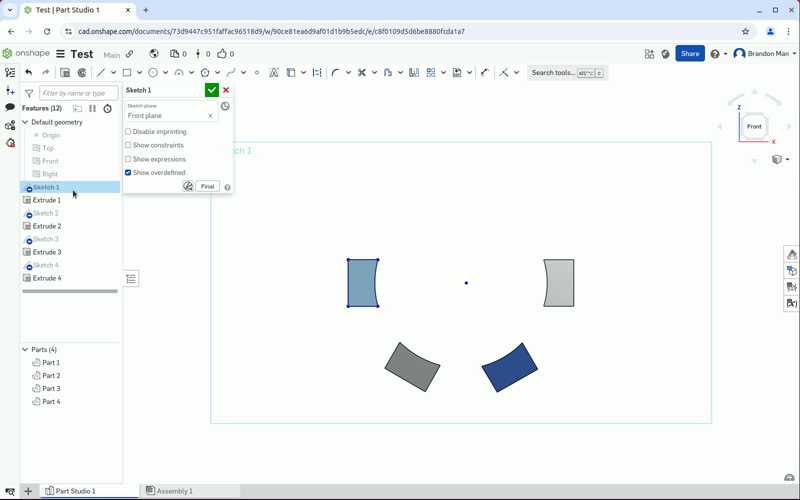
mouse_move(229, 92)
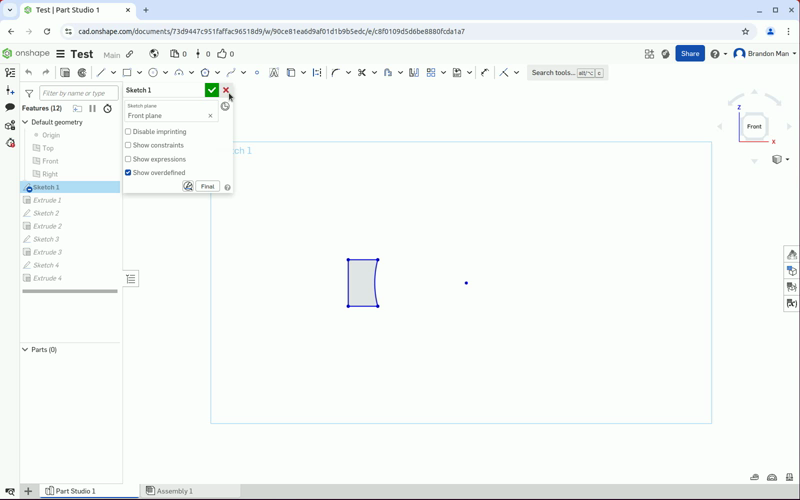
click(229, 92)
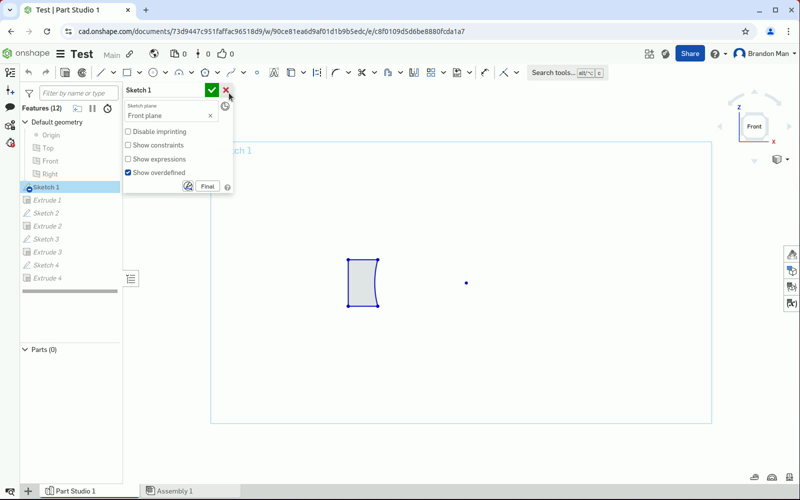
key(shift+s)
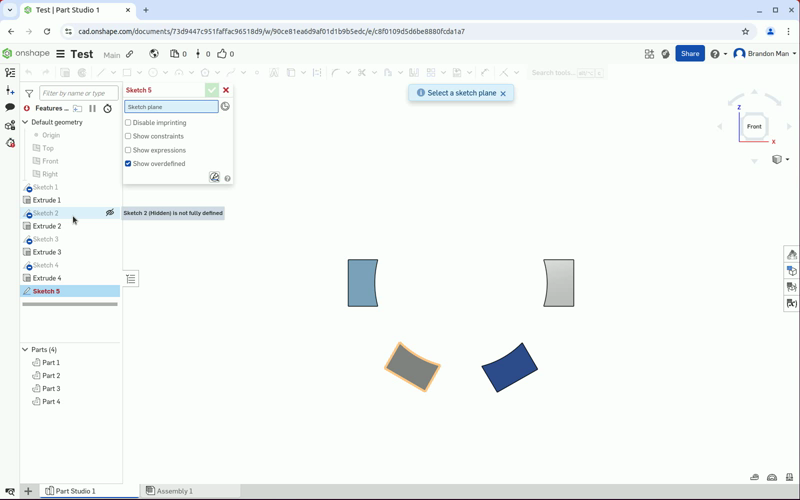
scroll(3)
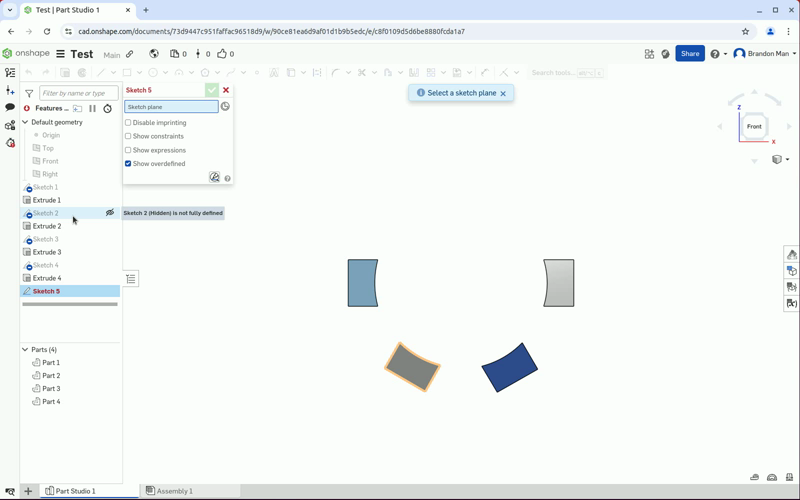
mouse_move(73, 163)
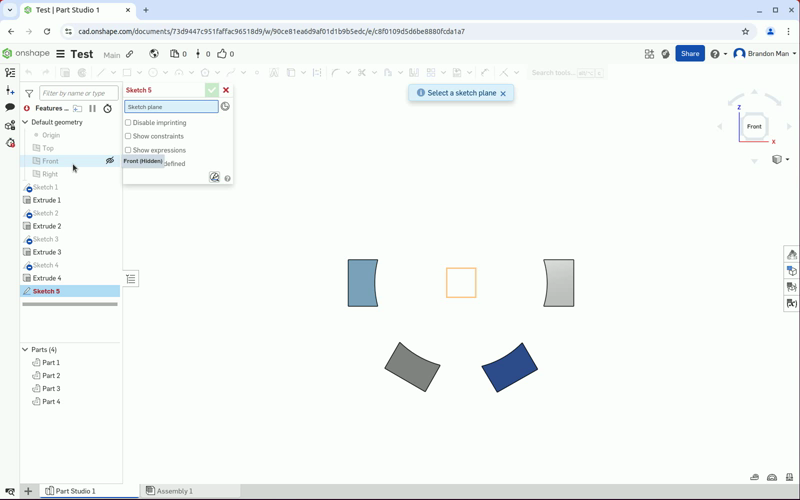
click(73, 163)
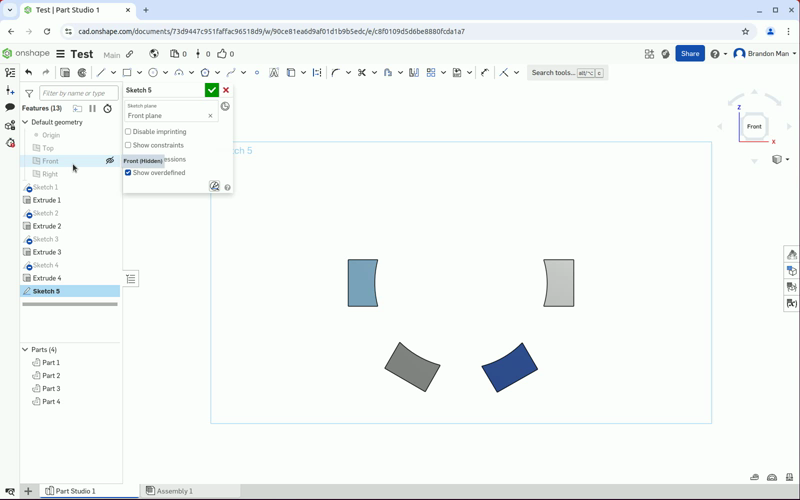
mouse_move(73, 352)
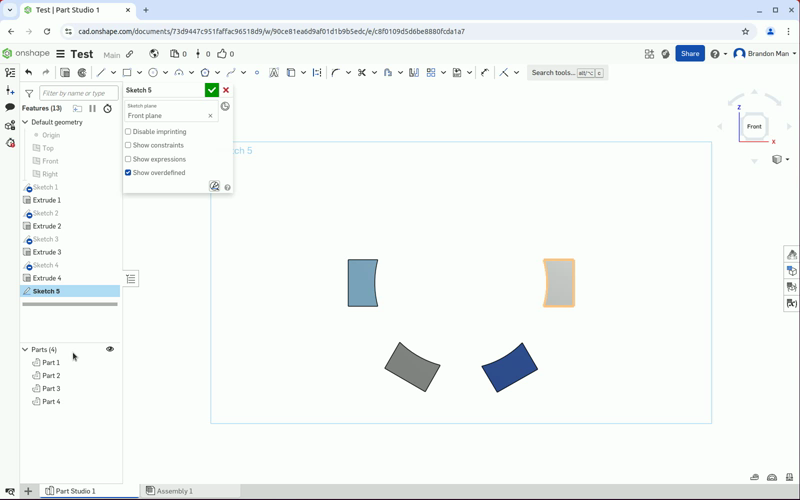
key(y)
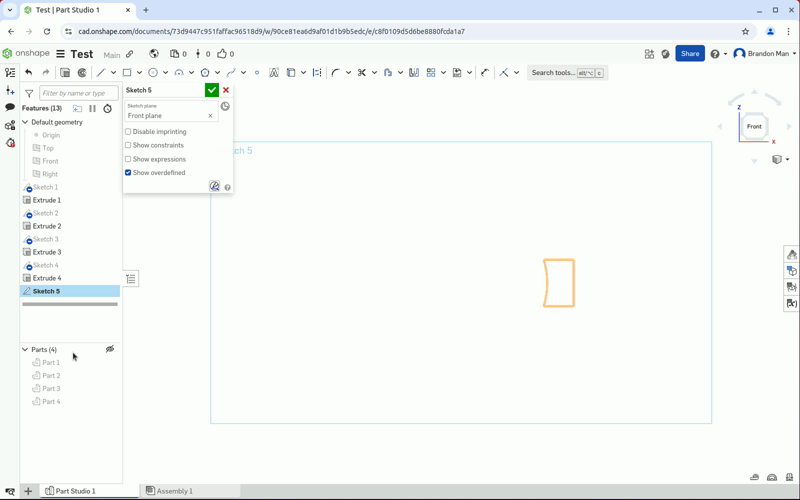
key(a)
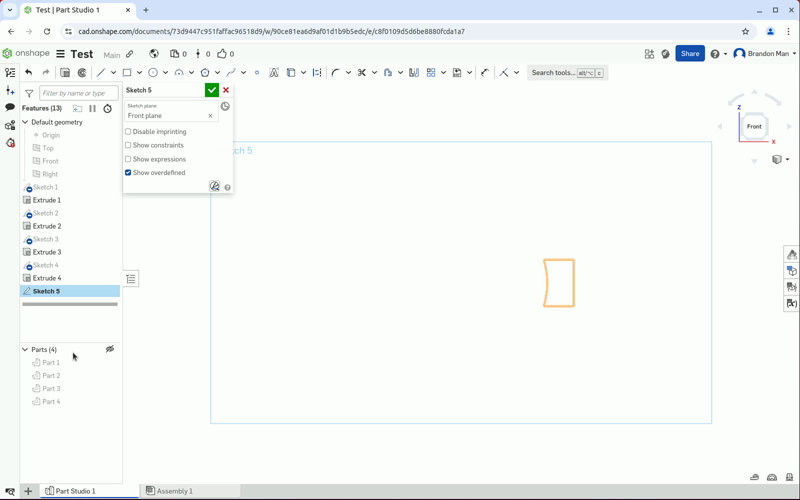
key_down(shift)
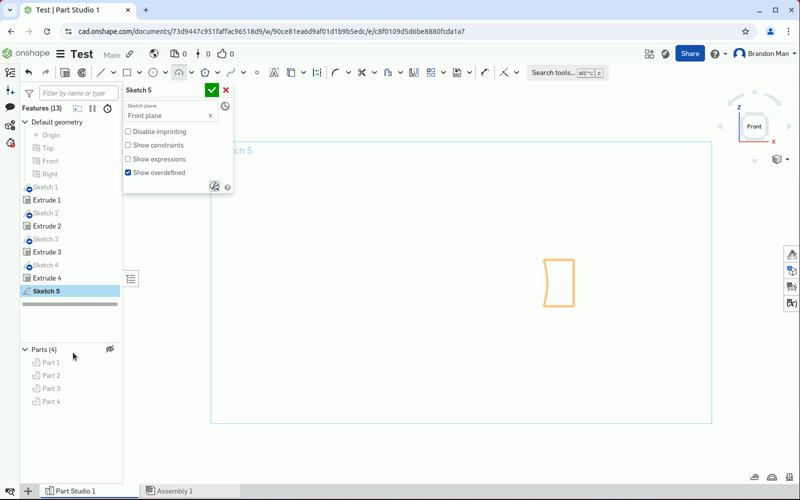
mouse_move(481, 199)
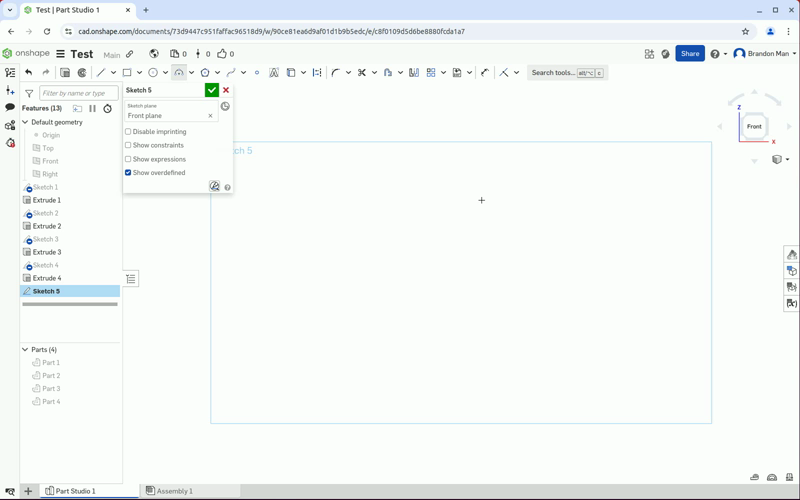
click(481, 199)
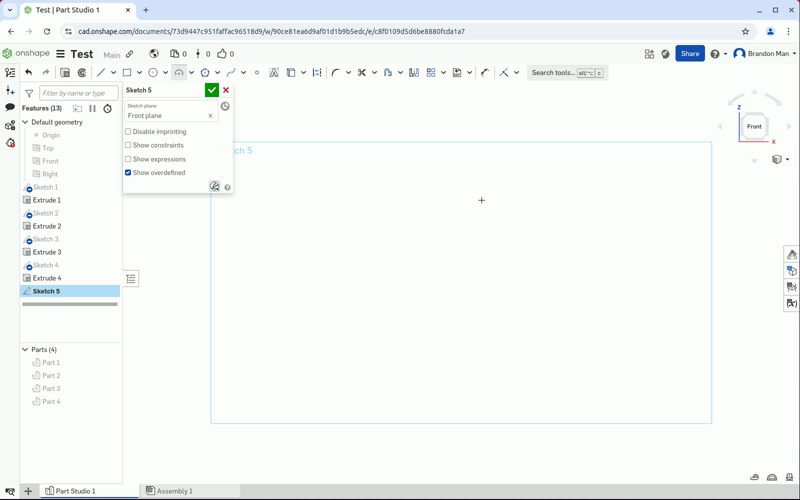
key_up(shift)
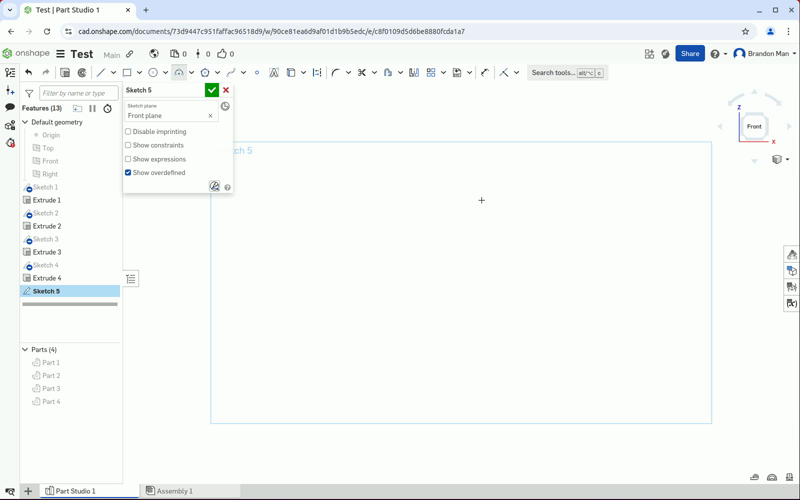
key_down(shift)
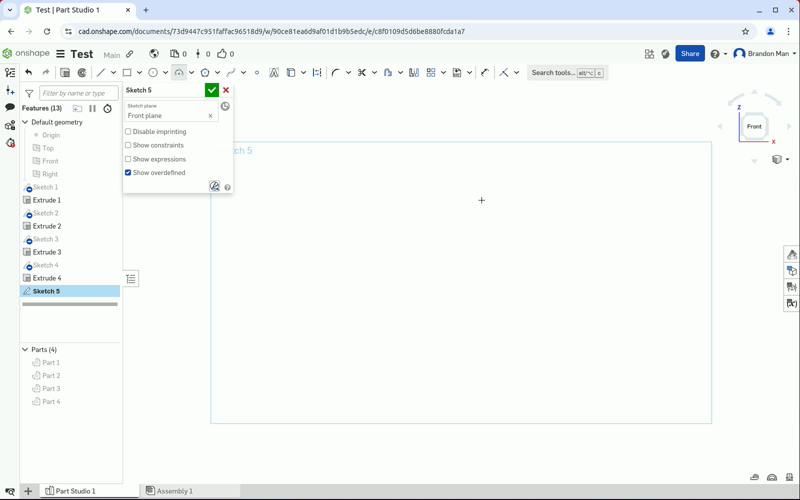
mouse_move(522, 223)
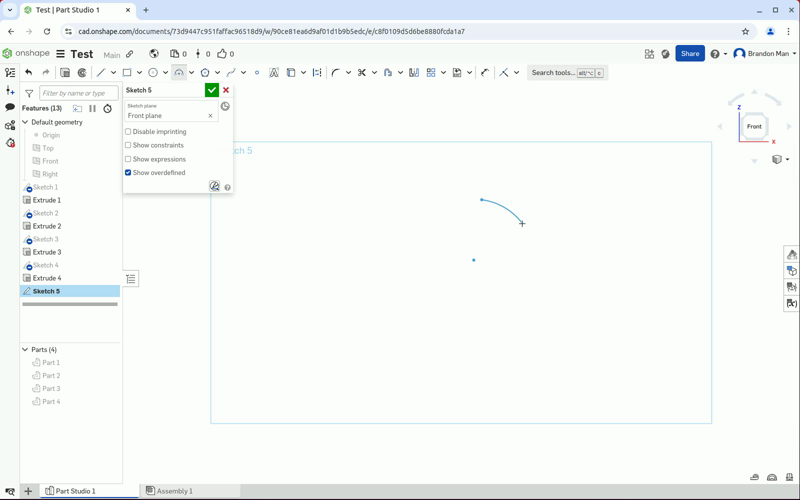
click(522, 223)
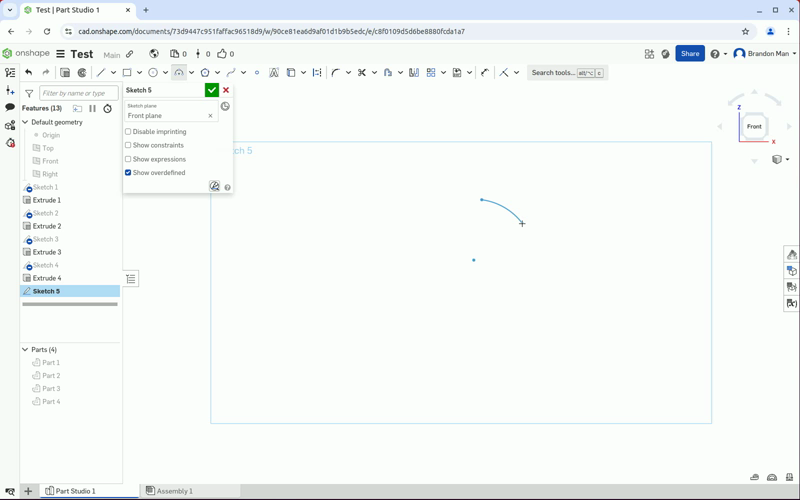
mouse_move(503, 208)
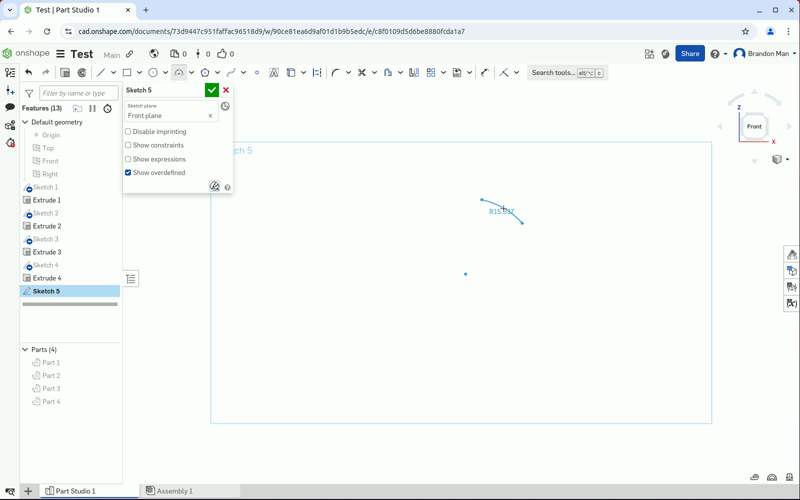
click(503, 208)
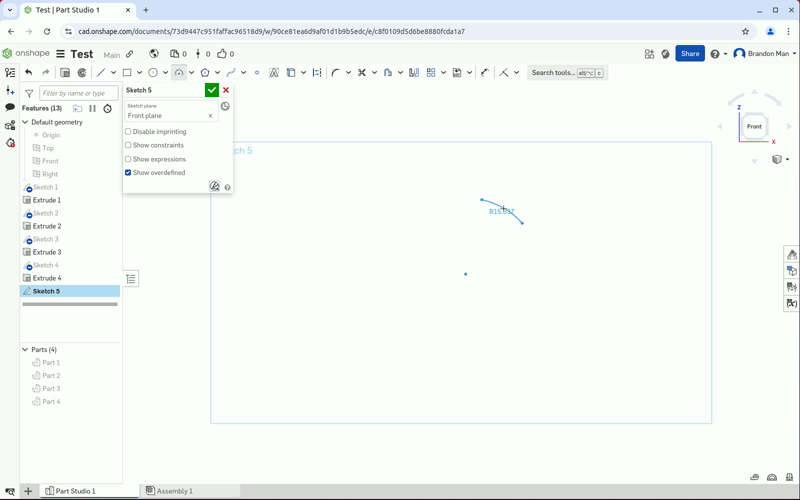
key_up(shift)
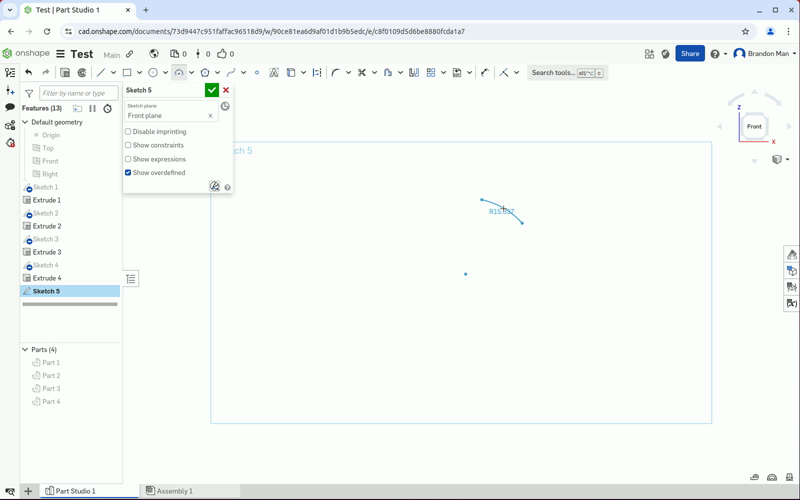
key(esc)
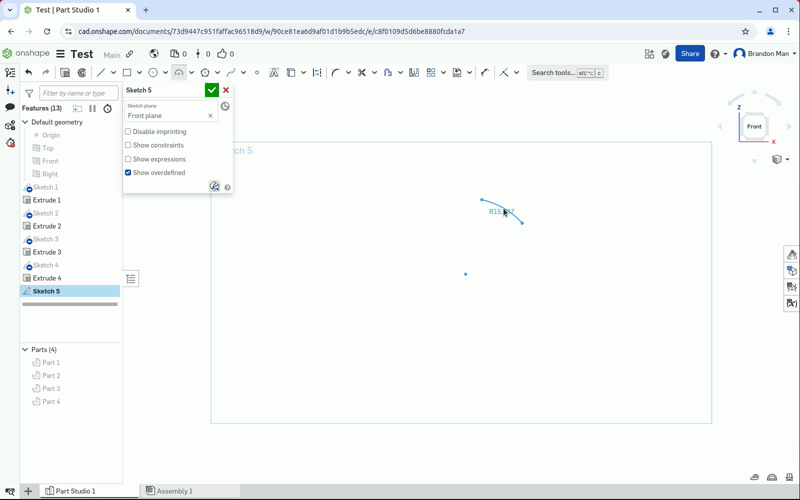
key(l)
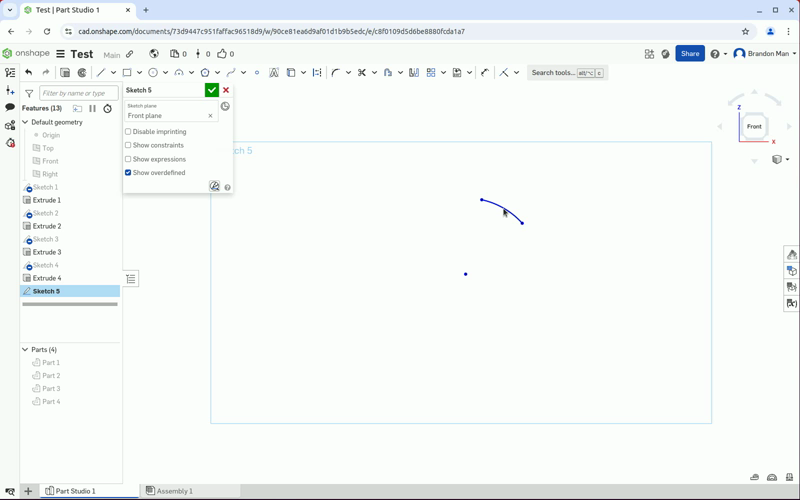
mouse_move(522, 223)
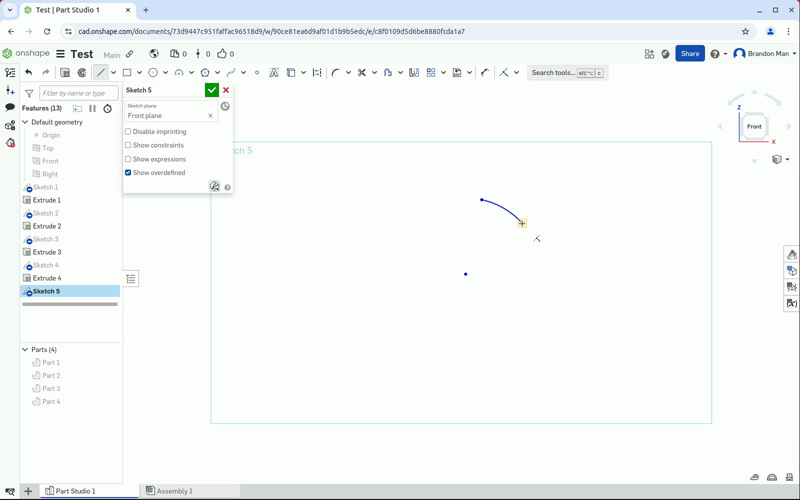
click(522, 223)
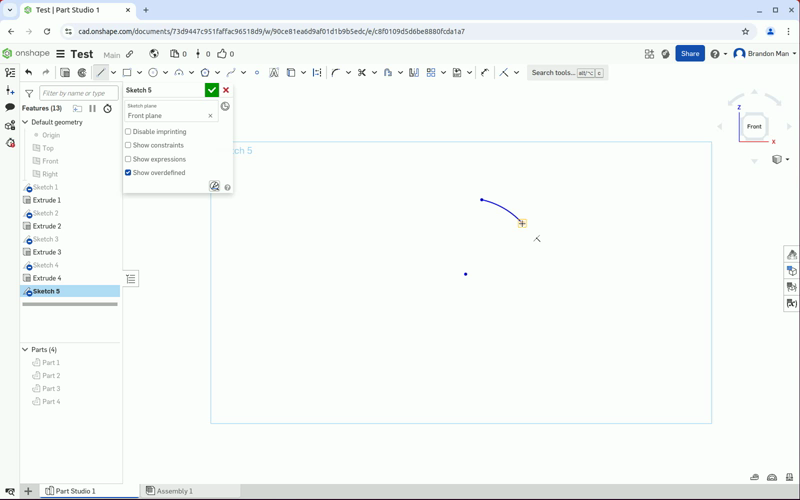
key_down(shift)
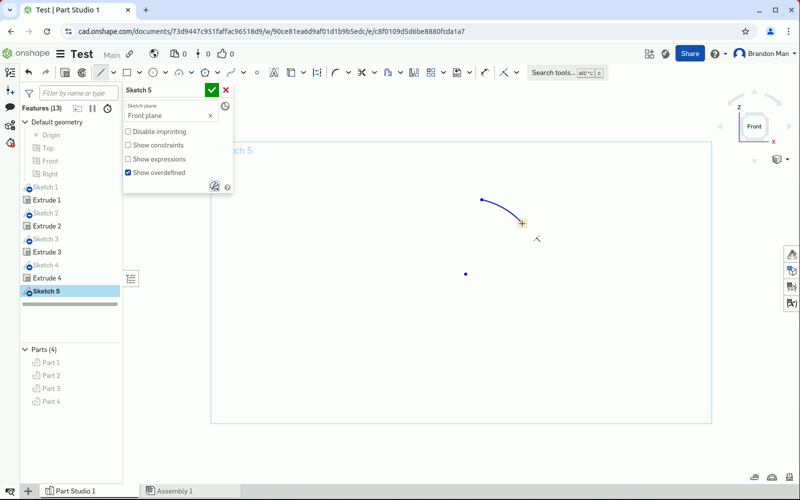
mouse_move(552, 223)
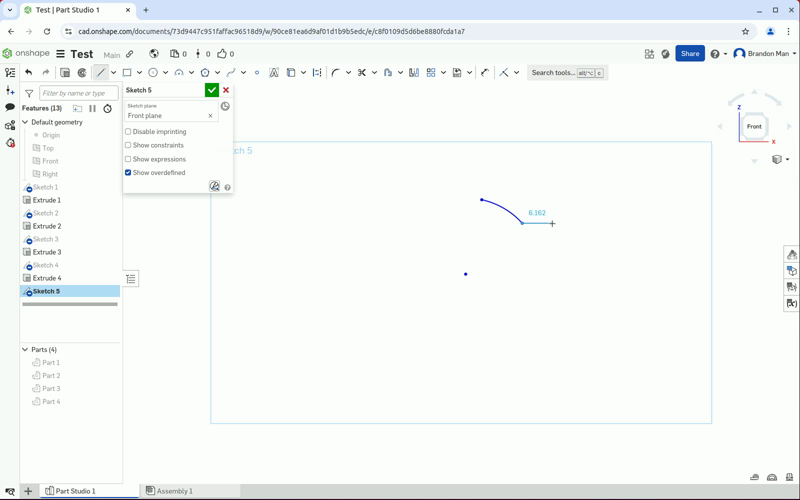
mouse_move(537, 196)
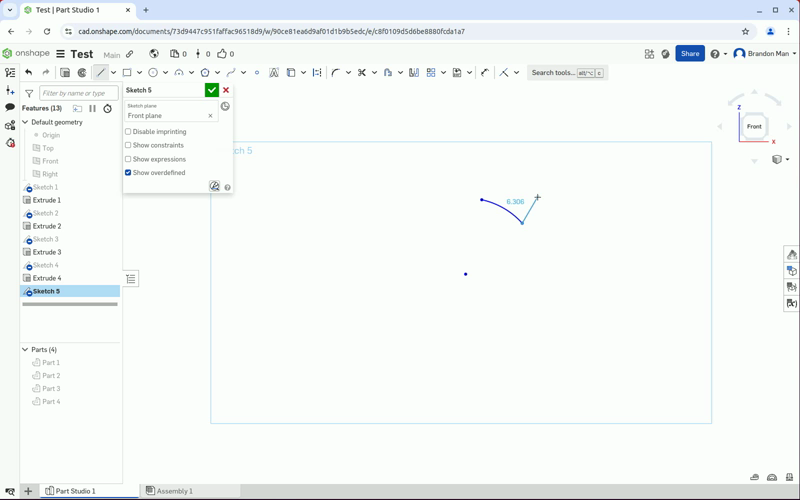
click(537, 196)
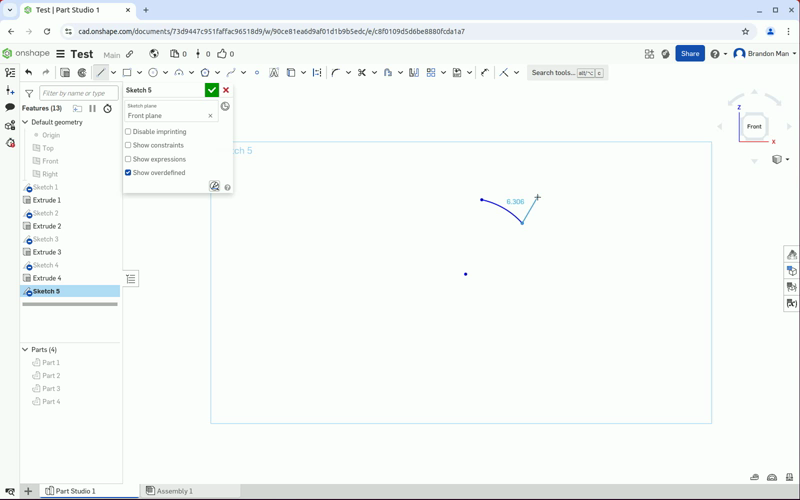
key_up(shift)
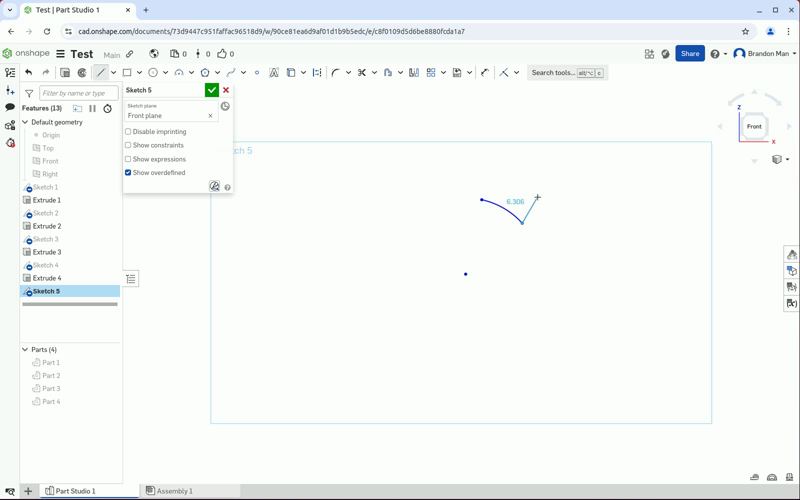
key_down(shift)
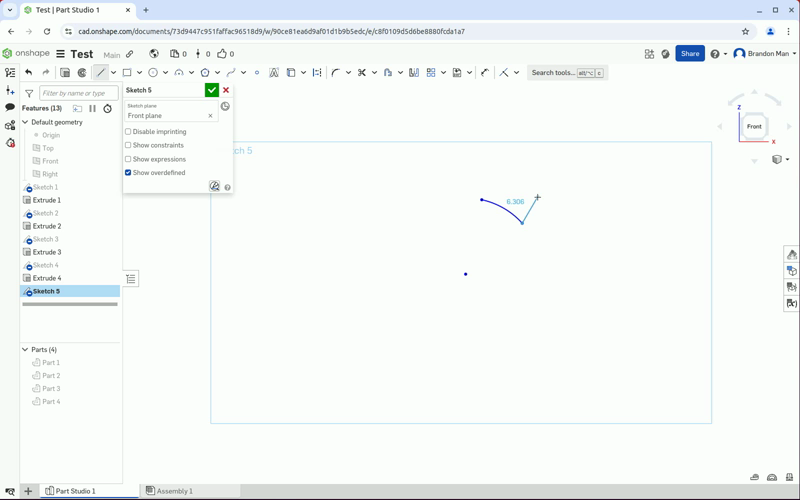
mouse_move(567, 196)
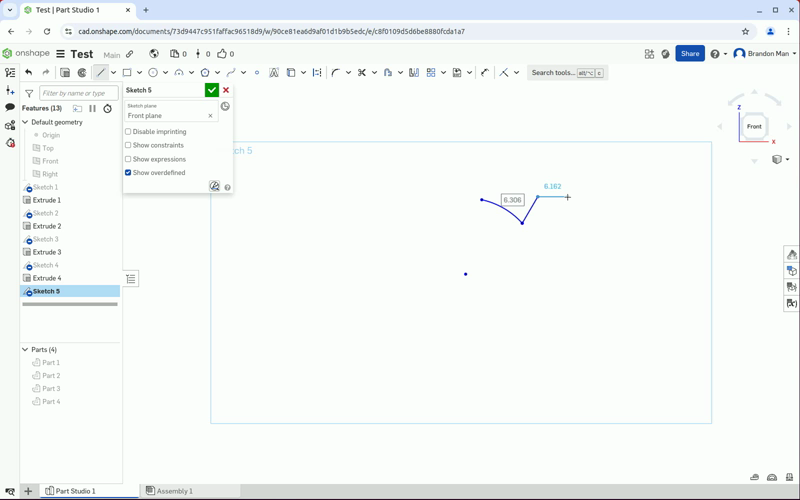
mouse_move(497, 173)
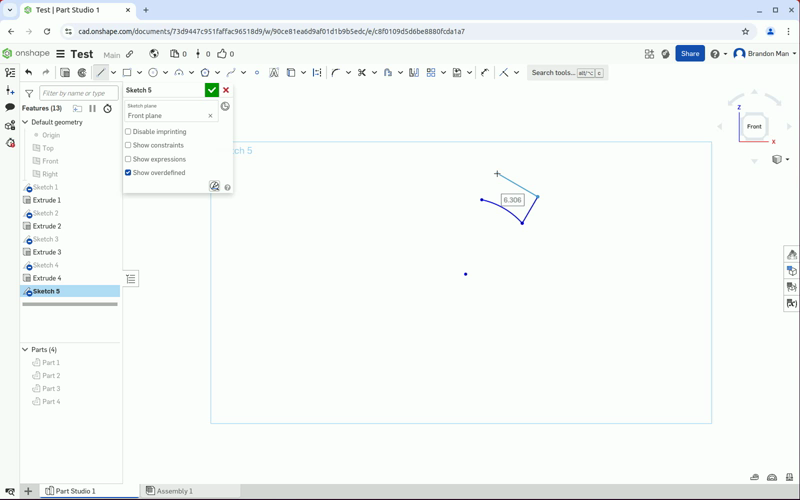
click(497, 173)
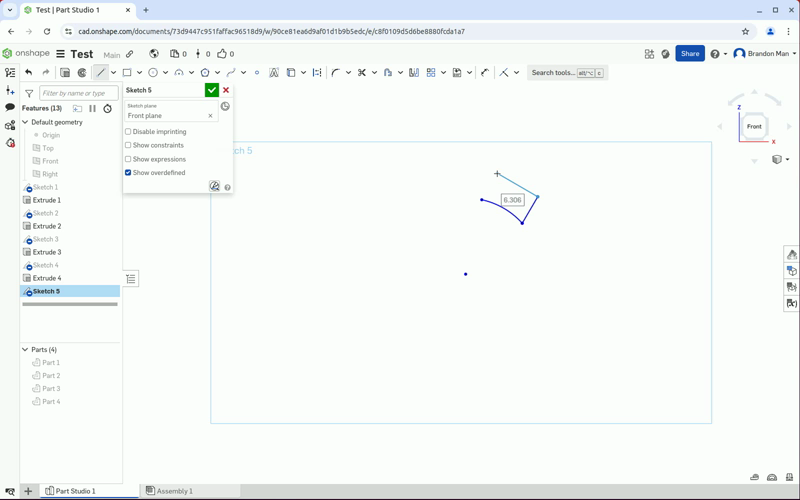
key_up(shift)
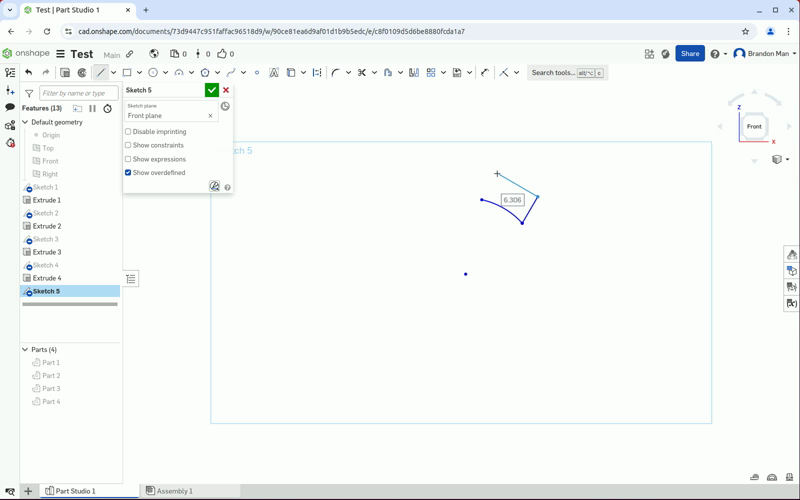
mouse_move(527, 173)
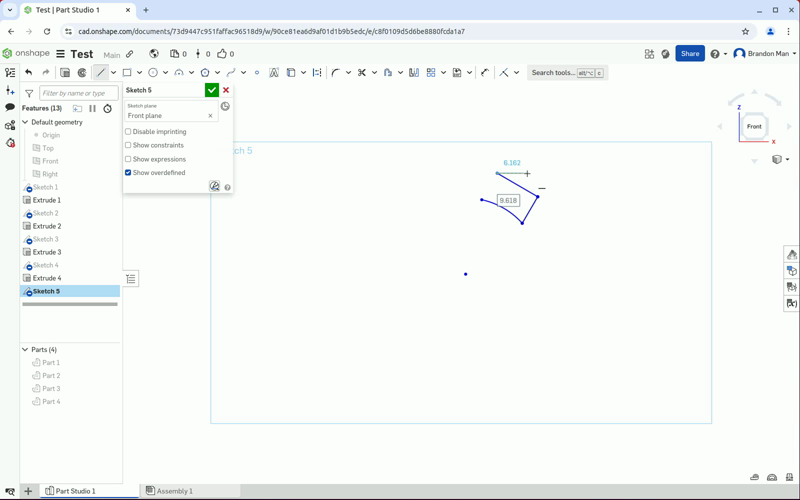
key_down(shift)
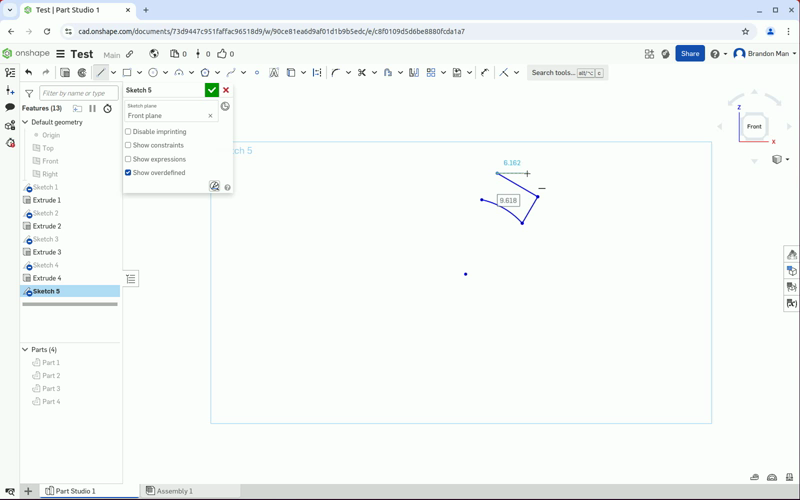
mouse_move(481, 199)
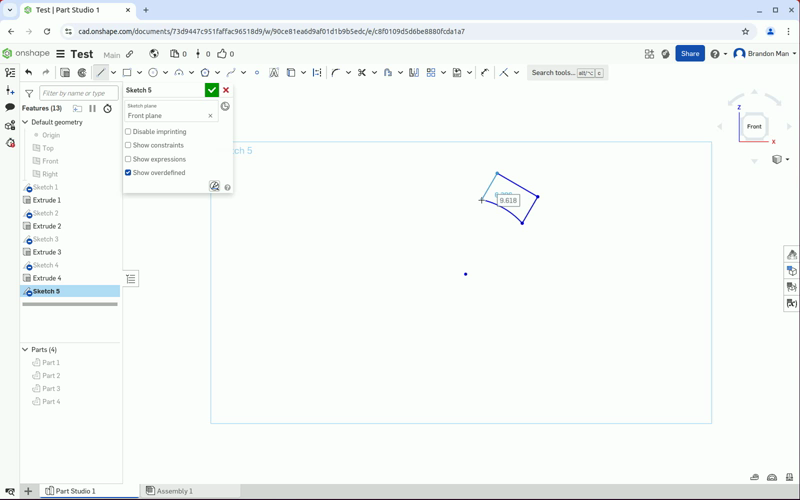
key_up(shift)
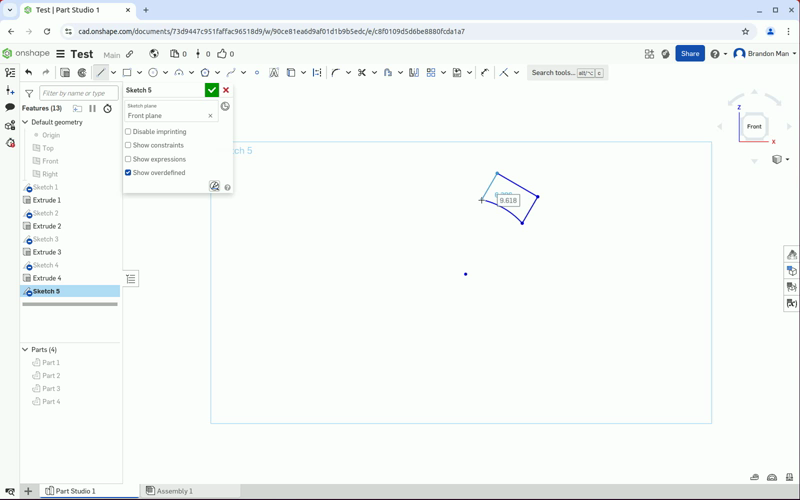
click(481, 199)
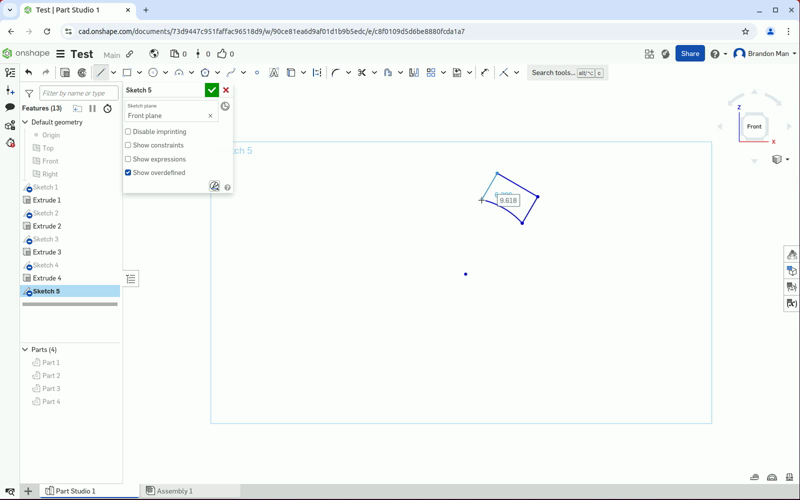
key(esc)
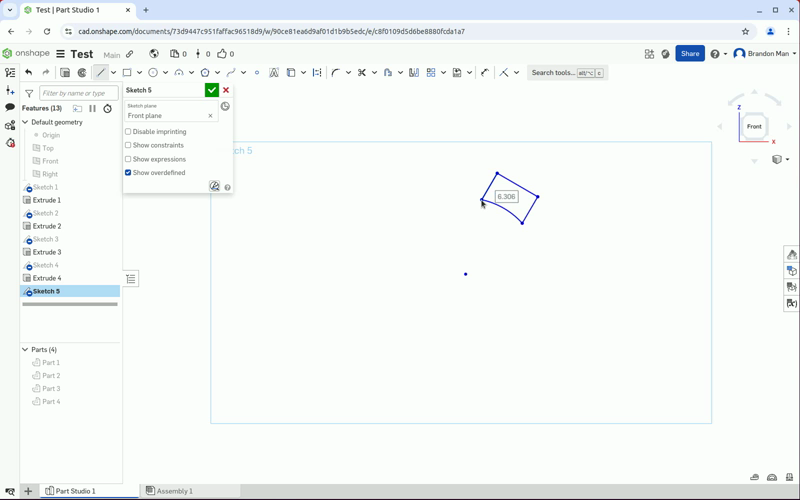
mouse_move(505, 184)
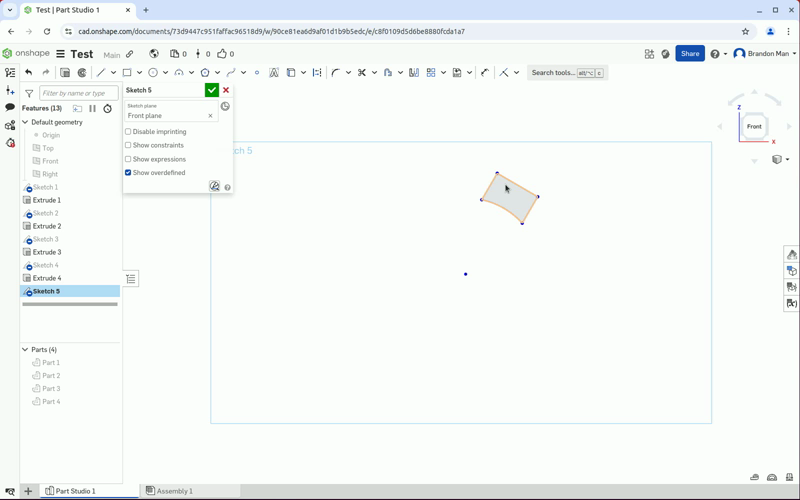
scroll(6)
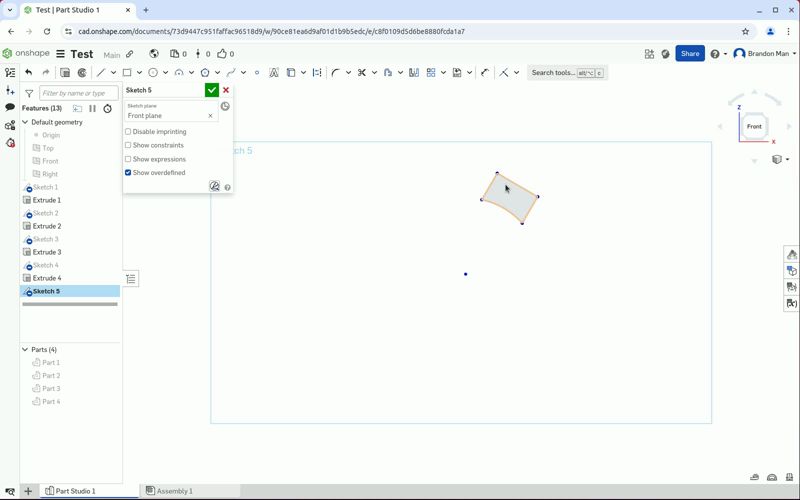
scroll(6)
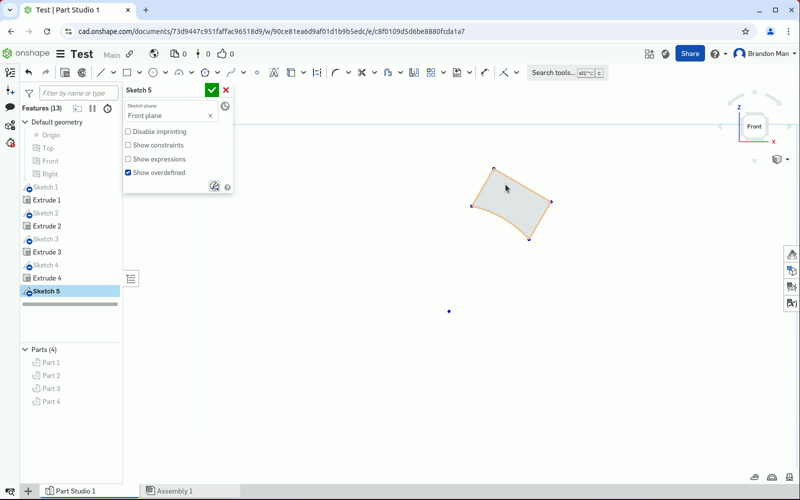
scroll(6)
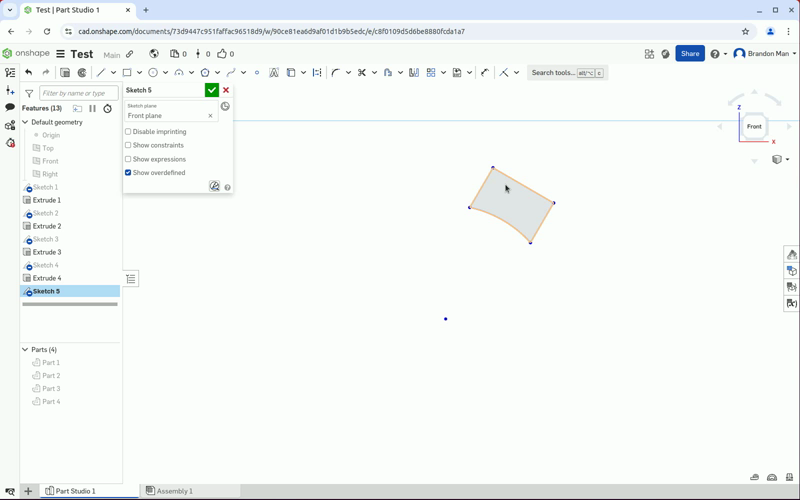
scroll(6)
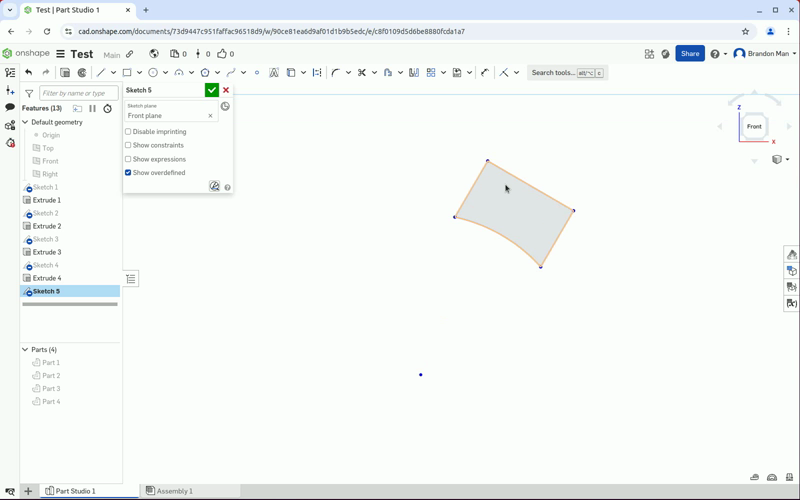
scroll(6)
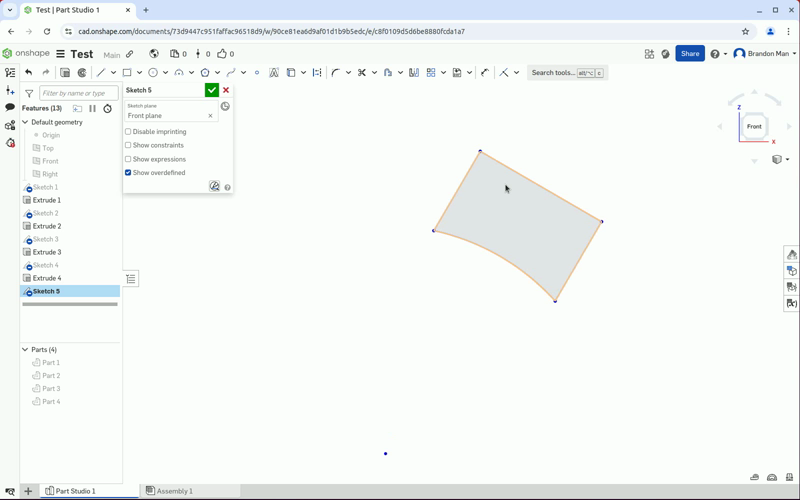
scroll(6)
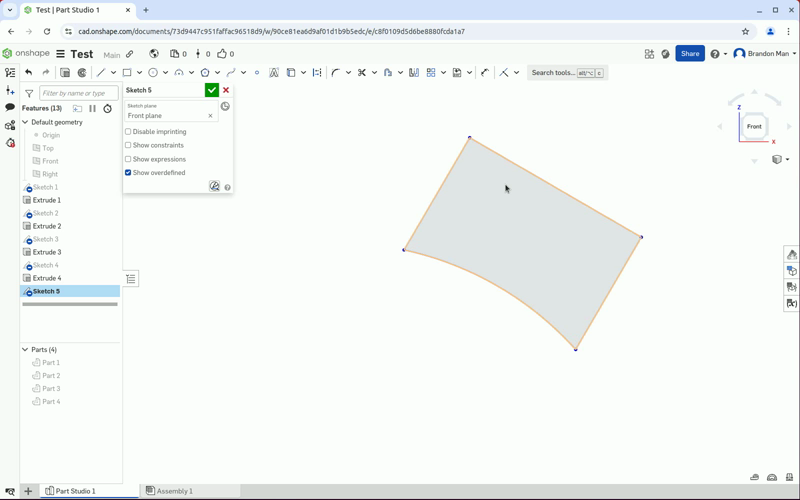
scroll(6)
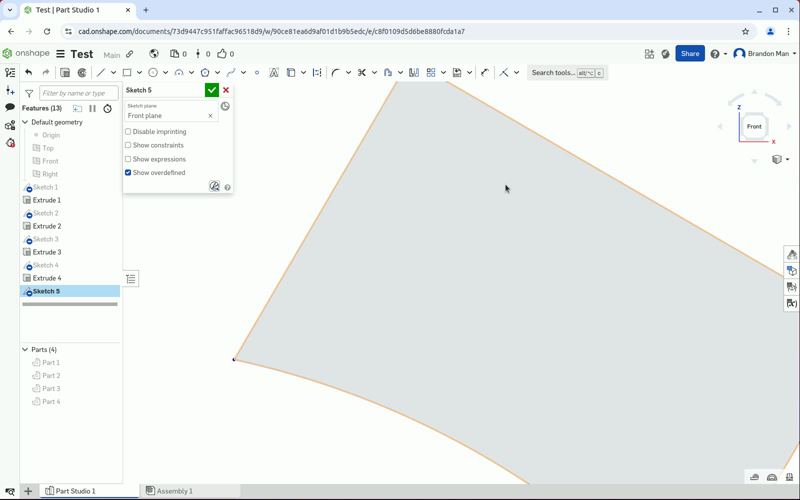
click(505, 184)
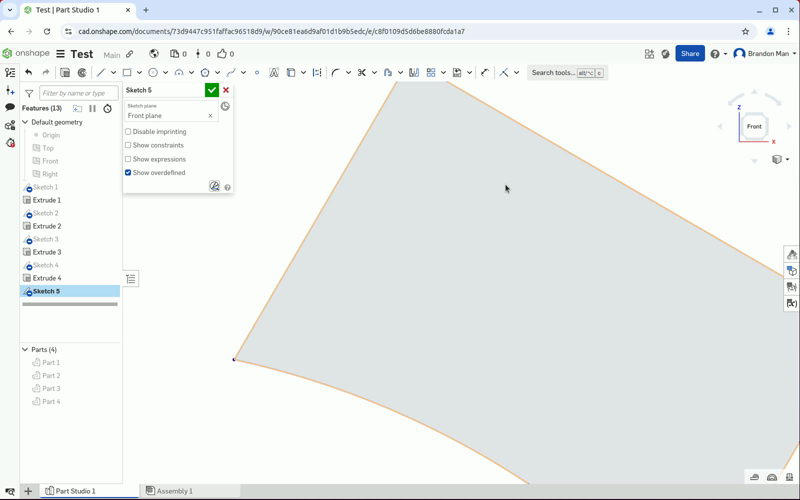
scroll(-6)
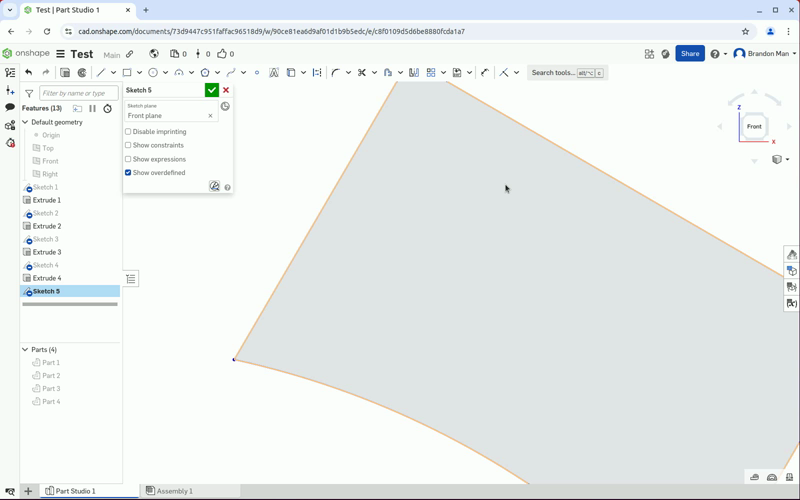
scroll(-6)
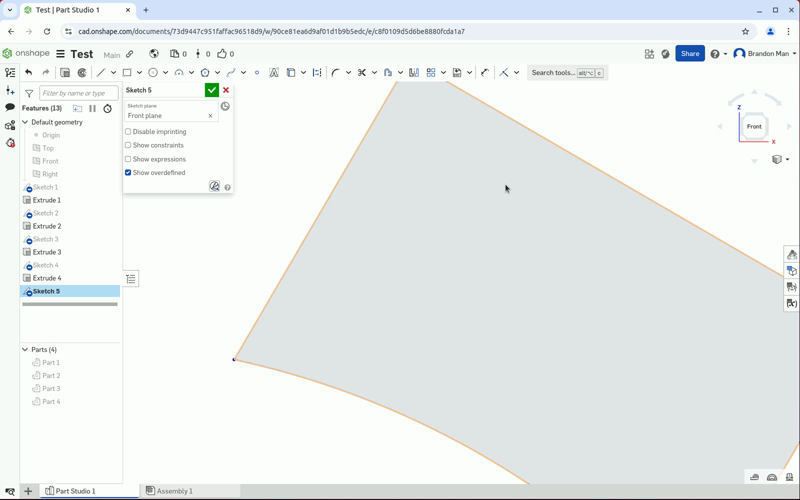
scroll(-6)
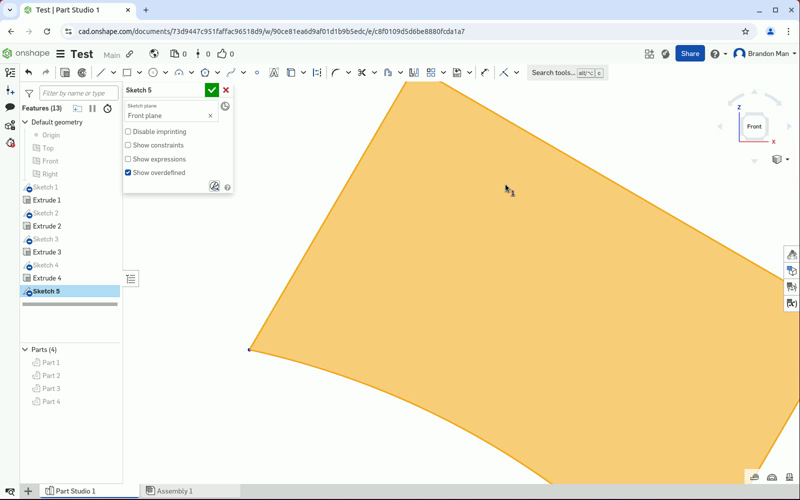
scroll(-6)
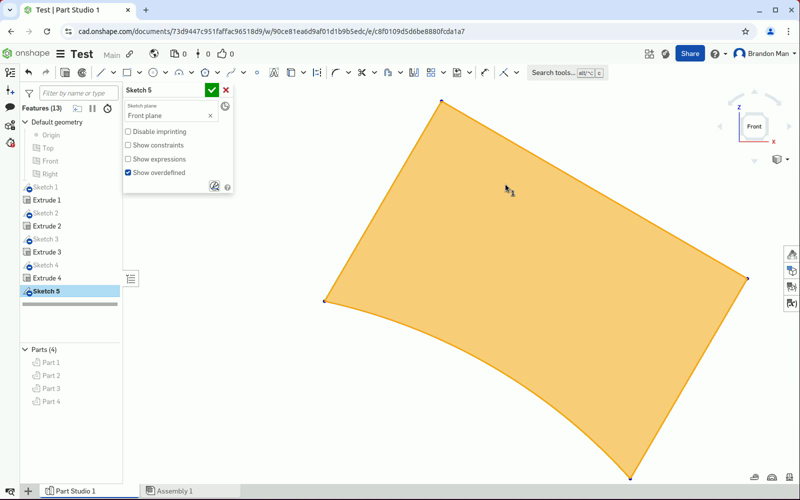
scroll(-6)
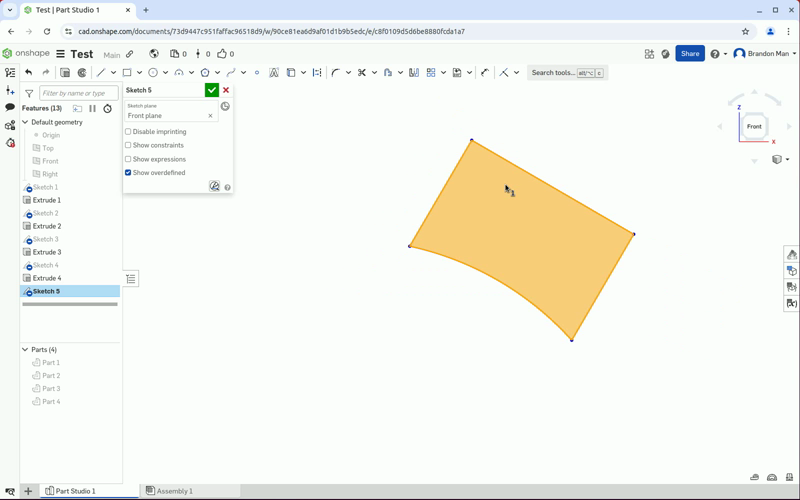
scroll(-6)
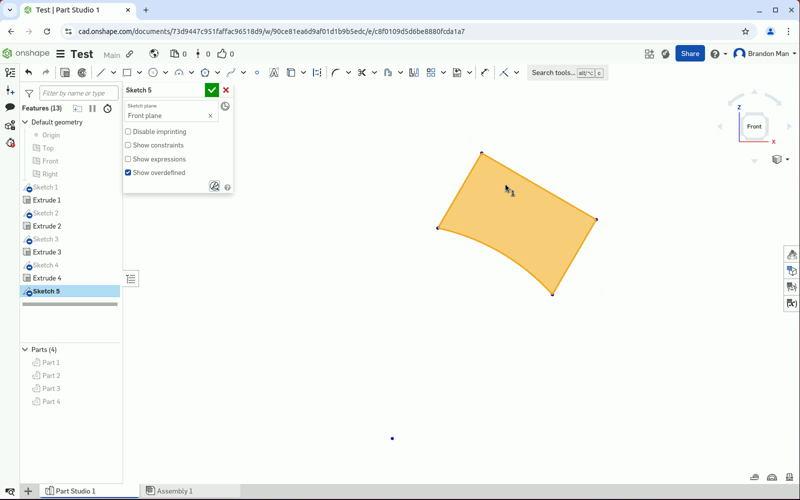
scroll(-6)
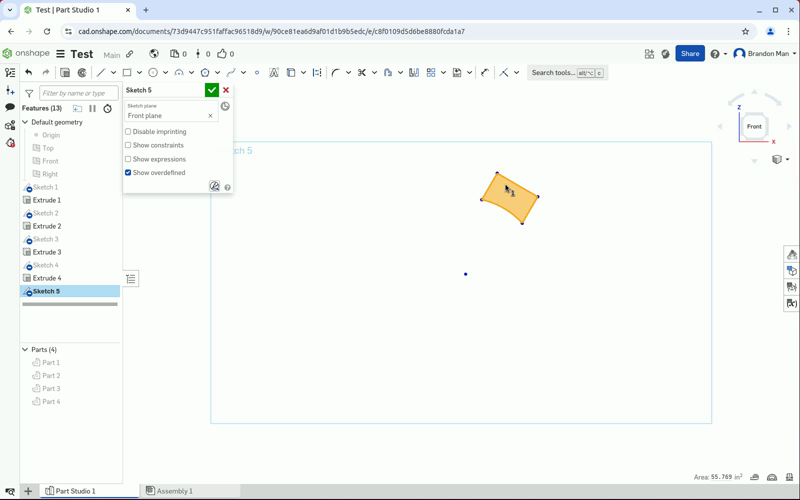
mouse_move(73, 352)
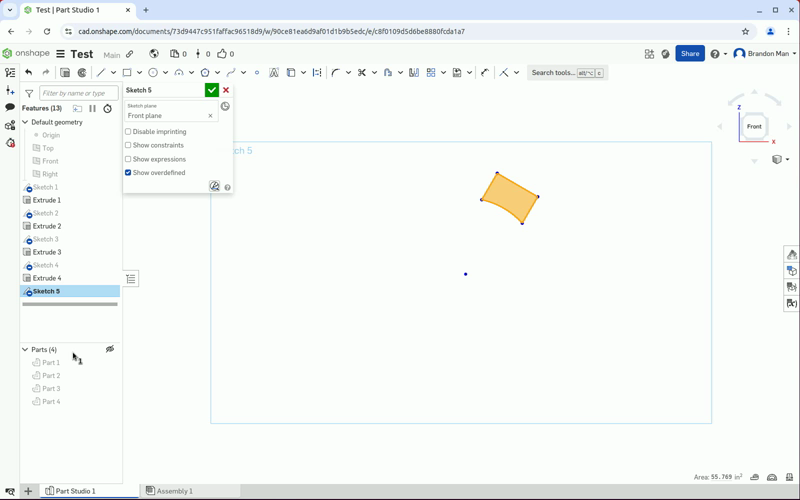
key(shift+y)
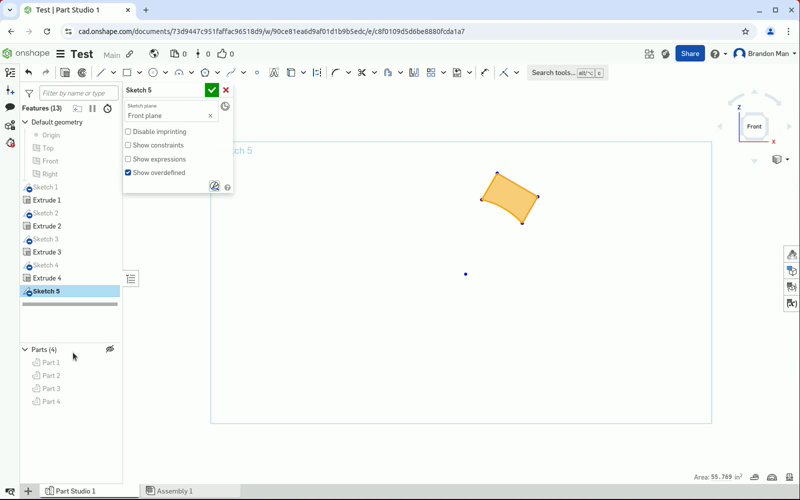
key(shift+e)
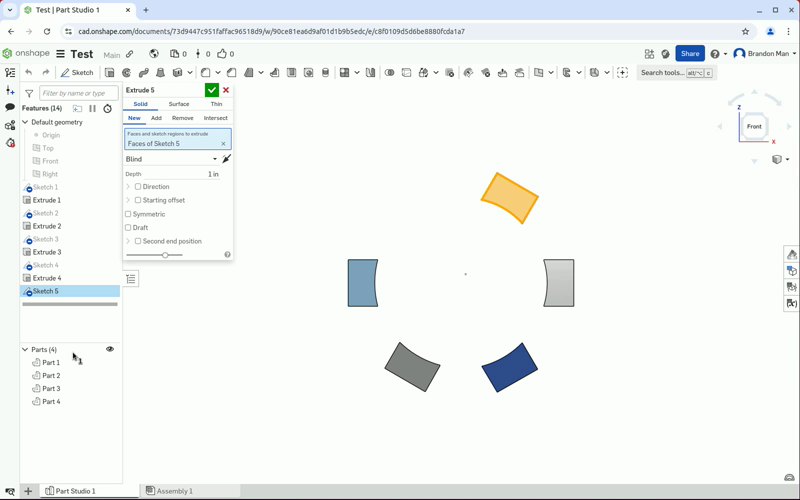
mouse_move(143, 106)
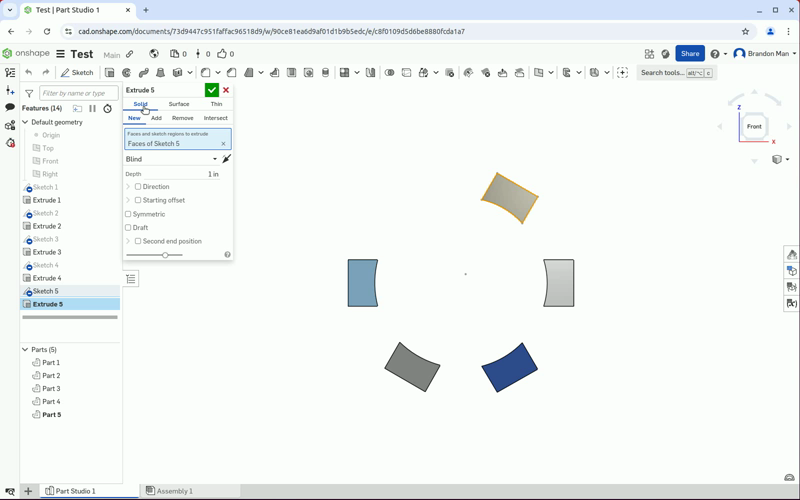
click(143, 106)
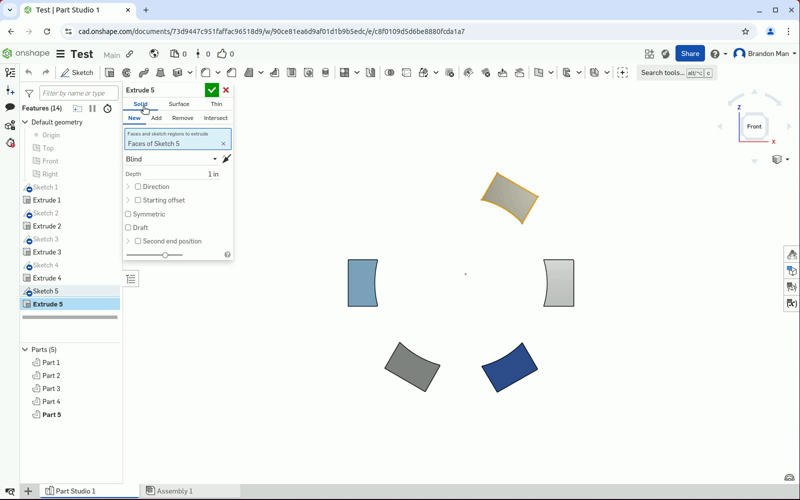
mouse_move(137, 120)
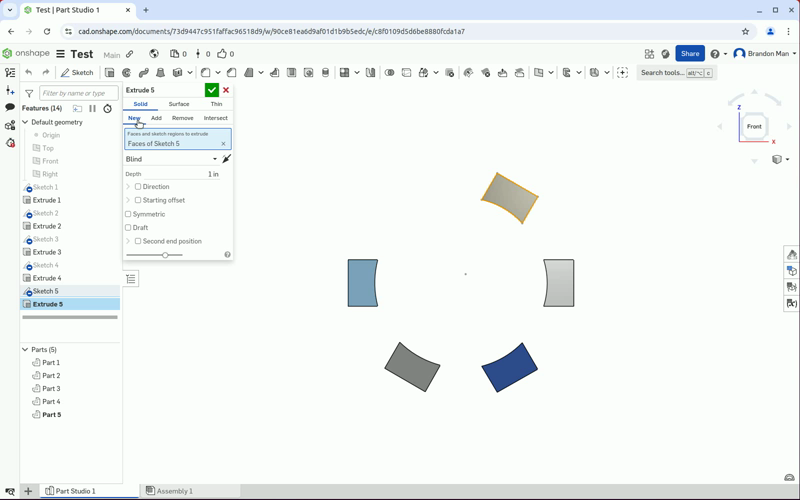
click(137, 120)
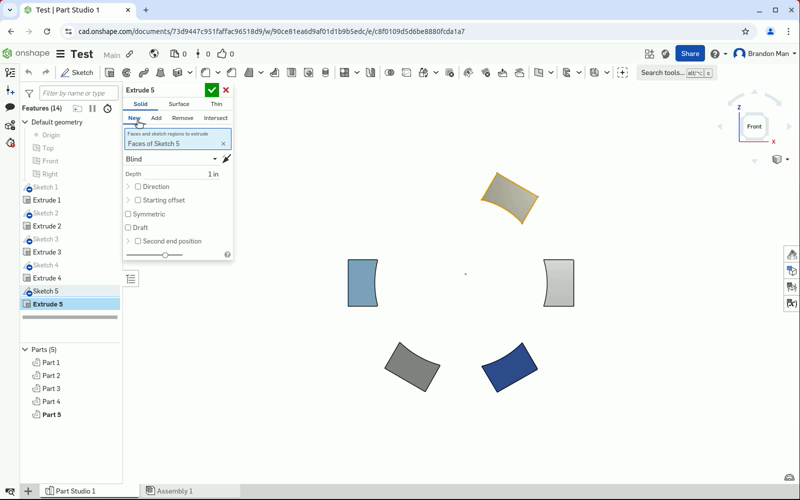
key(tab, 4)
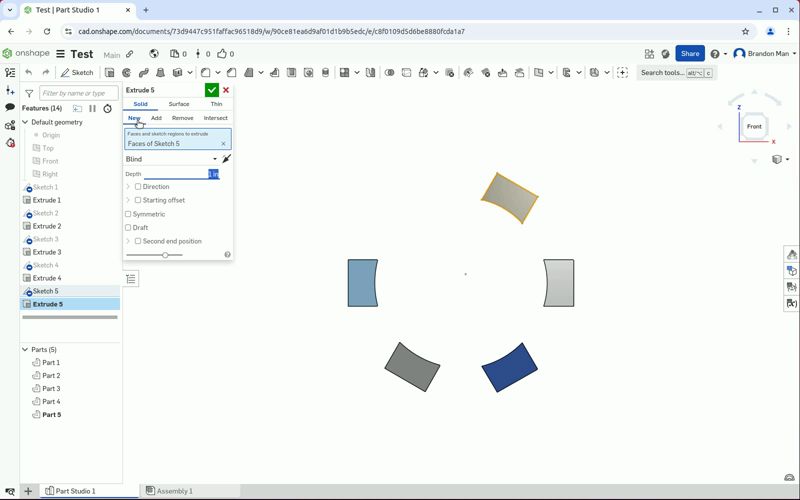
text(5.777)
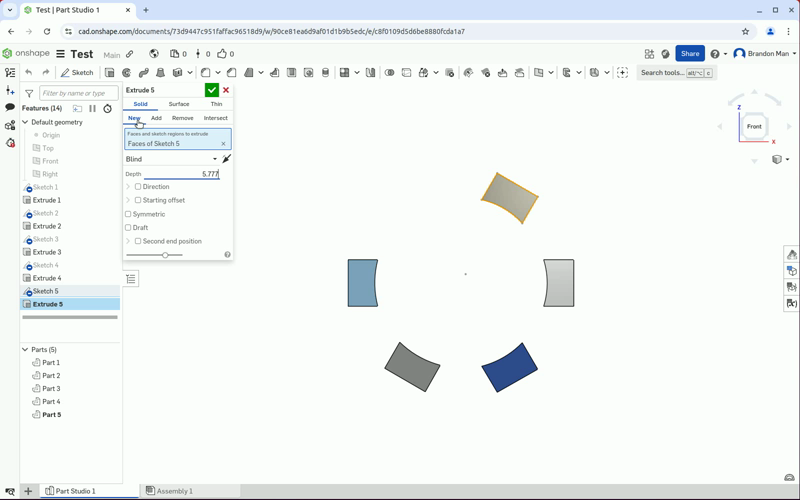
key(enter)
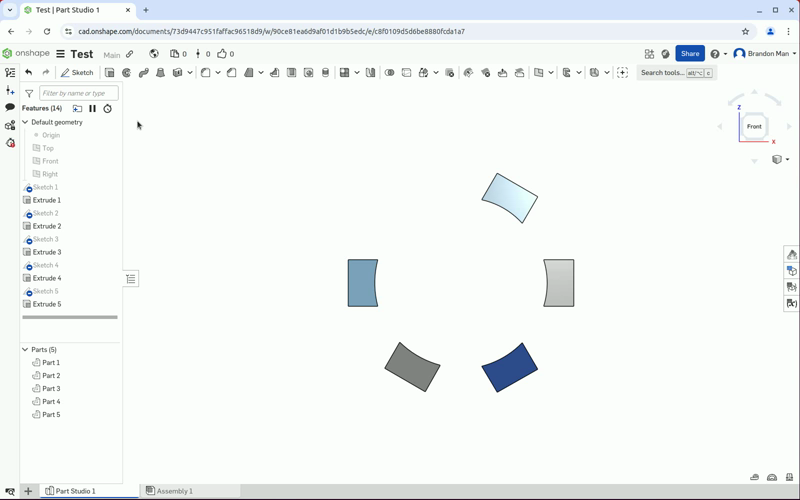
key(shift+h)
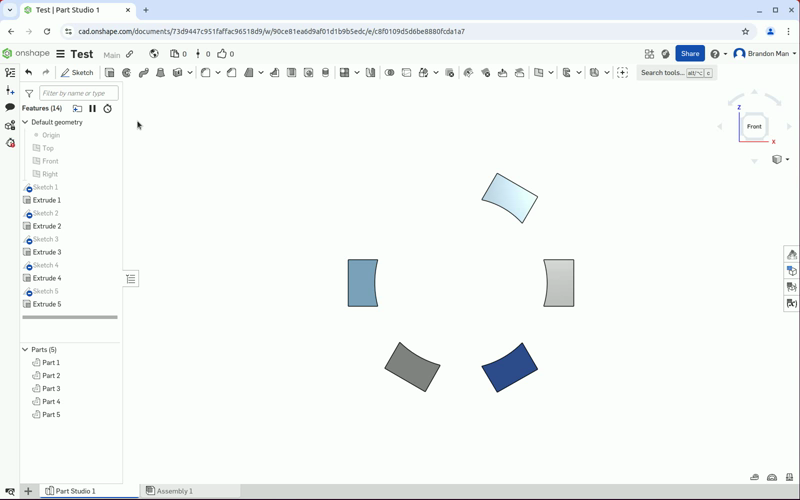
key(shift+h)
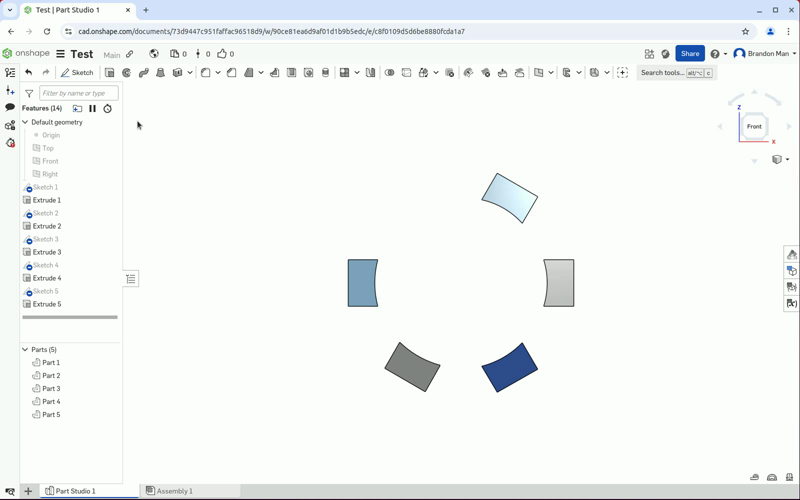
mouse_move(73, 189)
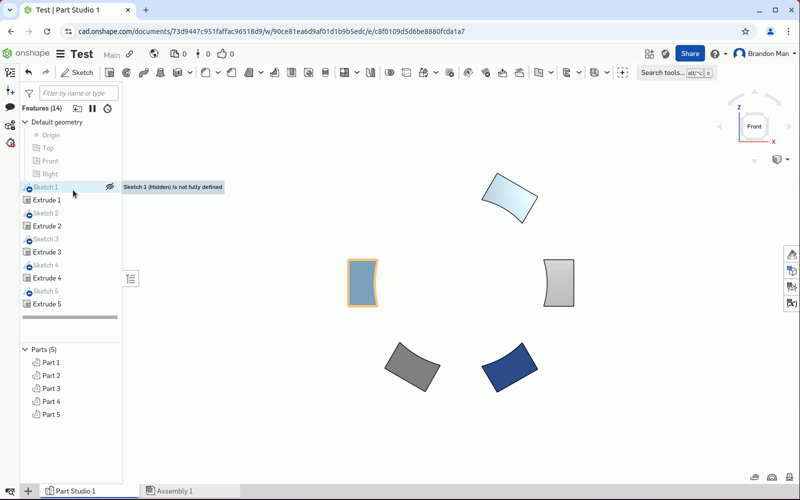
click(73, 189)
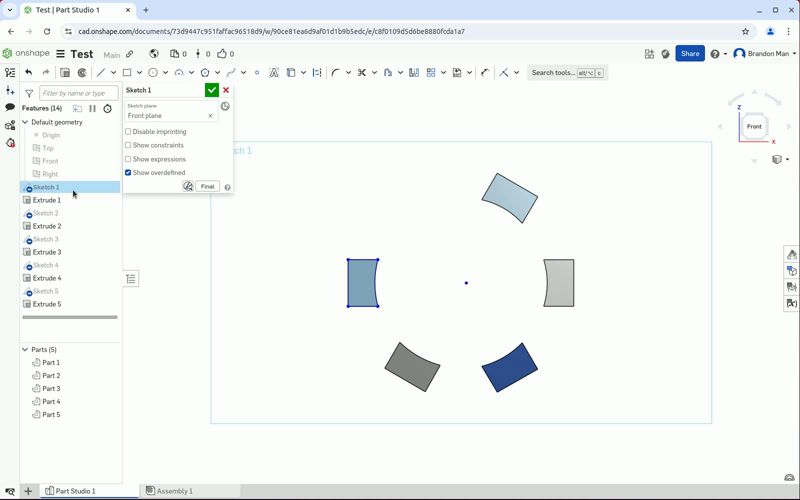
mouse_move(229, 92)
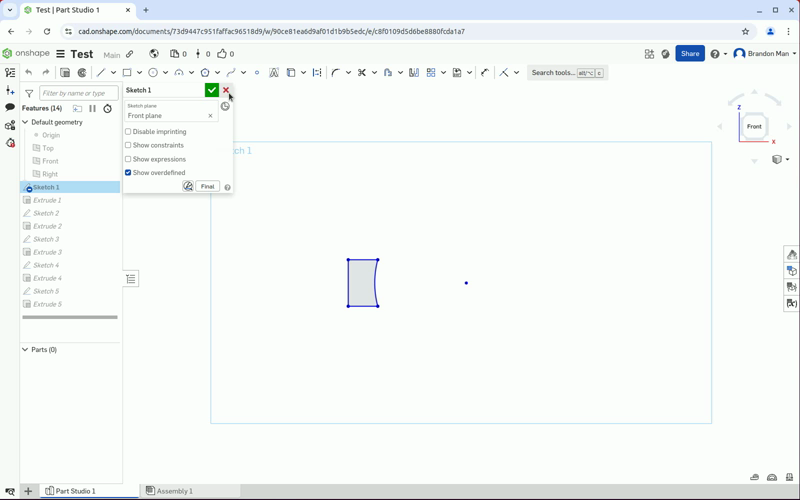
click(229, 92)
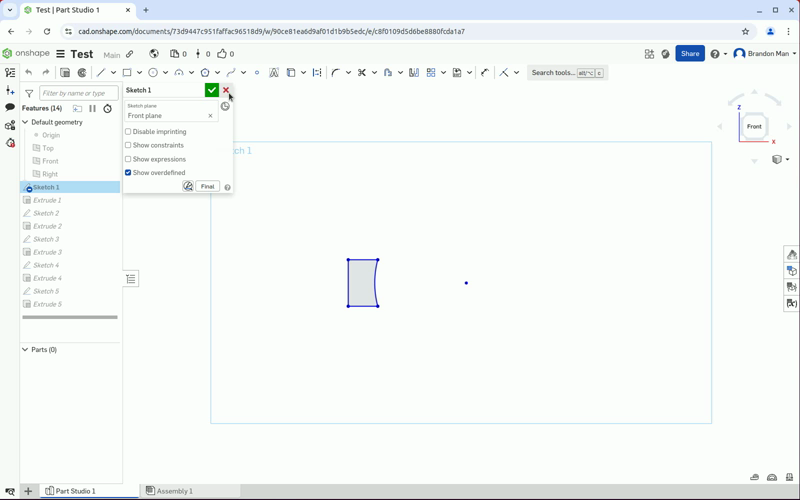
key(shift+s)
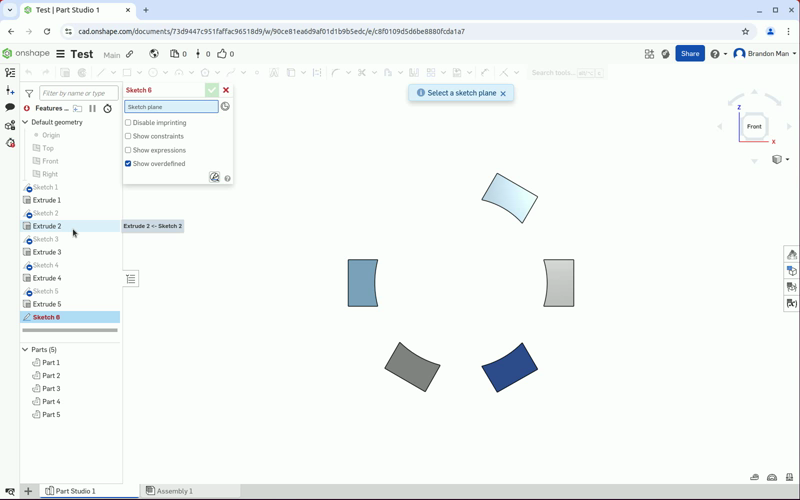
scroll(3)
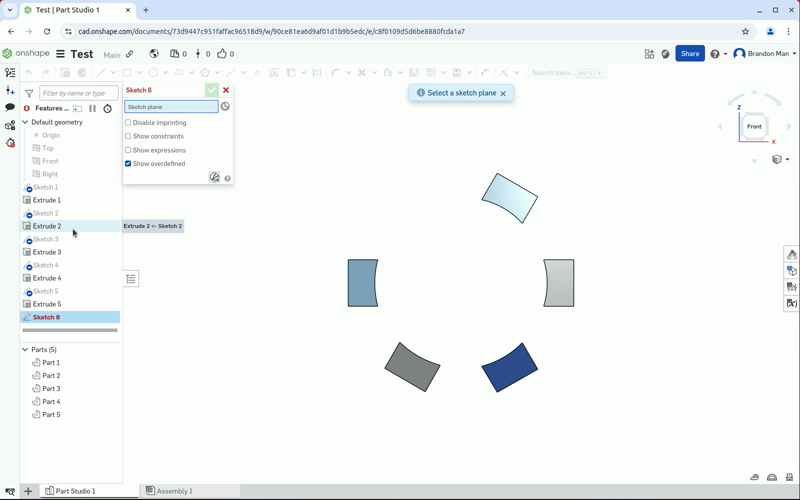
mouse_move(73, 163)
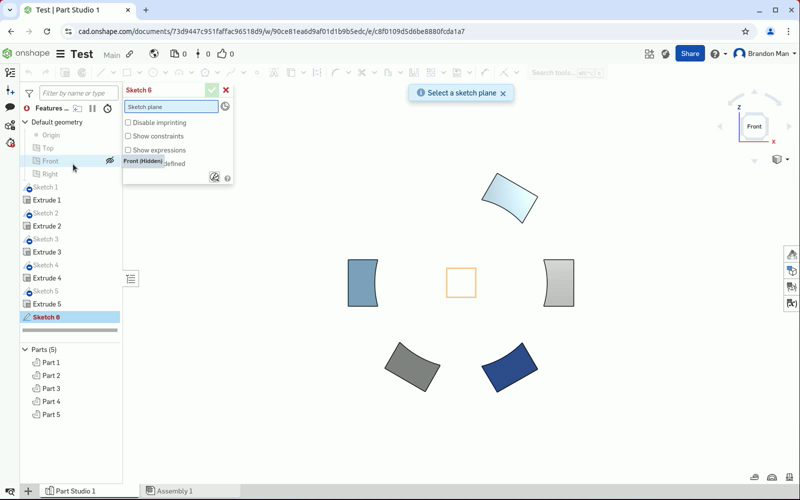
click(73, 163)
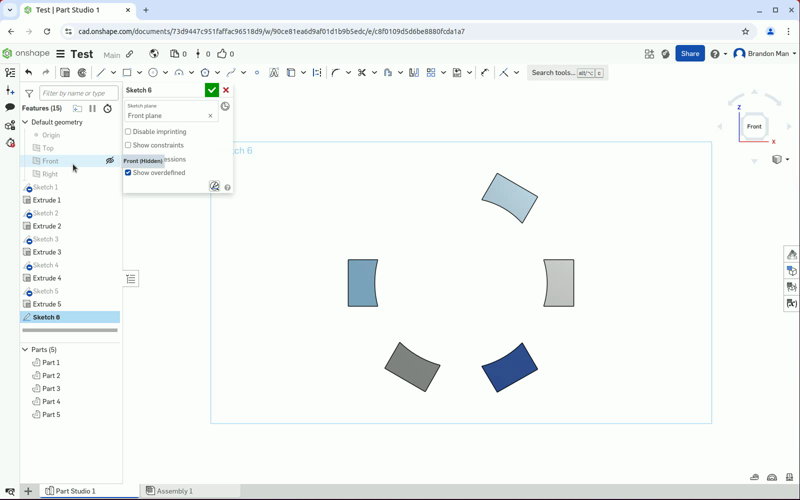
mouse_move(73, 352)
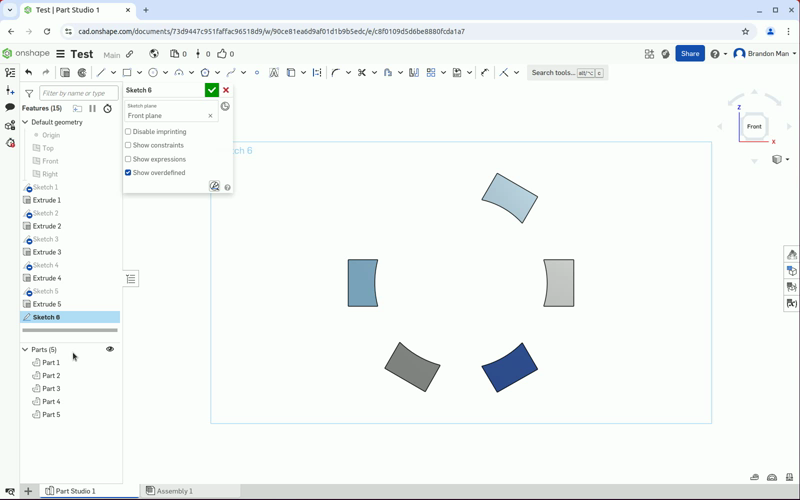
key(y)
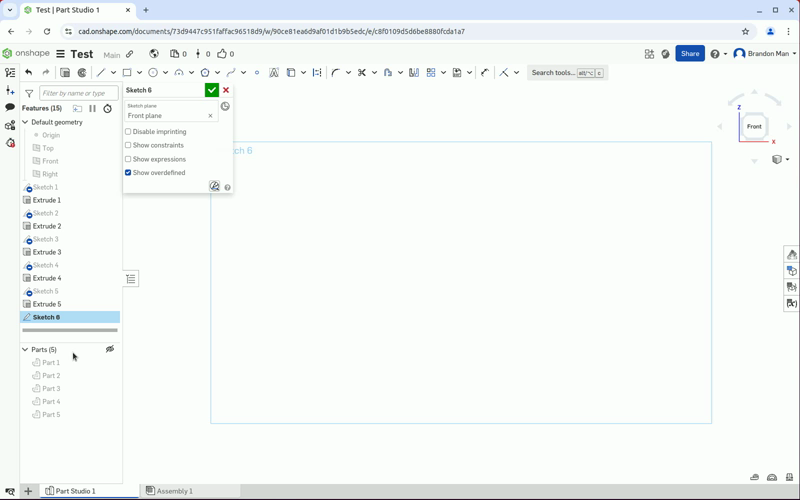
key(l)
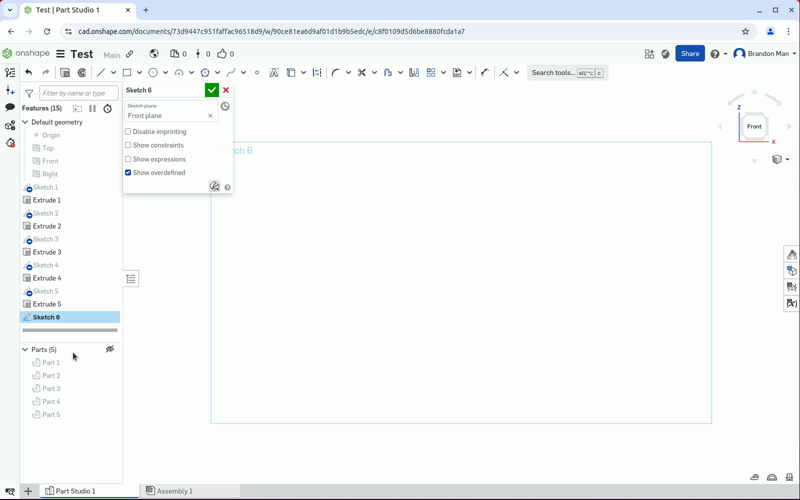
key_down(shift)
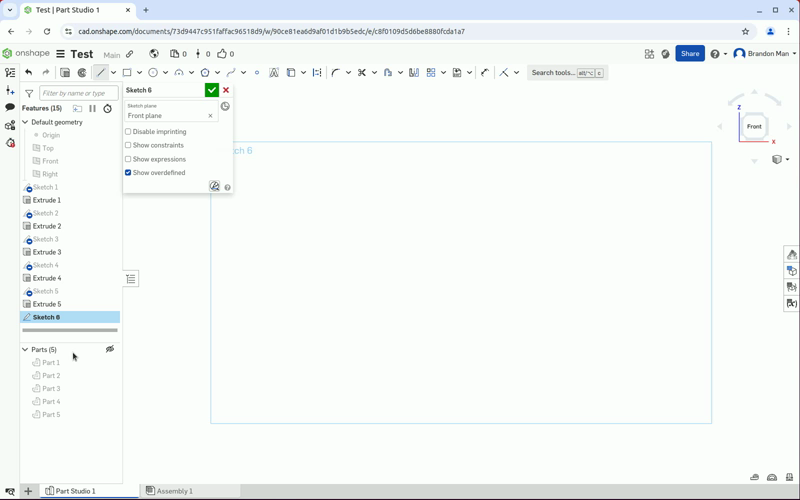
mouse_move(384, 197)
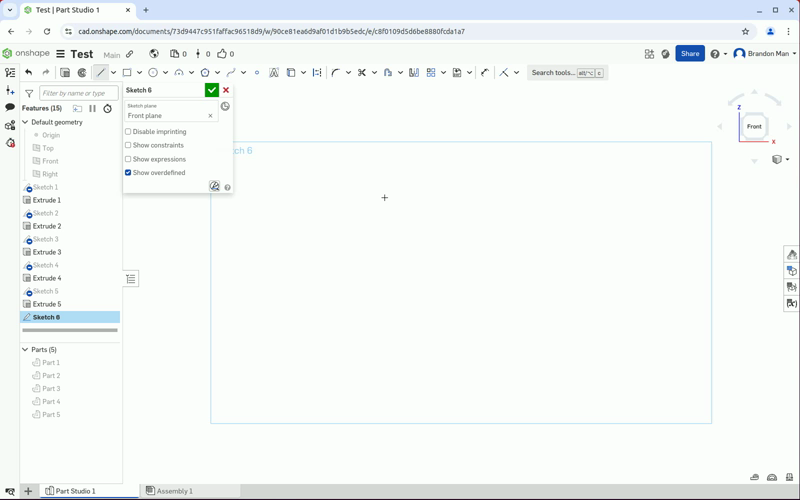
click(384, 197)
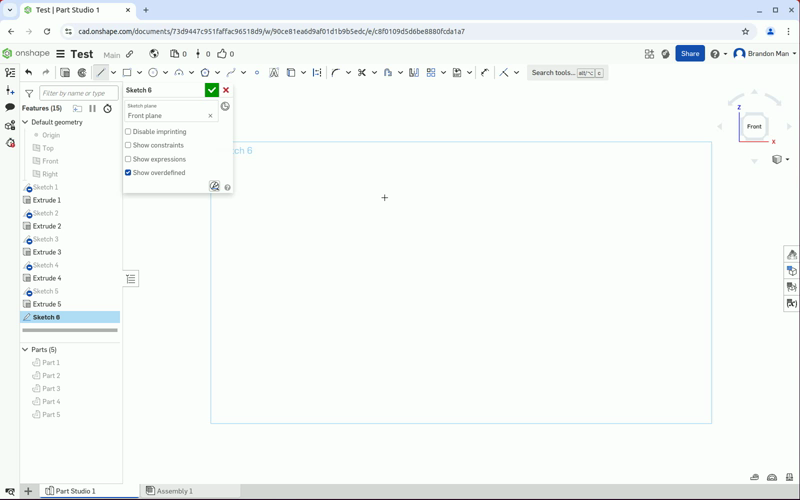
key_up(shift)
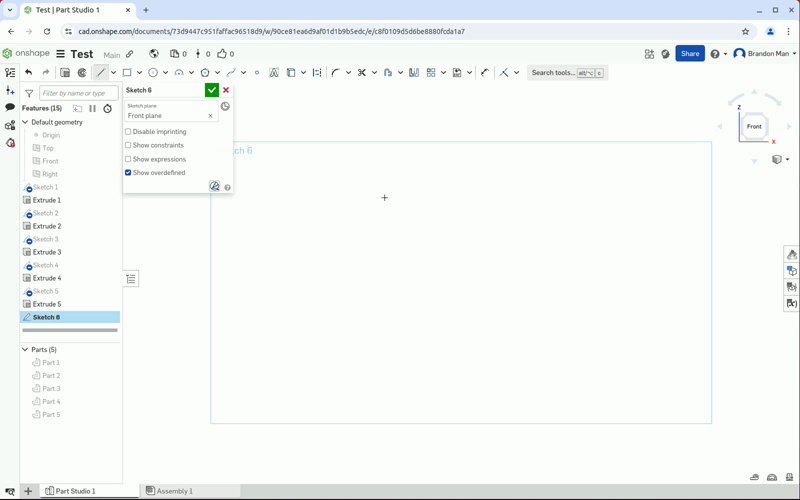
key_down(shift)
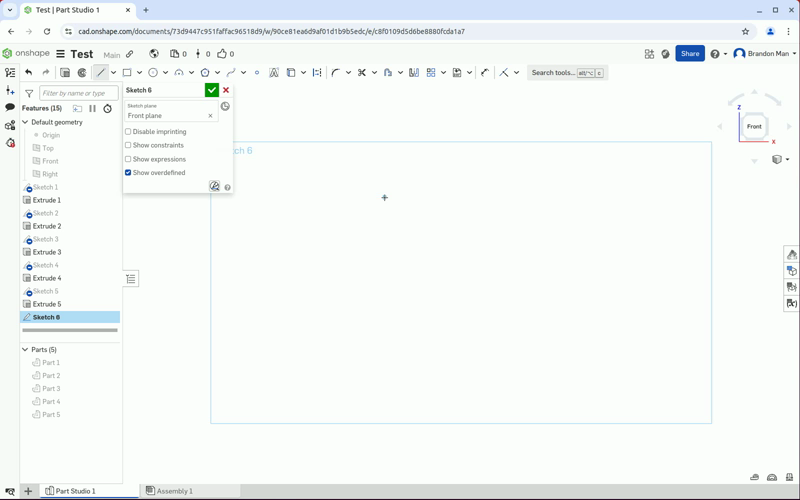
mouse_move(414, 197)
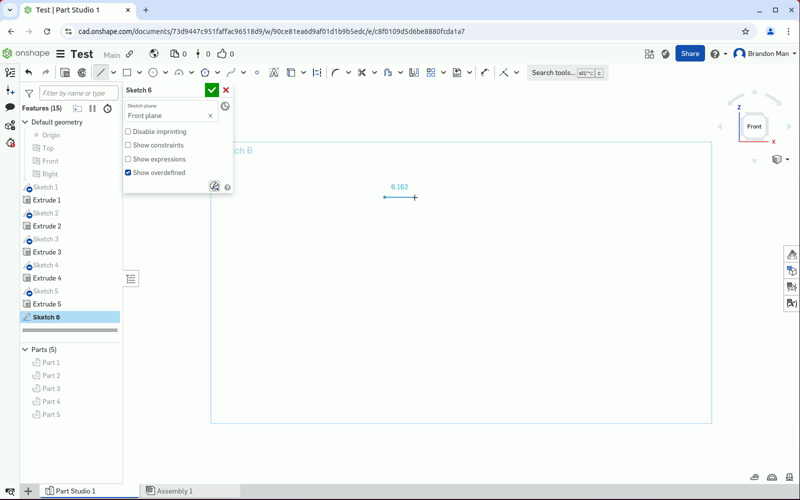
mouse_move(399, 223)
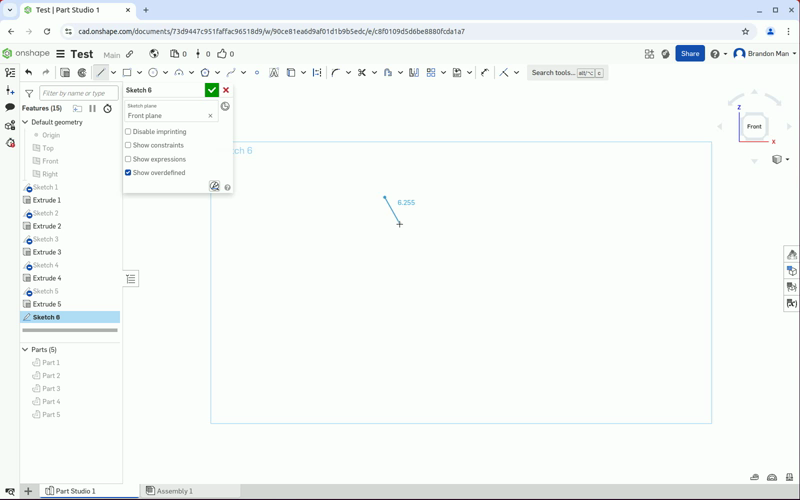
click(399, 223)
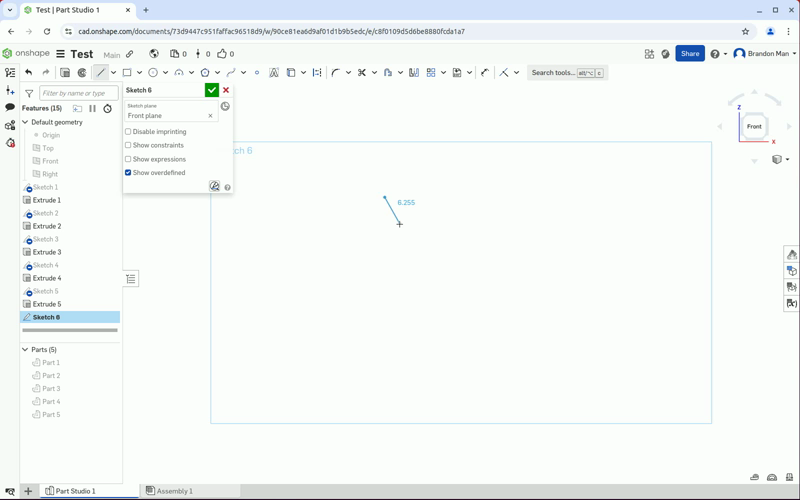
key_up(shift)
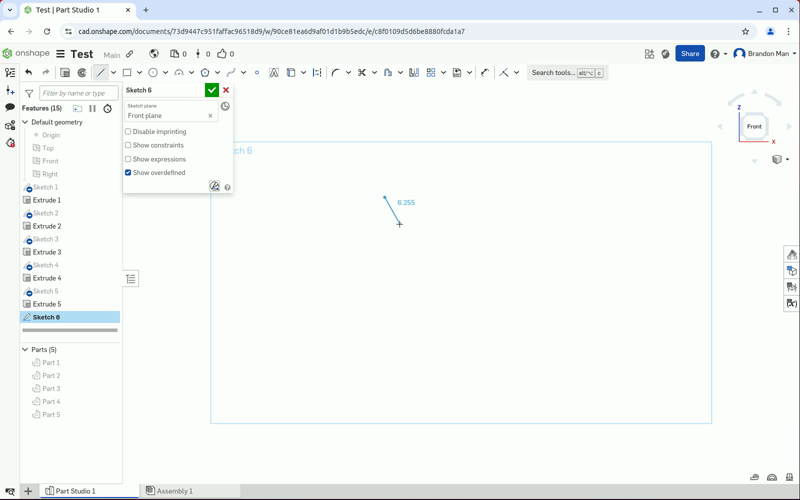
key(esc)
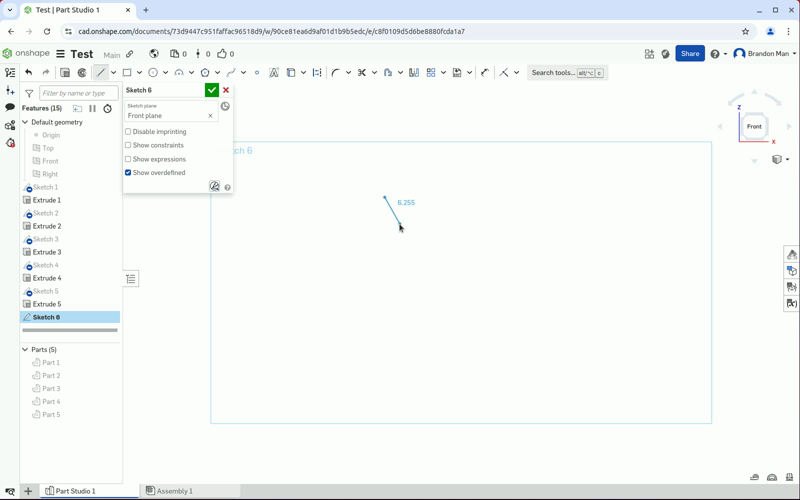
key(a)
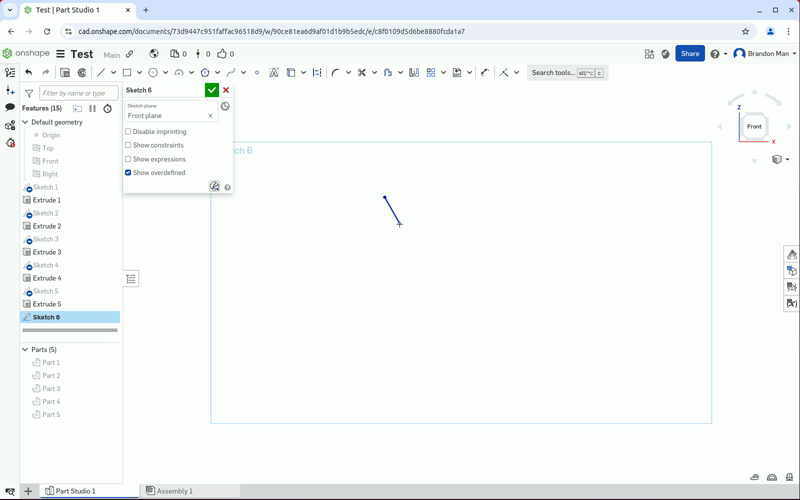
mouse_move(399, 223)
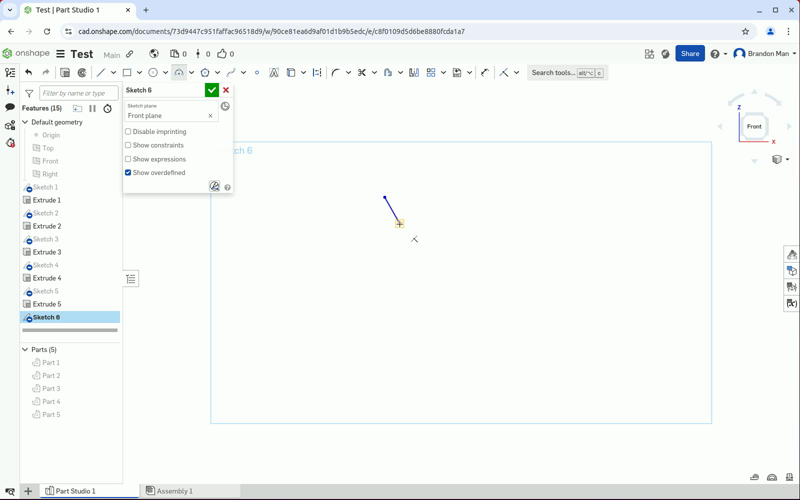
click(399, 223)
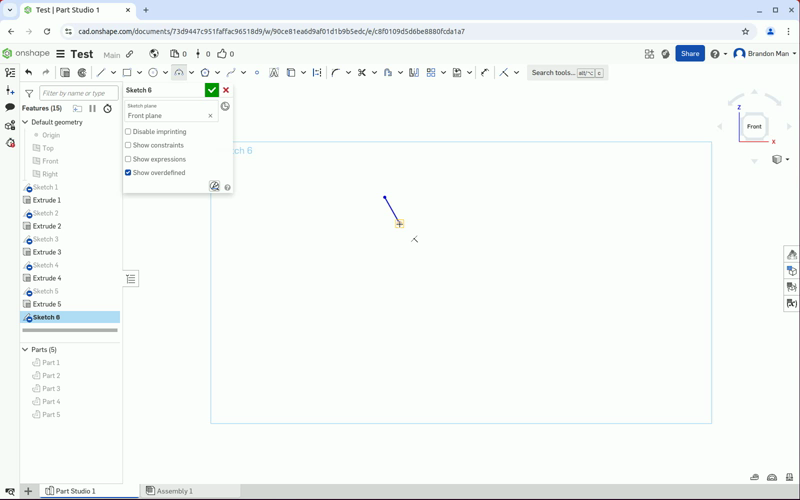
key_down(shift)
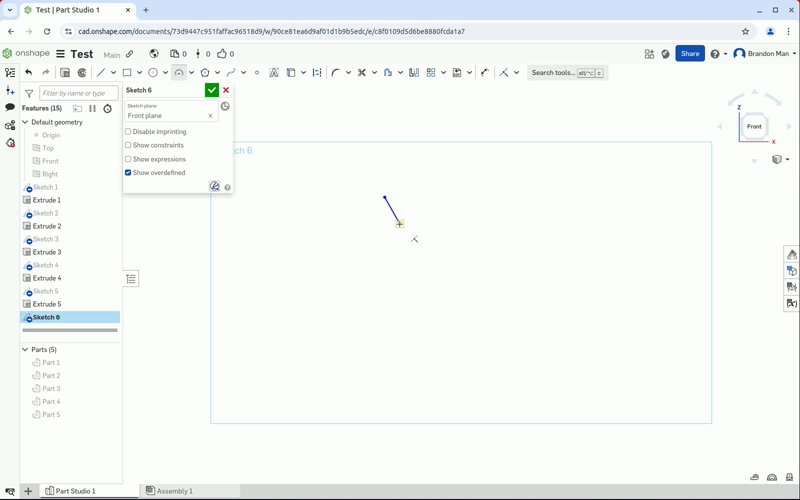
mouse_move(440, 200)
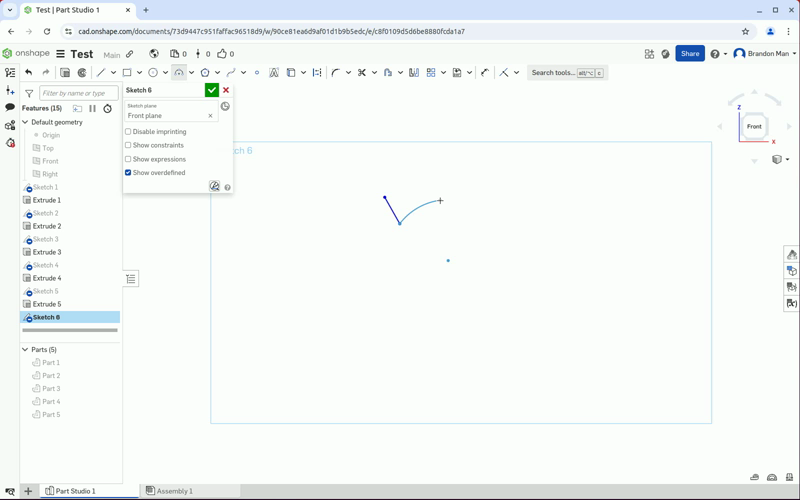
click(440, 200)
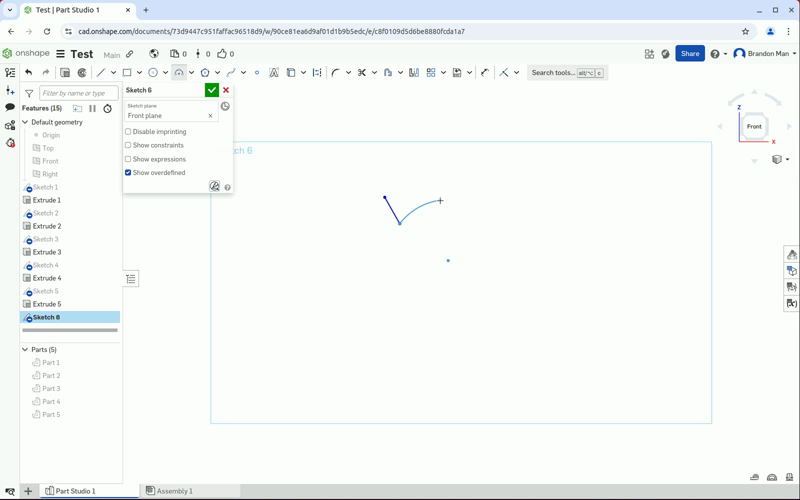
mouse_move(418, 209)
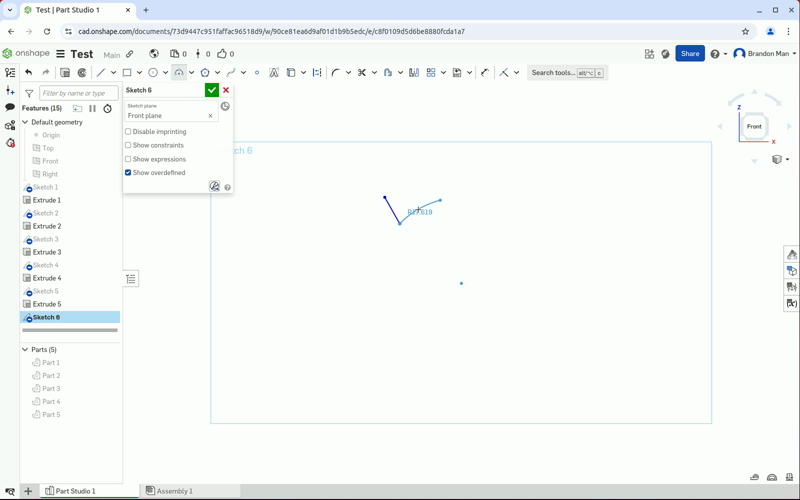
click(418, 209)
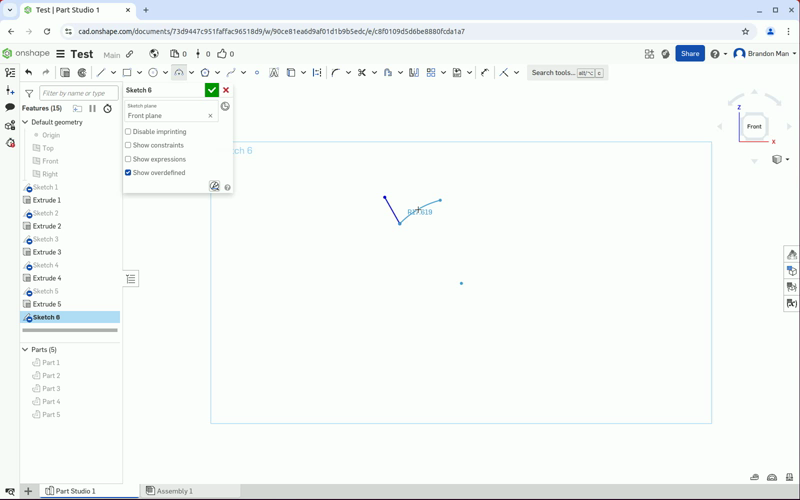
key_up(shift)
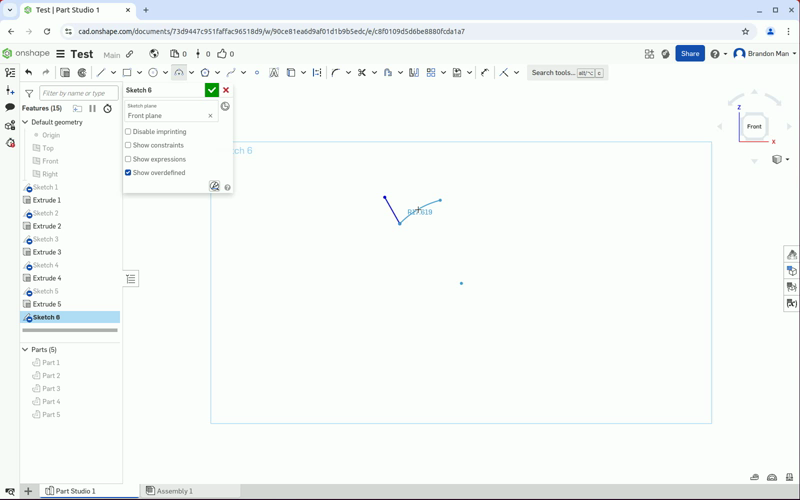
key(esc)
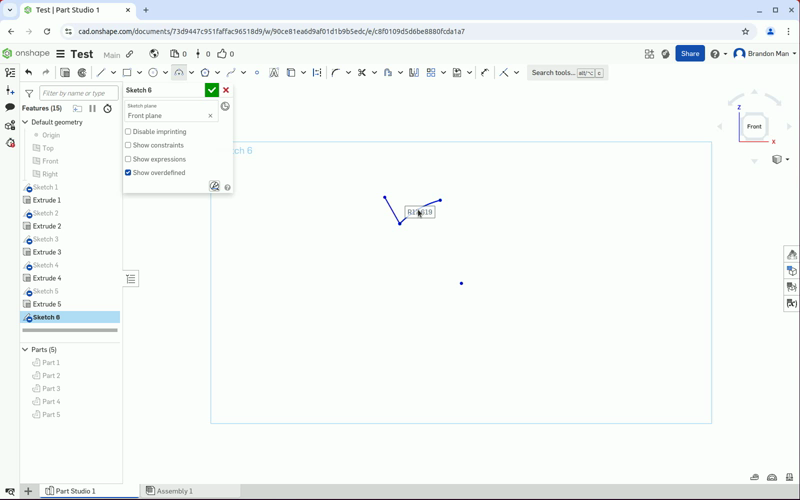
key(l)
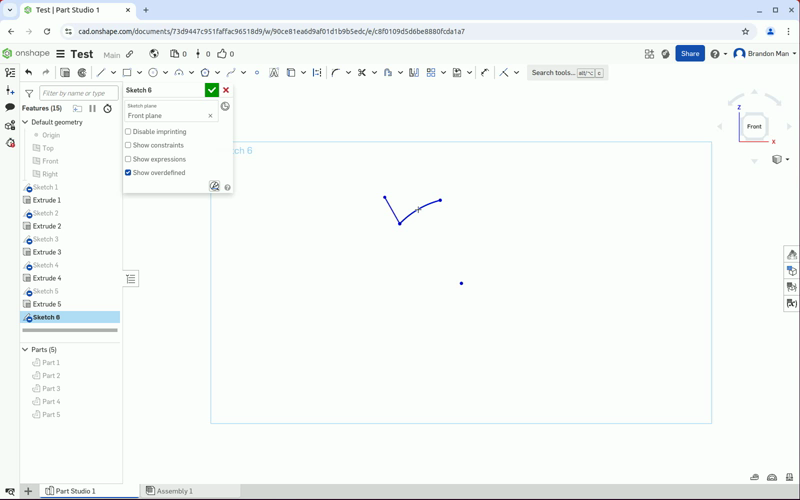
mouse_move(440, 200)
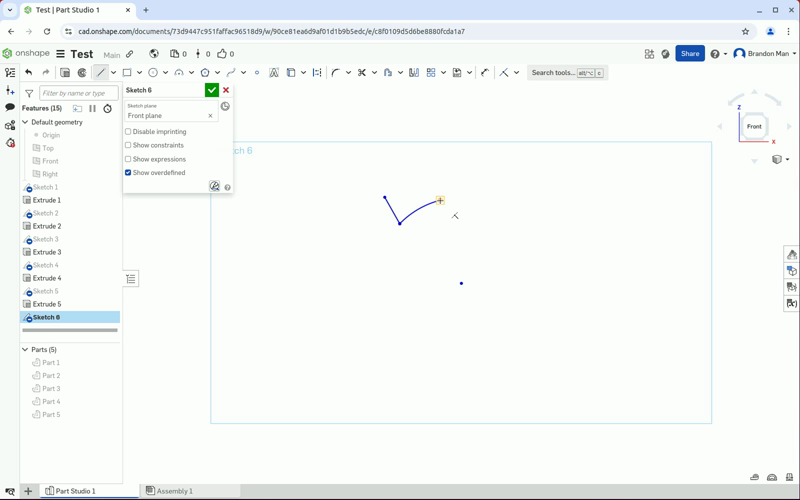
click(440, 200)
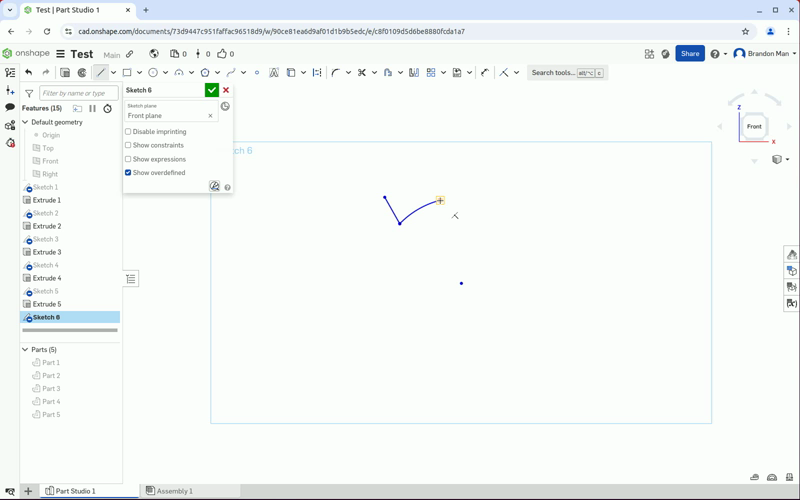
key_down(shift)
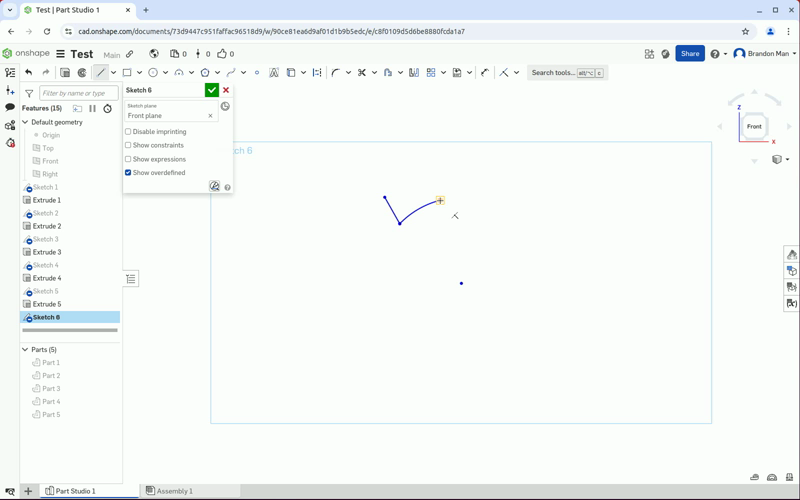
mouse_move(470, 200)
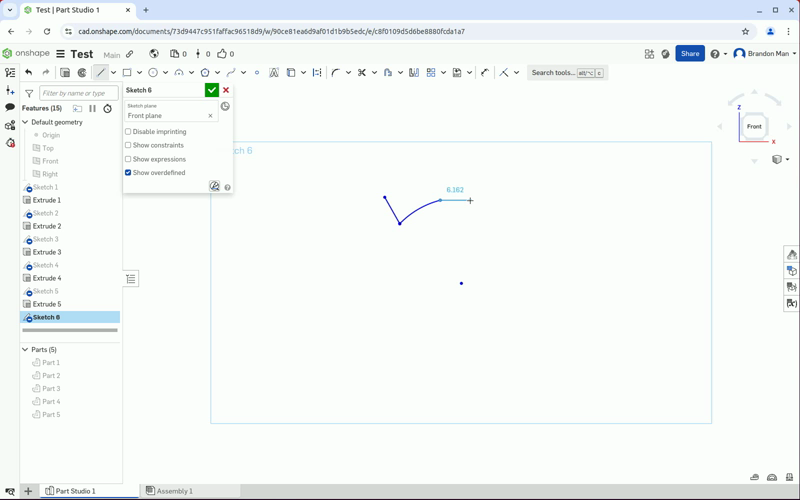
mouse_move(425, 174)
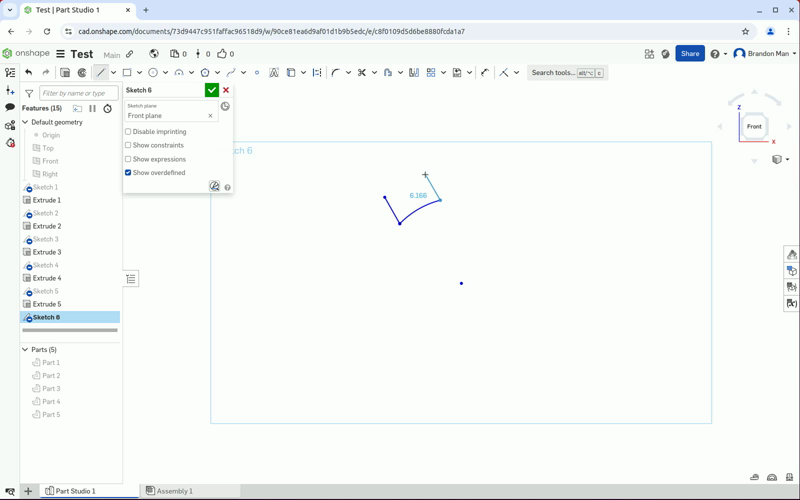
click(425, 174)
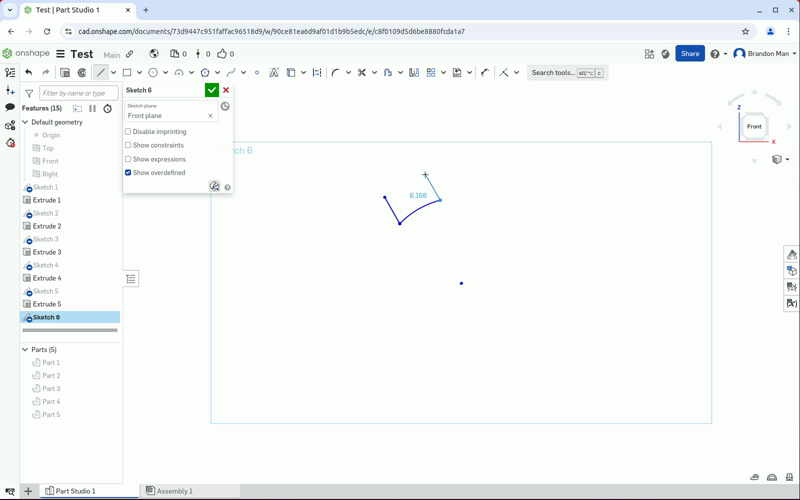
key_up(shift)
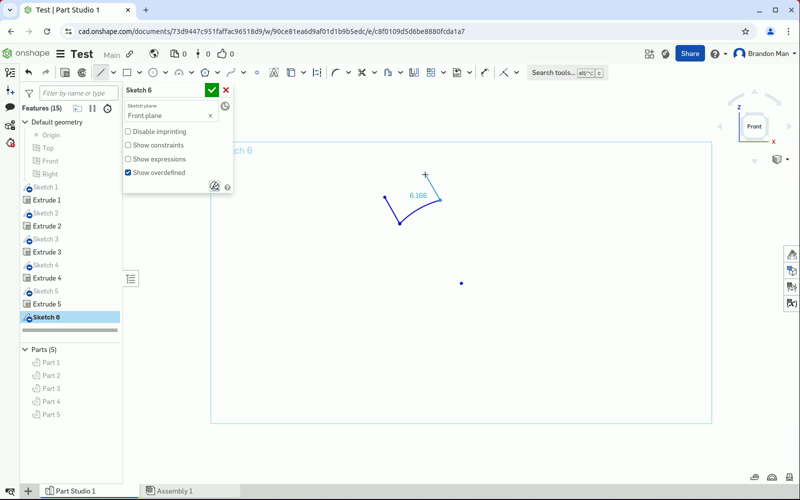
mouse_move(455, 174)
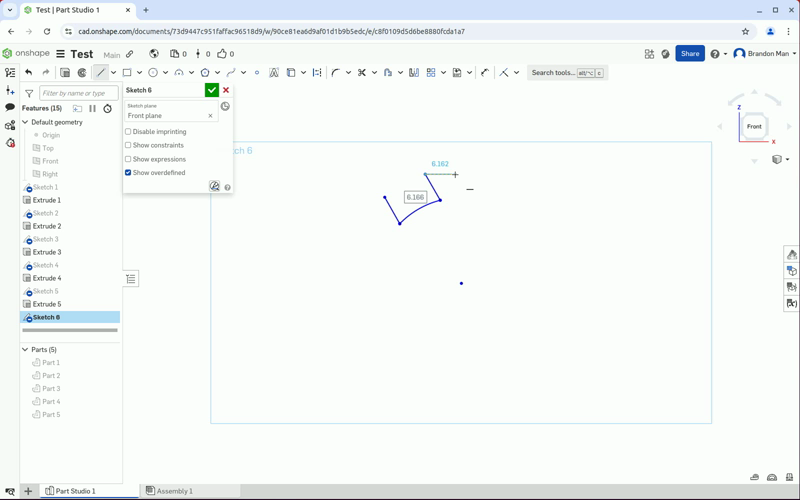
key_down(shift)
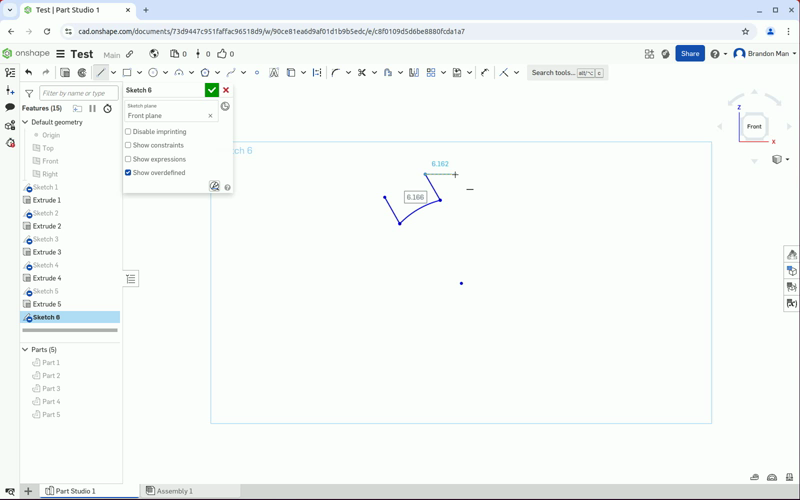
mouse_move(384, 197)
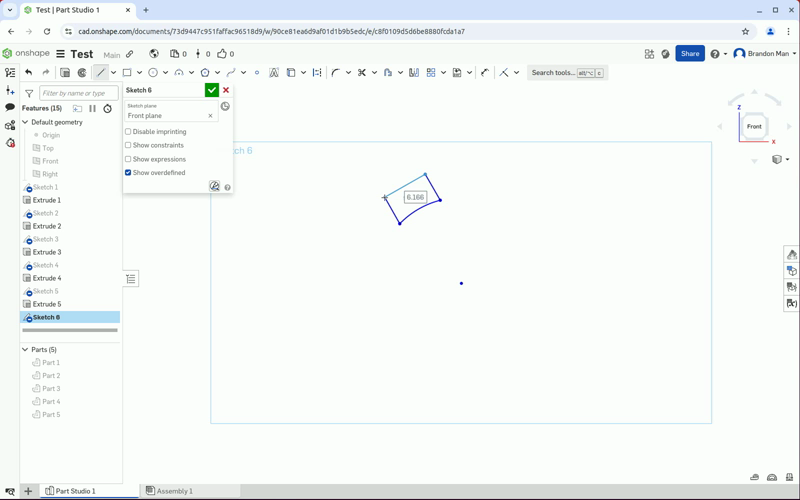
key_up(shift)
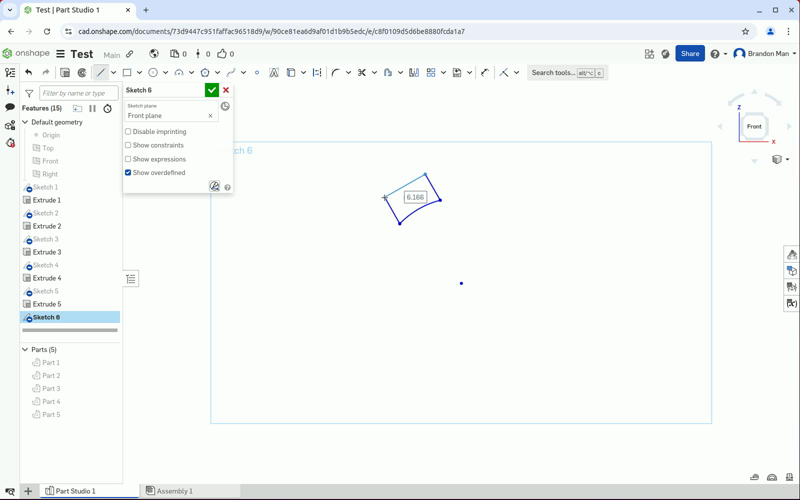
click(384, 197)
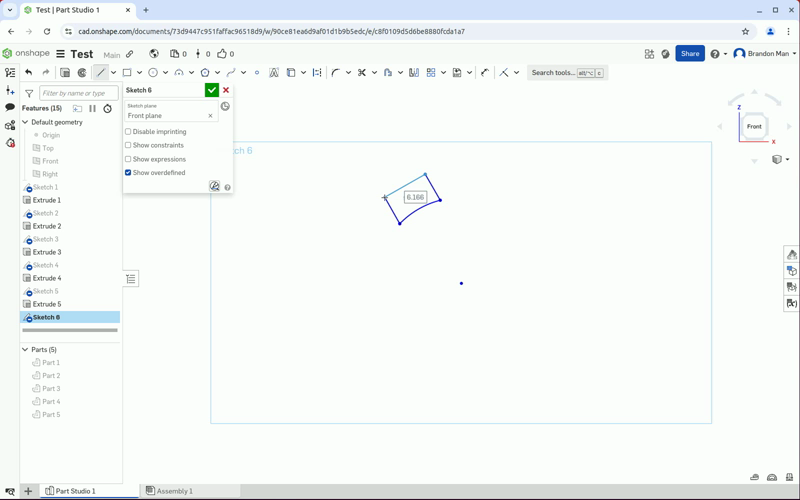
key(esc)
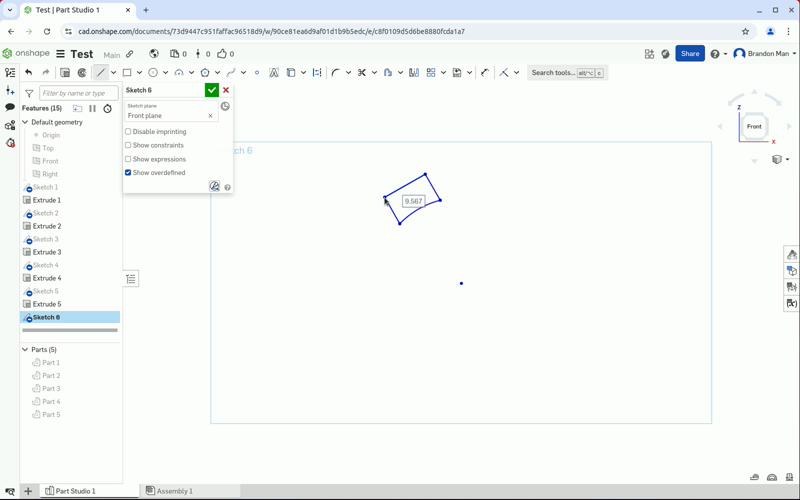
mouse_move(426, 196)
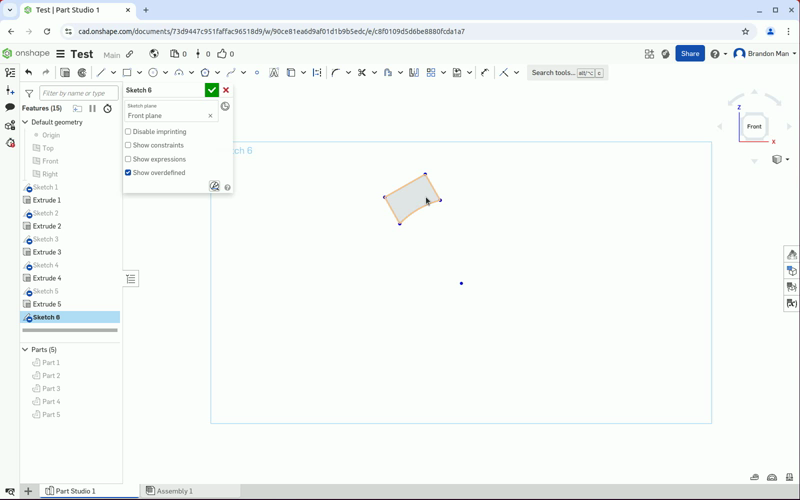
scroll(6)
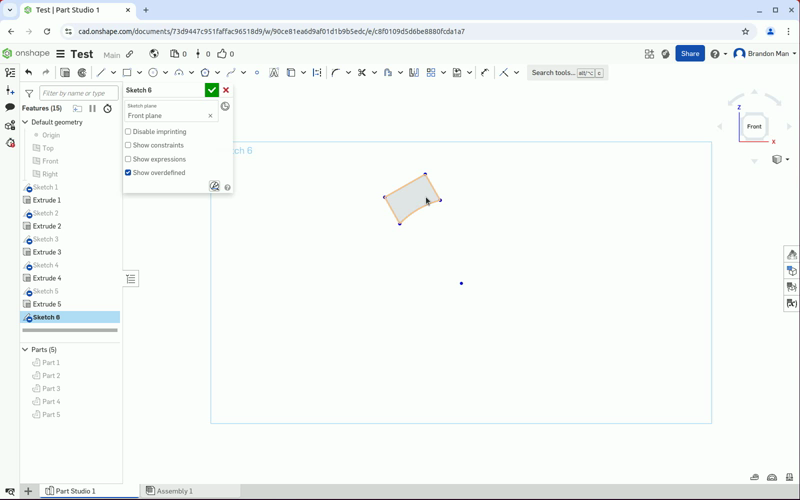
scroll(6)
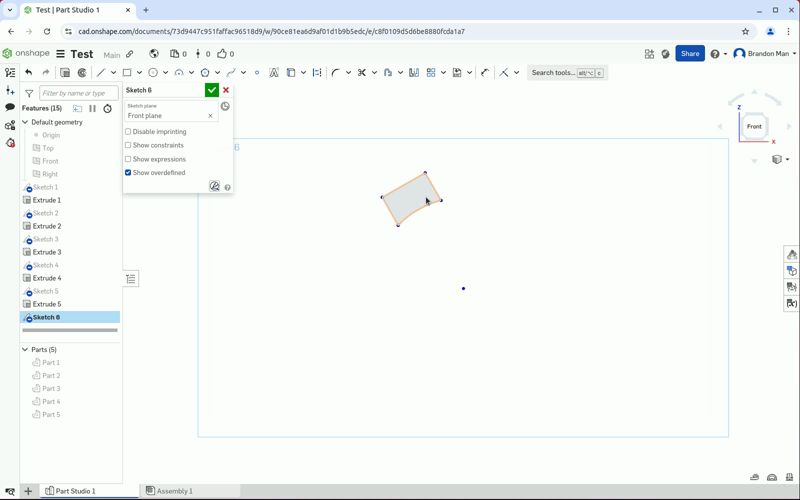
scroll(6)
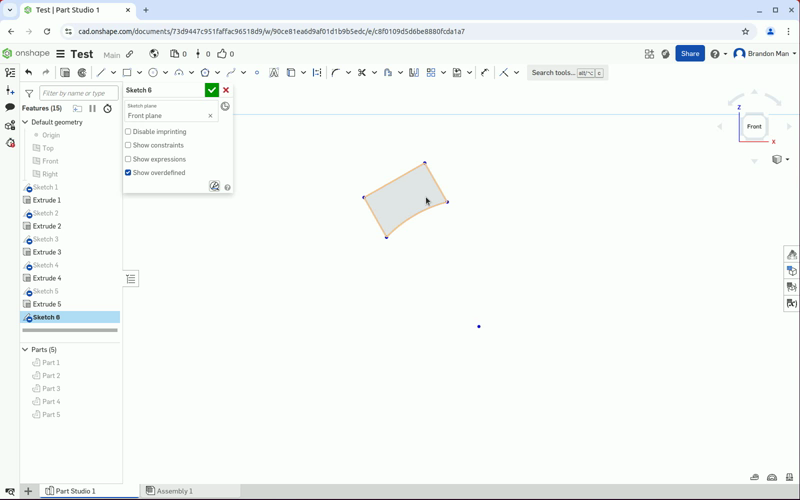
scroll(6)
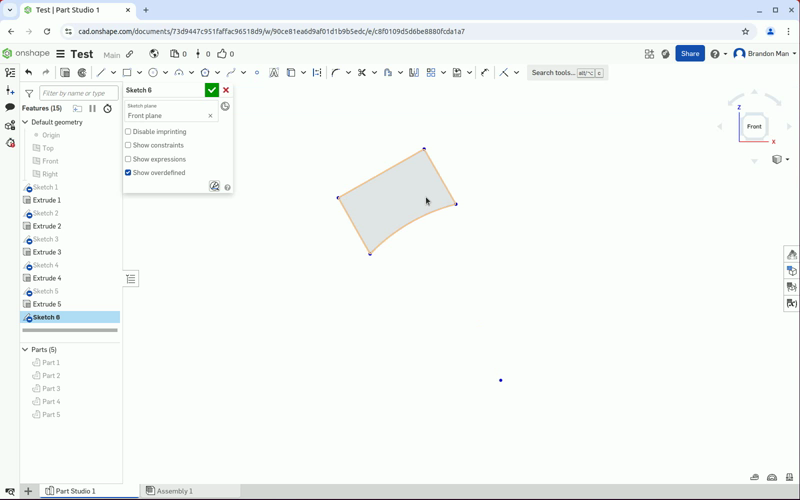
scroll(6)
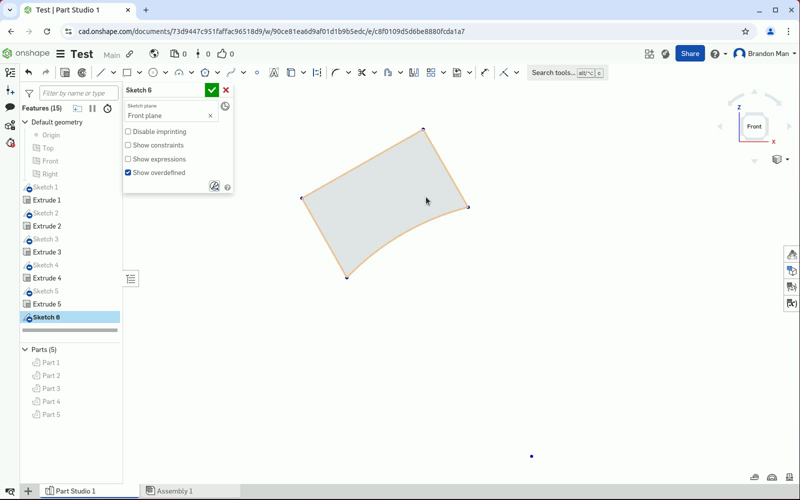
scroll(6)
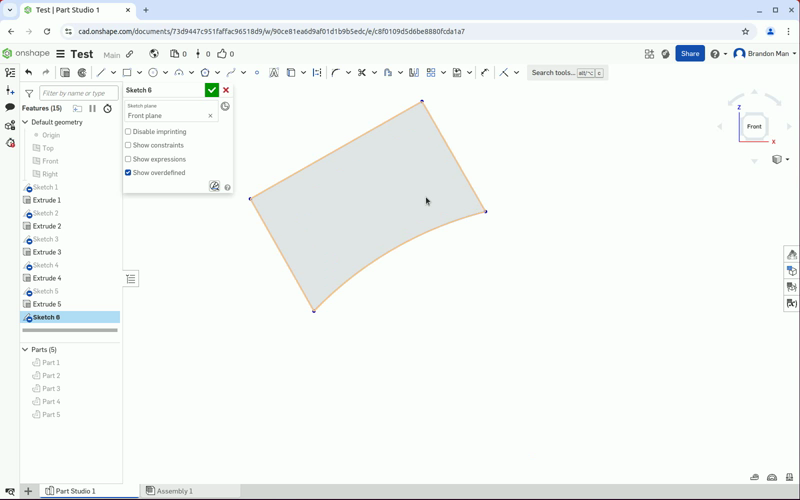
scroll(6)
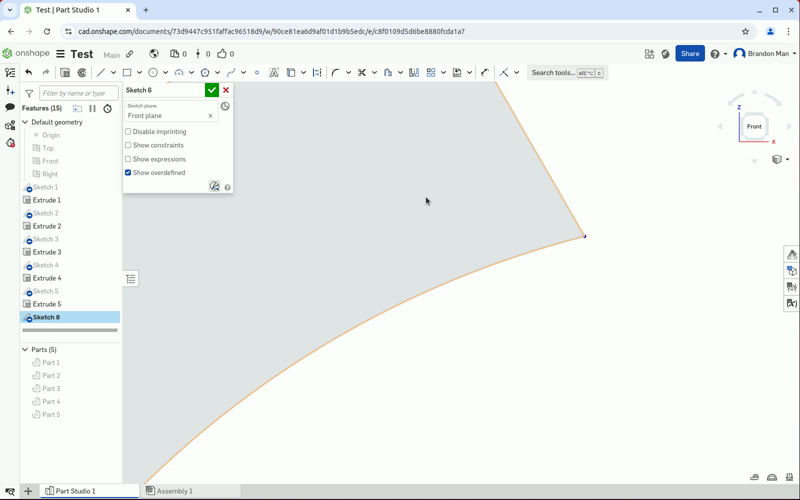
click(426, 196)
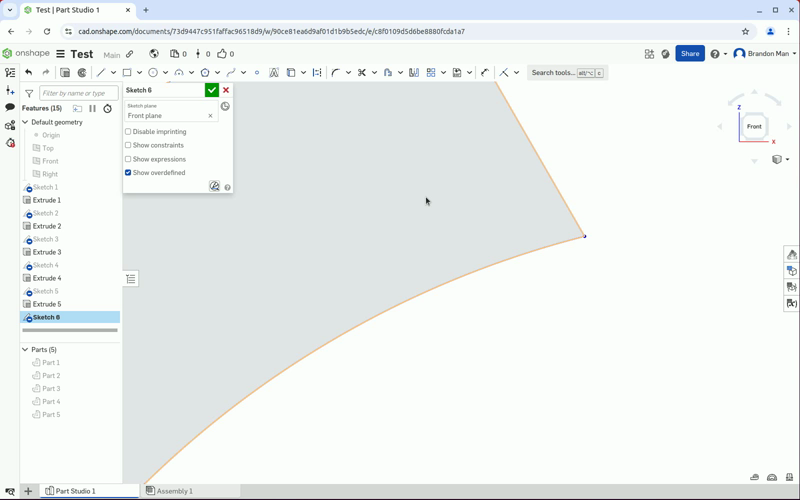
scroll(-6)
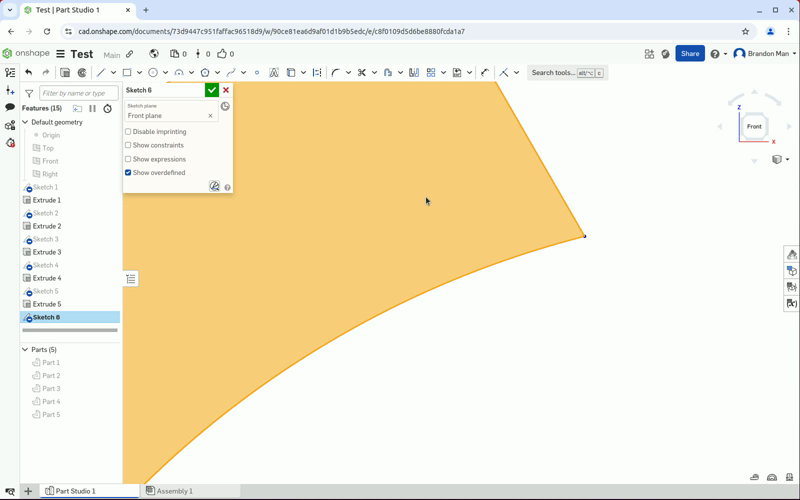
scroll(-6)
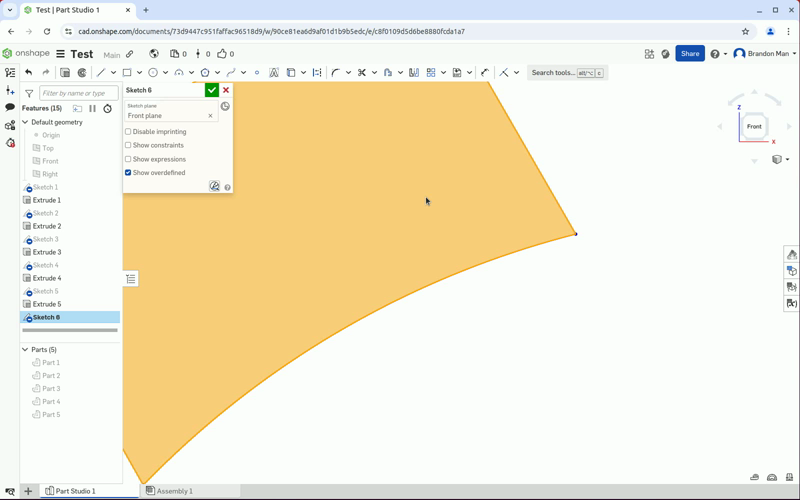
scroll(-6)
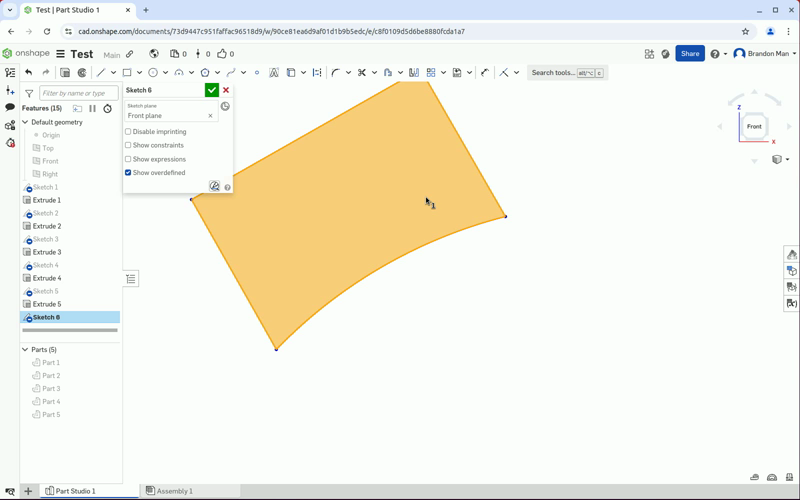
scroll(-6)
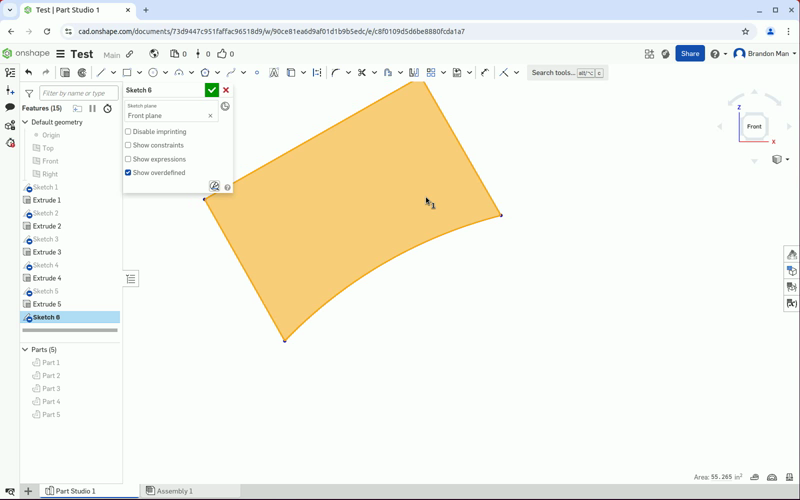
scroll(-6)
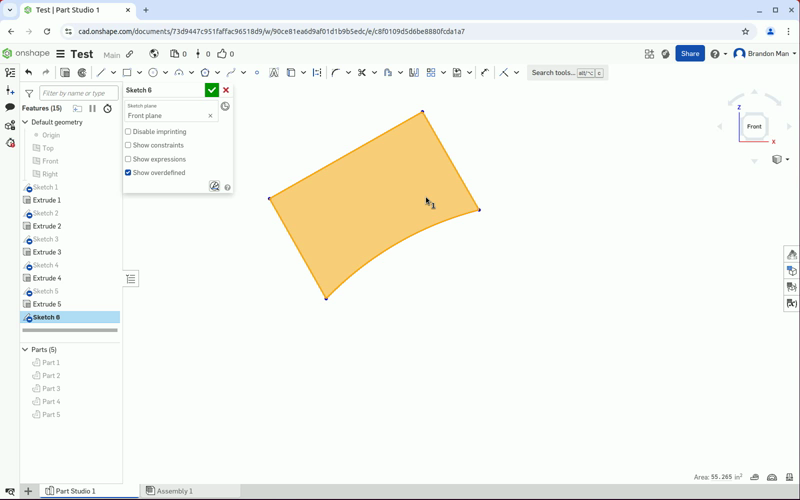
scroll(-6)
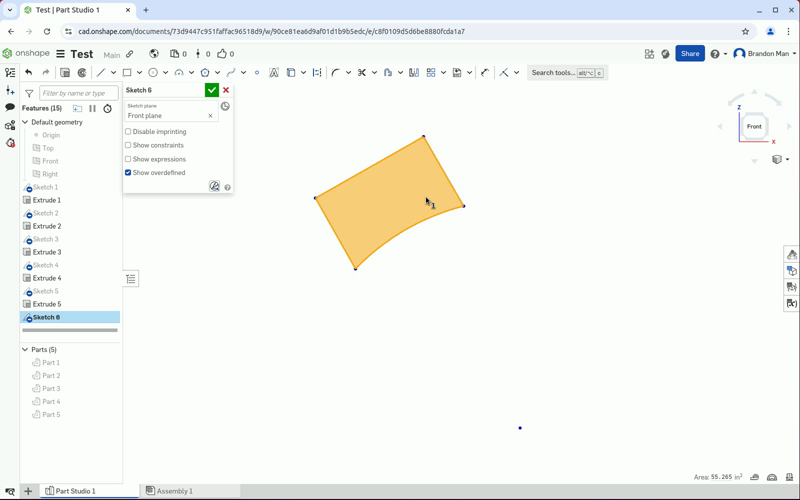
scroll(-6)
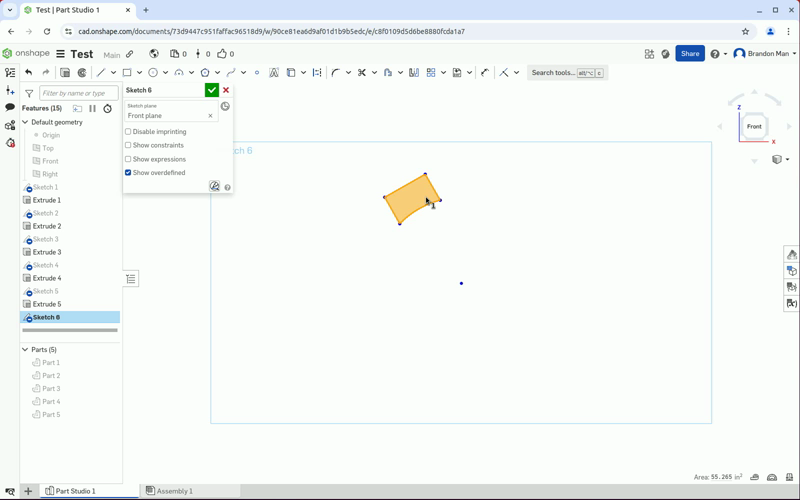
mouse_move(73, 352)
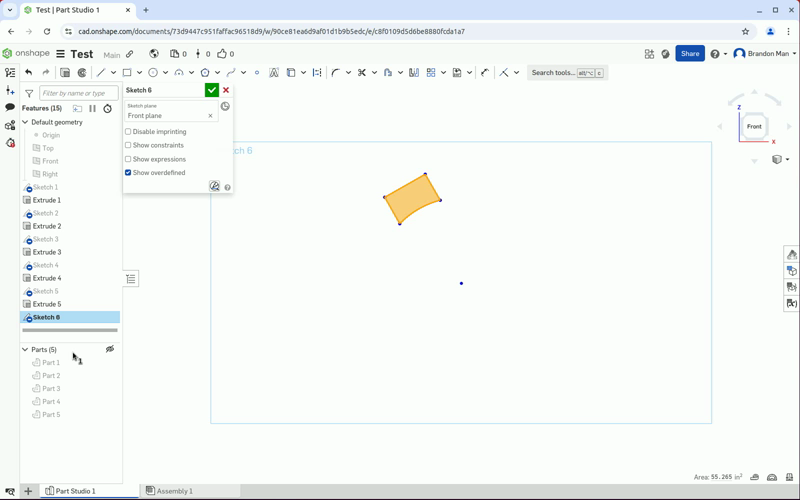
key(shift+y)
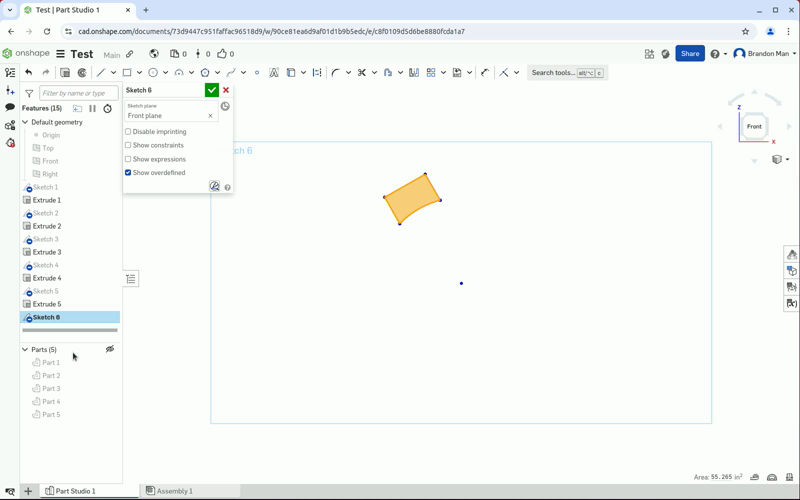
key(shift+e)
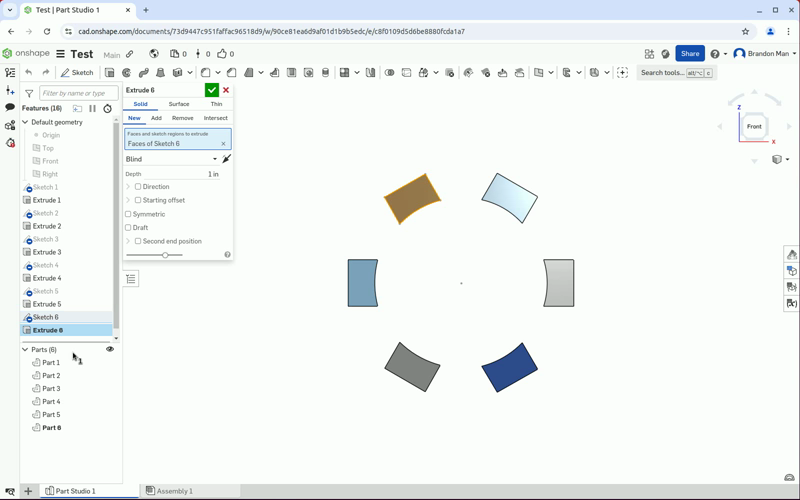
mouse_move(143, 106)
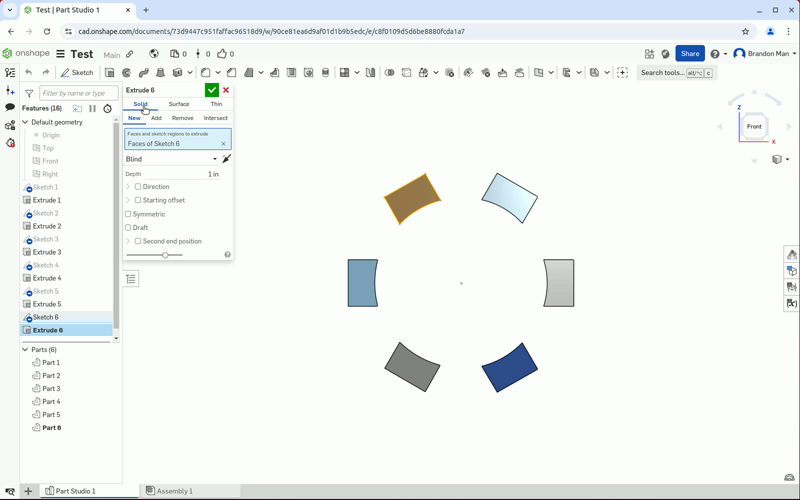
click(143, 106)
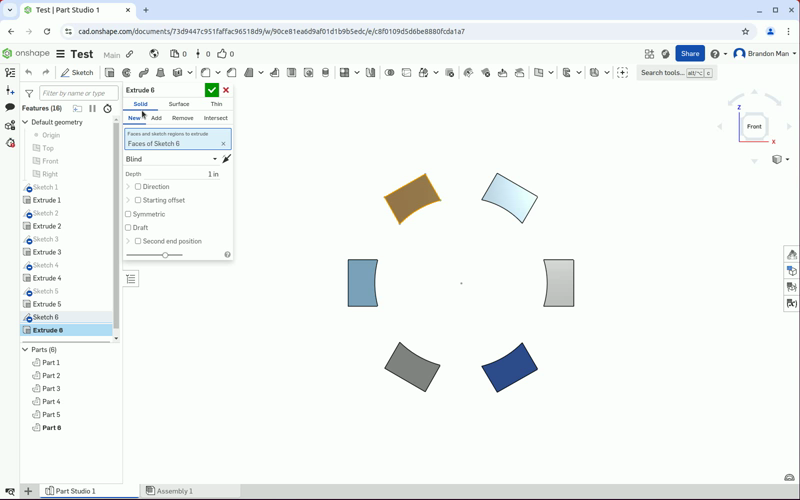
mouse_move(137, 120)
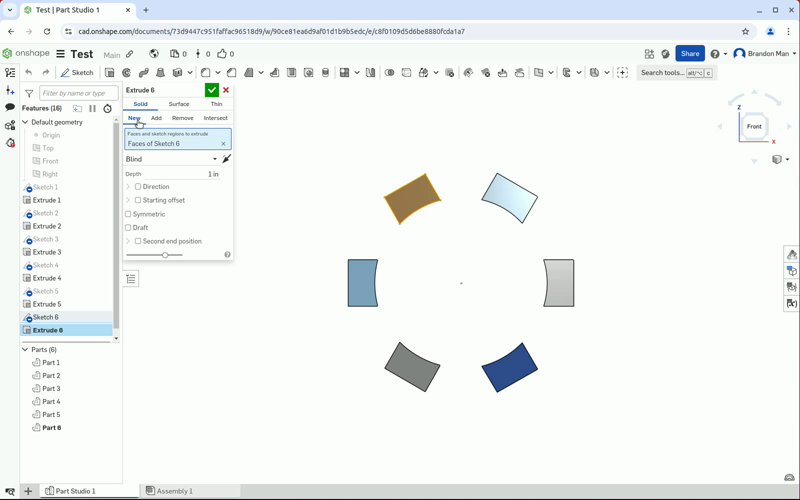
click(137, 120)
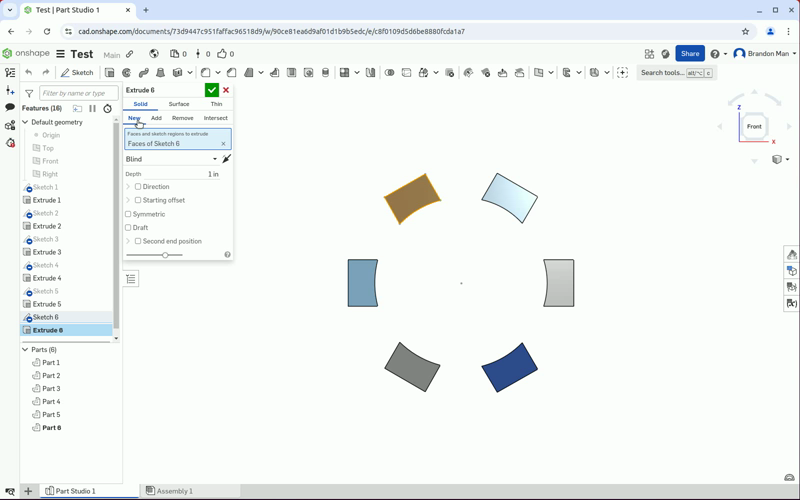
key(tab, 4)
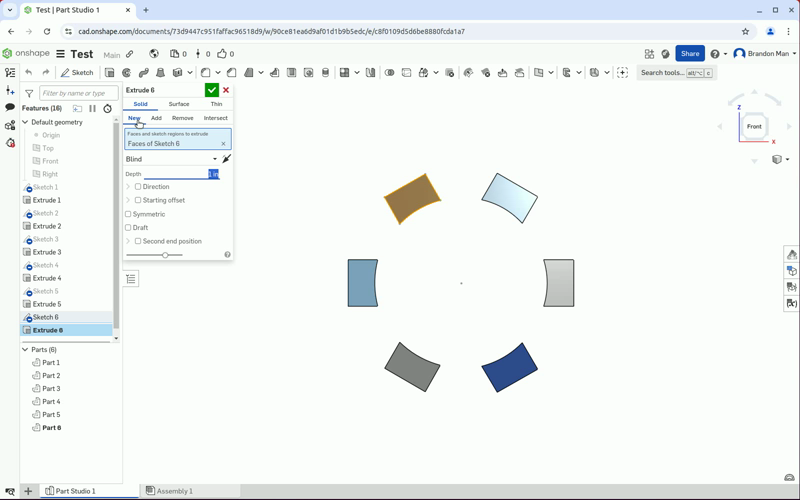
text(5.777)
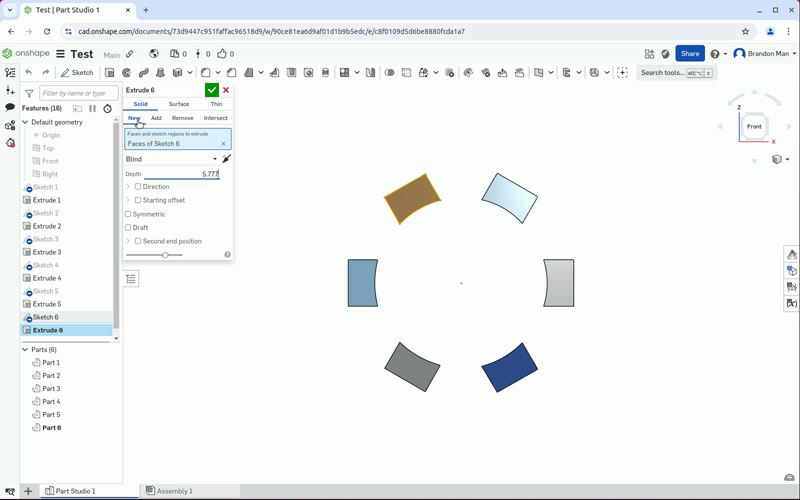
key(enter)
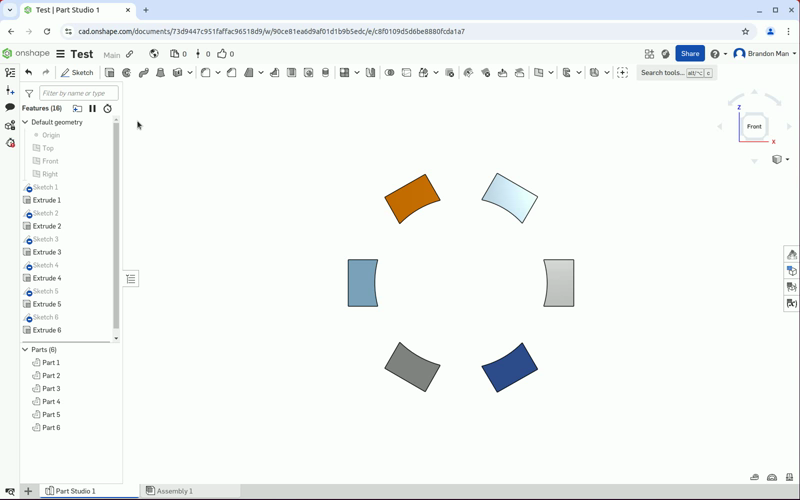
key(shift+h)
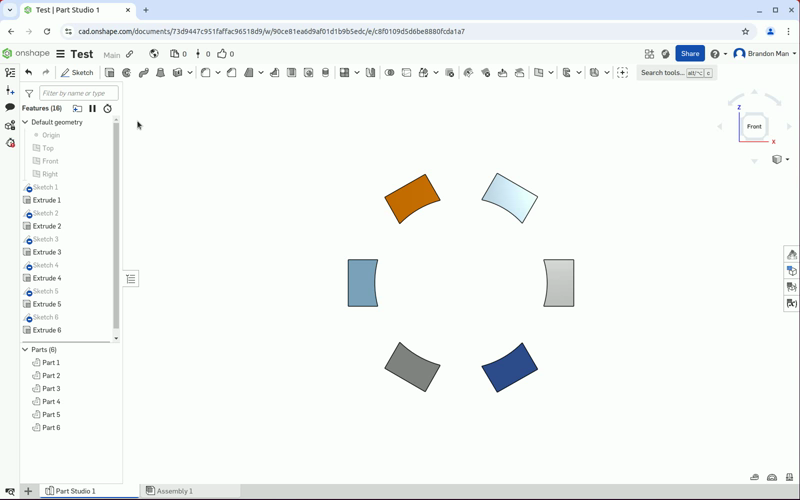
key(shift+h)
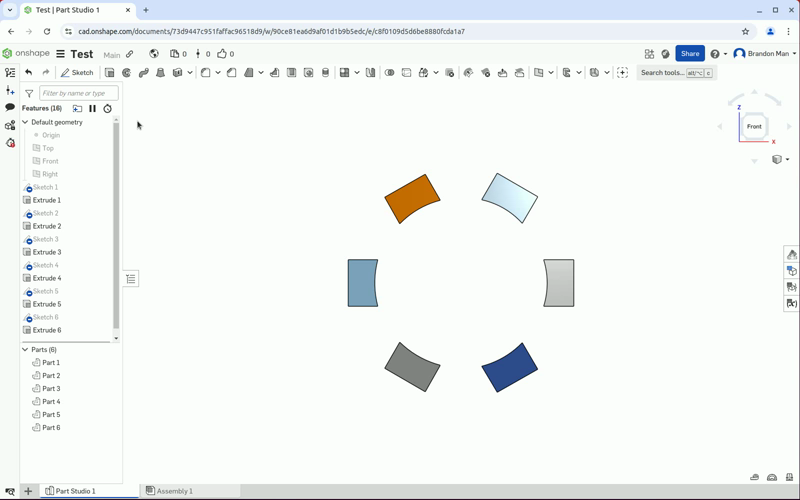
mouse_move(69, 189)
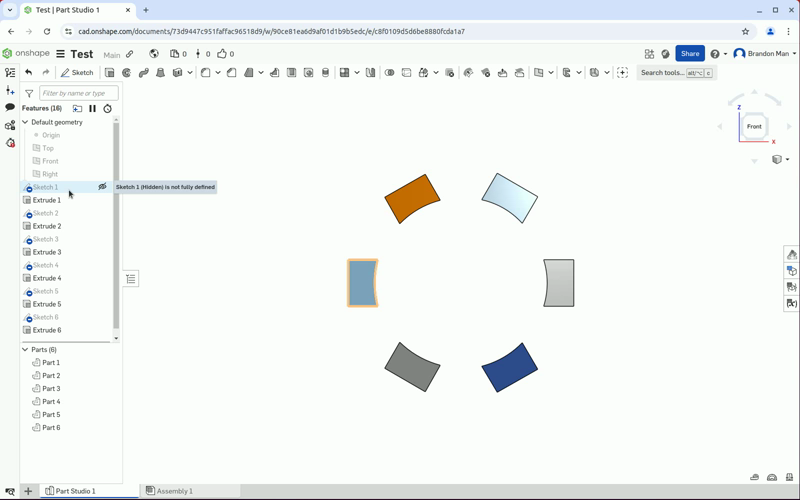
click(69, 189)
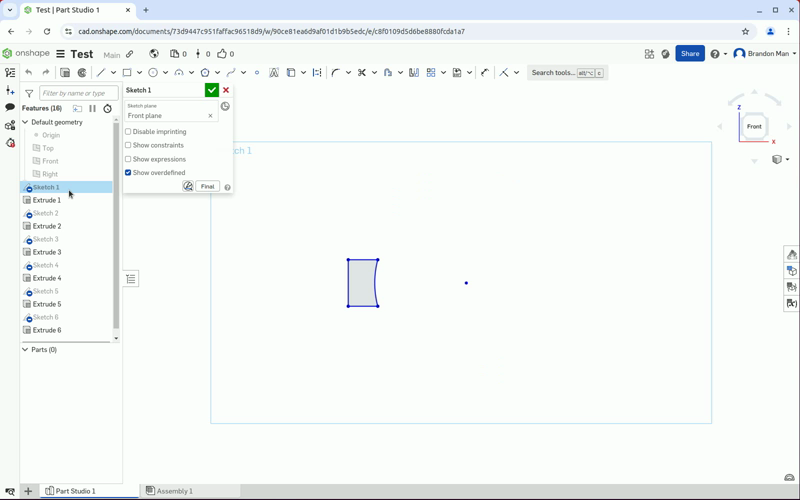
mouse_move(229, 92)
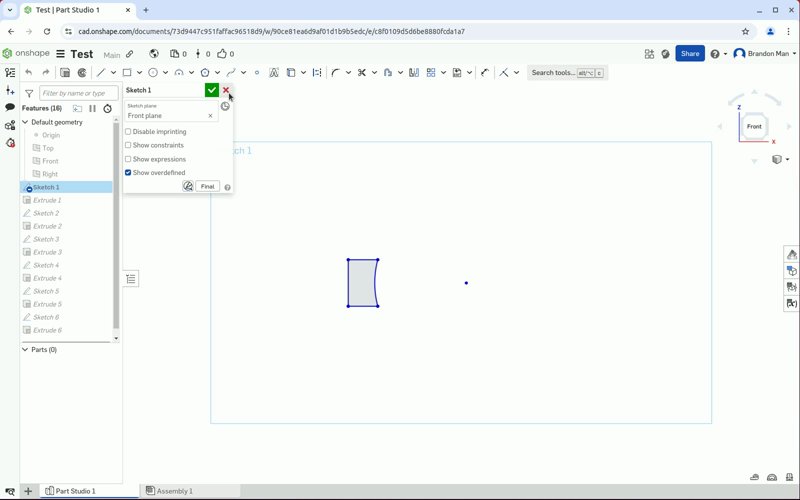
click(229, 92)
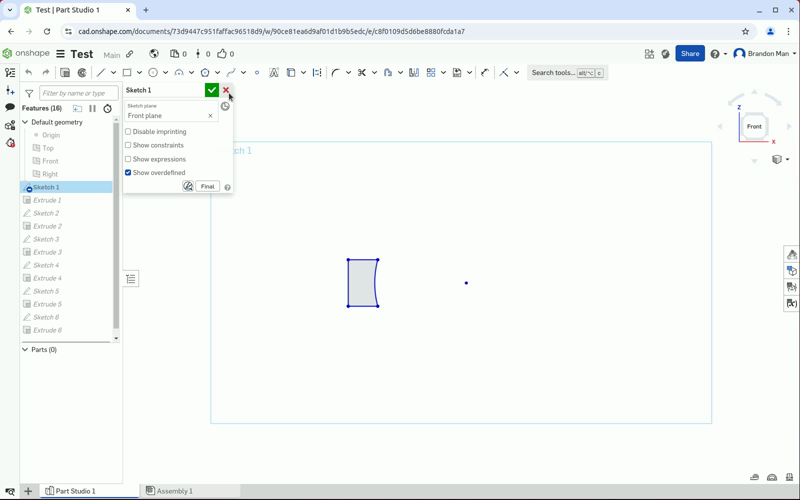
key(shift+s)
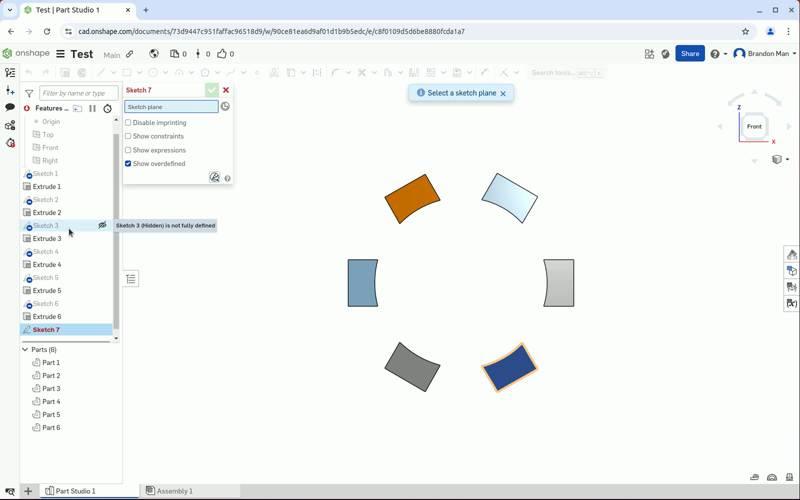
scroll(3)
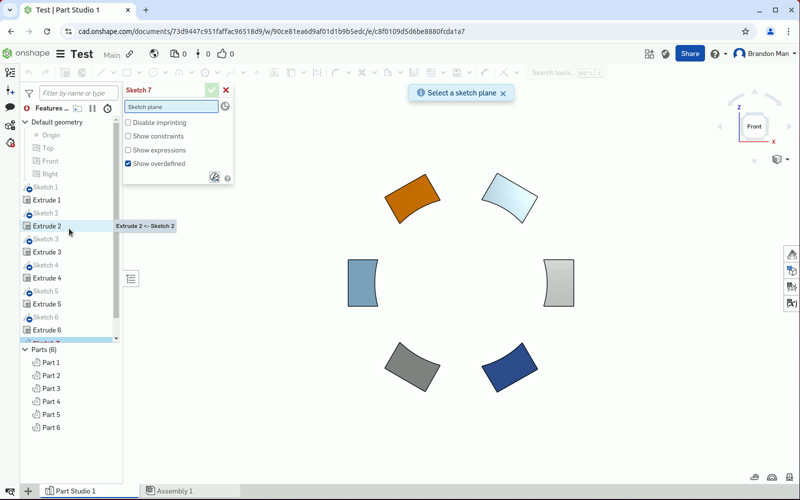
mouse_move(69, 163)
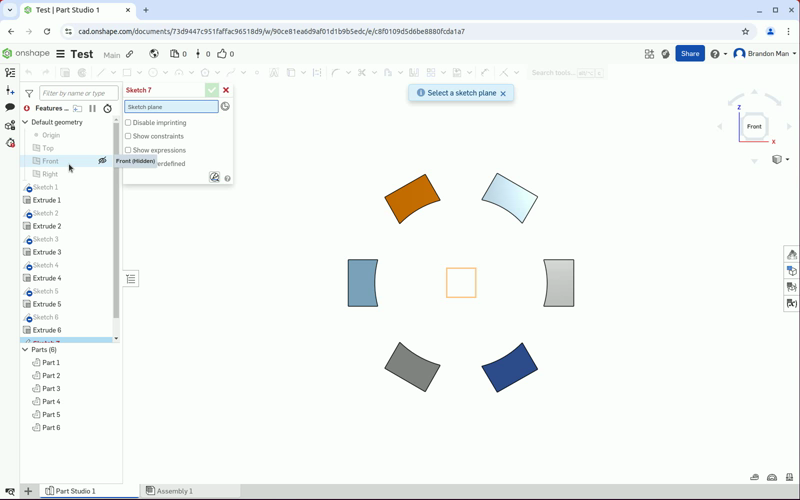
click(69, 163)
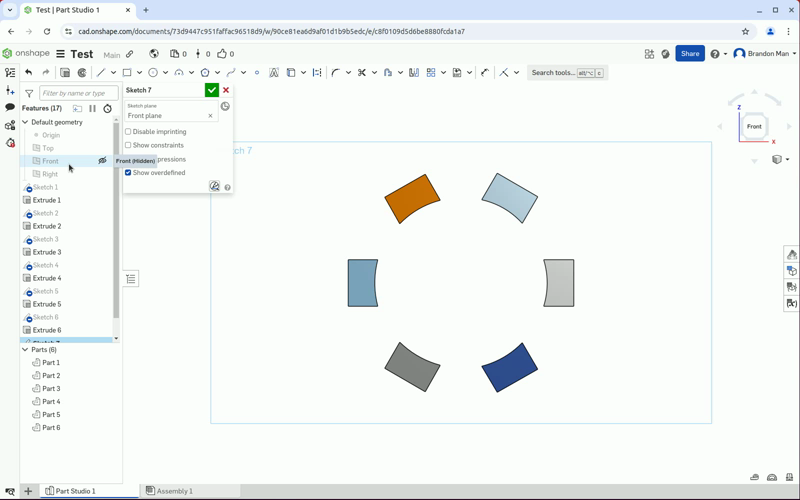
mouse_move(73, 352)
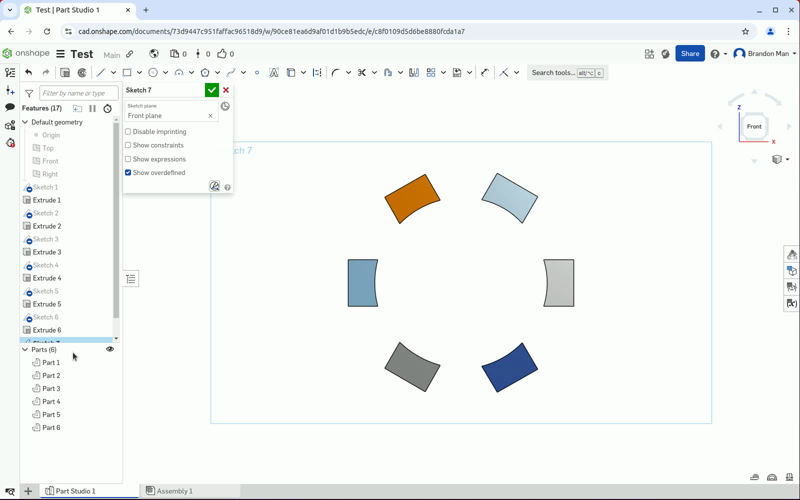
key(y)
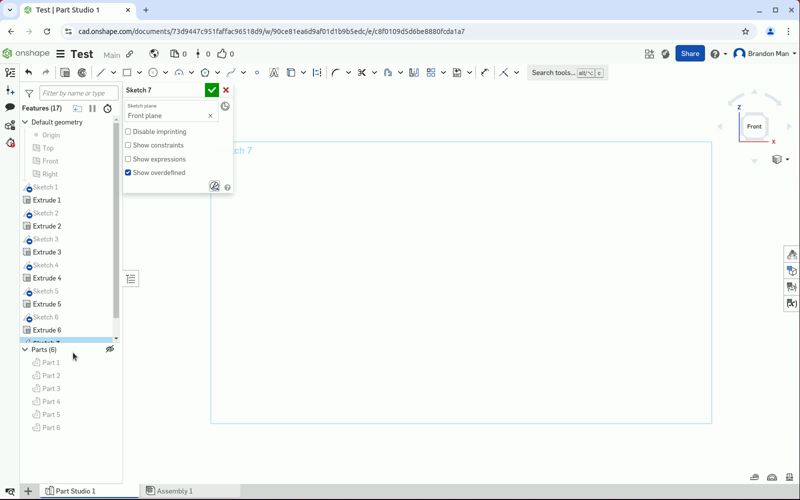
key(c)
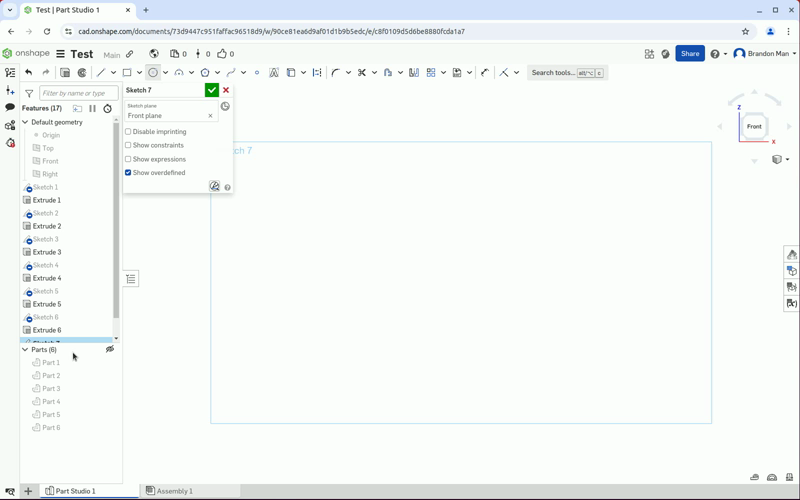
key_down(shift)
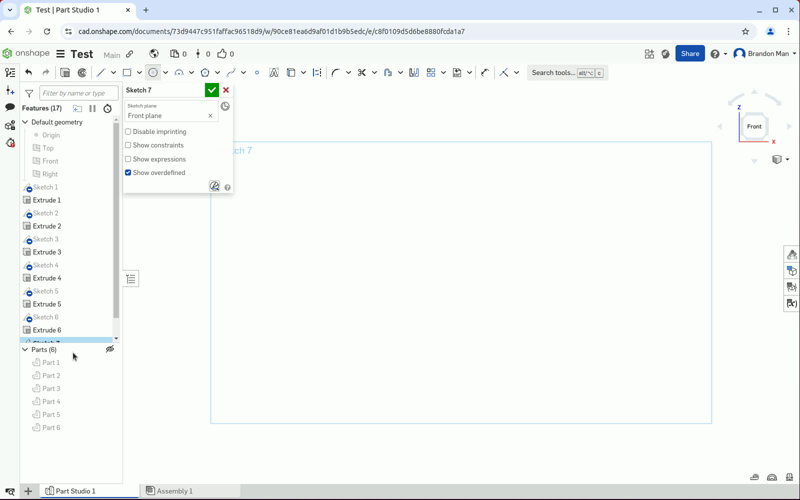
mouse_move(461, 282)
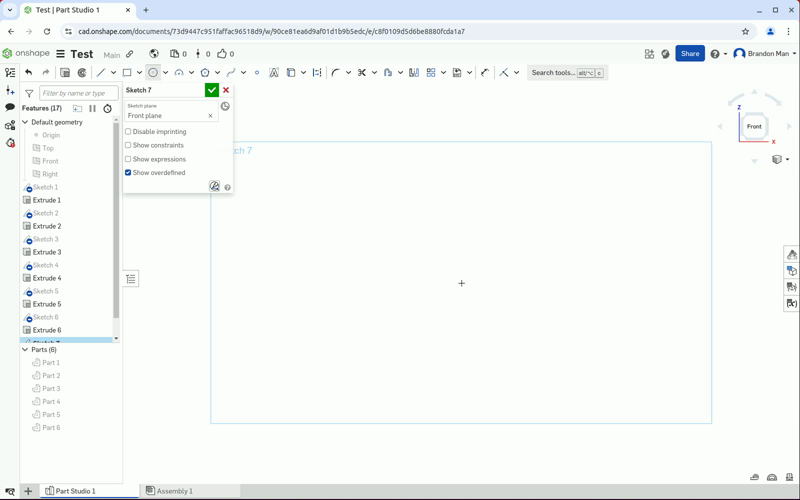
click(461, 282)
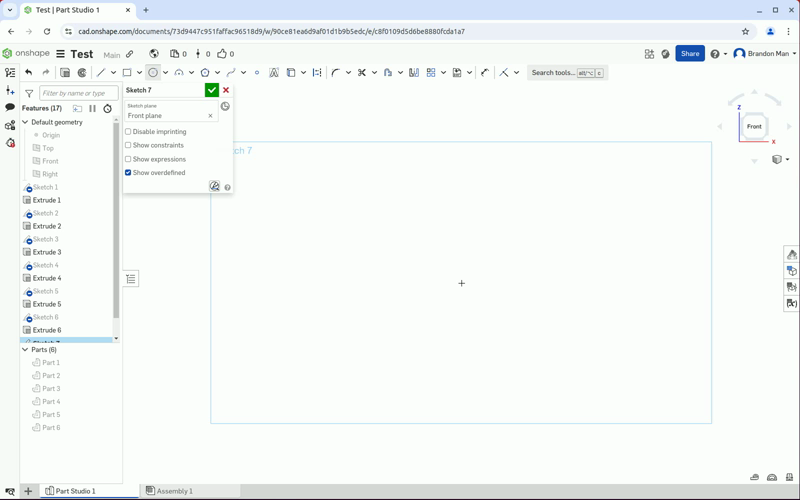
key_up(shift)
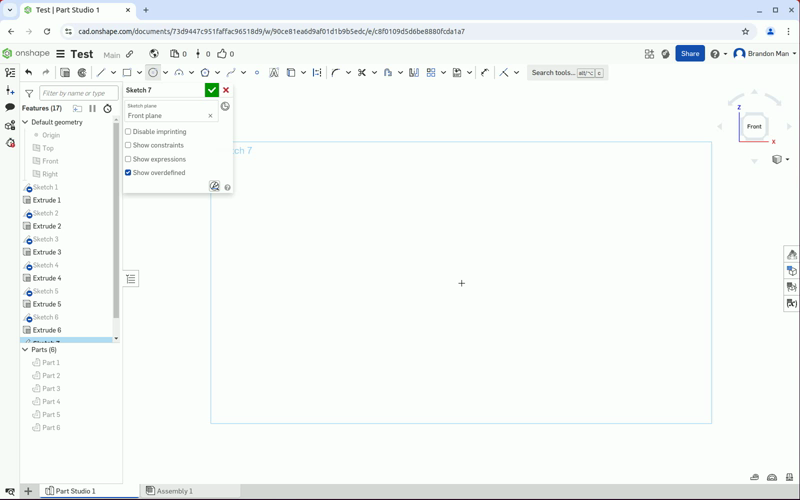
mouse_move(548, 282)
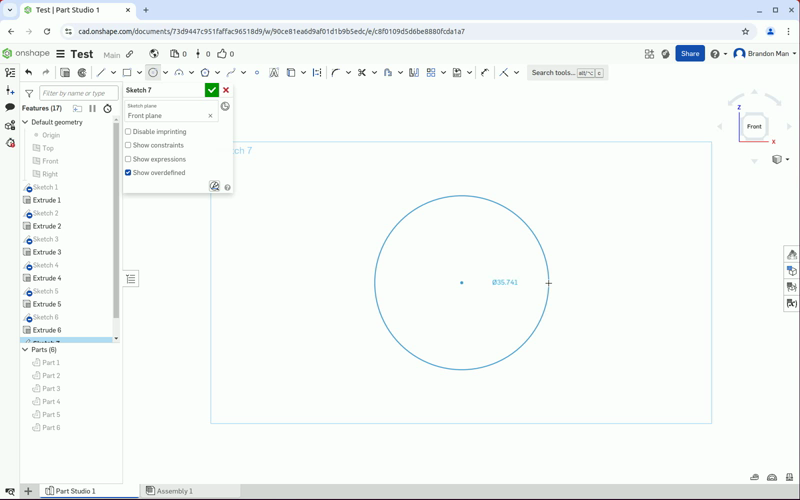
click(548, 282)
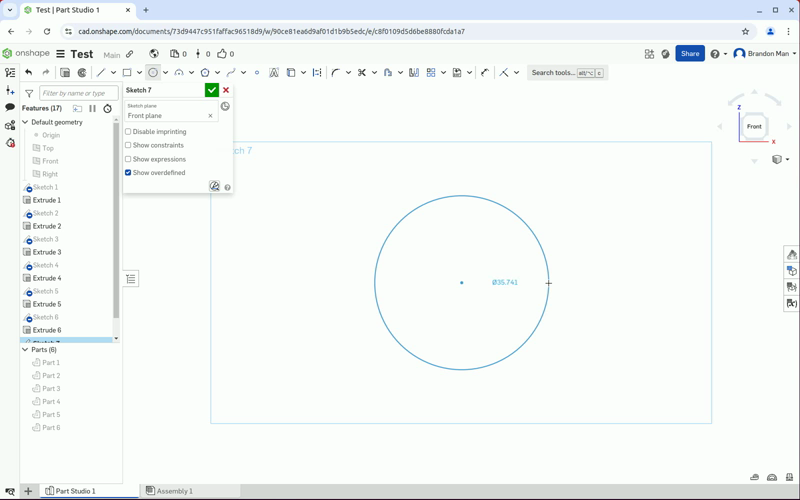
key(esc)
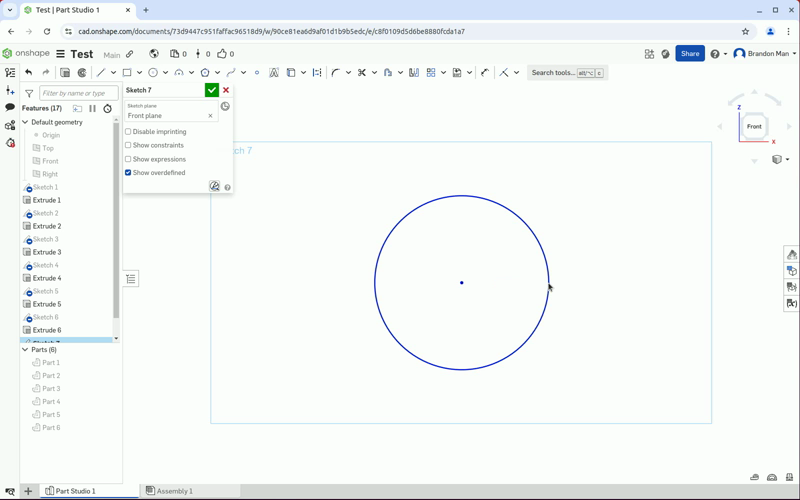
key(c)
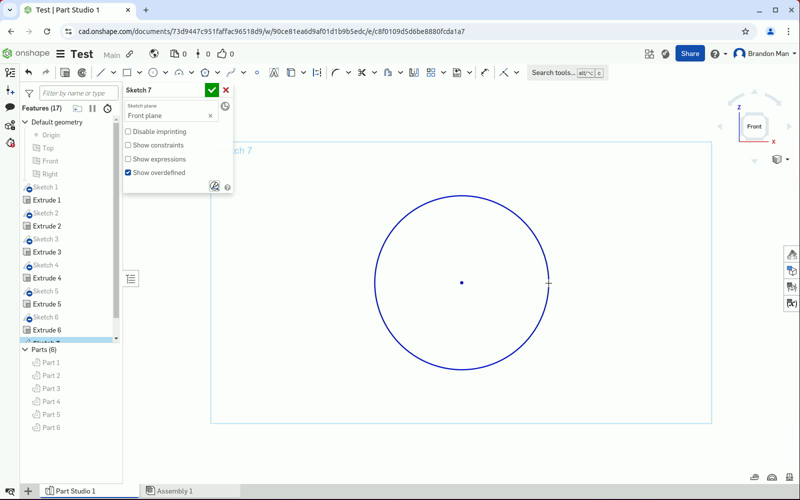
key_down(shift)
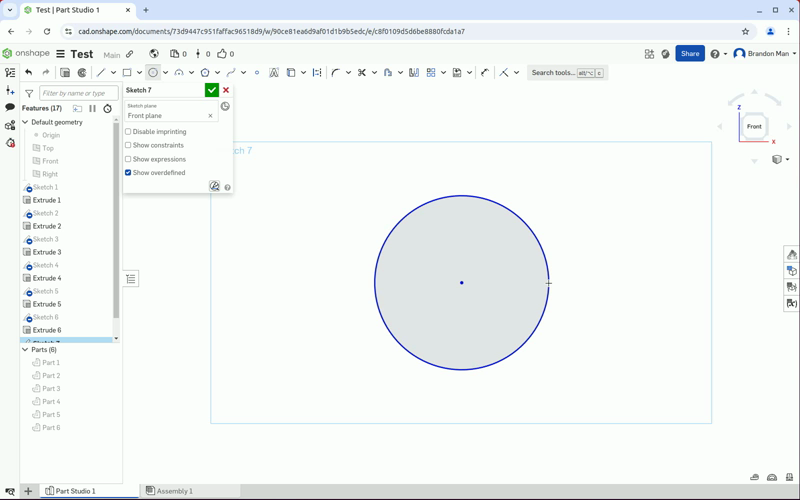
mouse_move(461, 282)
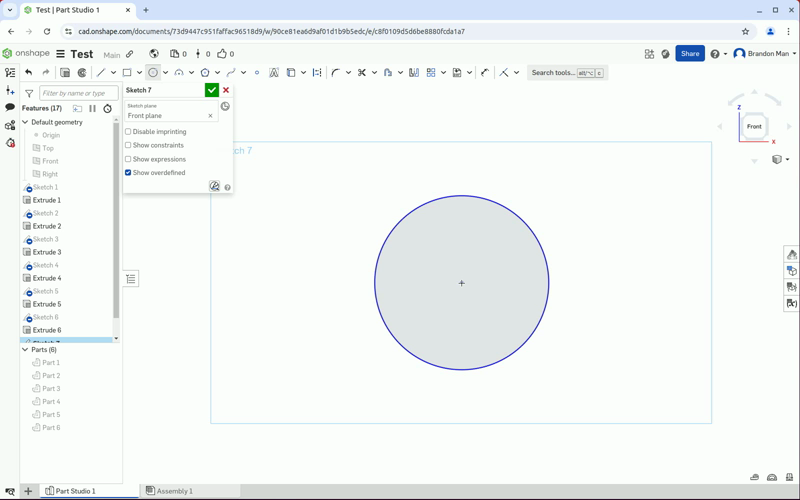
click(461, 282)
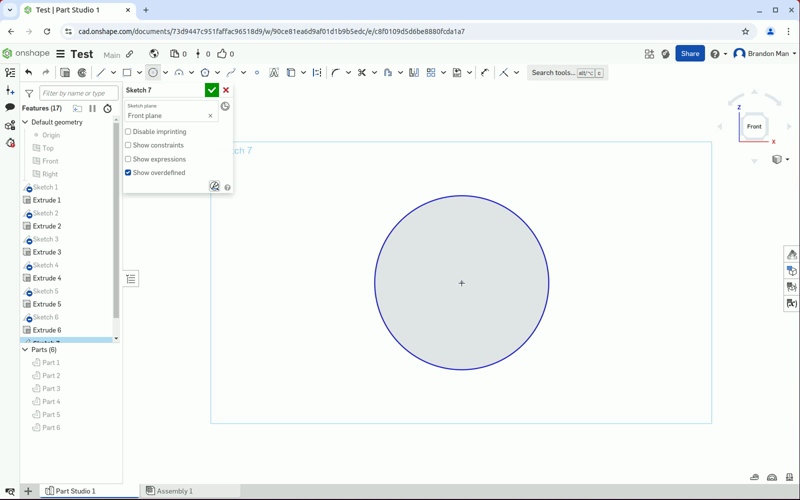
key_up(shift)
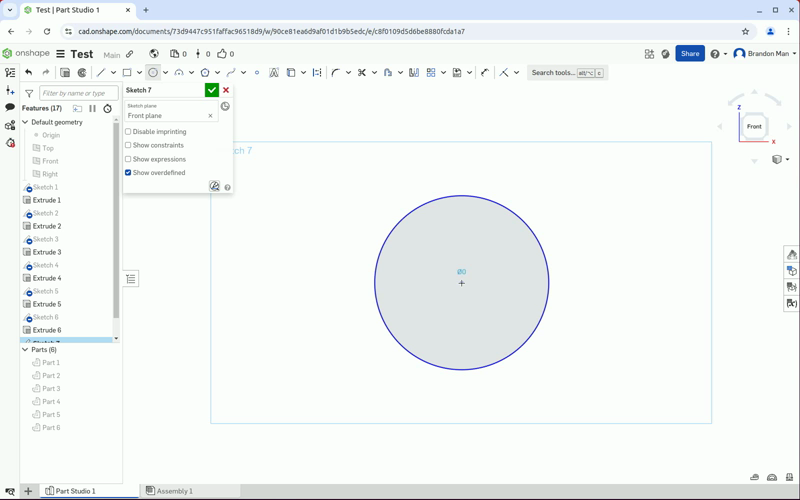
mouse_move(479, 282)
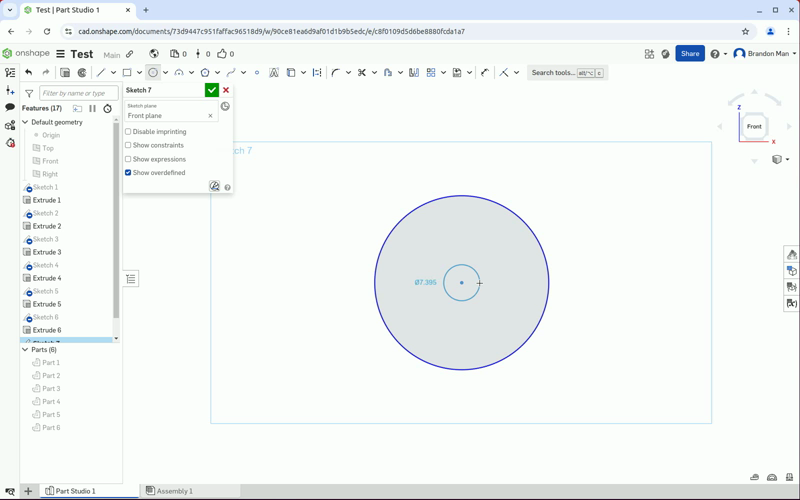
click(479, 282)
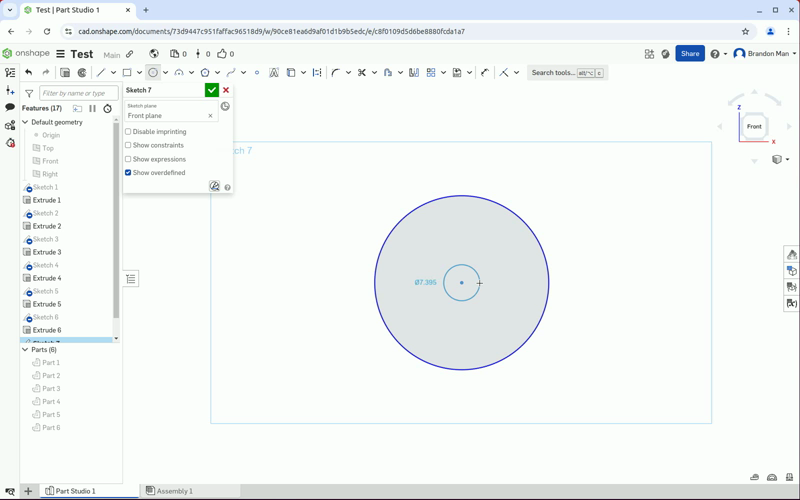
key(esc)
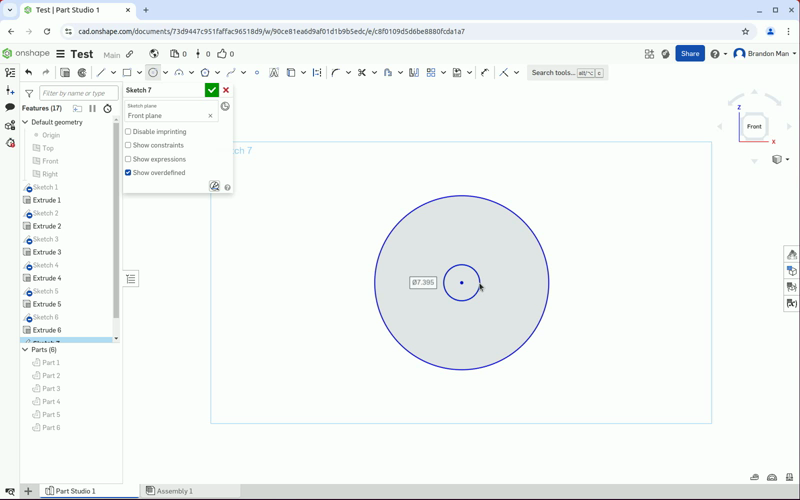
mouse_move(522, 247)
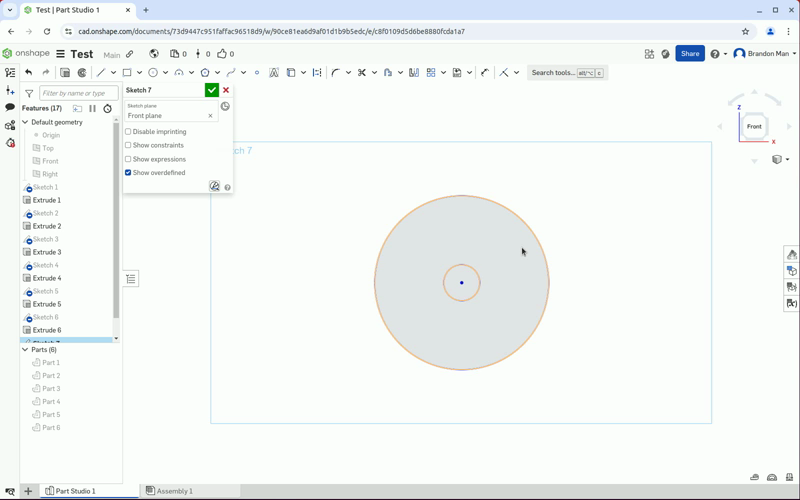
click(522, 247)
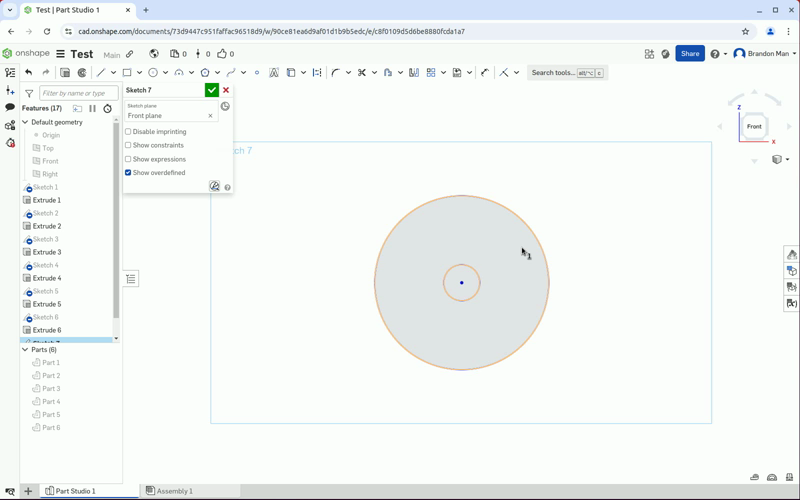
mouse_move(73, 352)
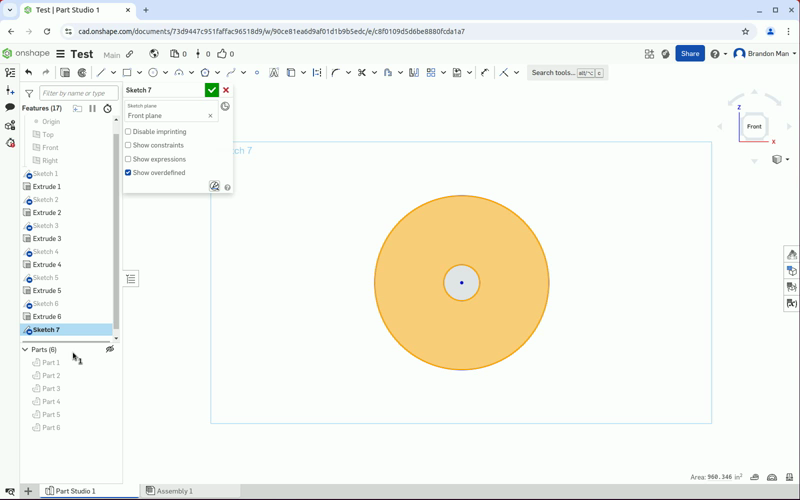
key(shift+y)
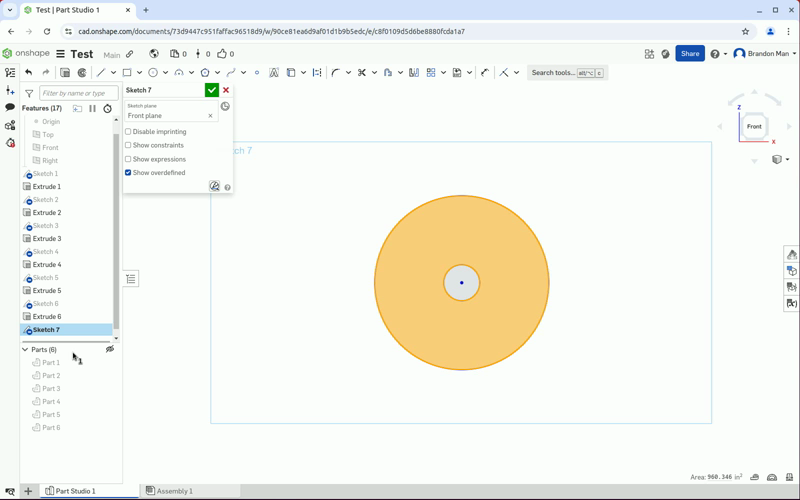
key(shift+e)
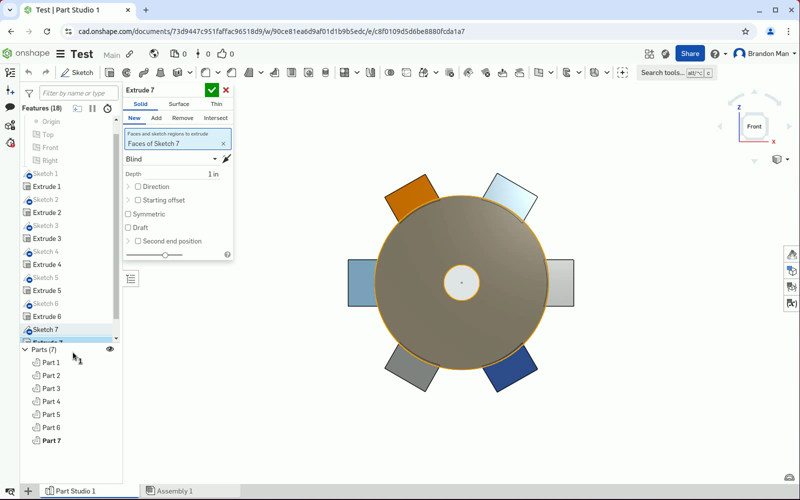
mouse_move(143, 106)
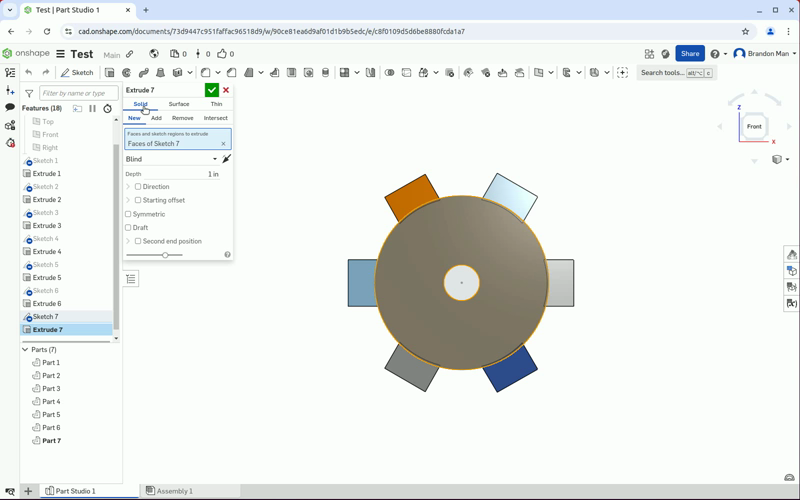
click(143, 106)
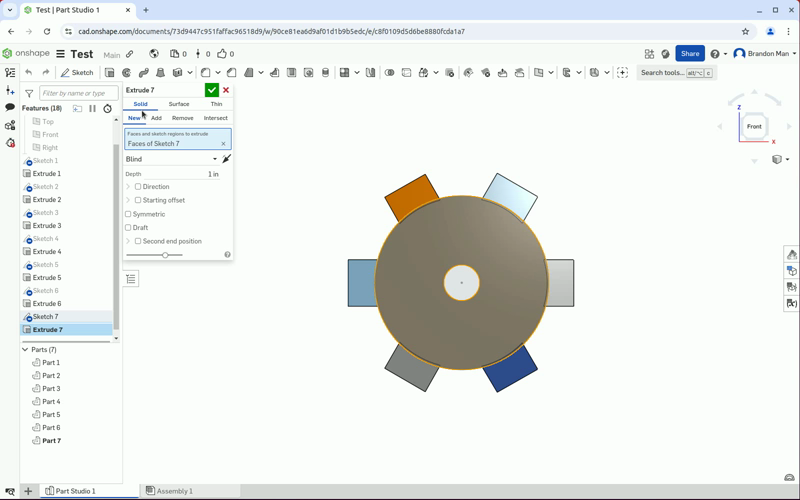
mouse_move(137, 120)
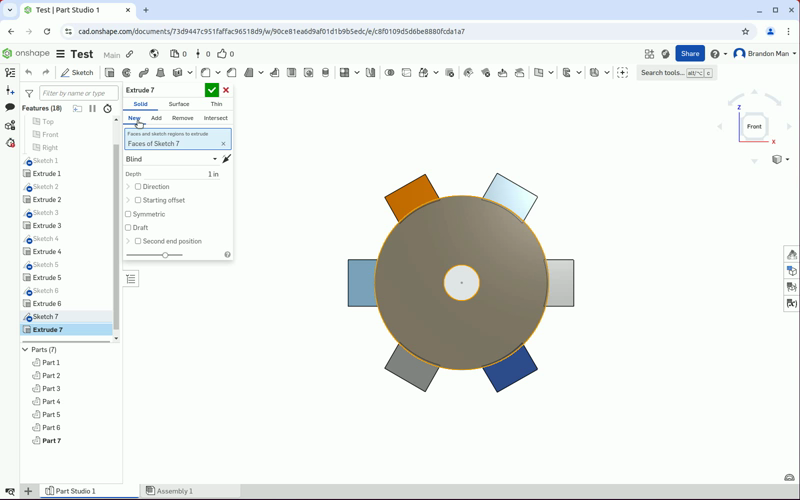
click(137, 120)
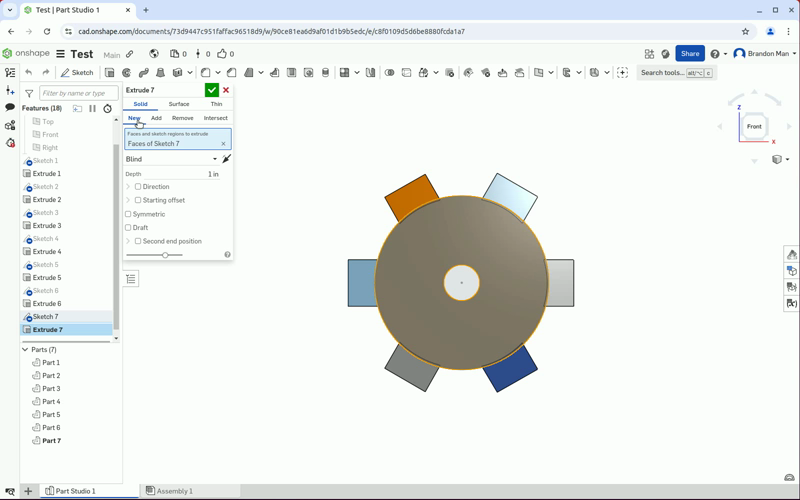
key(tab, 4)
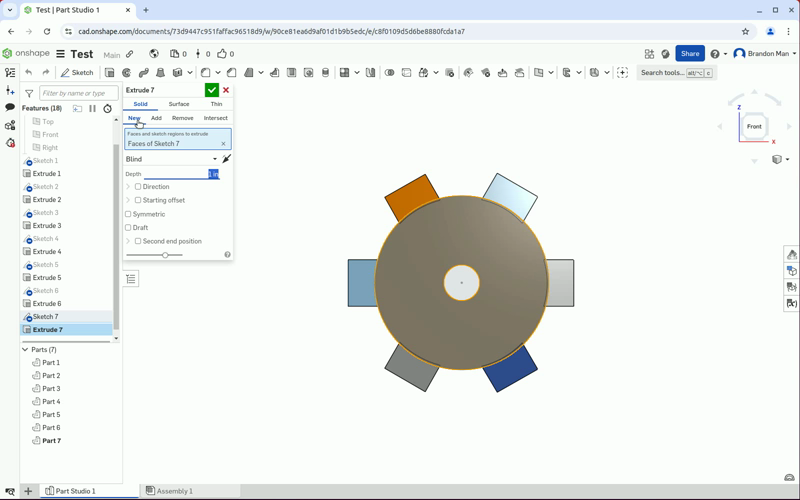
text(5.777)
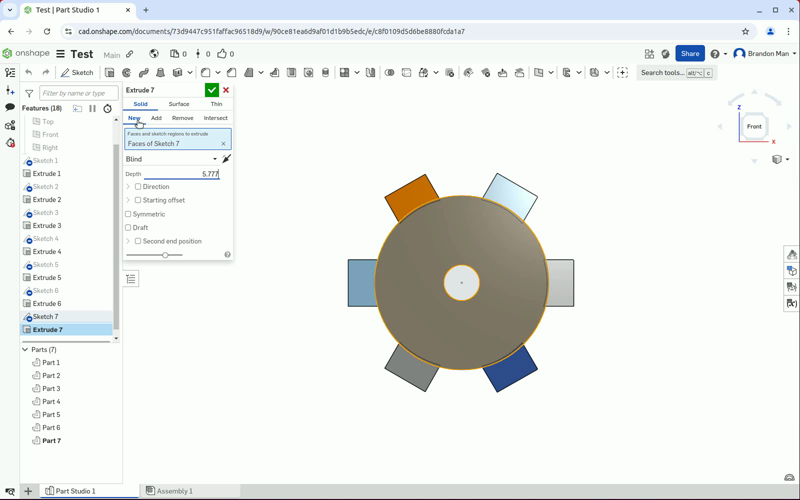
key(enter)
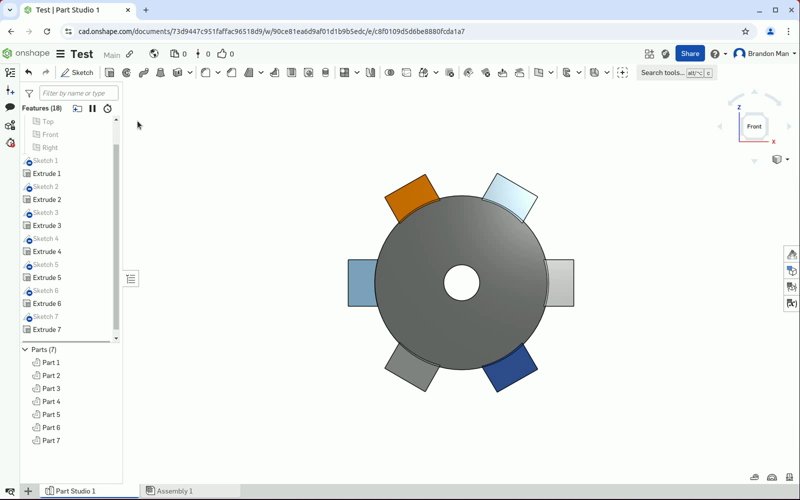
key(shift+h)
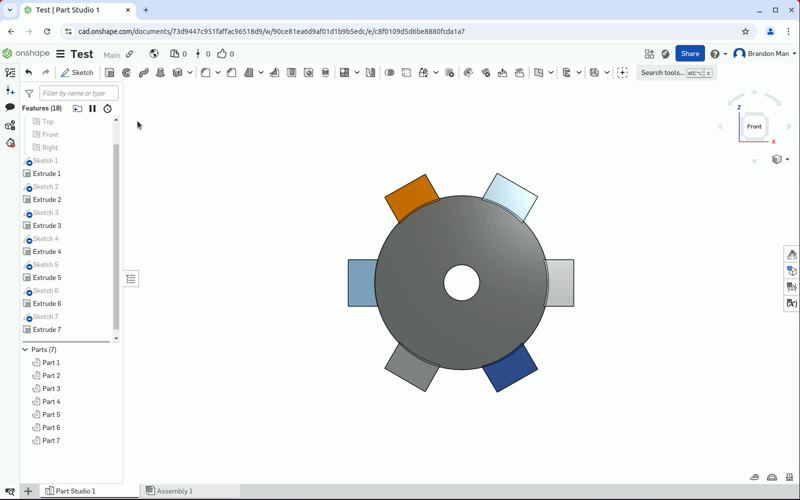
key(shift+h)
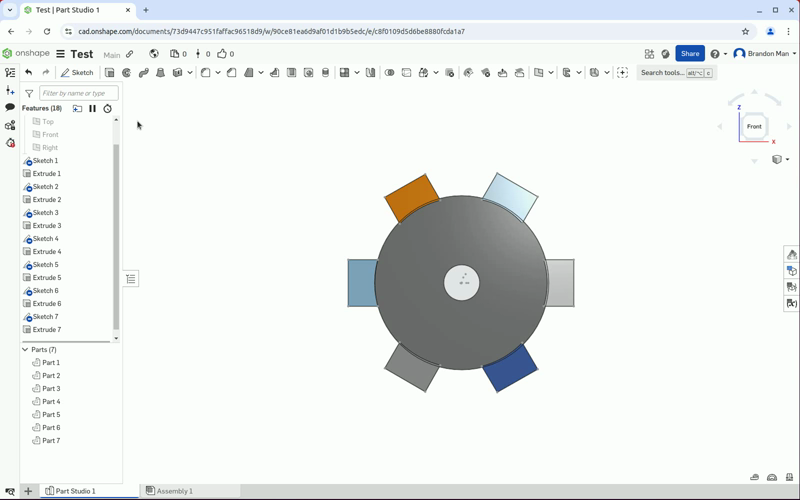
key(shift+7)
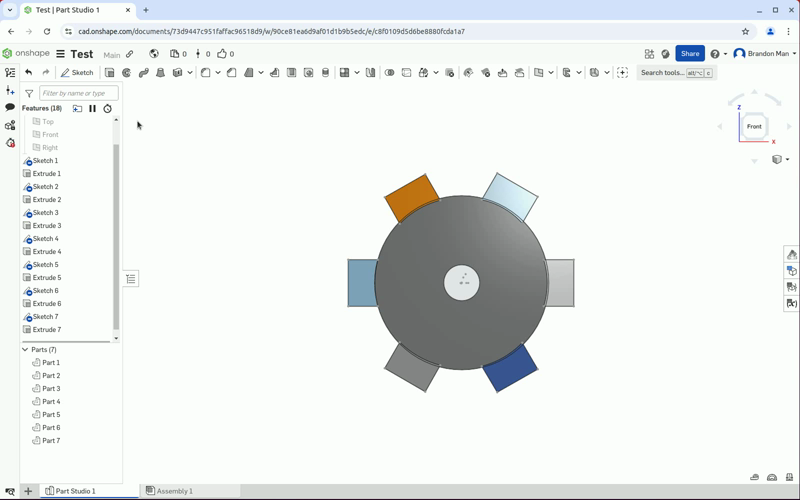
key(left, 2)
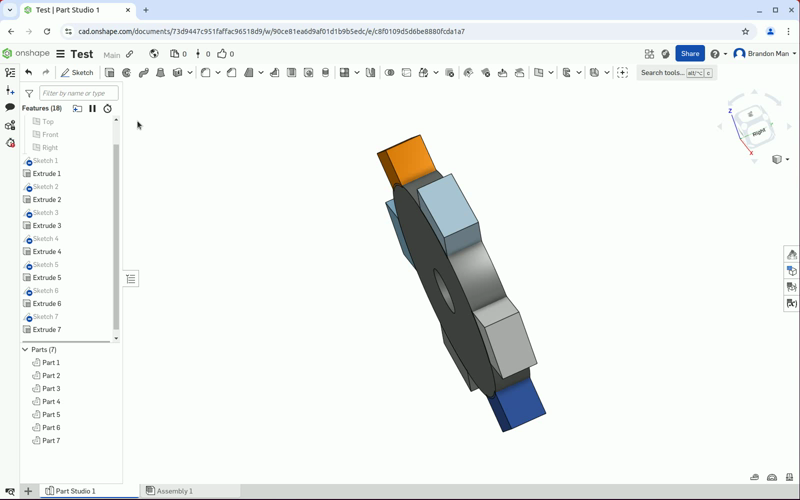
key(down, 2)
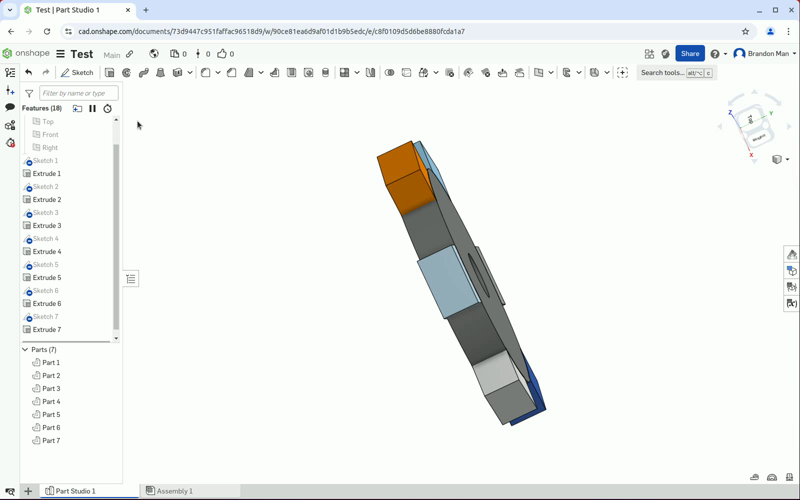
key(up, 2)
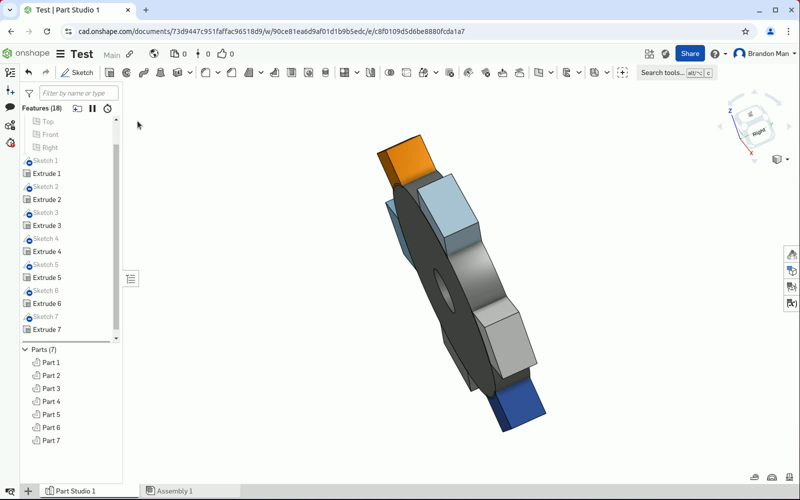
key(right, 2)
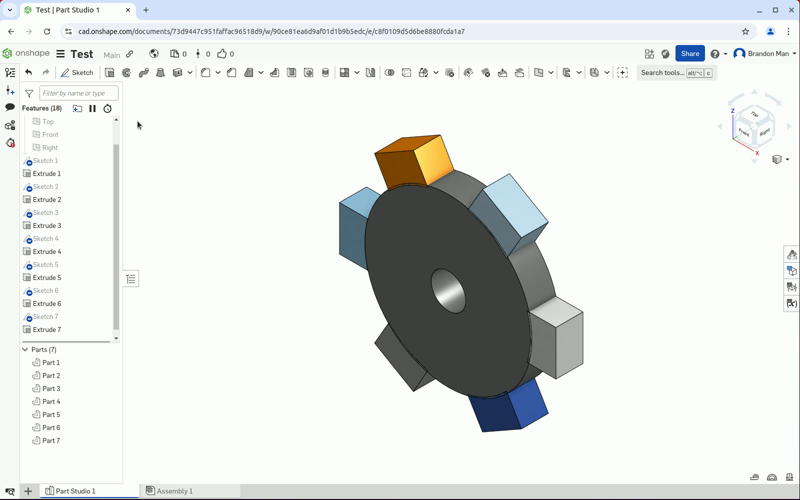
mouse_move(69, 163)
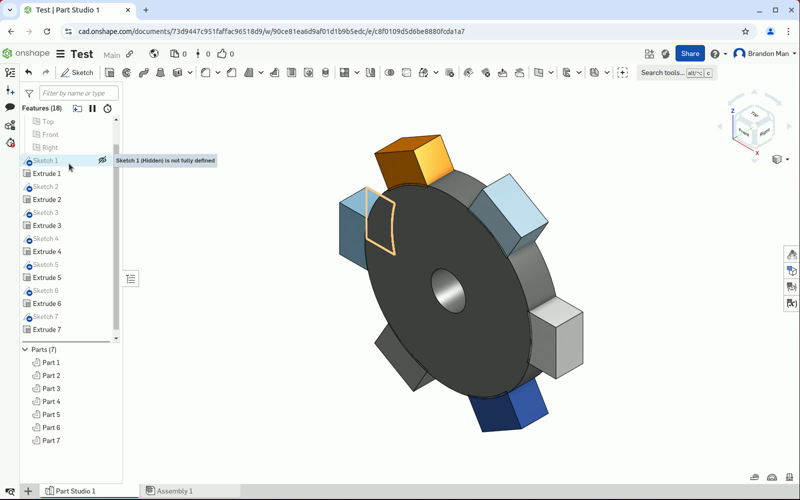
click(69, 163)